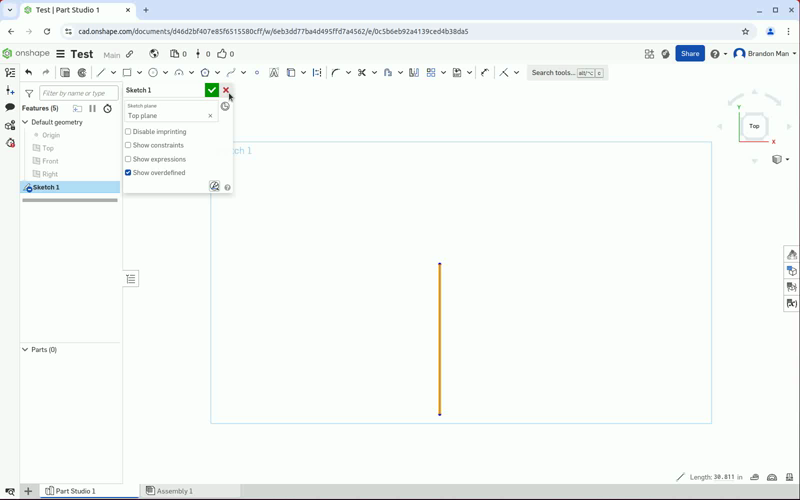
key(shift+h)
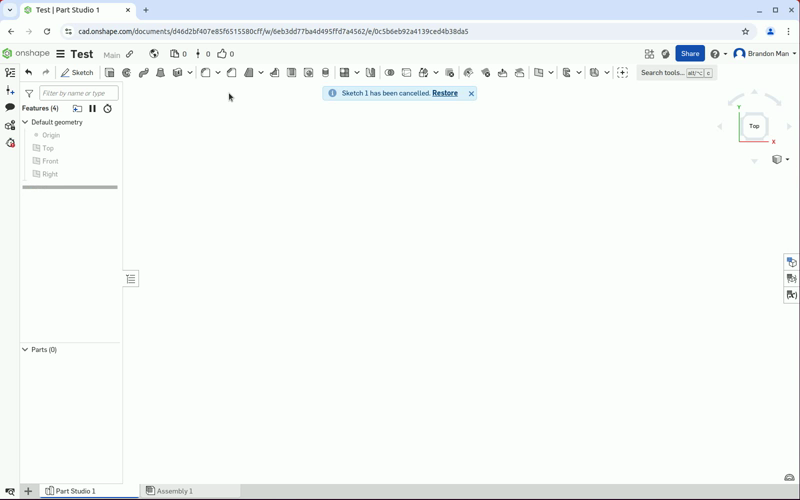
mouse_move(73, 352)
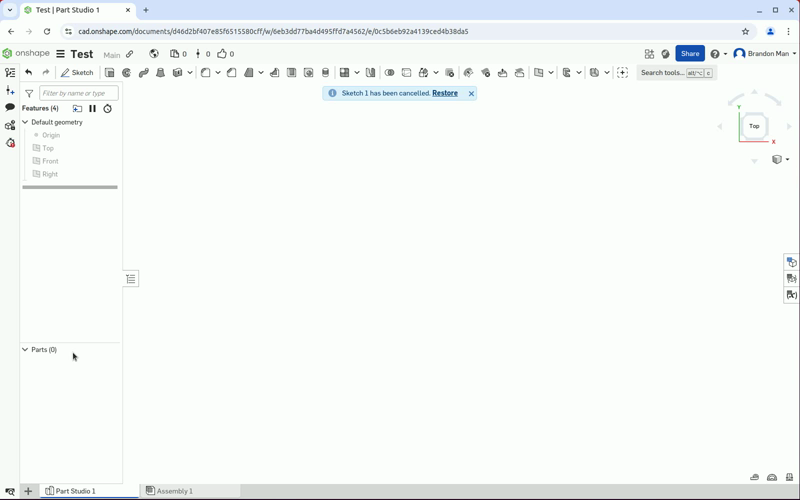
key(y)
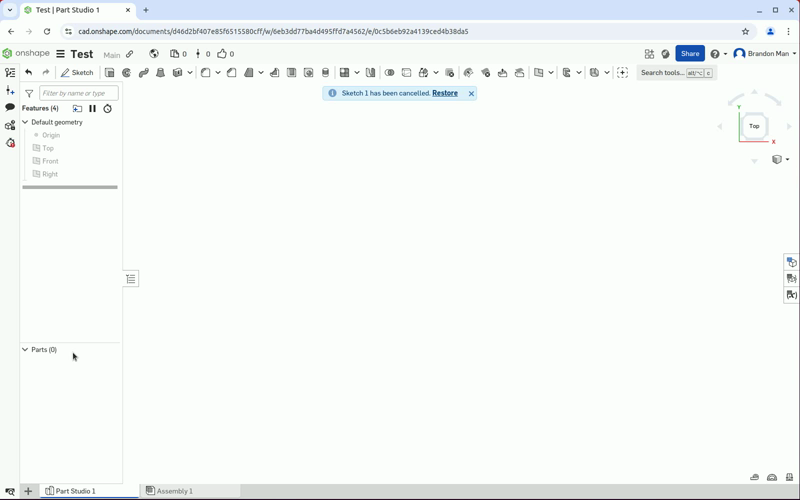
key(shift+p)
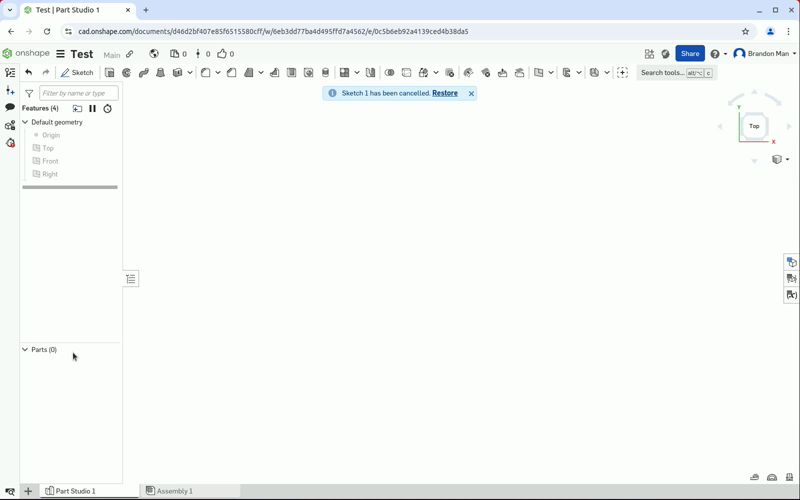
key(space)
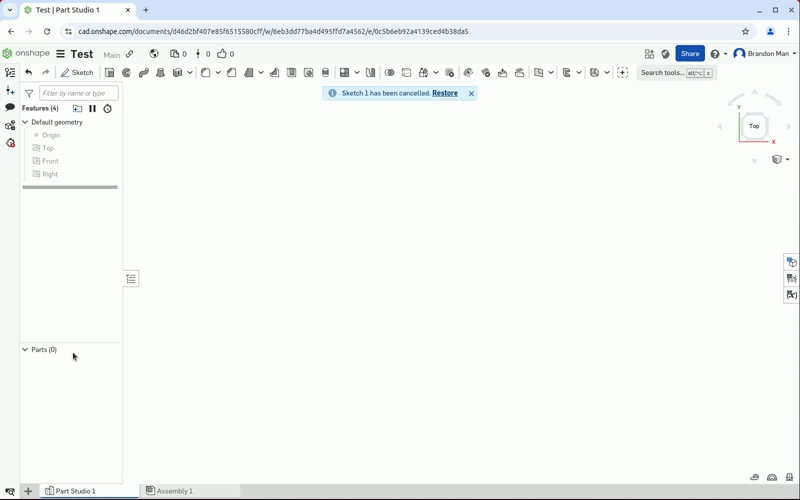
key_down(shift)
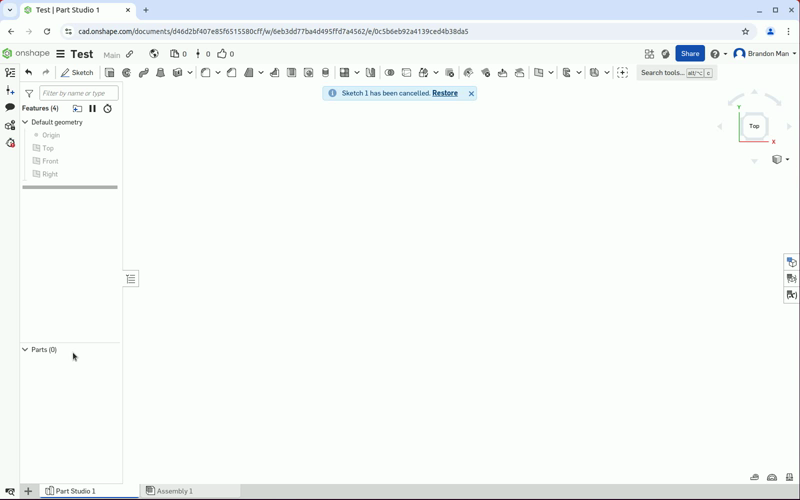
key(up)
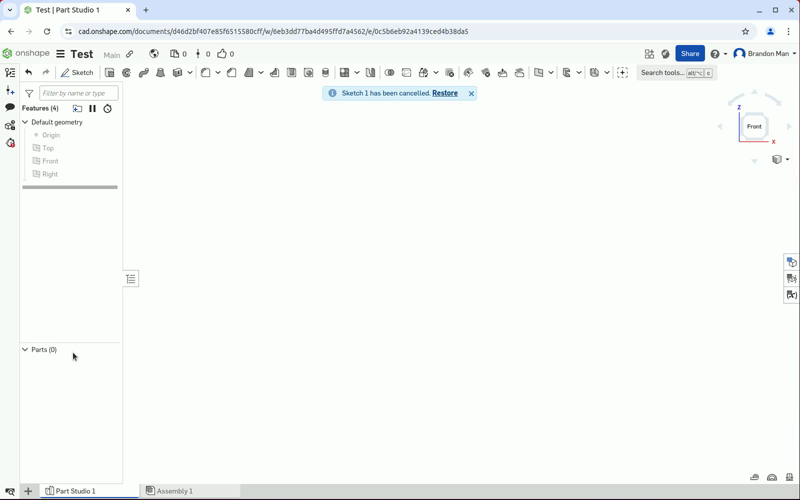
key_up(shift)
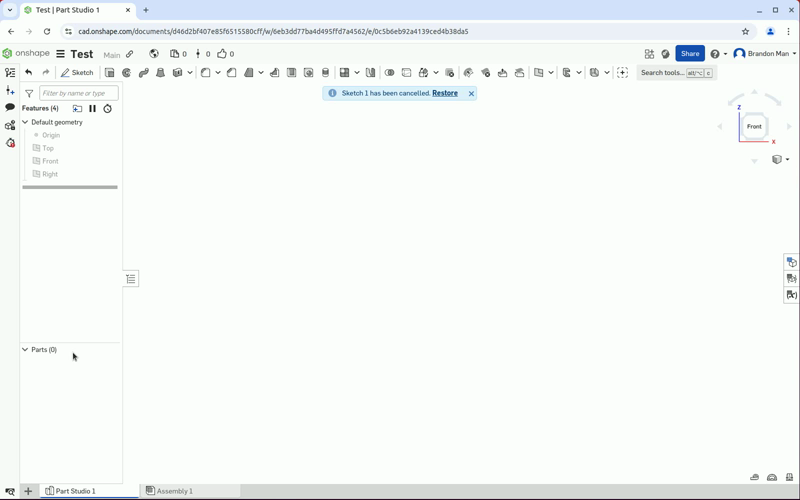
mouse_move(73, 352)
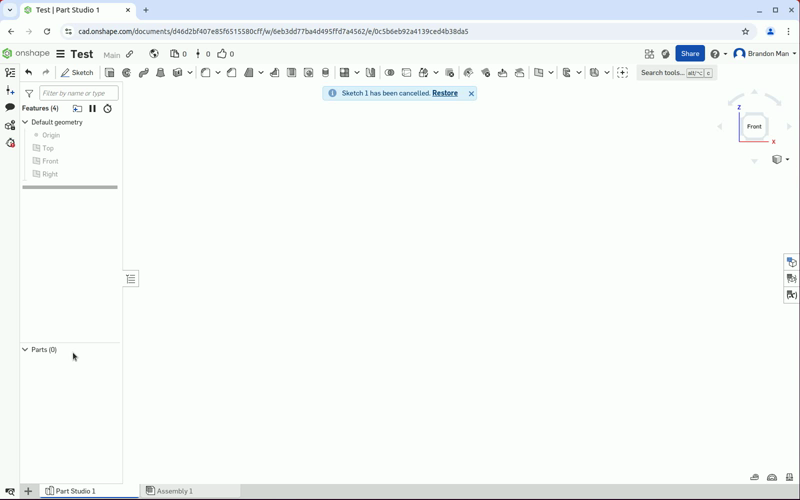
key(shift+y)
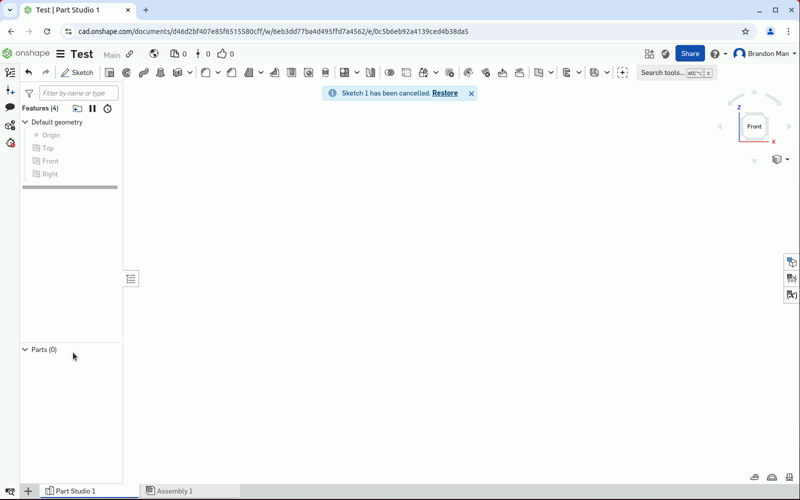
key(shift+s)
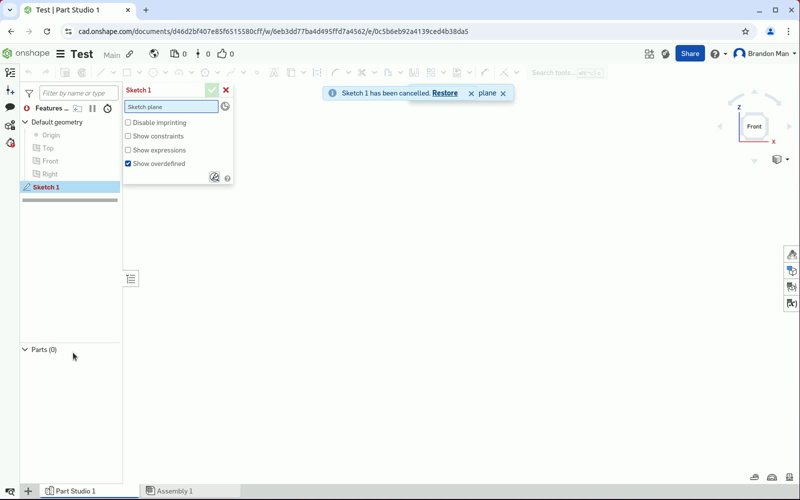
mouse_move(73, 163)
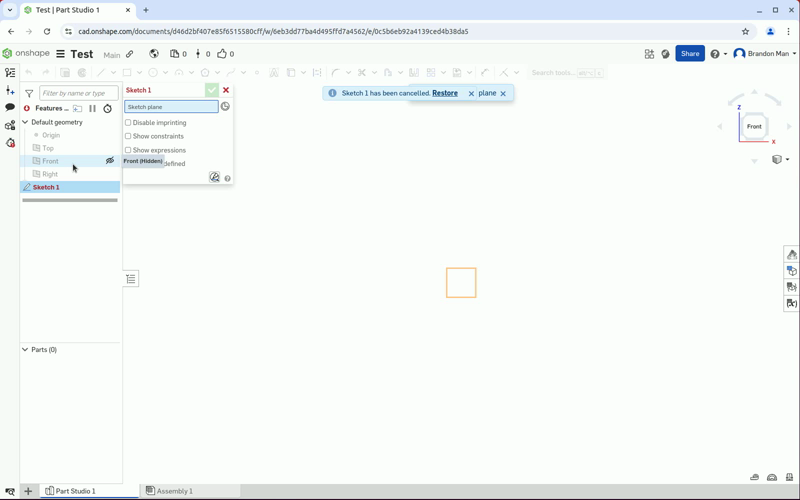
click(73, 163)
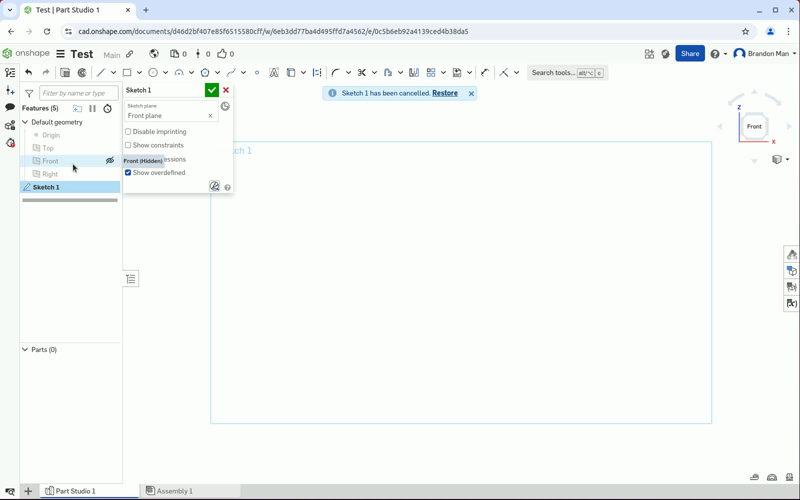
mouse_move(73, 352)
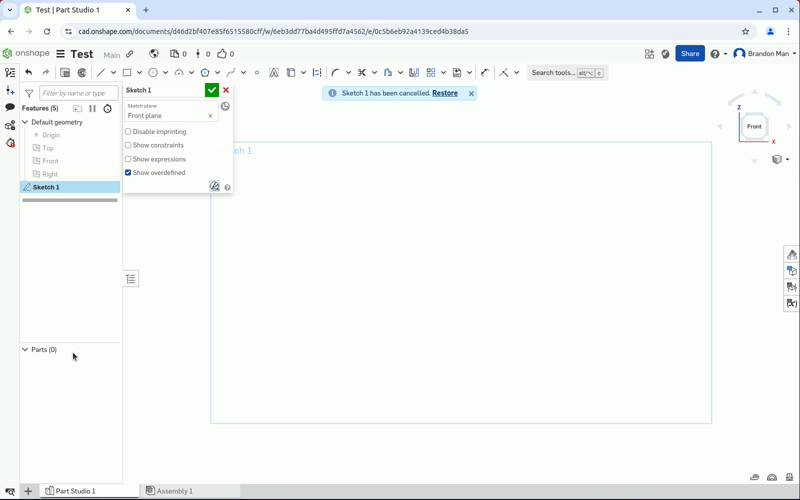
key(y)
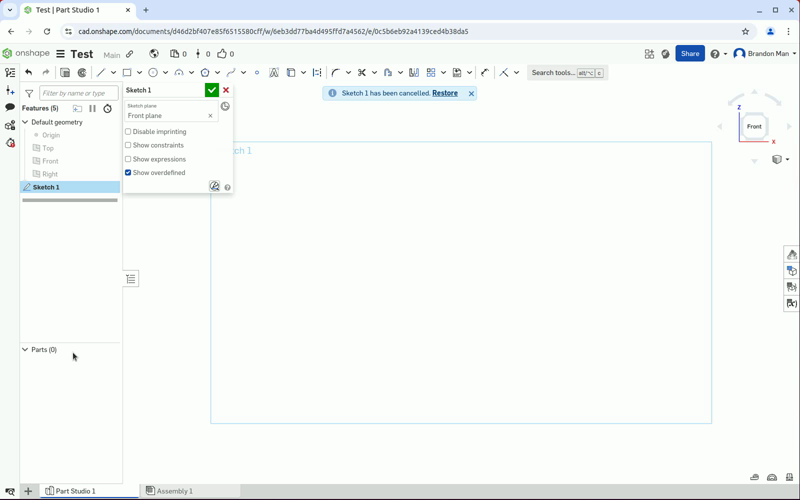
key(l)
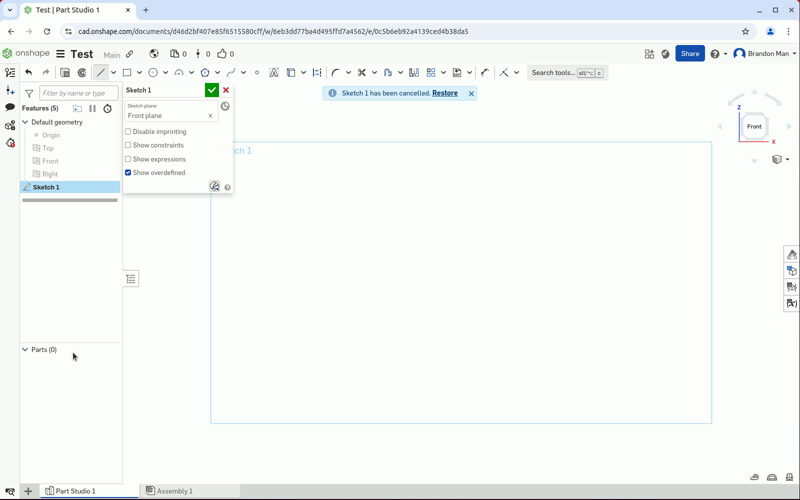
key_down(shift)
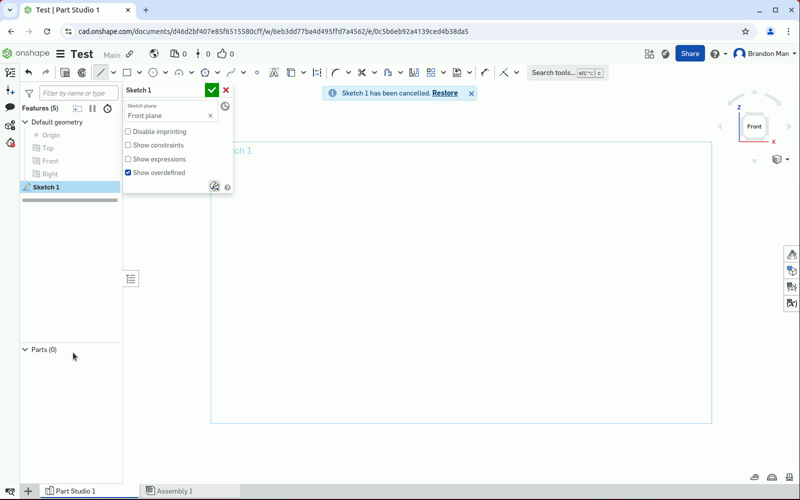
mouse_move(431, 290)
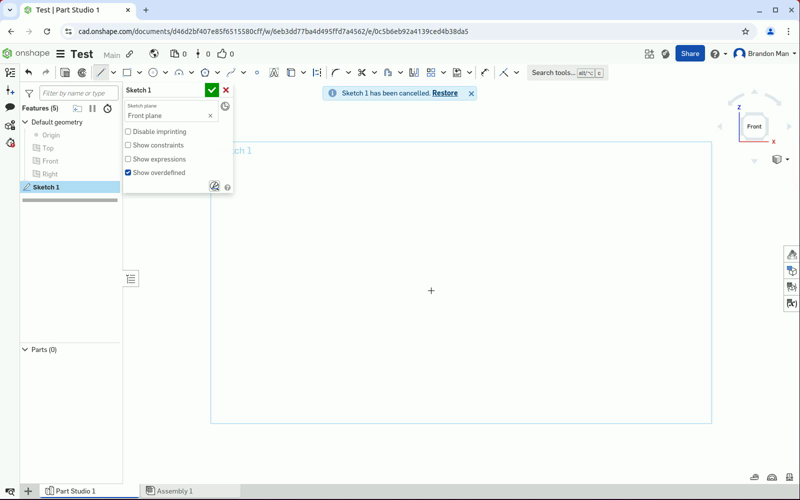
click(431, 290)
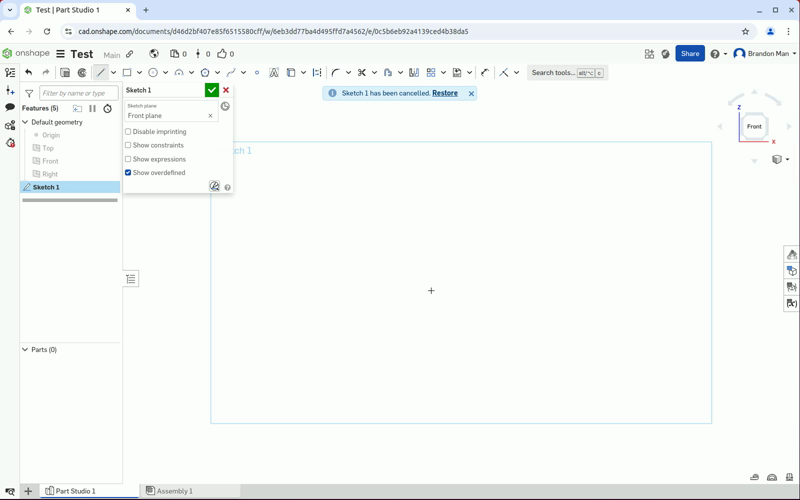
key_up(shift)
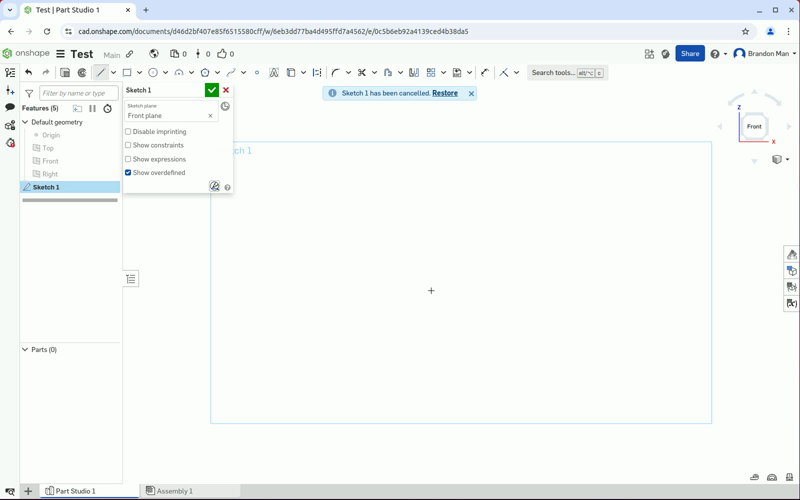
key_down(shift)
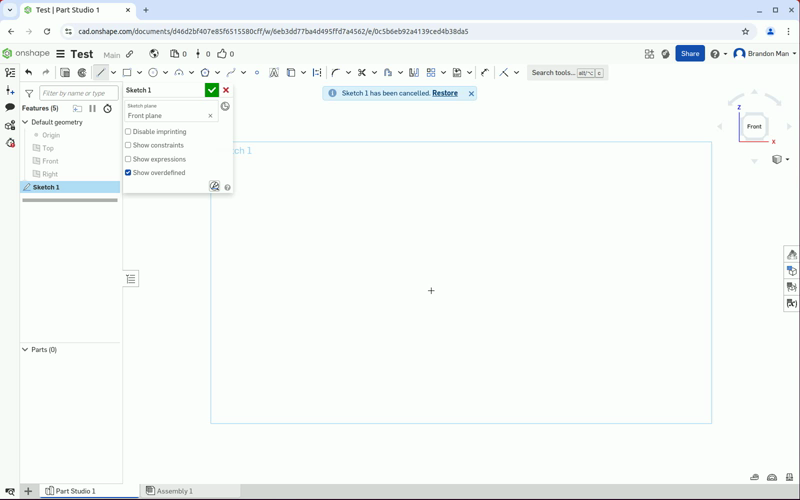
mouse_move(461, 290)
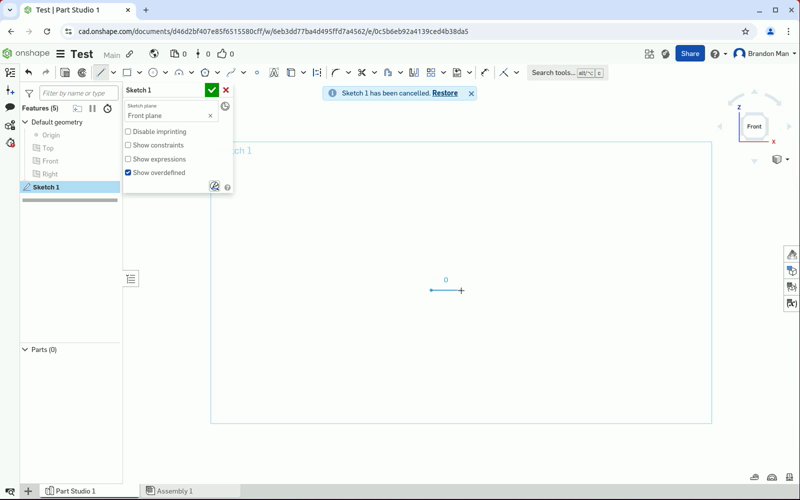
mouse_move(440, 290)
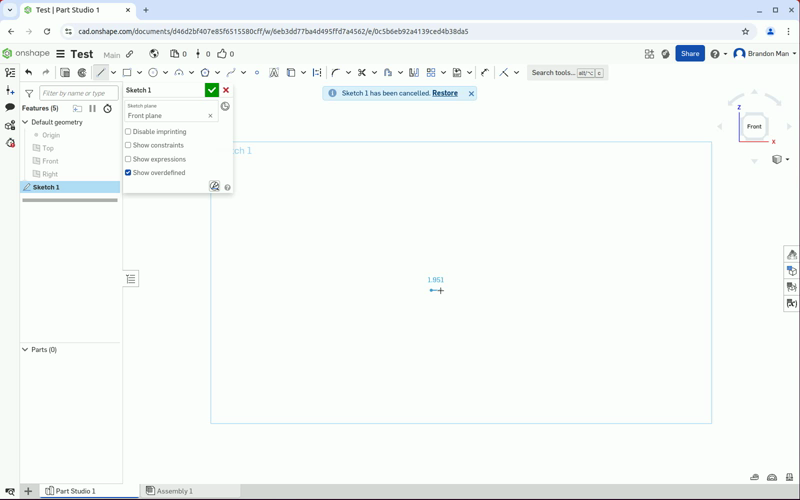
click(440, 290)
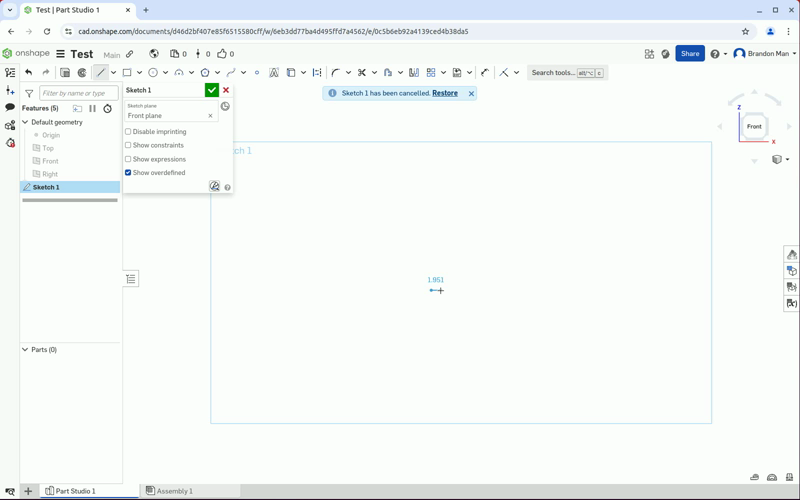
key_up(shift)
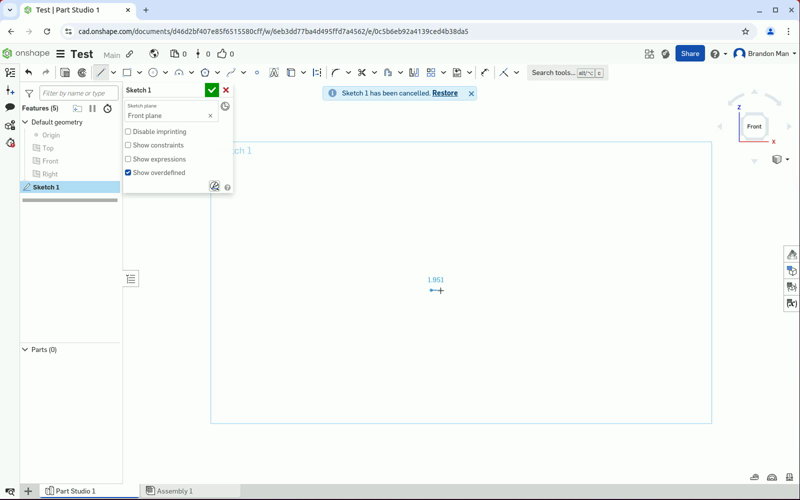
key(esc)
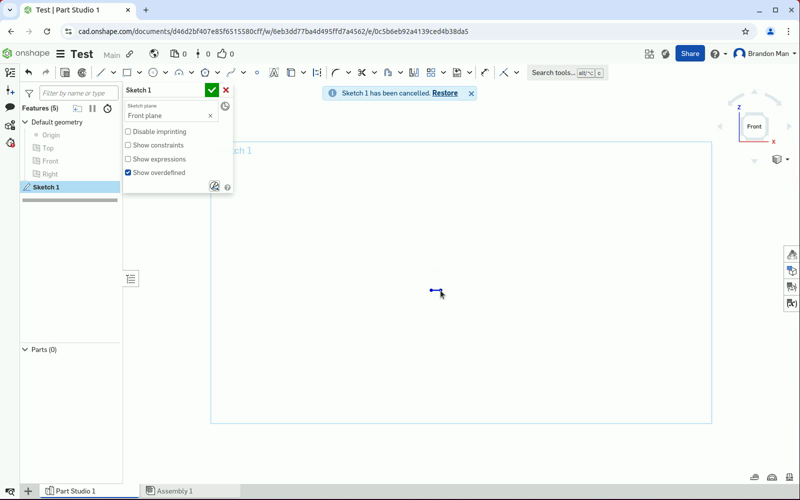
key(a)
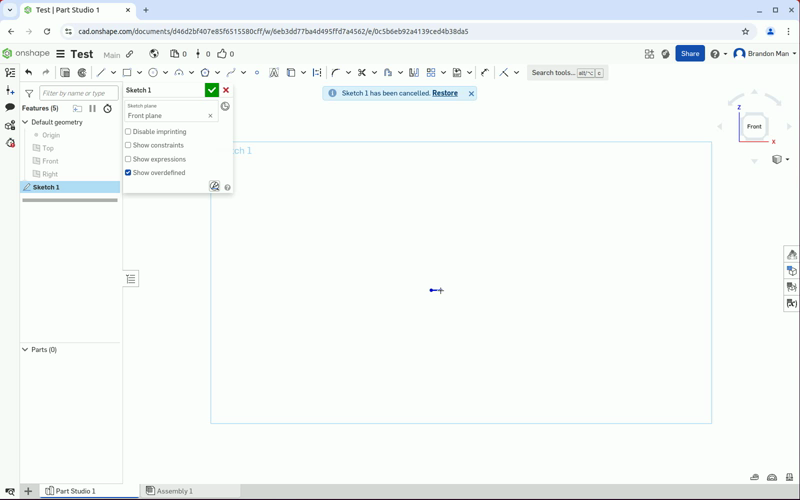
mouse_move(440, 290)
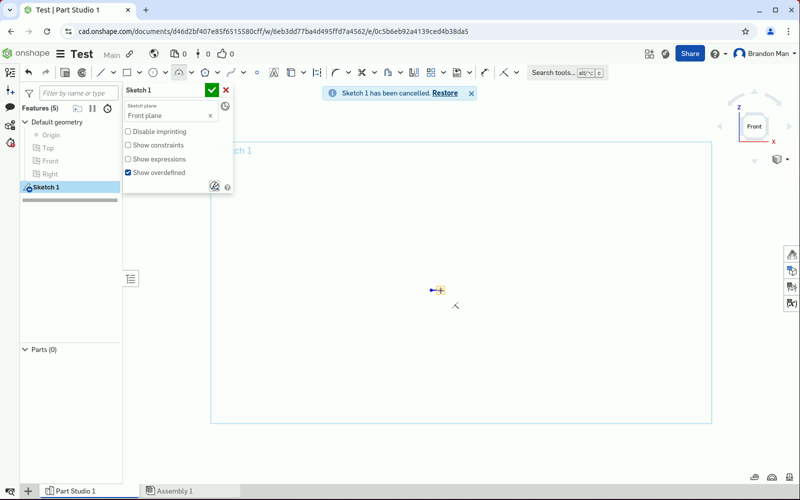
click(440, 290)
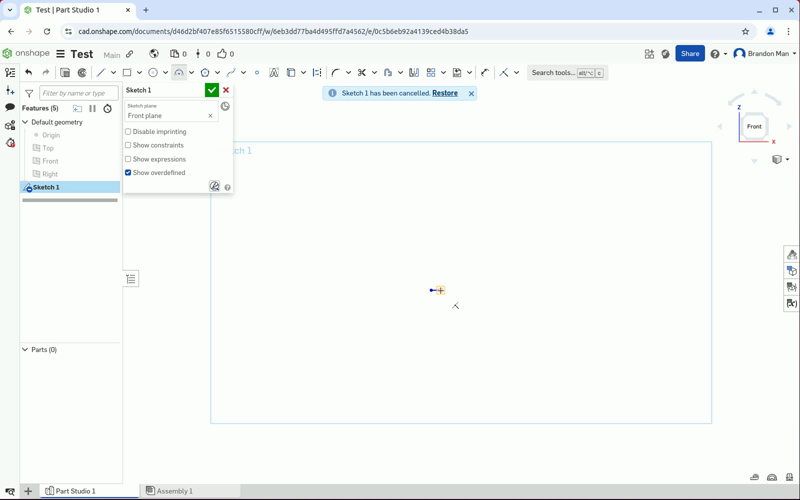
key_down(shift)
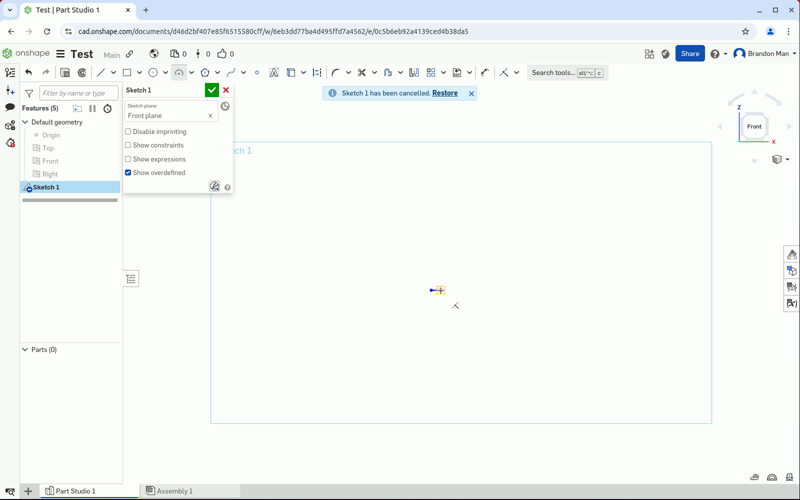
mouse_move(440, 273)
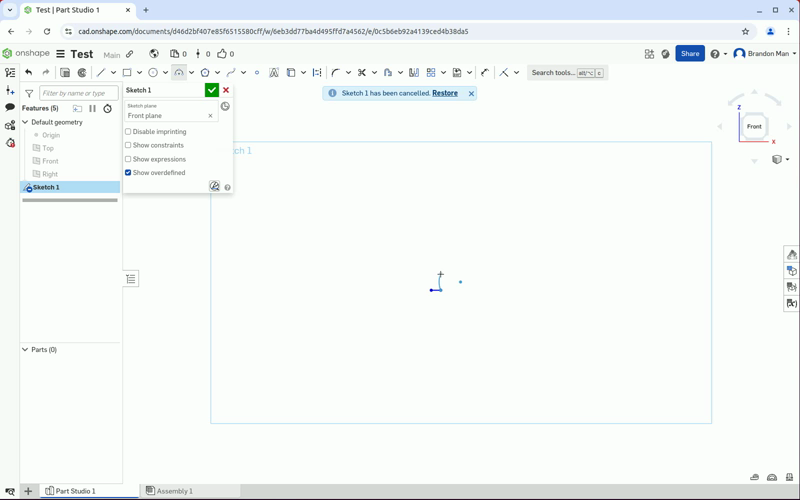
click(440, 273)
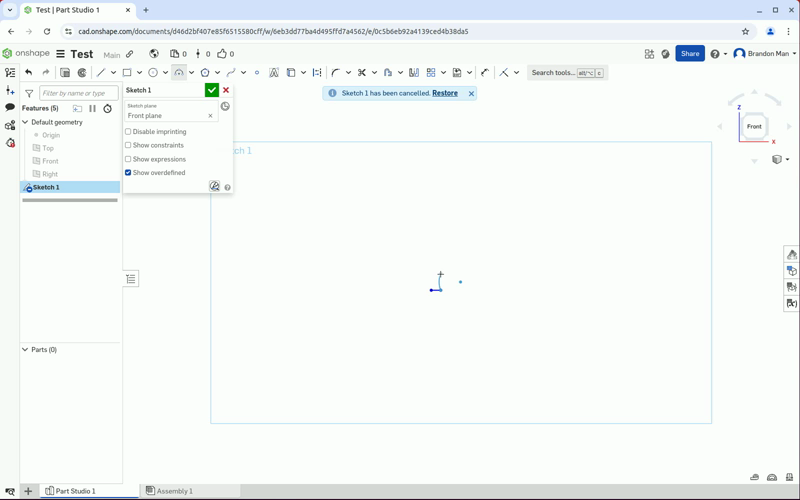
mouse_move(439, 281)
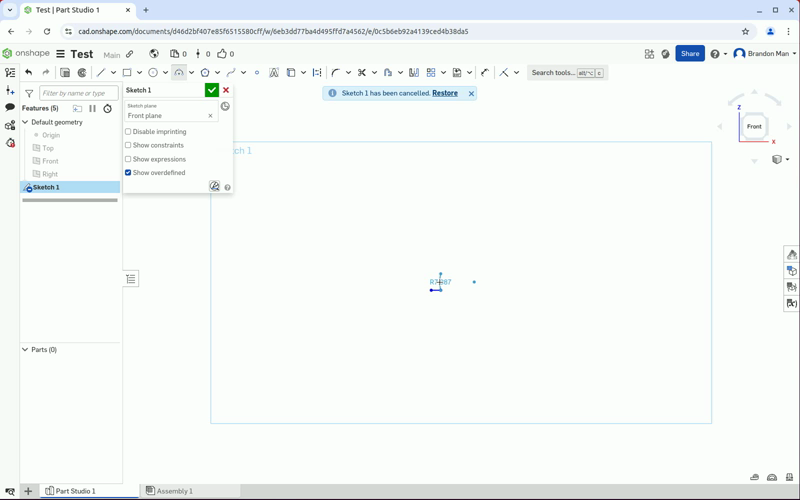
click(439, 281)
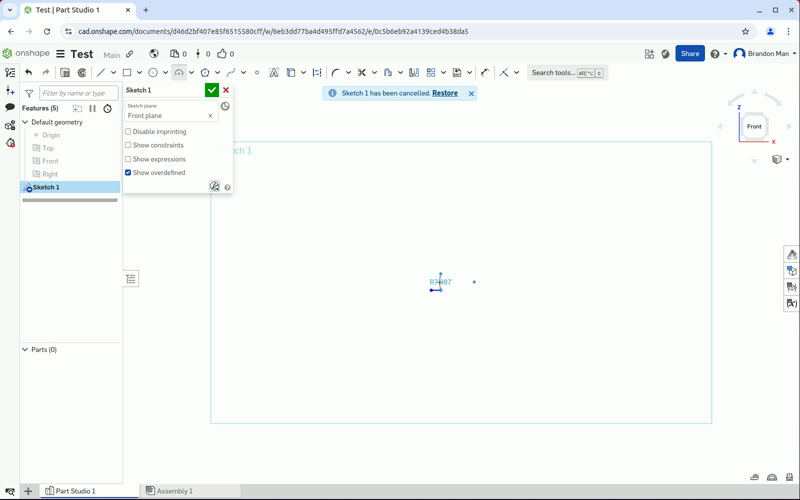
key_up(shift)
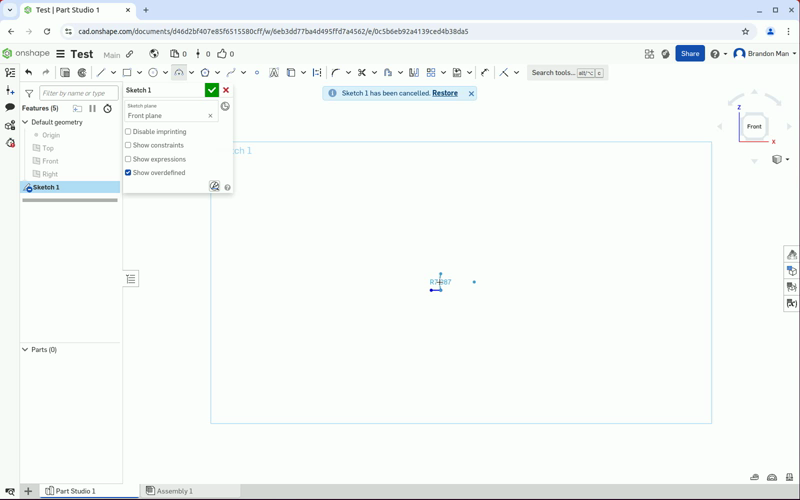
key(esc)
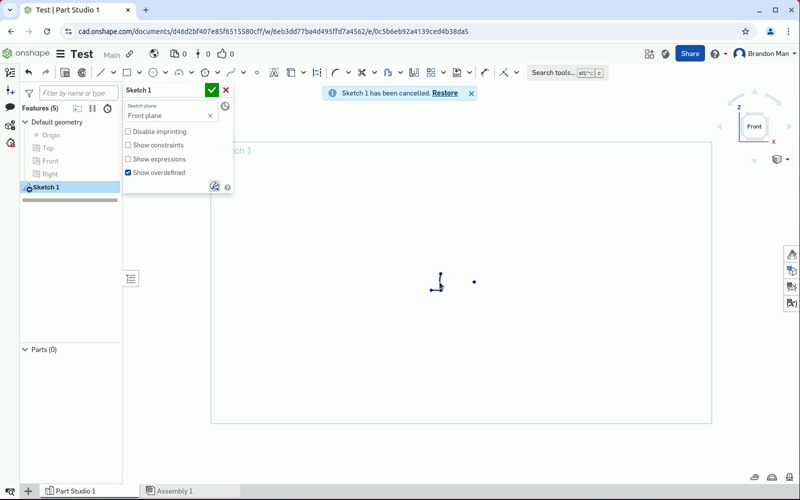
key(l)
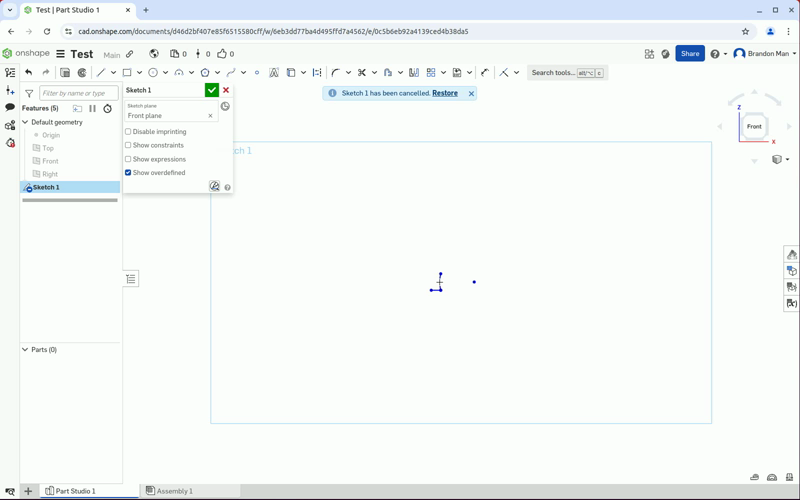
mouse_move(440, 273)
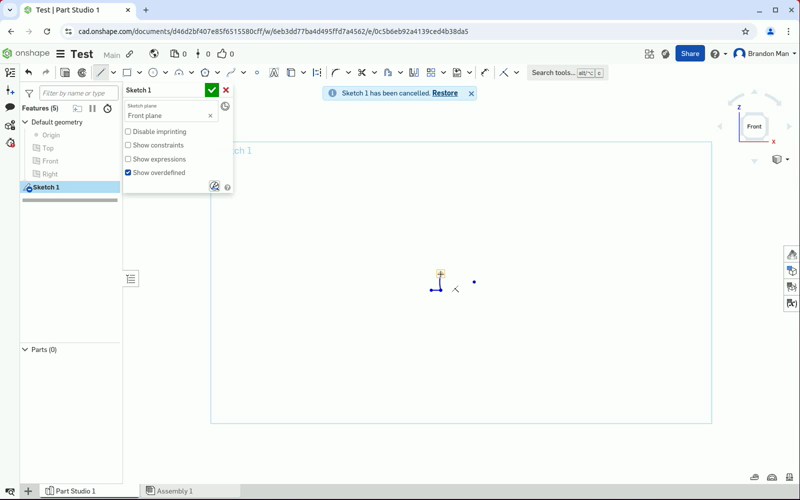
click(440, 273)
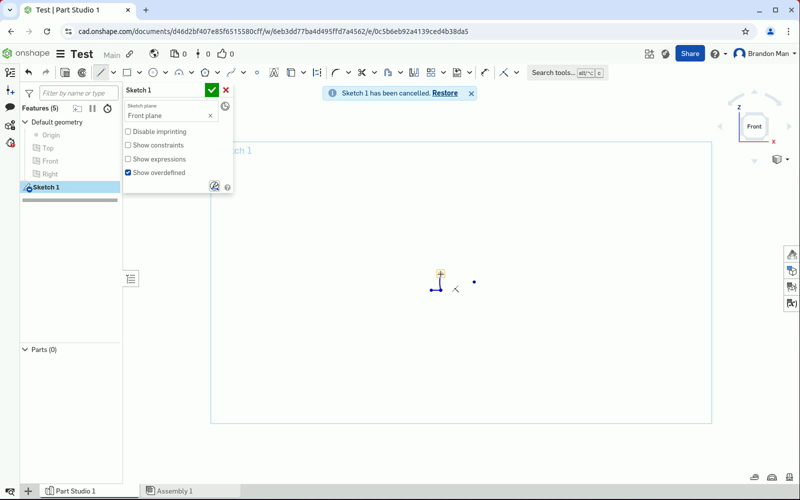
key_down(shift)
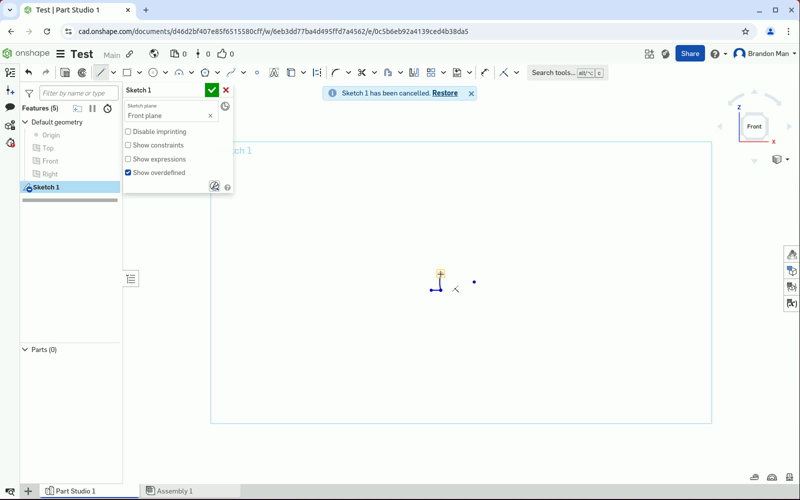
mouse_move(470, 273)
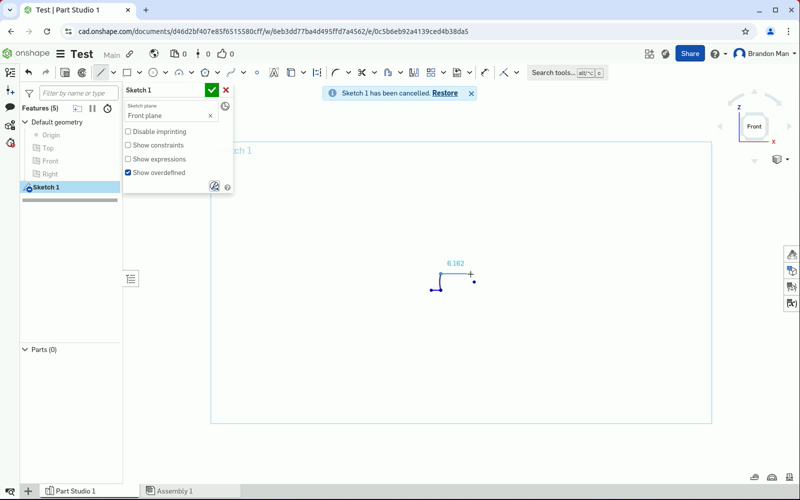
mouse_move(431, 273)
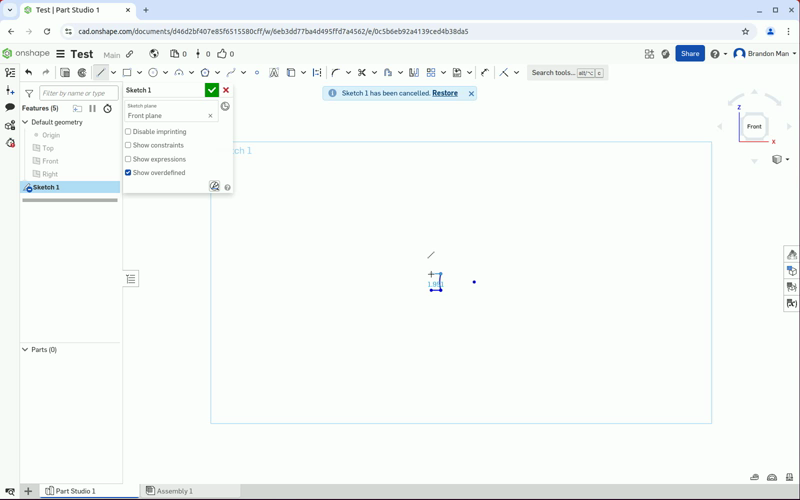
click(431, 273)
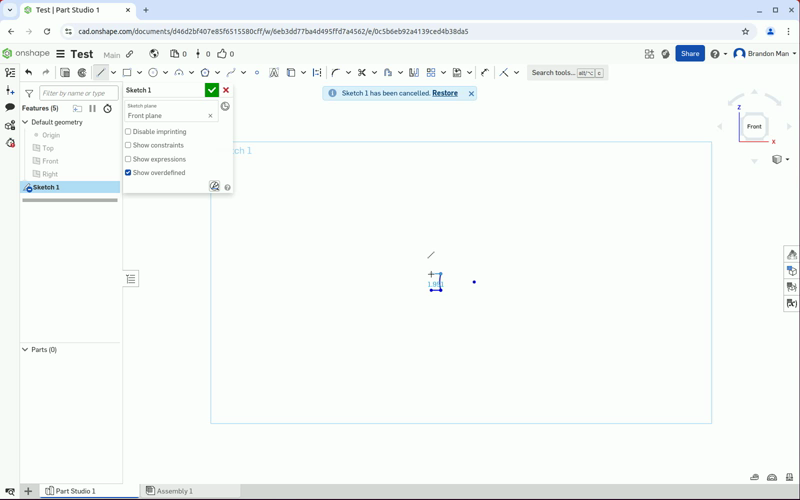
key_up(shift)
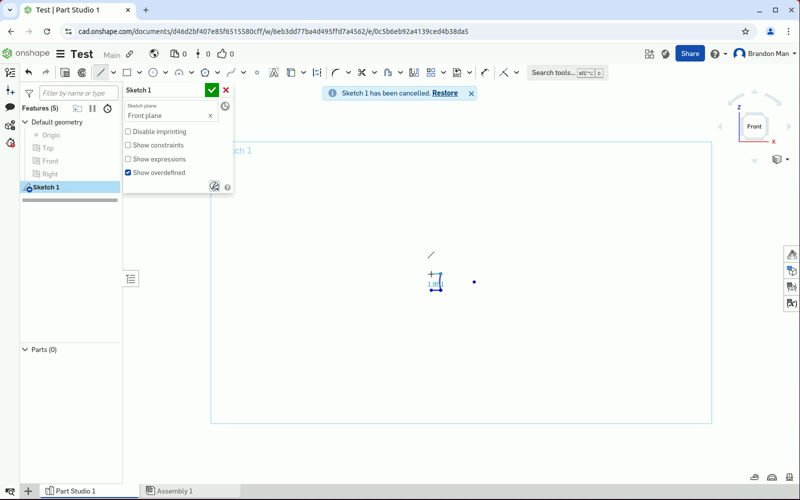
mouse_move(461, 273)
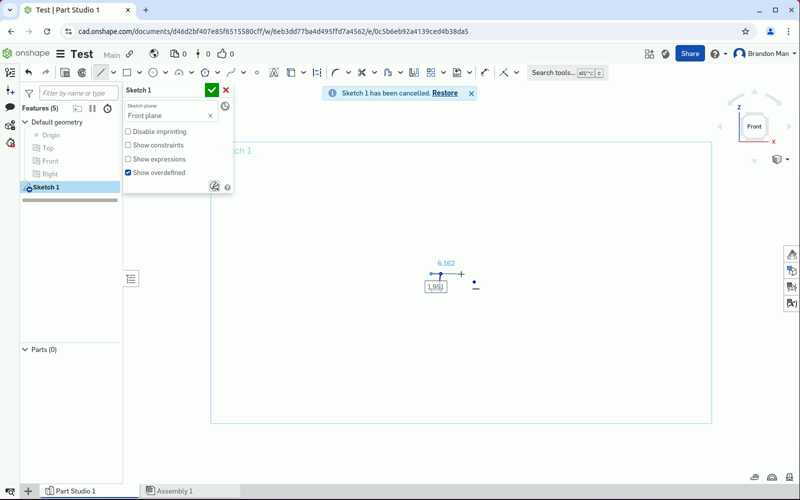
key_down(shift)
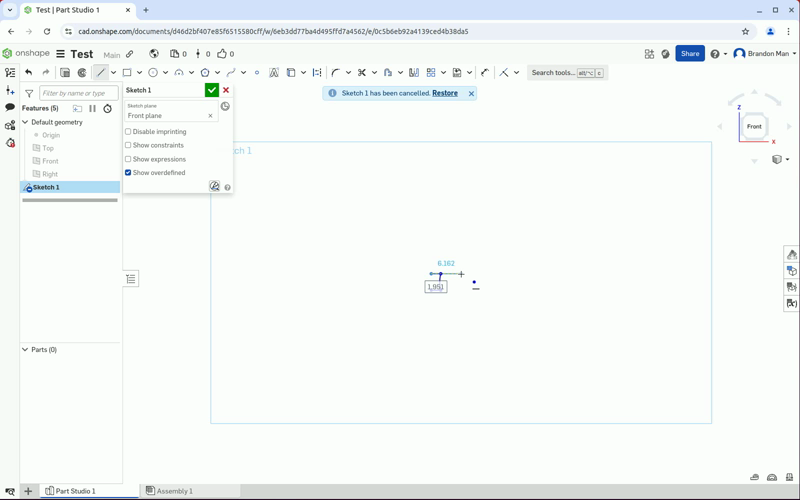
mouse_move(431, 290)
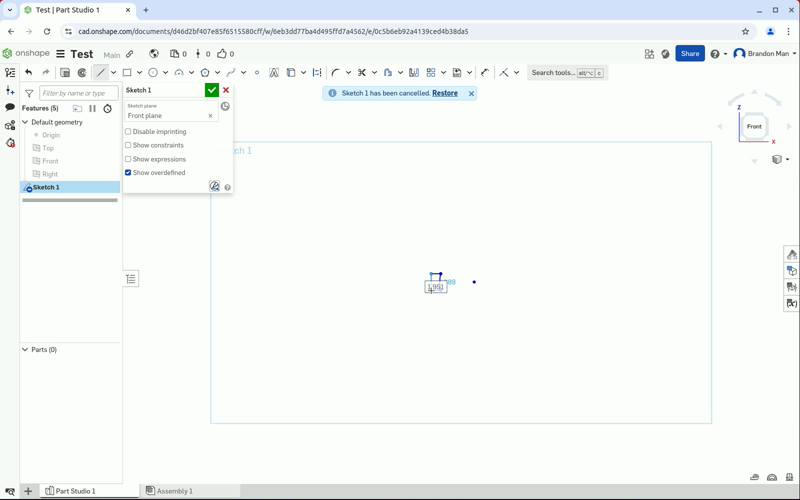
key_up(shift)
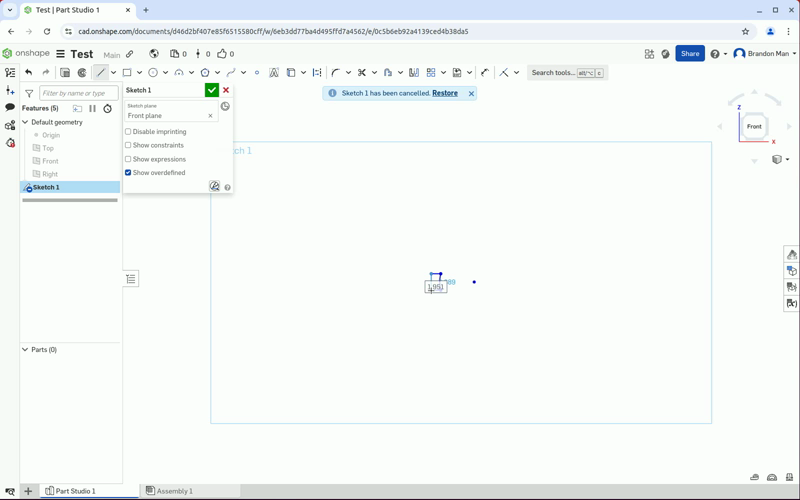
click(431, 290)
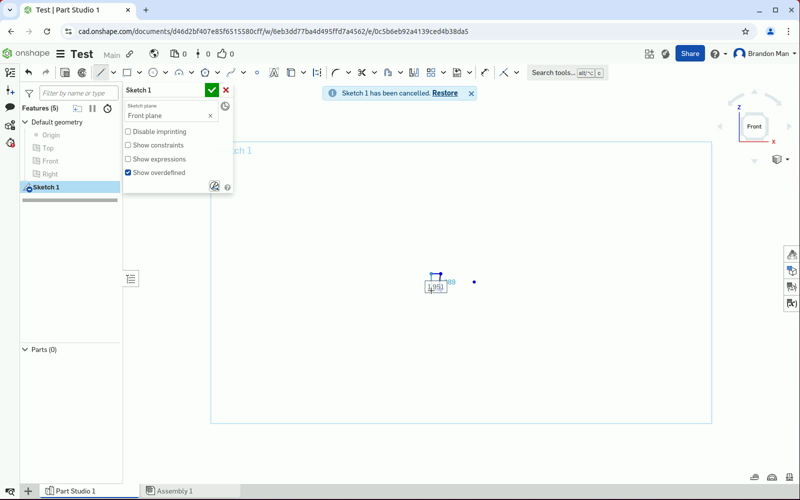
key(esc)
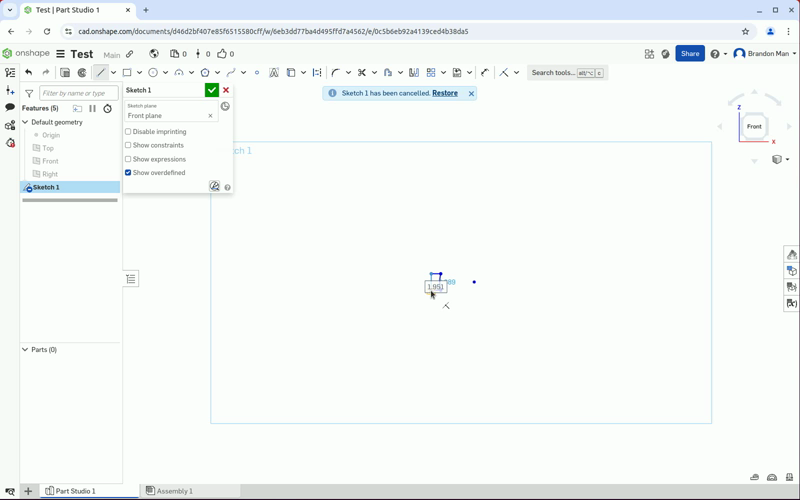
mouse_move(433, 275)
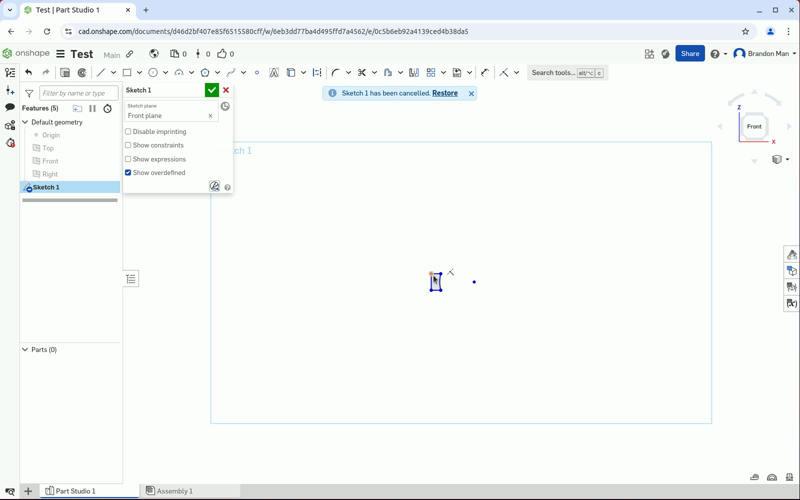
scroll(6)
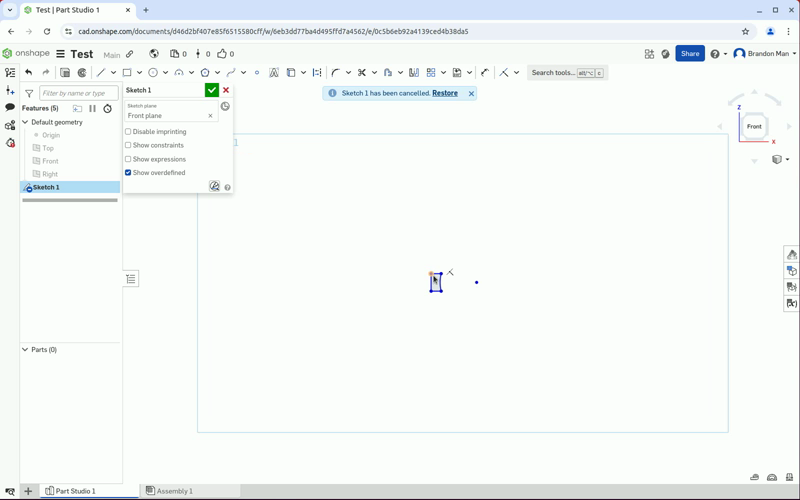
scroll(6)
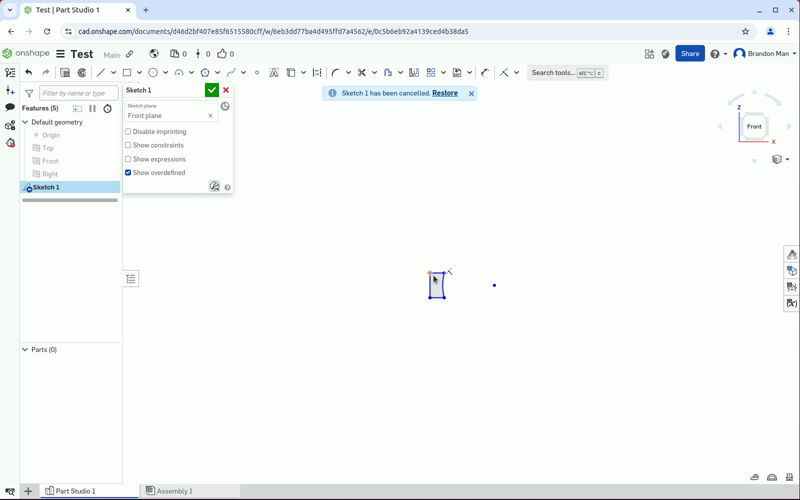
scroll(6)
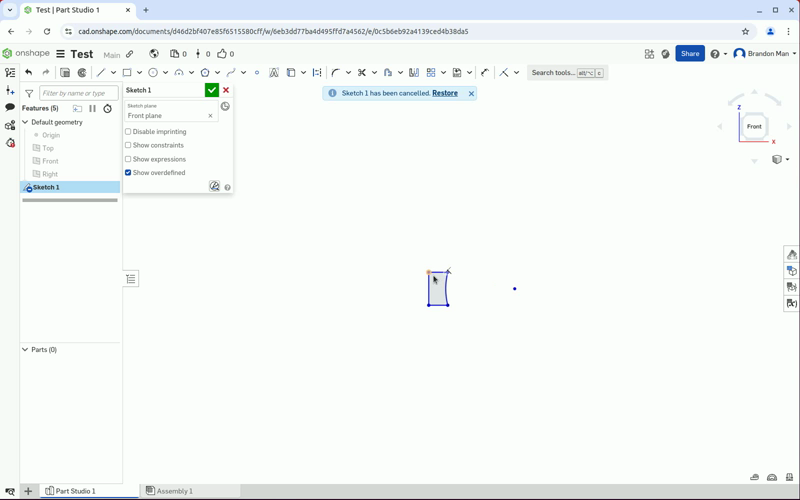
scroll(6)
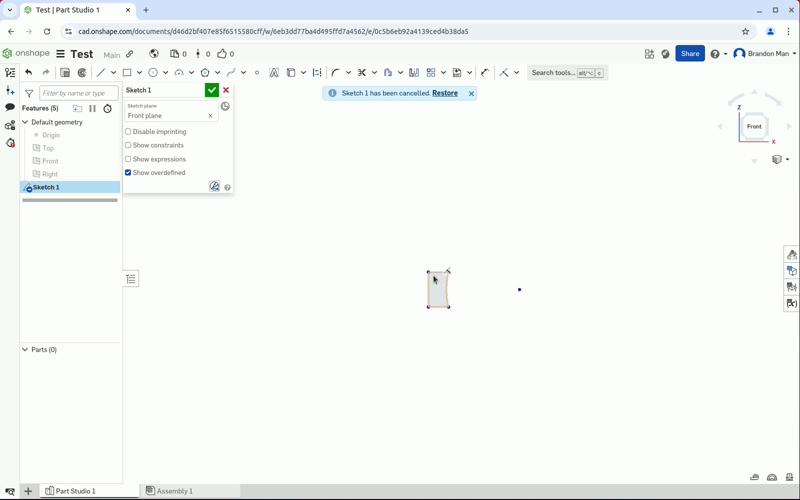
scroll(6)
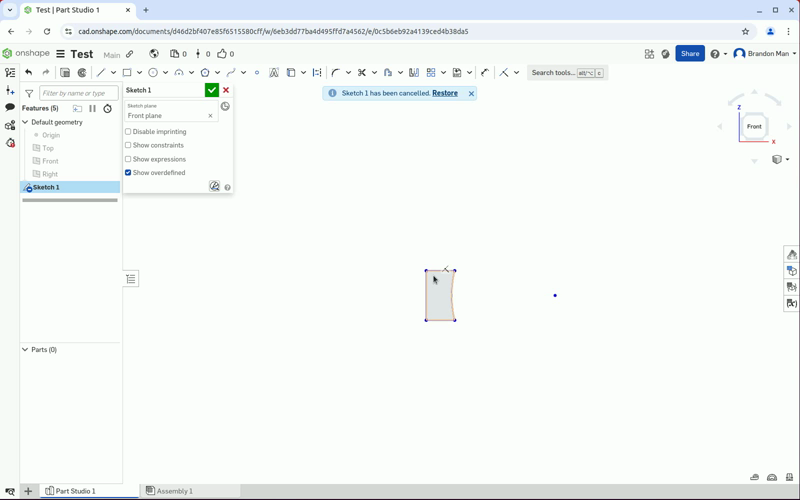
scroll(6)
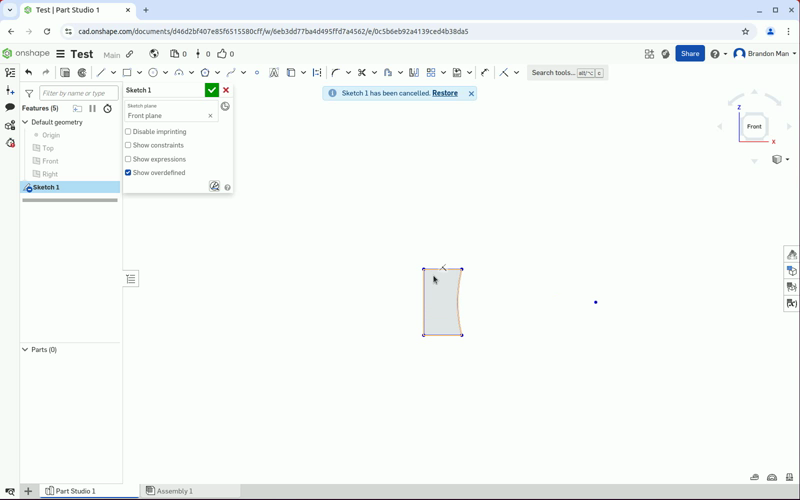
scroll(6)
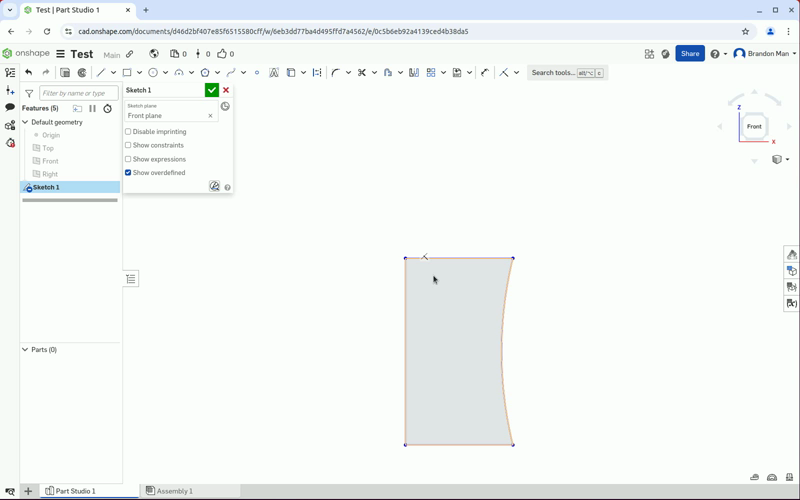
click(433, 275)
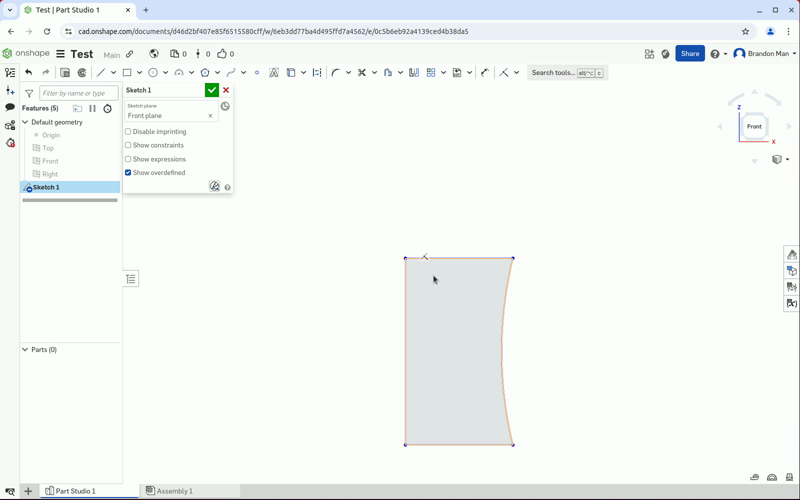
scroll(-6)
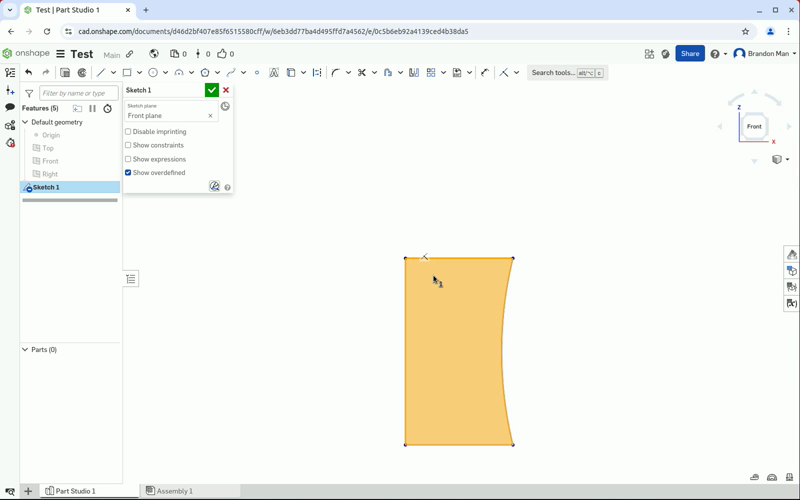
scroll(-6)
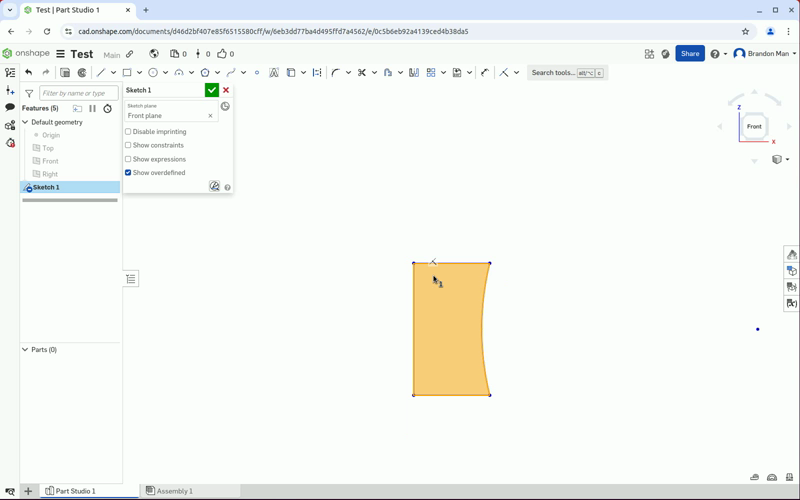
scroll(-6)
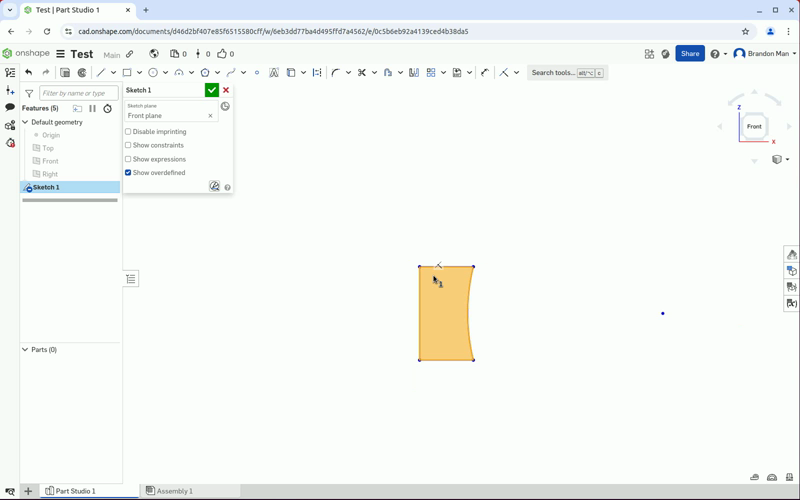
scroll(-6)
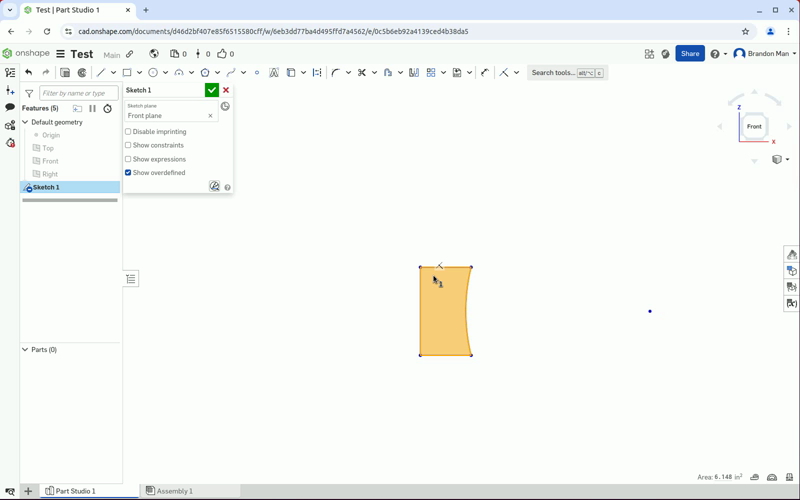
scroll(-6)
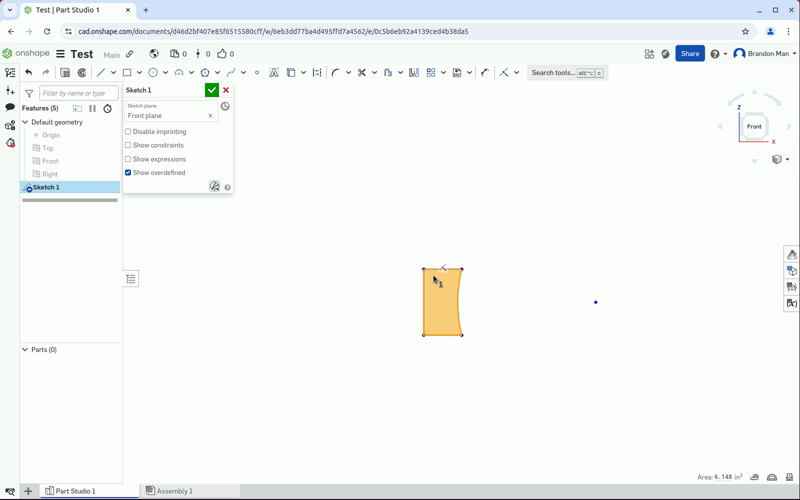
scroll(-6)
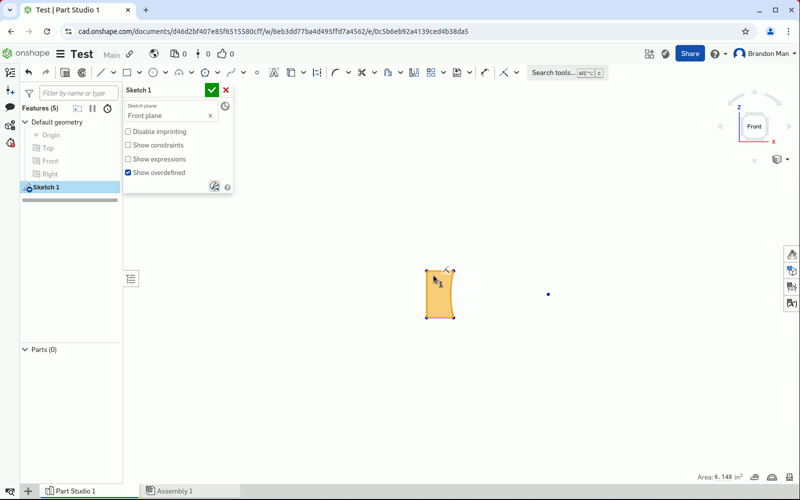
scroll(-6)
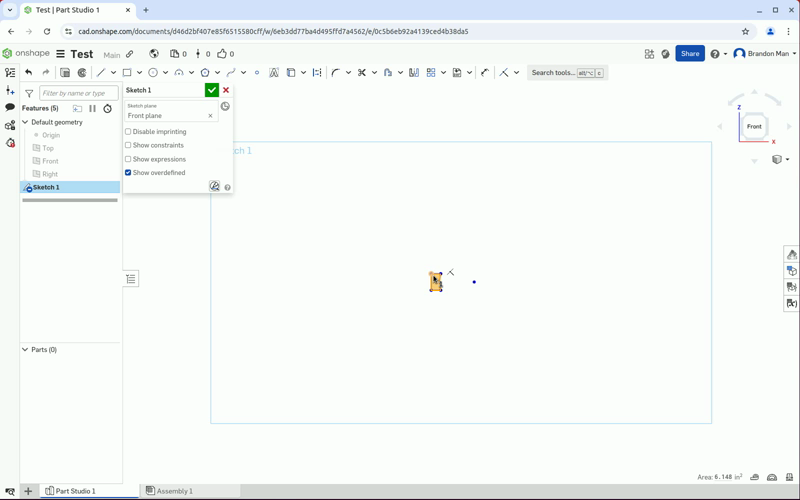
mouse_move(73, 352)
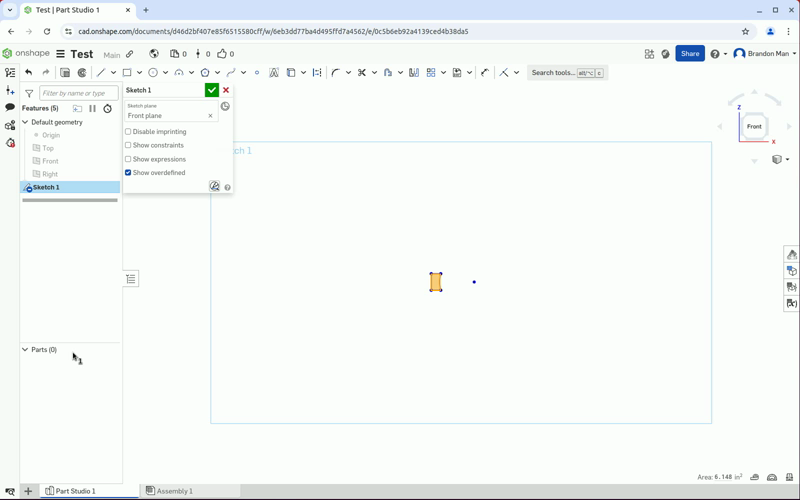
key(shift+y)
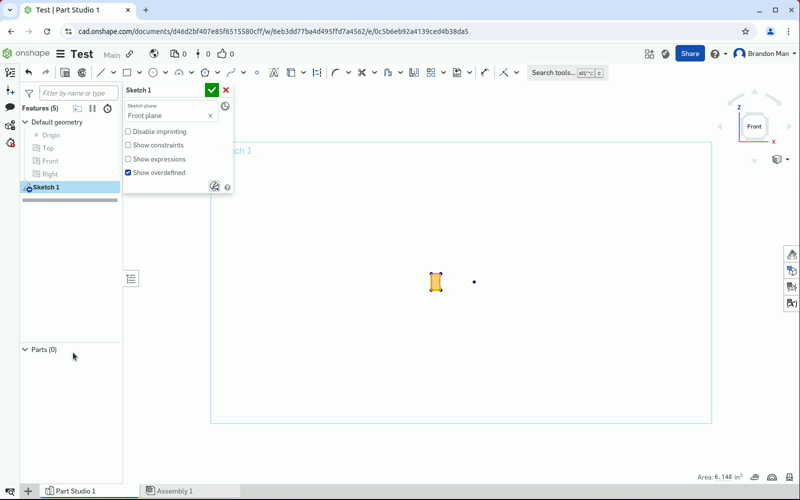
key(shift+e)
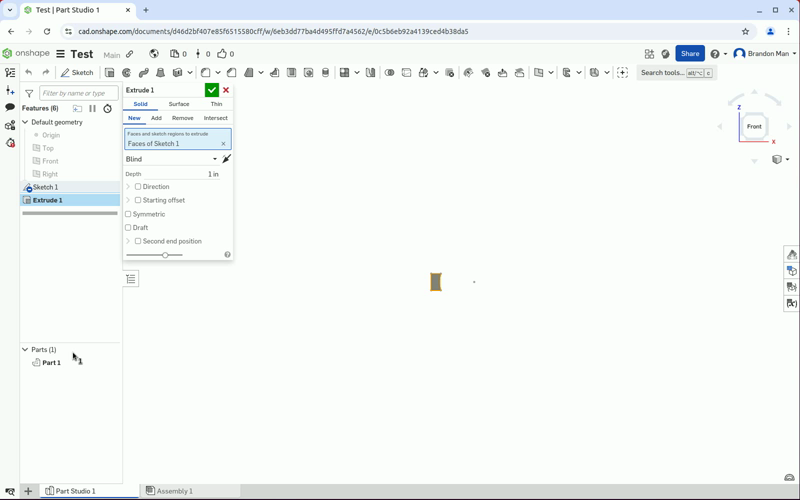
mouse_move(143, 106)
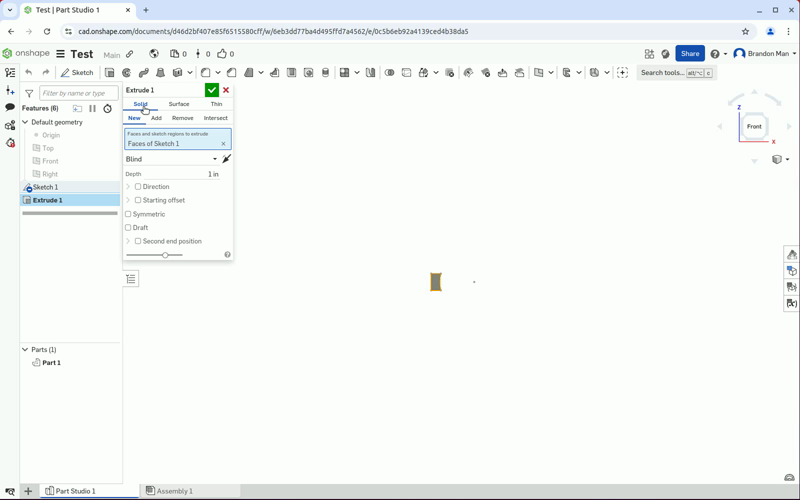
click(143, 106)
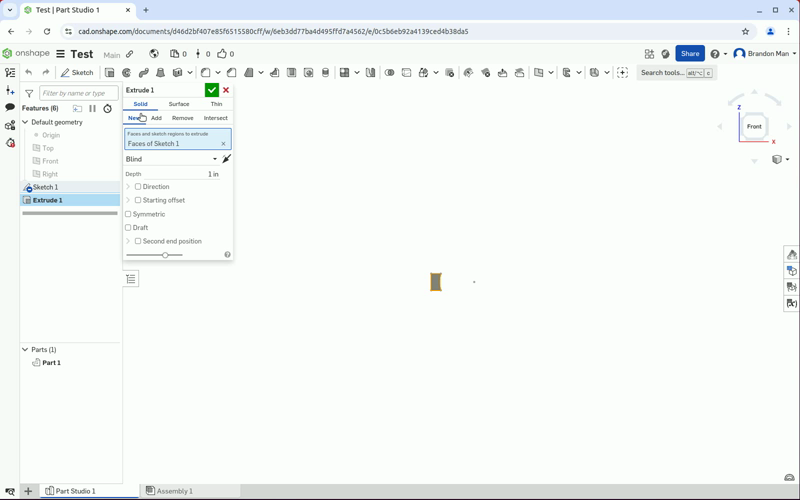
mouse_move(137, 120)
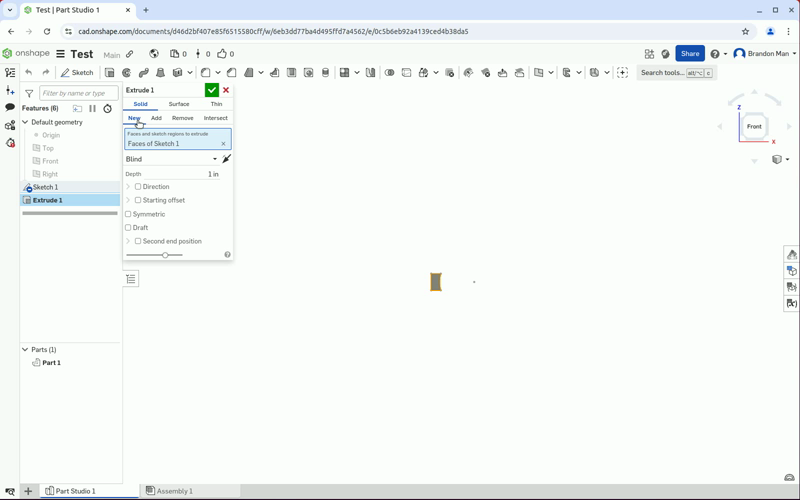
click(137, 120)
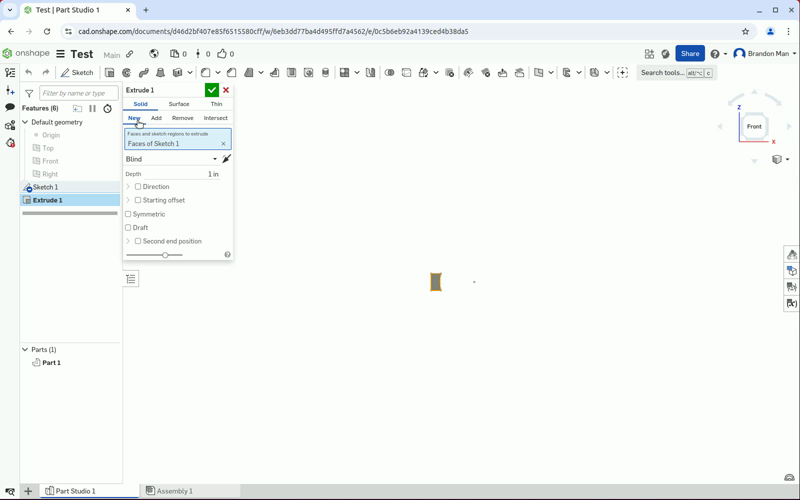
key(tab, 4)
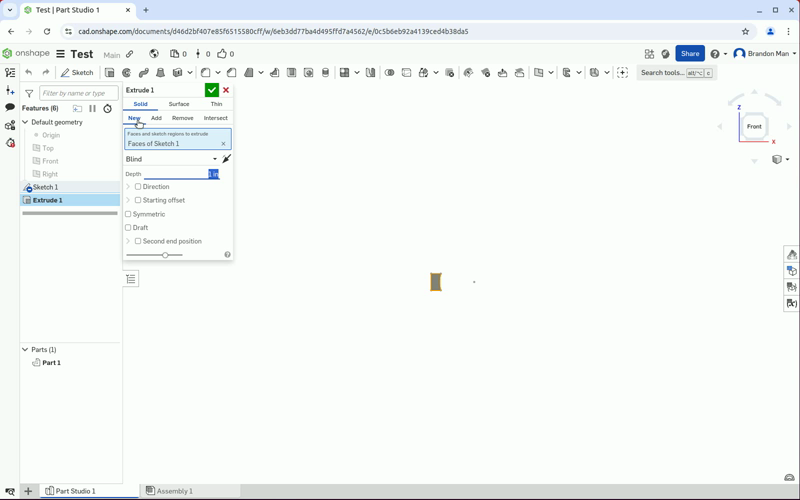
text(7.943)
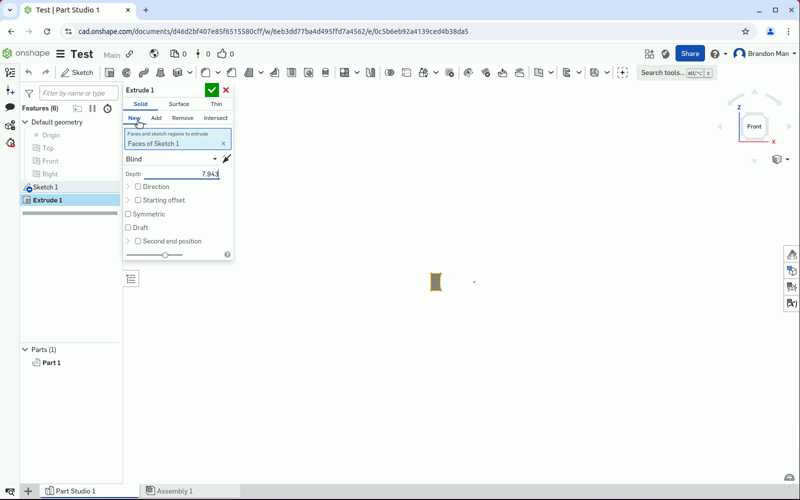
key(enter)
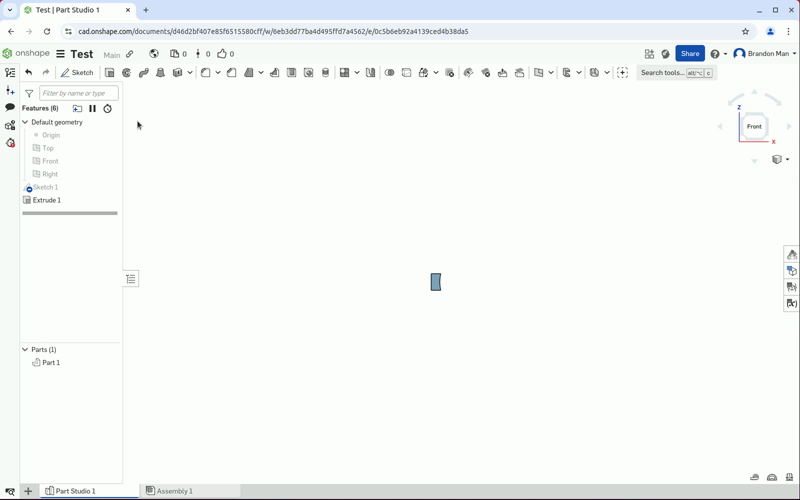
key(shift+h)
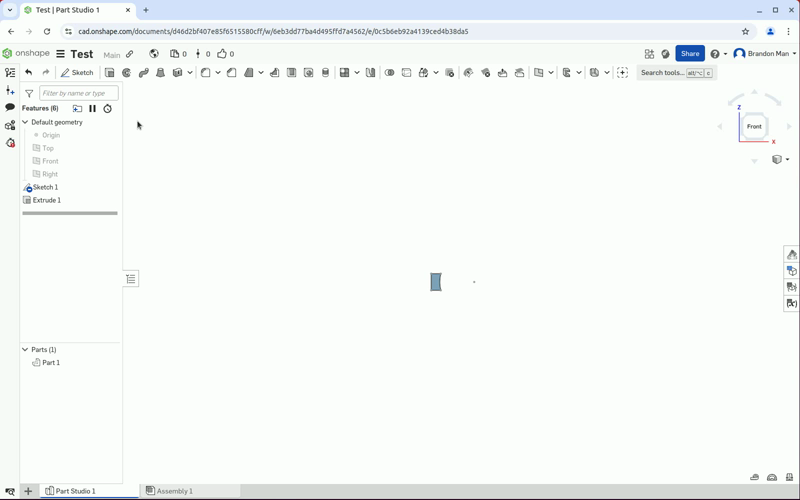
key(shift+h)
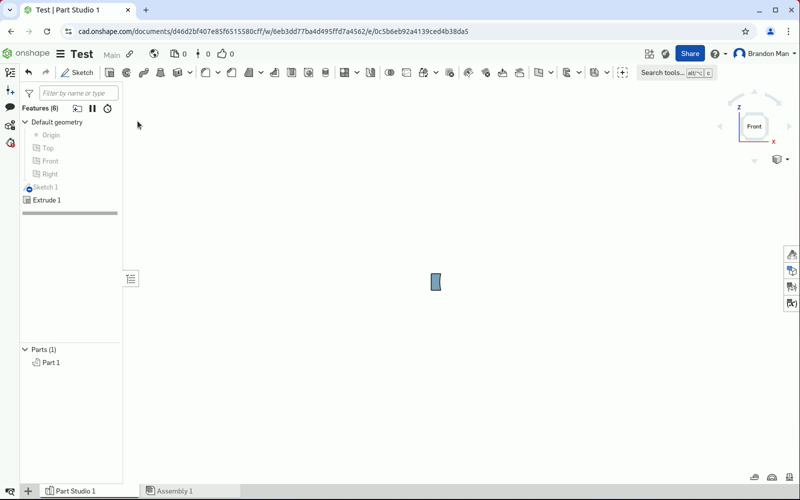
mouse_move(73, 189)
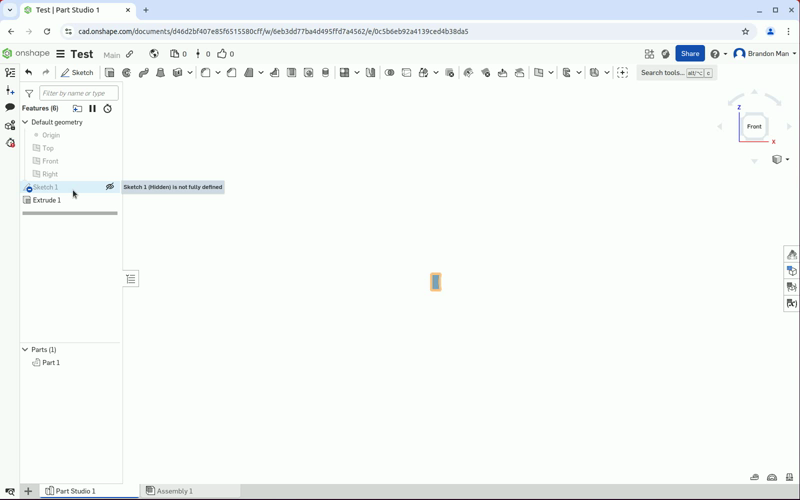
click(73, 189)
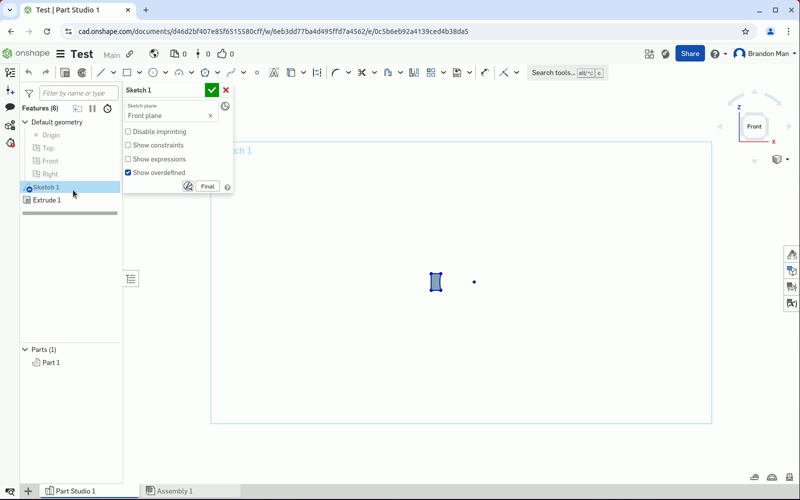
mouse_move(229, 92)
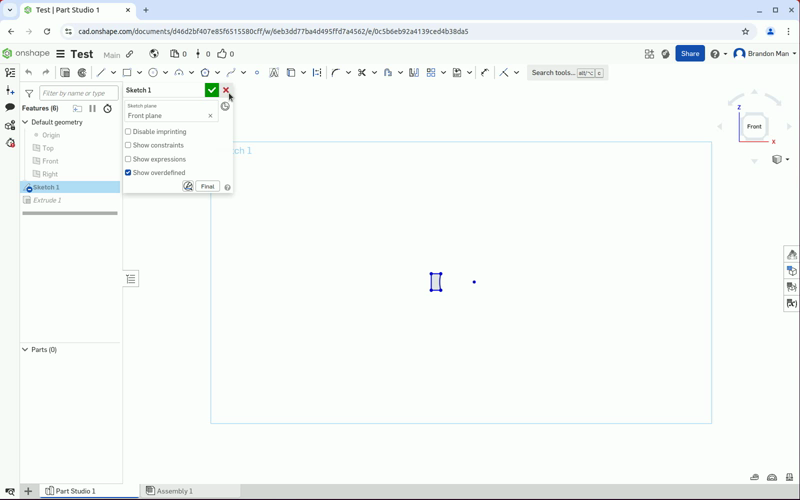
click(229, 92)
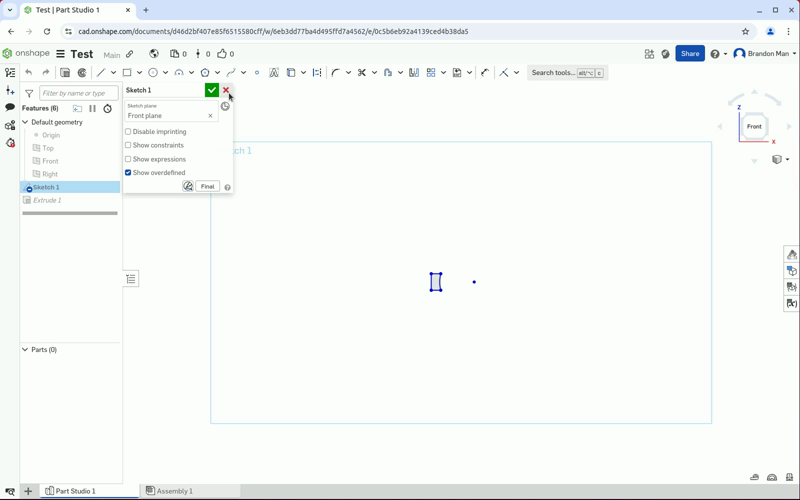
key(shift+s)
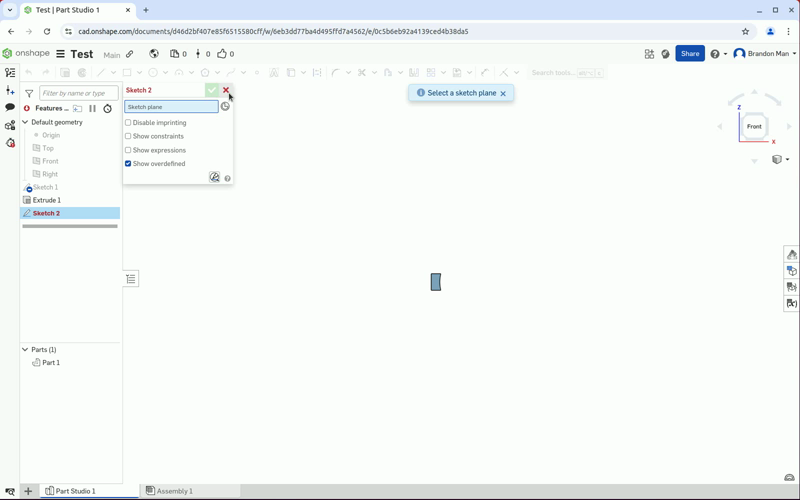
mouse_move(73, 163)
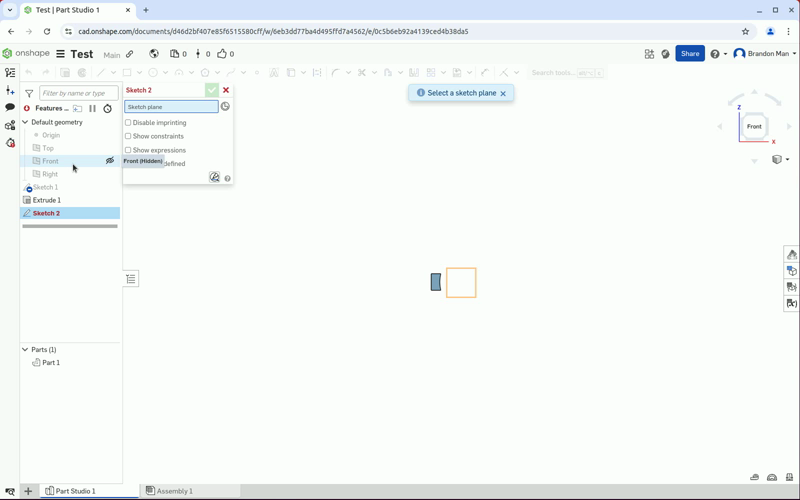
click(73, 163)
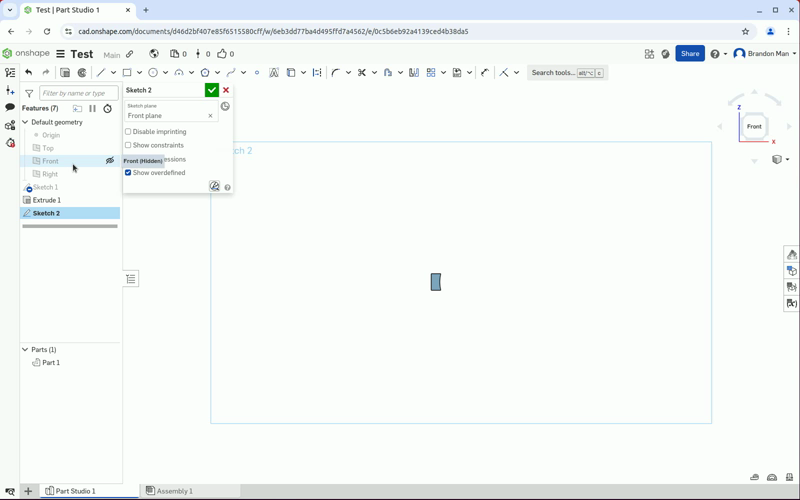
mouse_move(73, 352)
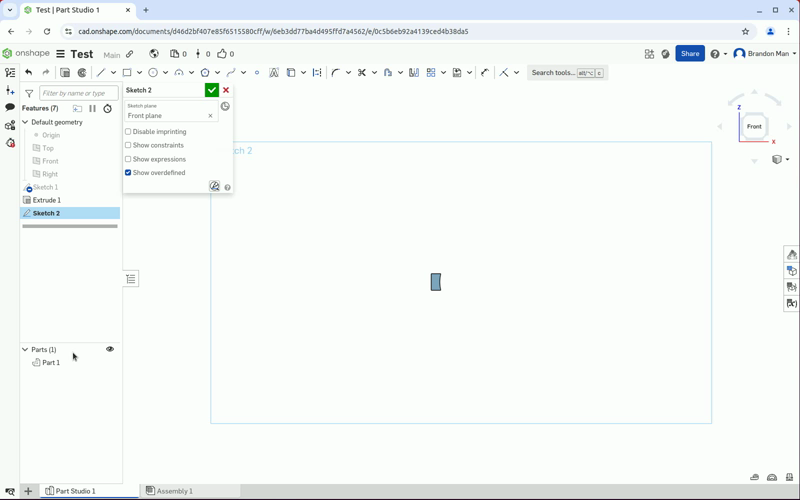
key(y)
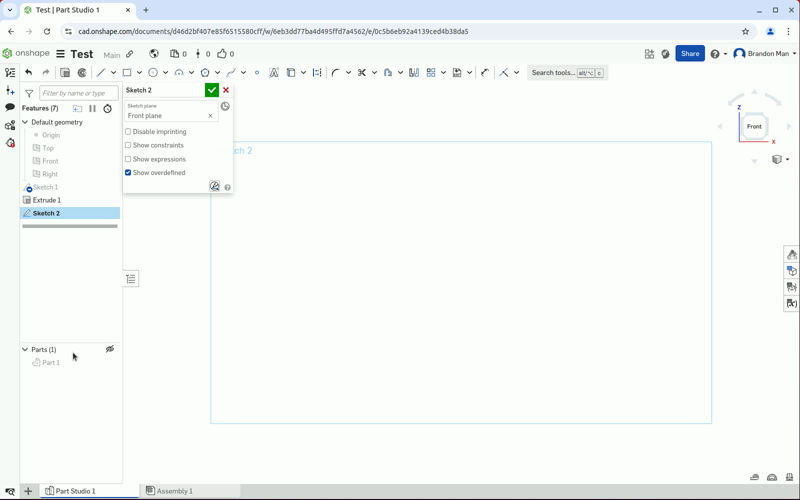
key(c)
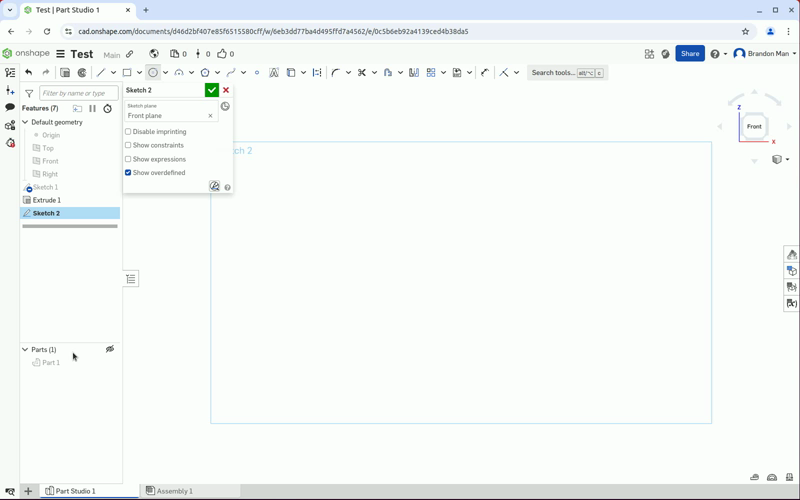
key_down(shift)
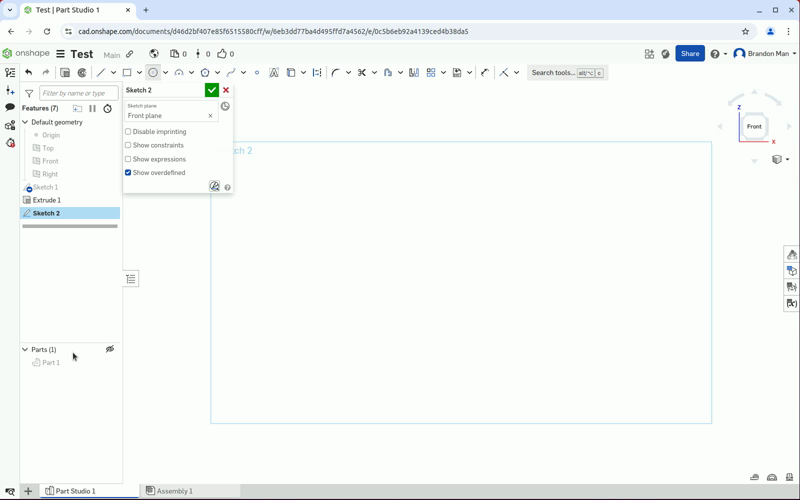
mouse_move(460, 282)
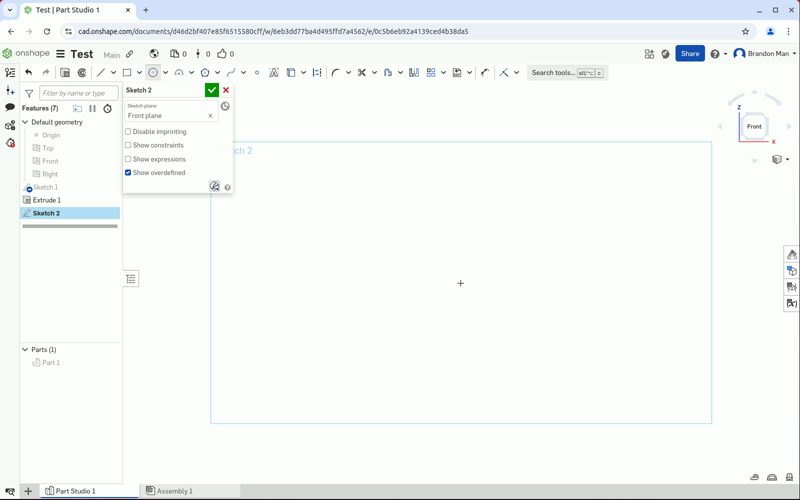
click(460, 282)
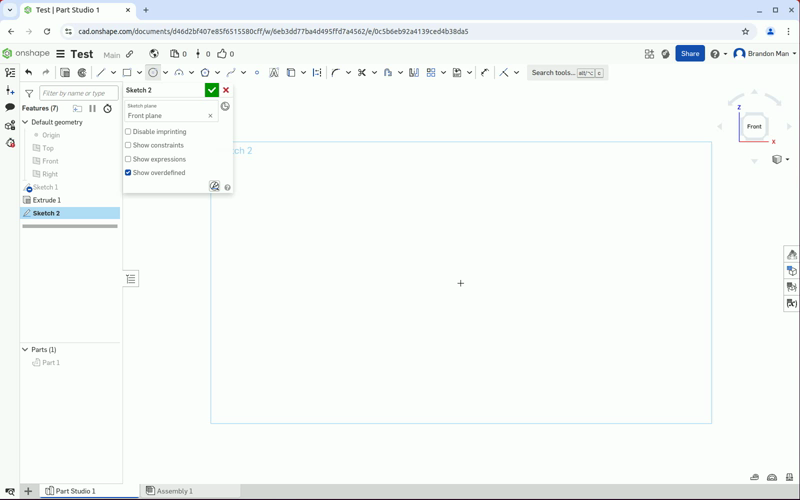
key_up(shift)
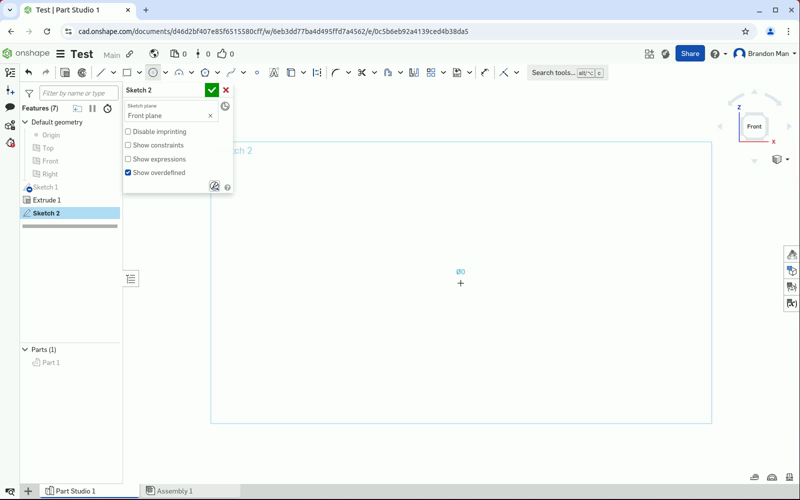
mouse_move(505, 282)
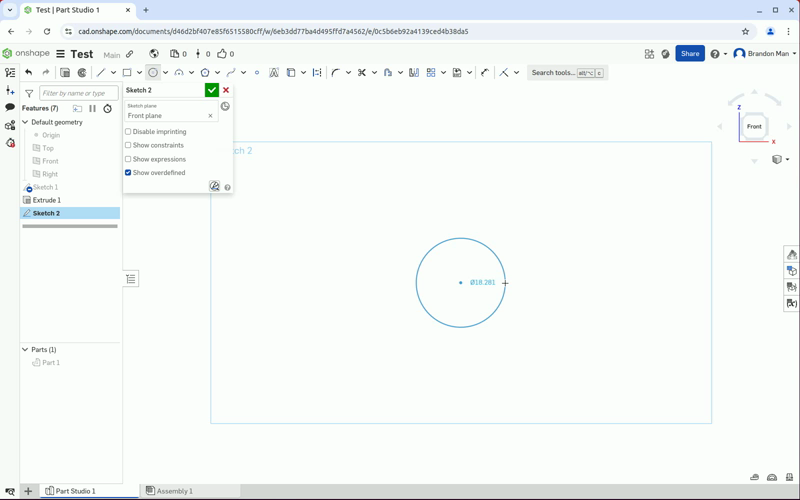
click(505, 282)
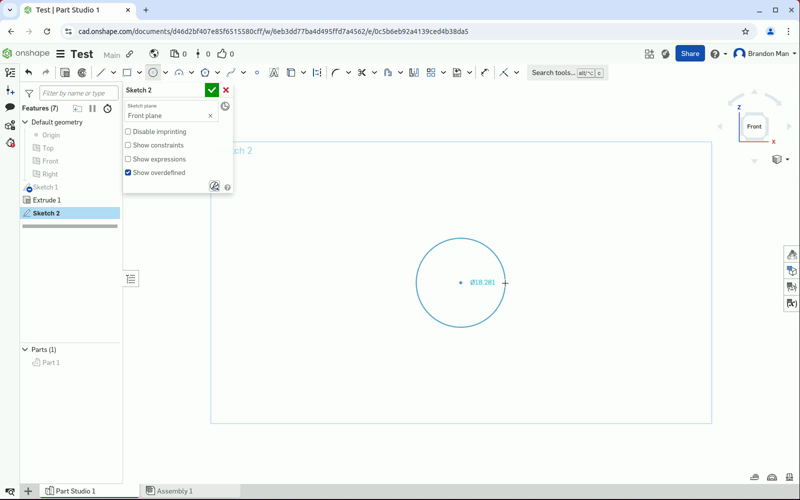
key(esc)
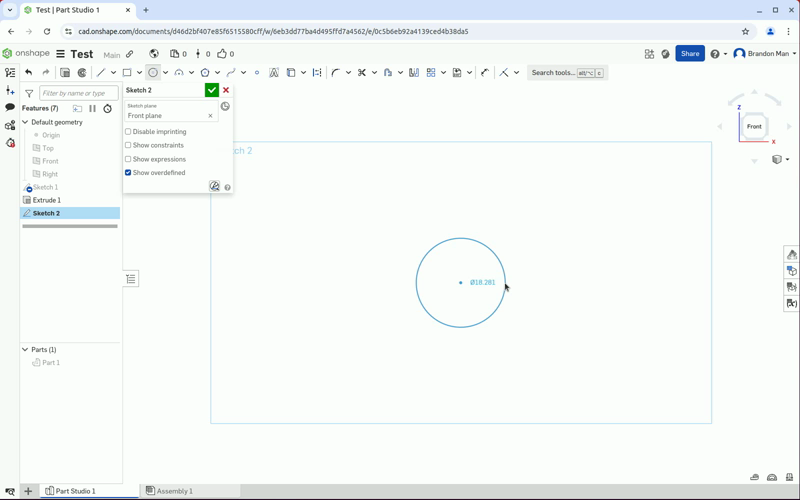
key(l)
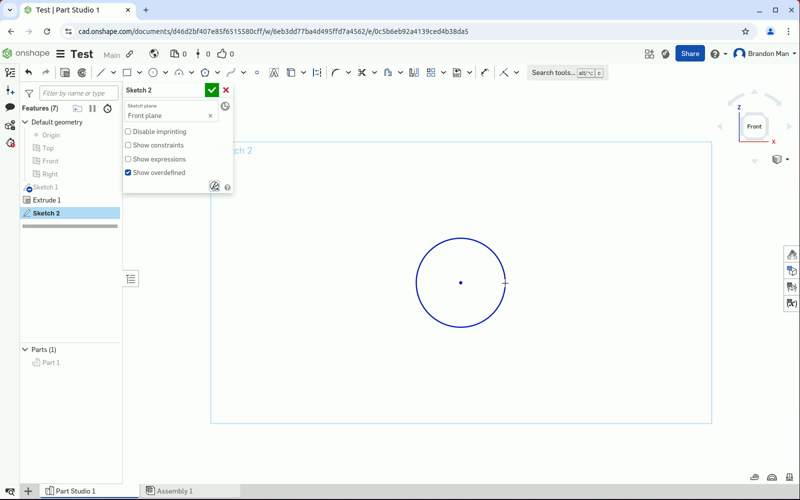
key_down(shift)
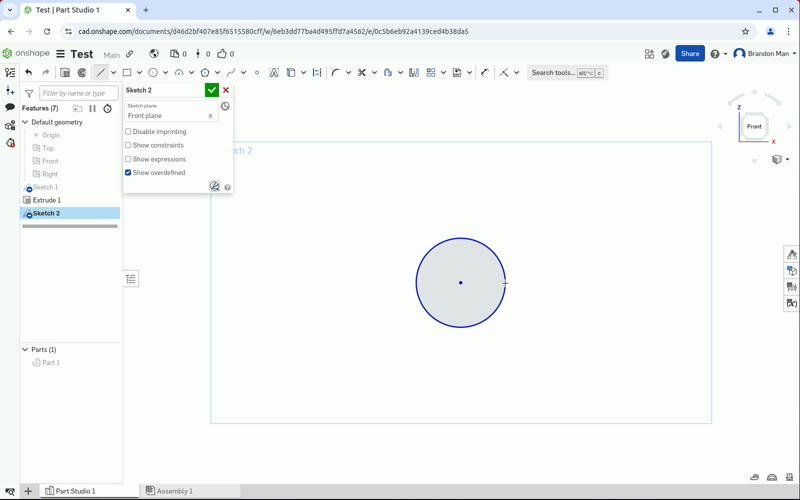
mouse_move(431, 290)
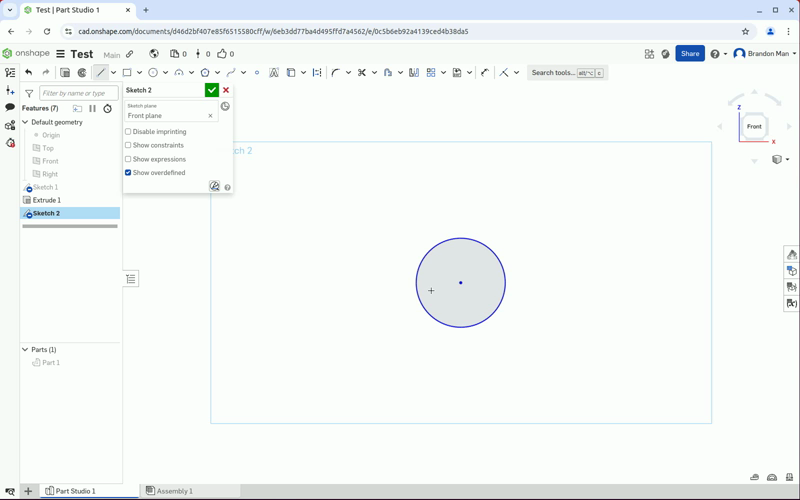
click(431, 290)
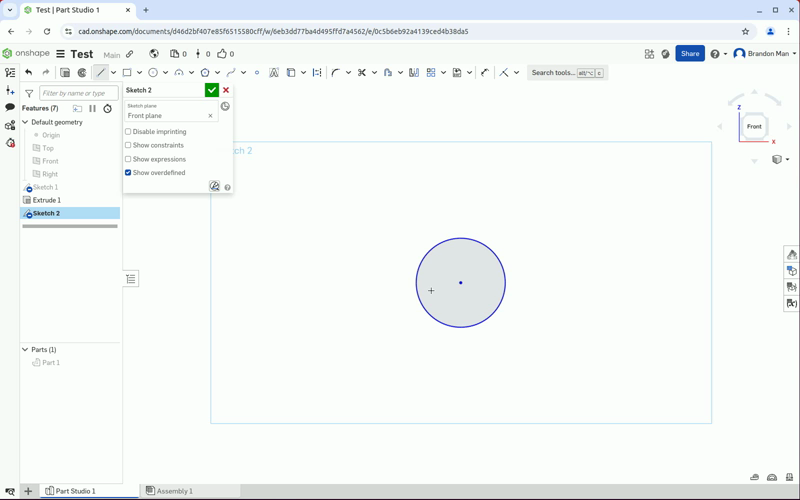
key_up(shift)
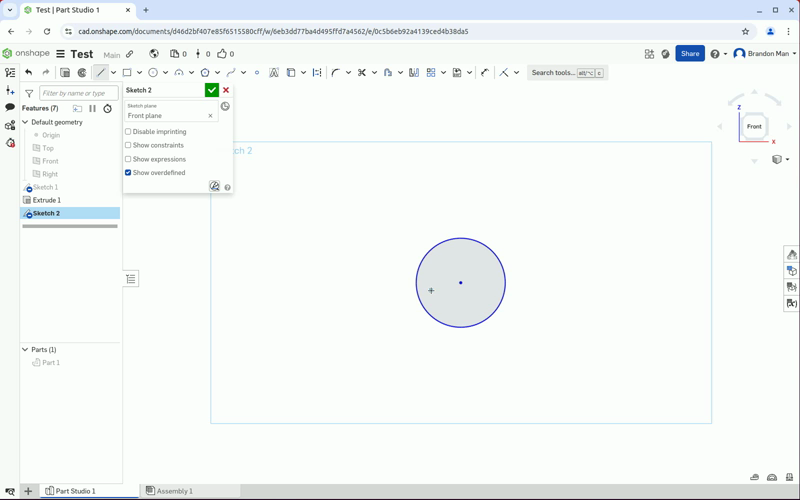
key_down(shift)
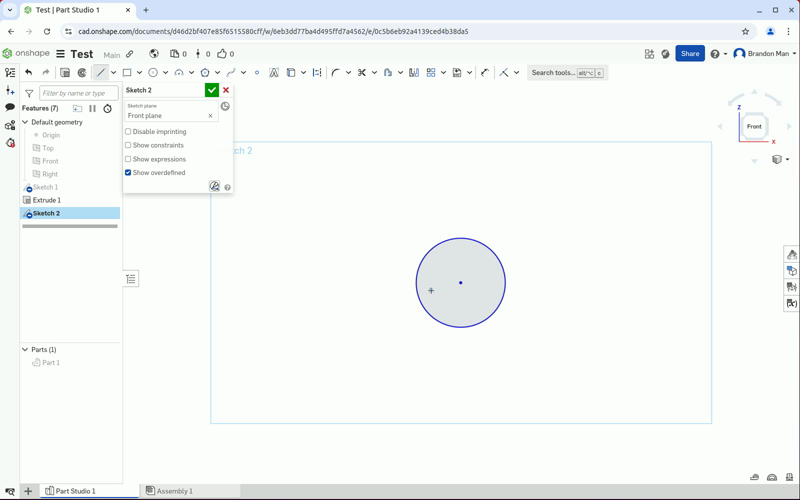
mouse_move(461, 290)
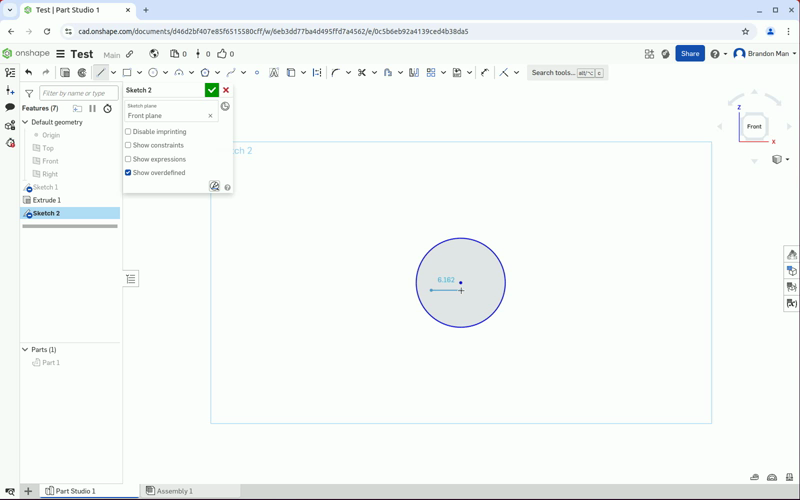
mouse_move(439, 290)
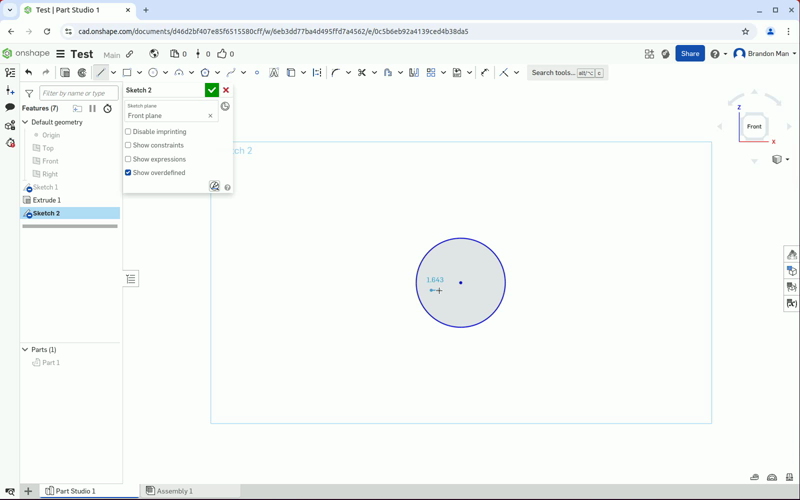
click(439, 290)
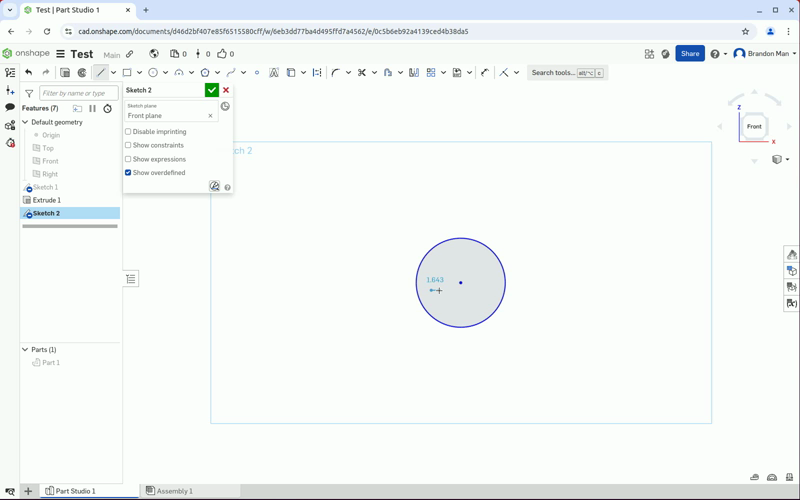
key_up(shift)
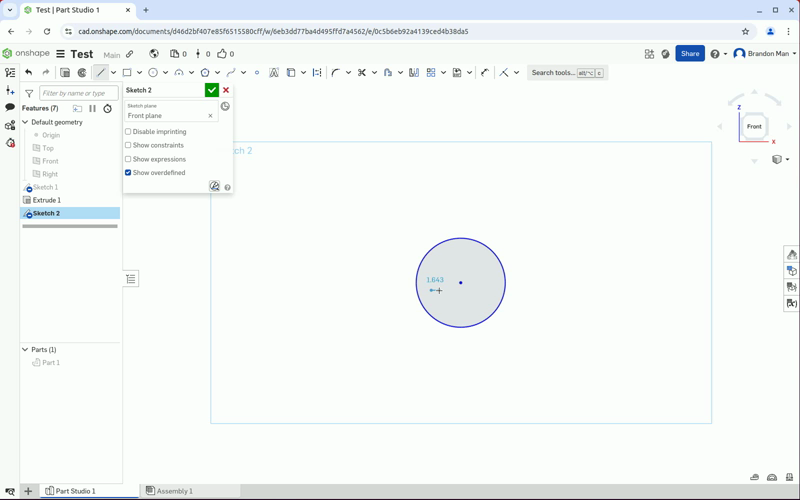
key(esc)
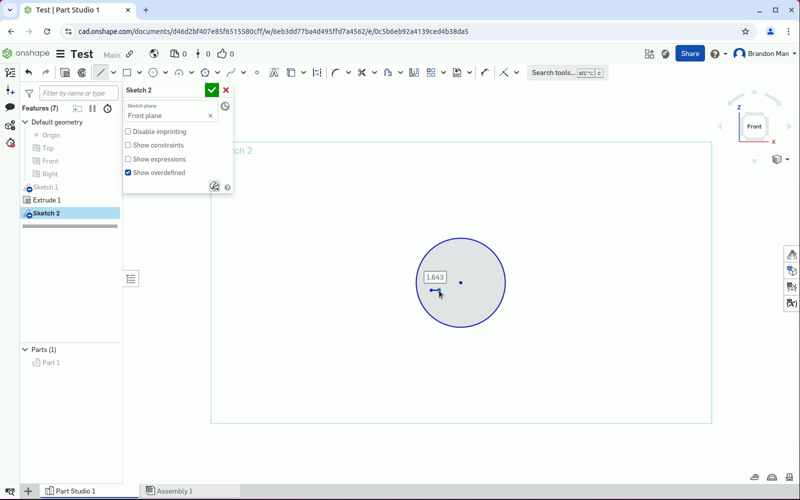
key(a)
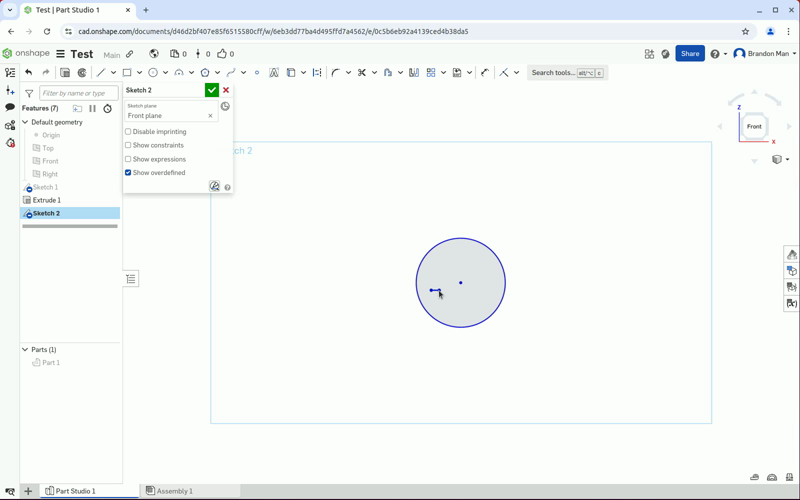
mouse_move(439, 290)
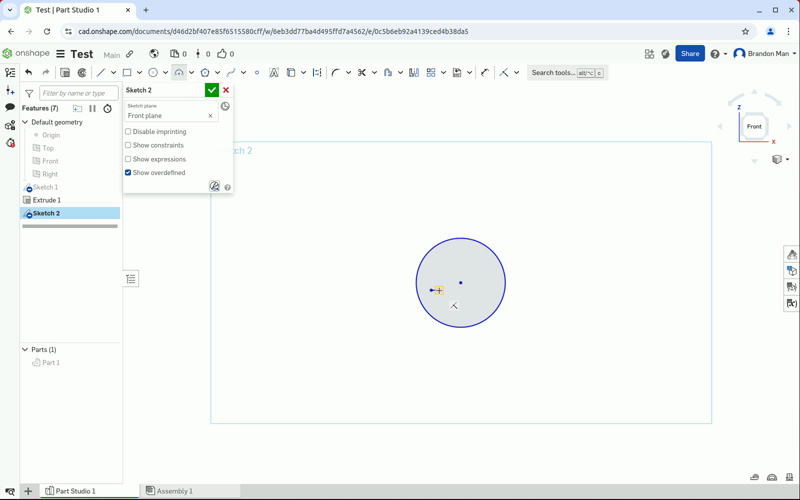
click(439, 290)
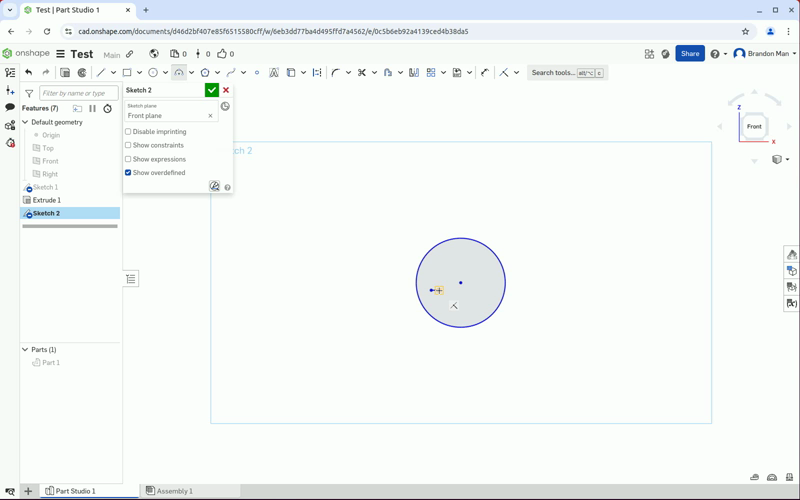
key_down(shift)
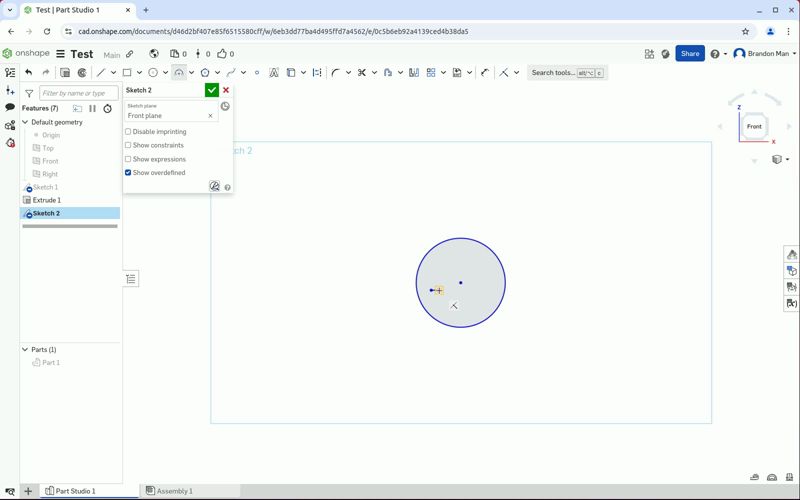
mouse_move(481, 290)
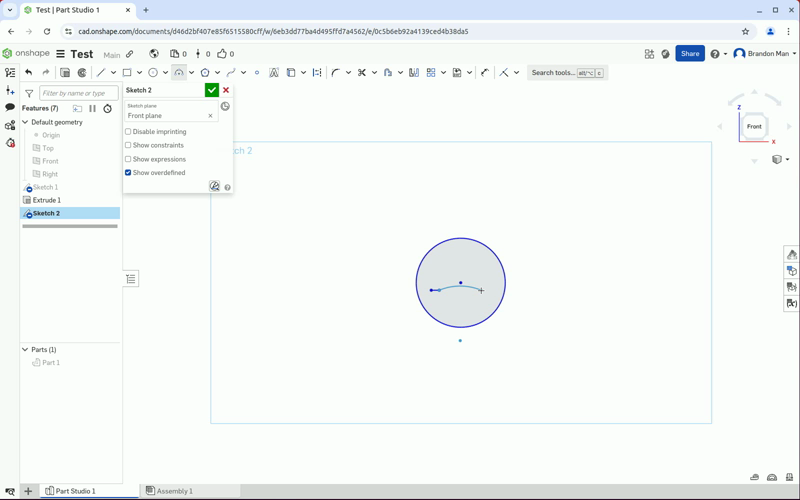
click(481, 290)
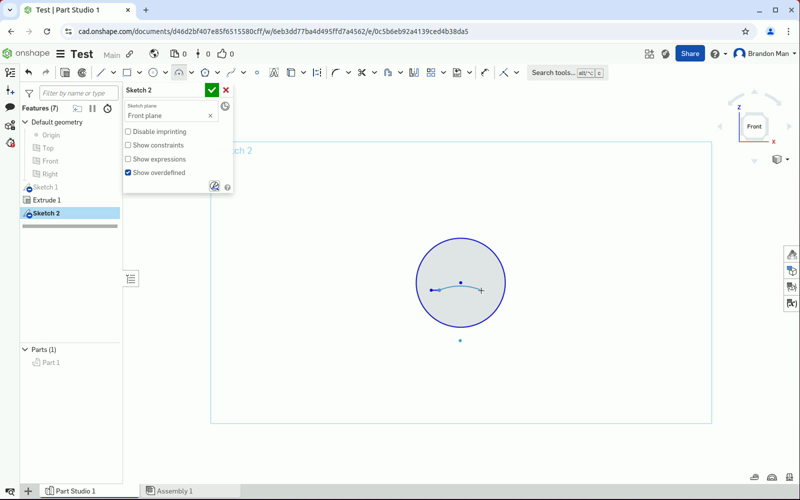
mouse_move(460, 305)
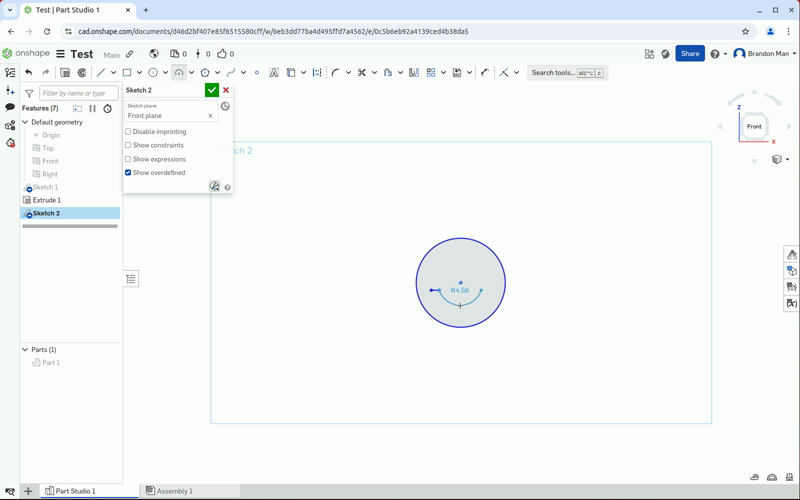
click(460, 305)
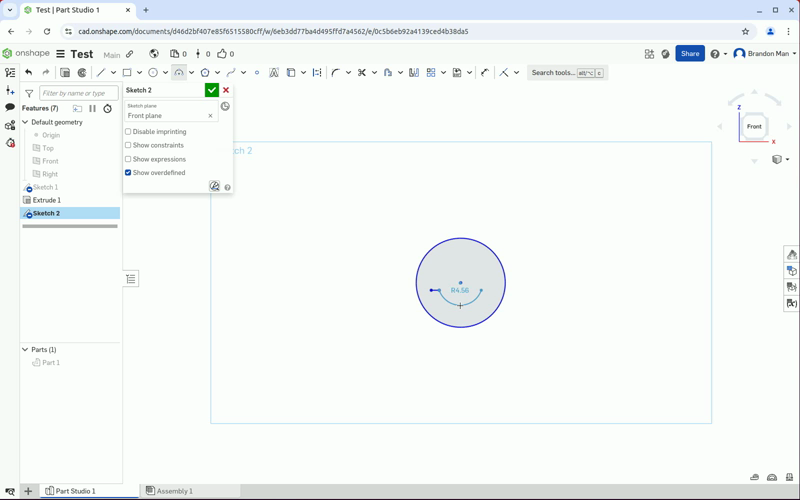
key_up(shift)
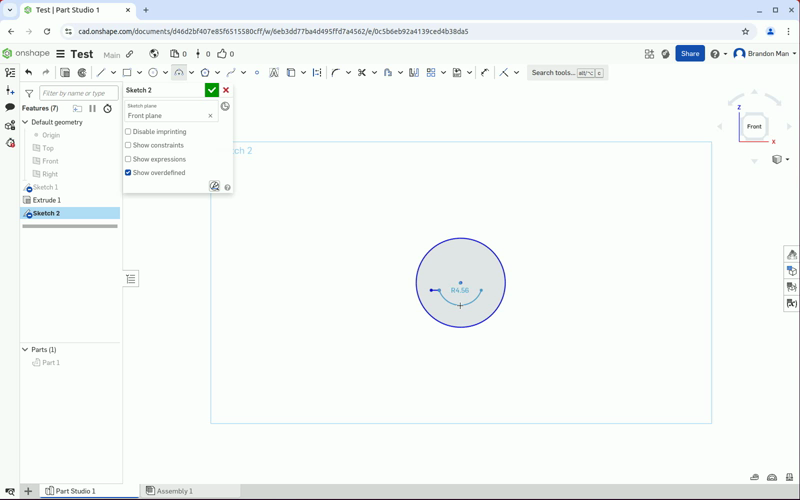
key(esc)
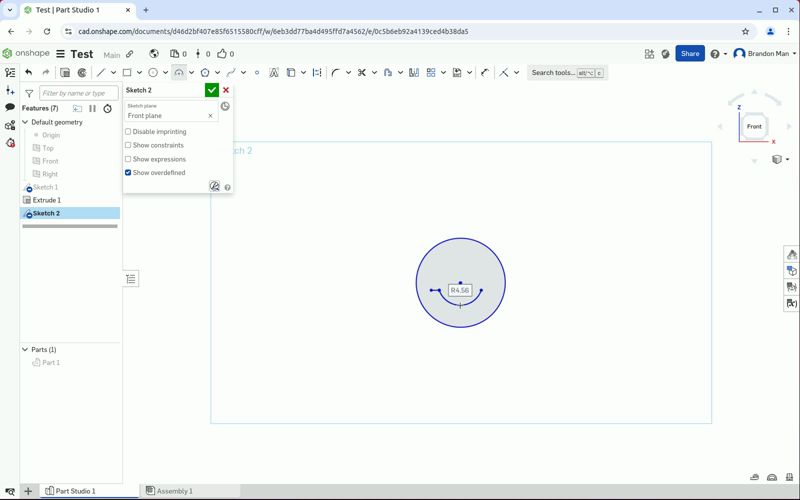
key(l)
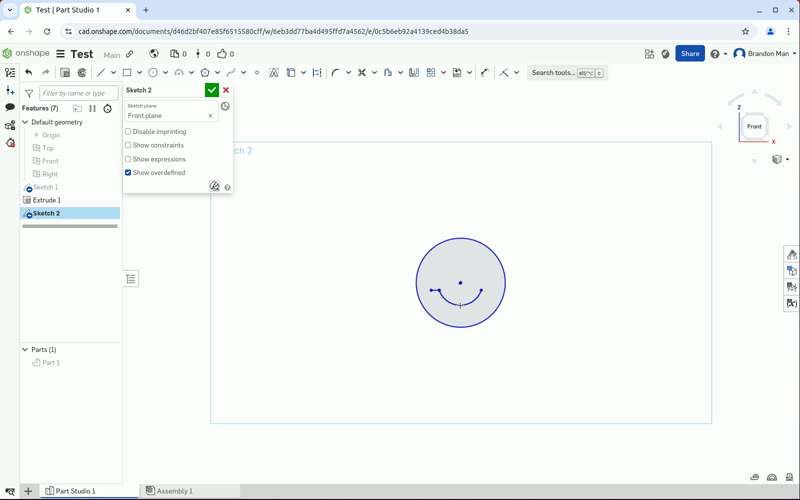
mouse_move(481, 290)
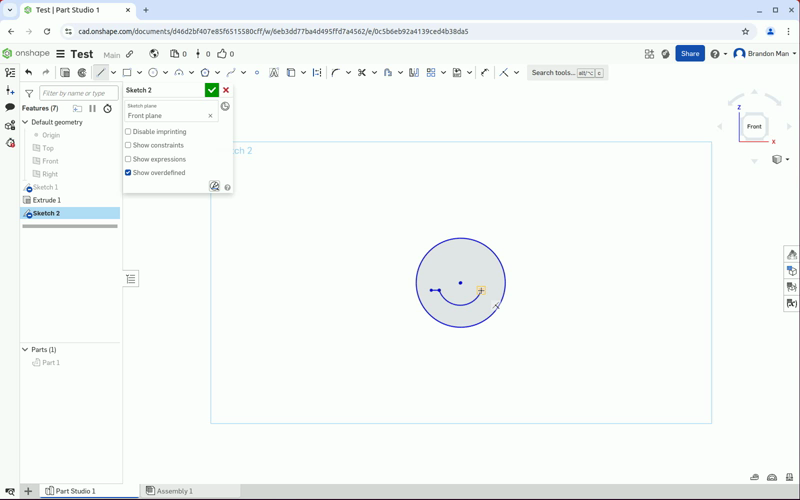
click(481, 290)
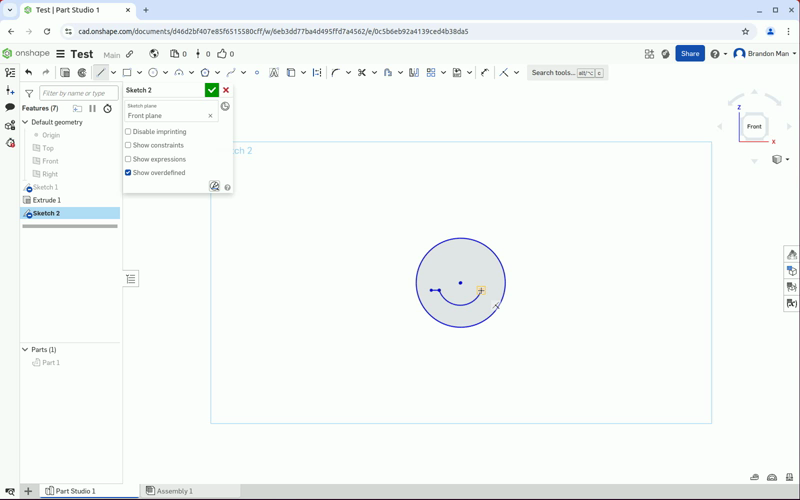
key_down(shift)
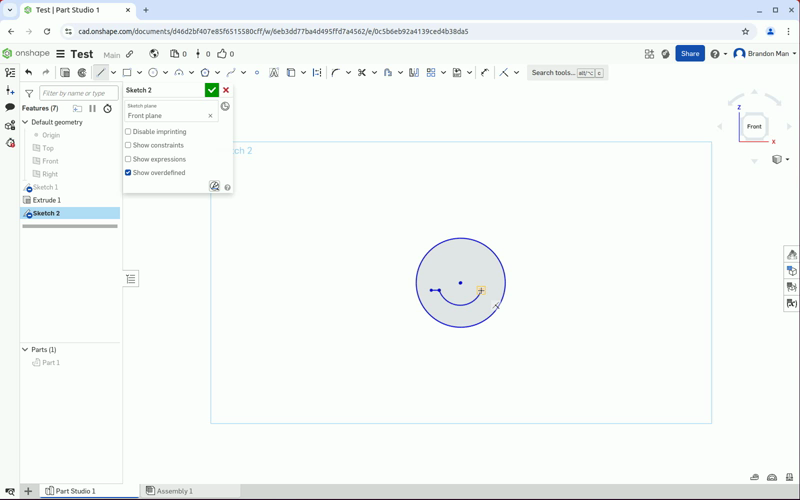
mouse_move(511, 290)
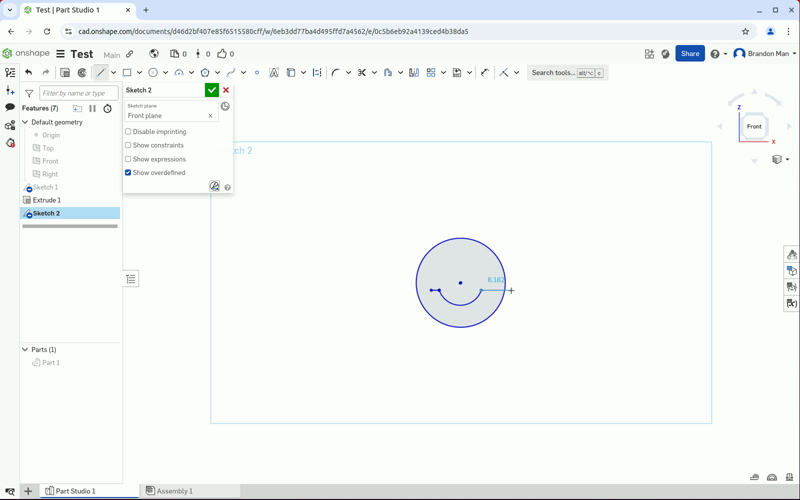
mouse_move(489, 290)
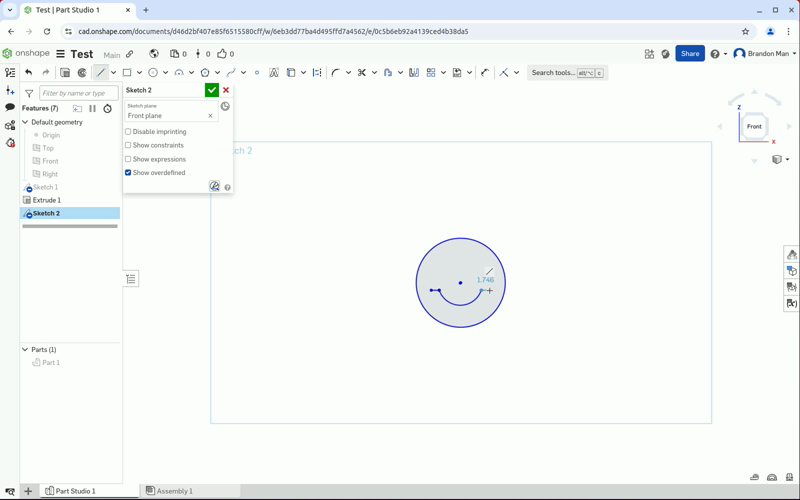
click(489, 290)
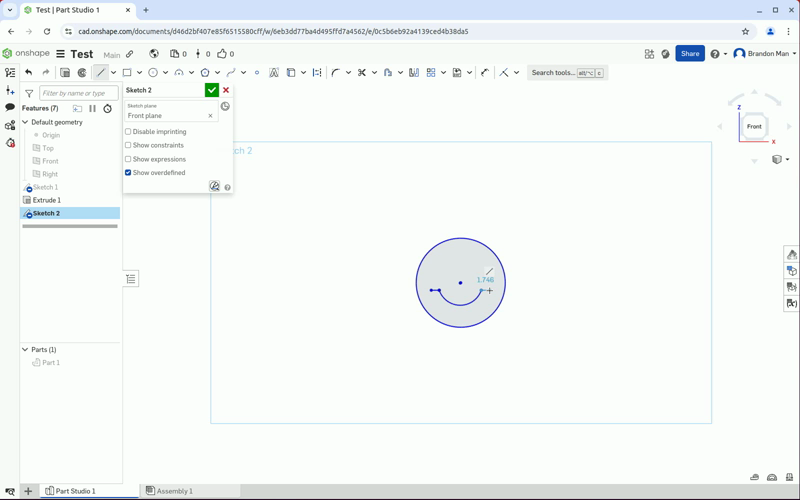
key_up(shift)
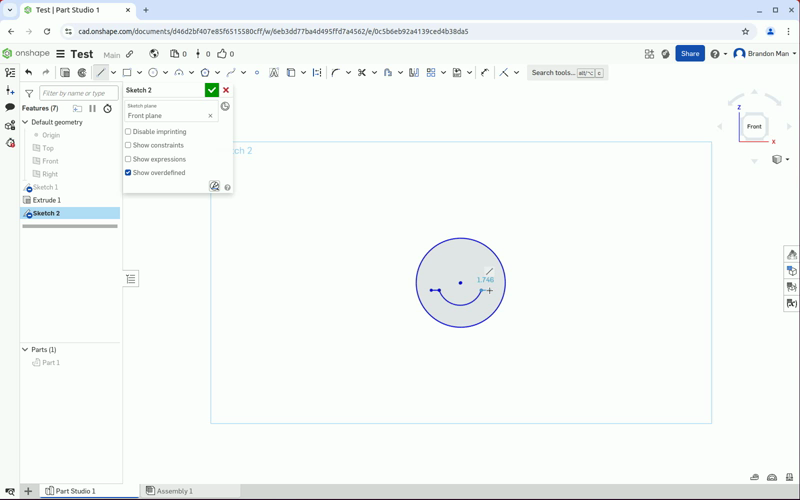
key_down(shift)
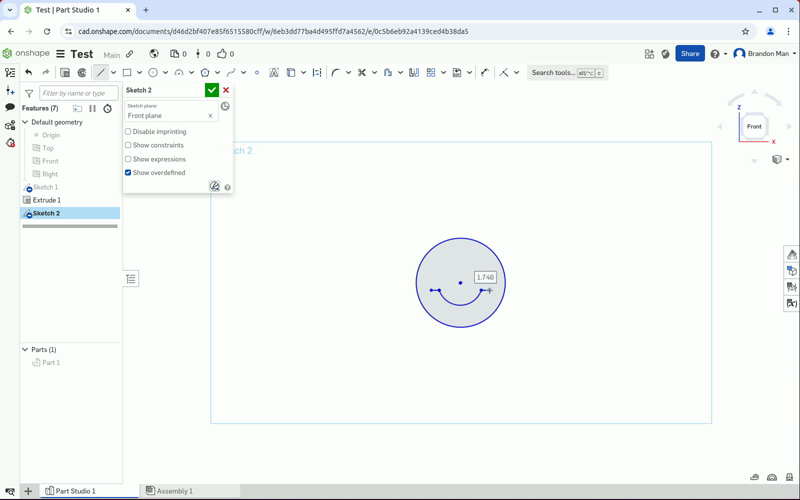
mouse_move(519, 290)
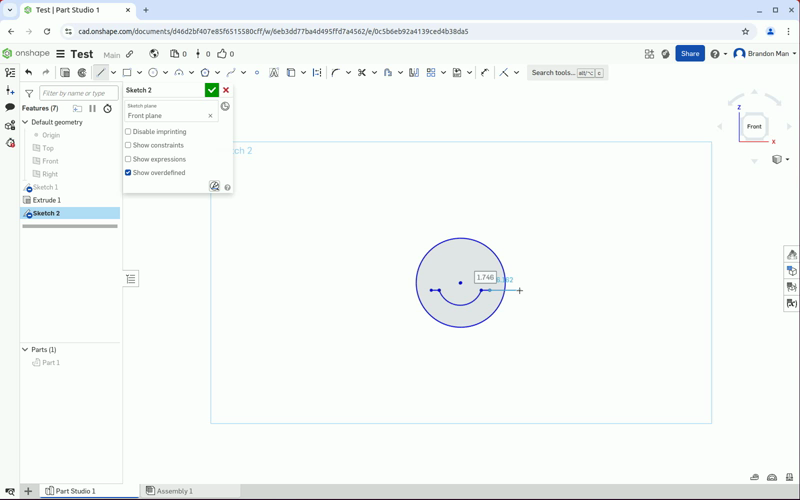
mouse_move(489, 275)
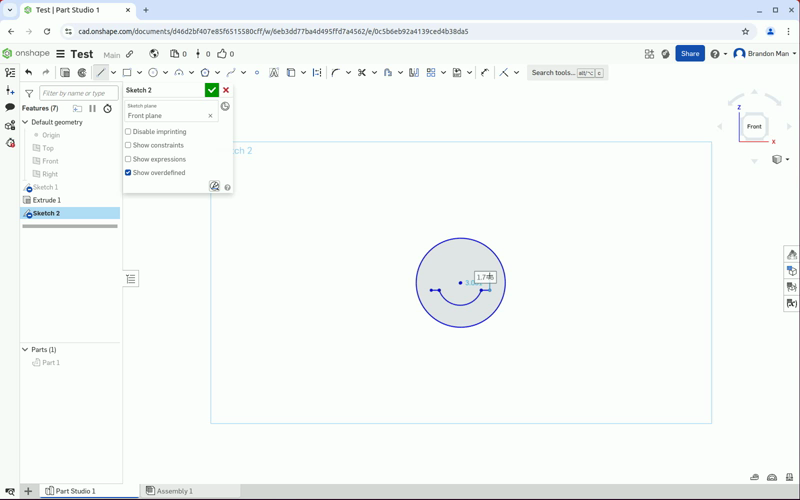
click(489, 275)
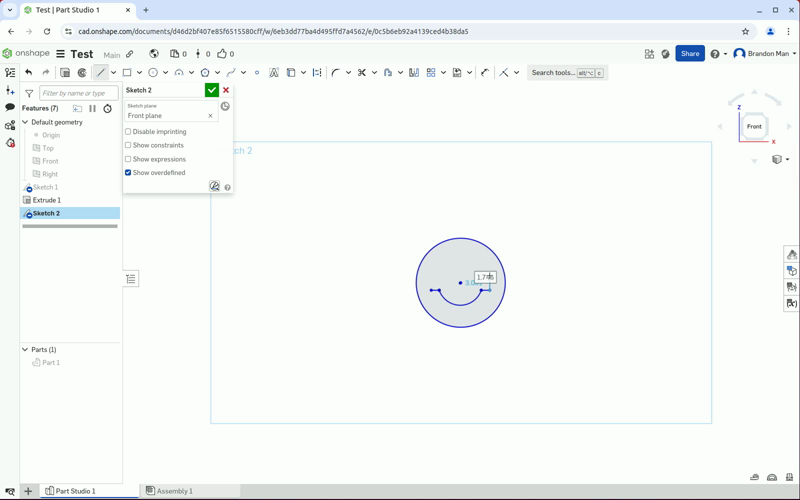
key_up(shift)
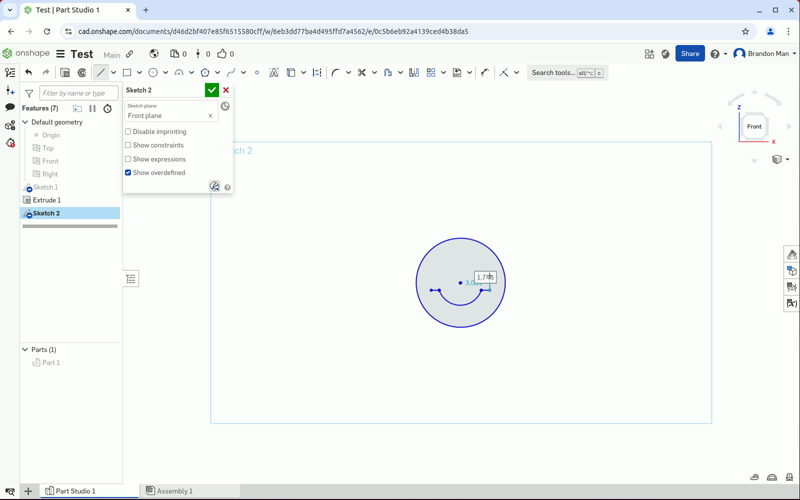
key_down(shift)
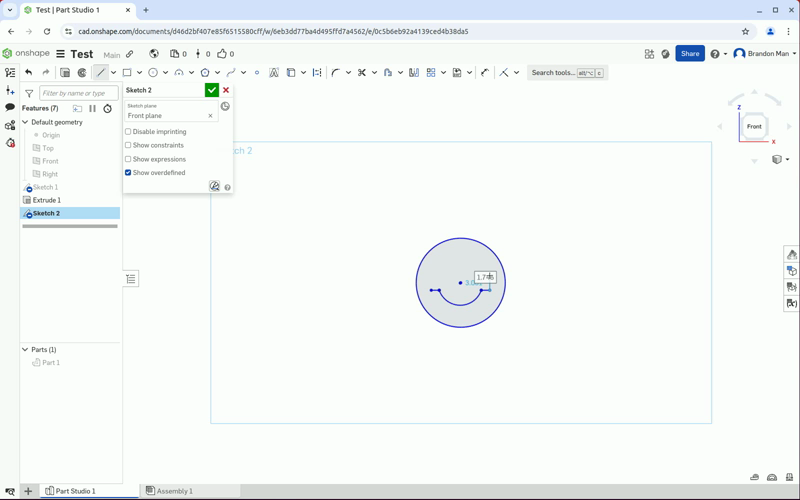
mouse_move(519, 275)
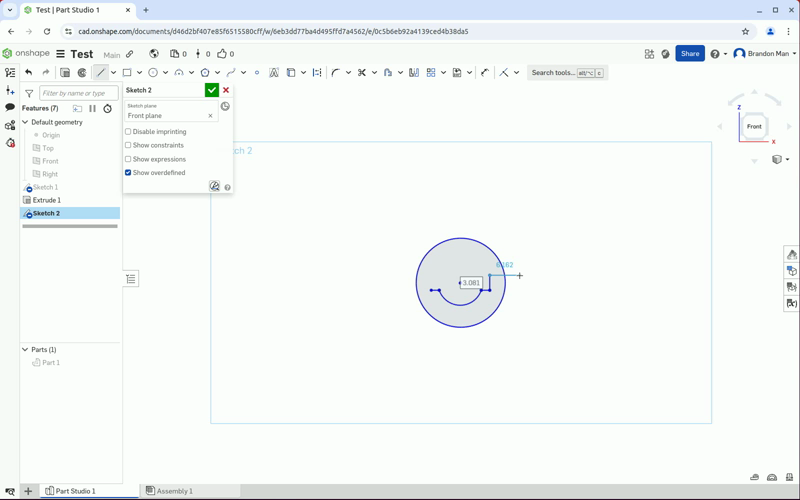
mouse_move(481, 275)
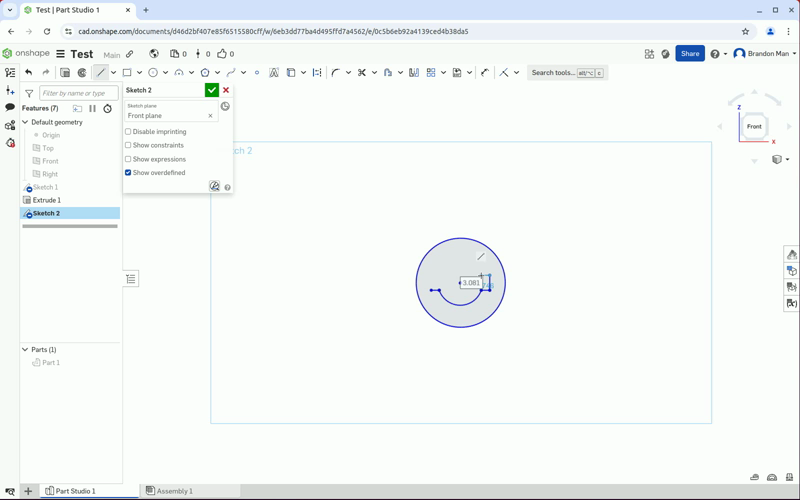
click(481, 275)
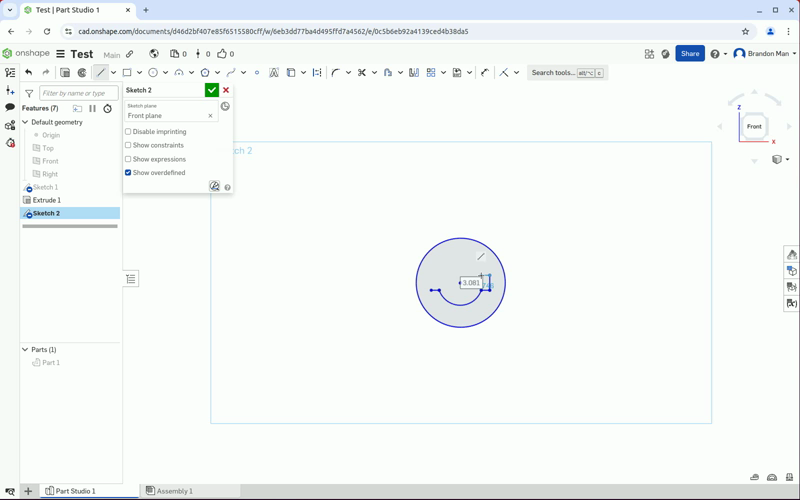
key_up(shift)
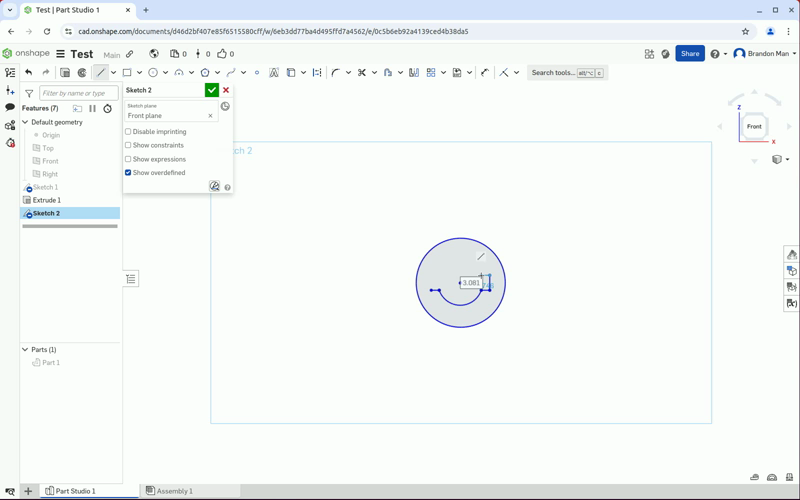
key(esc)
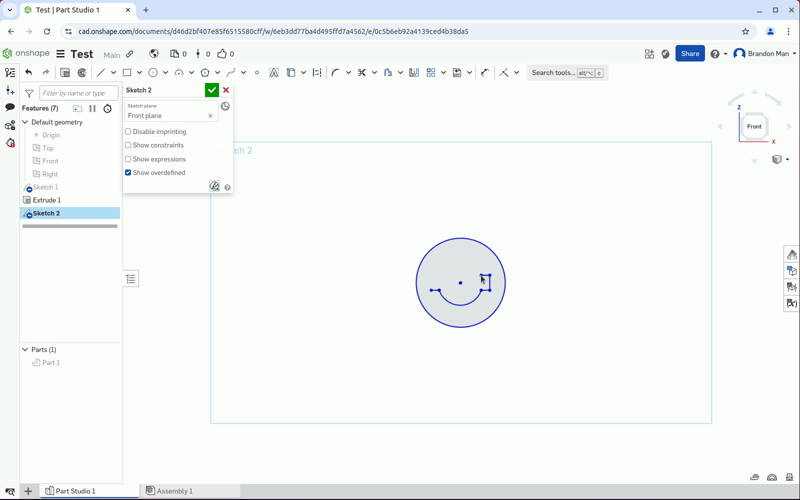
key(a)
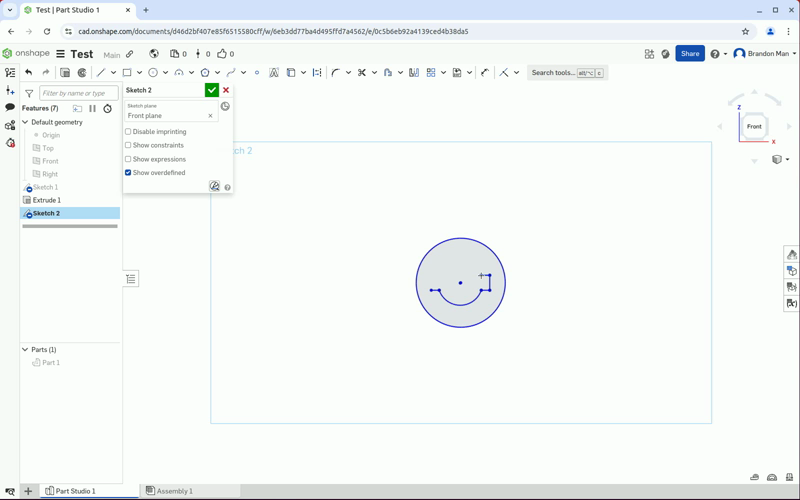
mouse_move(481, 275)
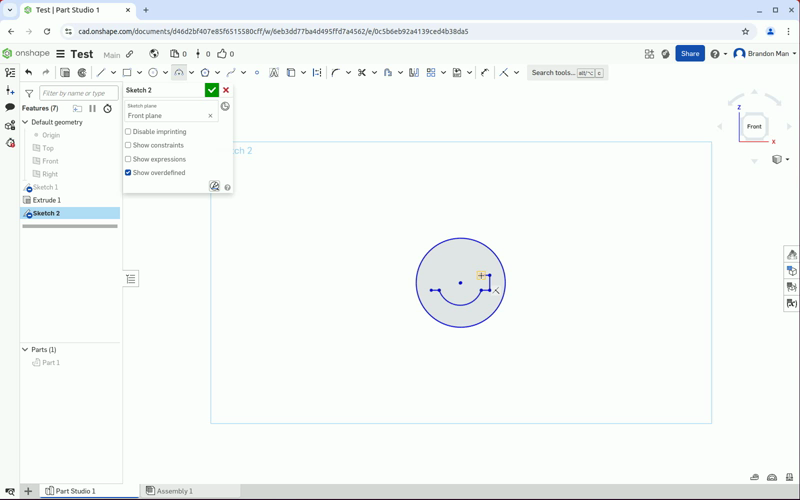
click(481, 275)
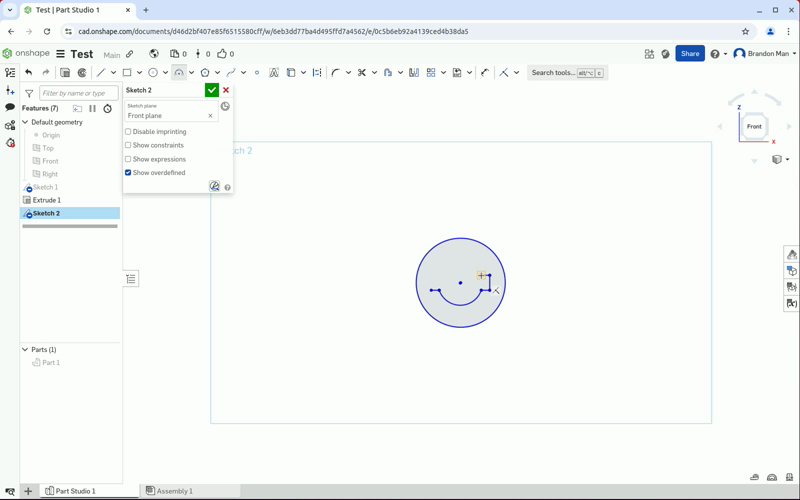
key_down(shift)
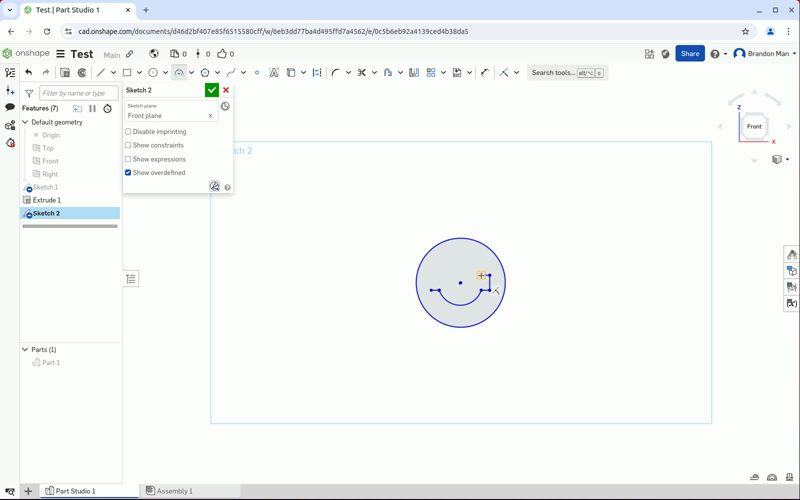
mouse_move(439, 275)
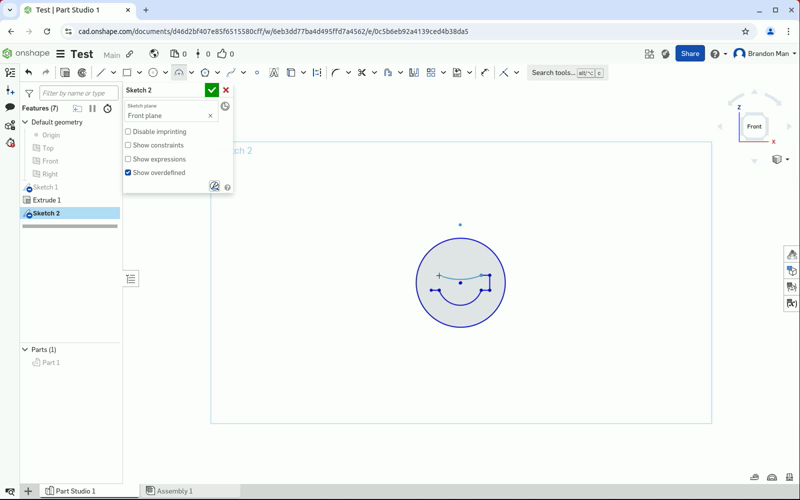
click(439, 275)
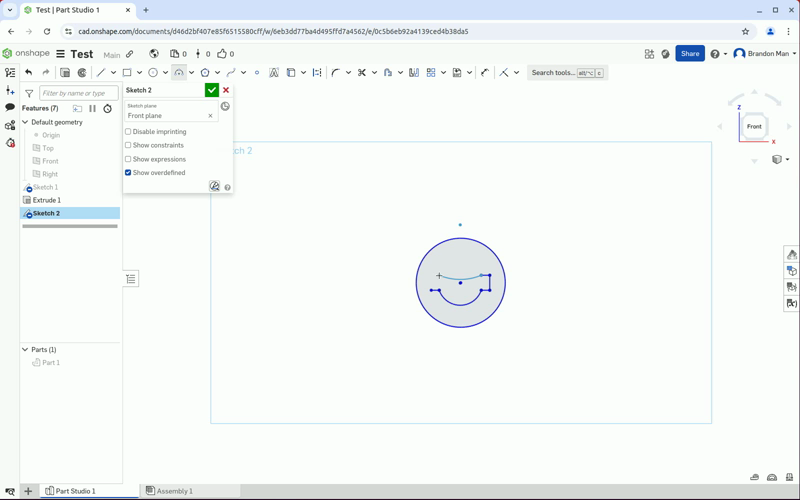
mouse_move(460, 260)
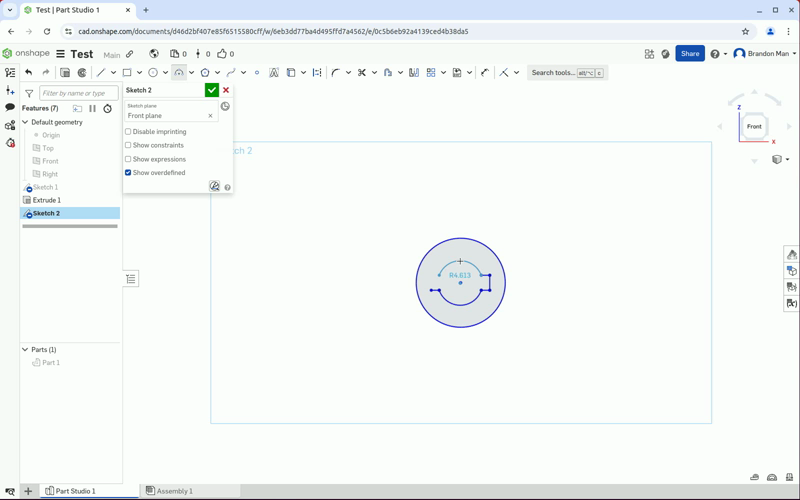
click(460, 260)
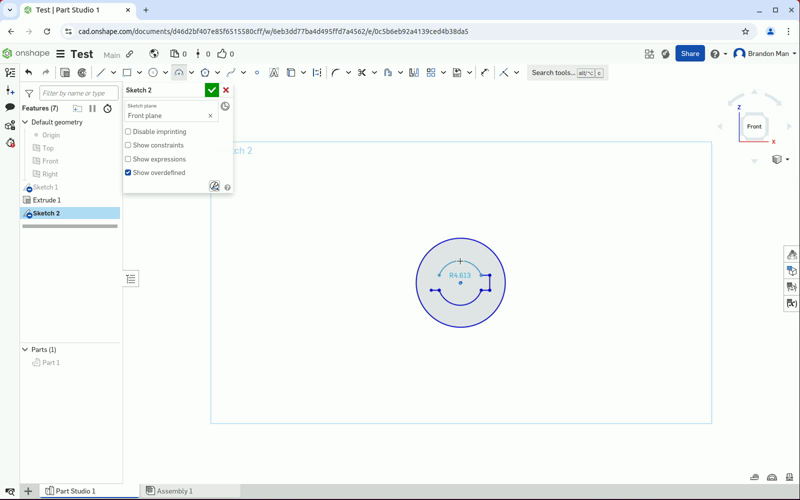
key_up(shift)
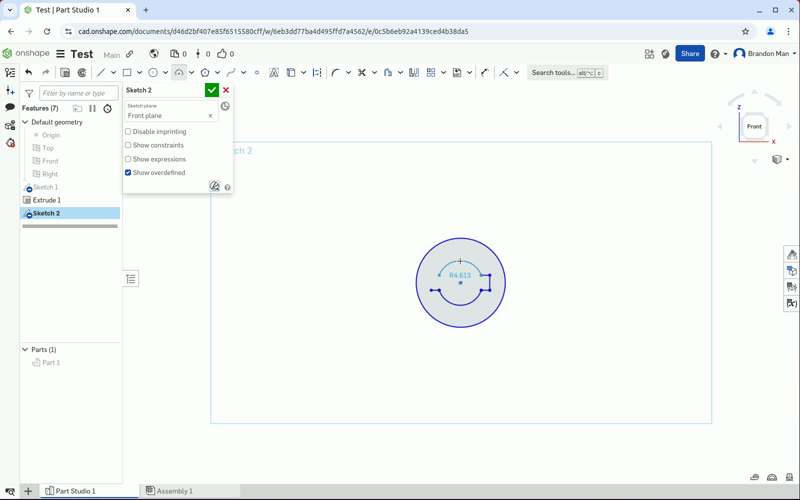
key(esc)
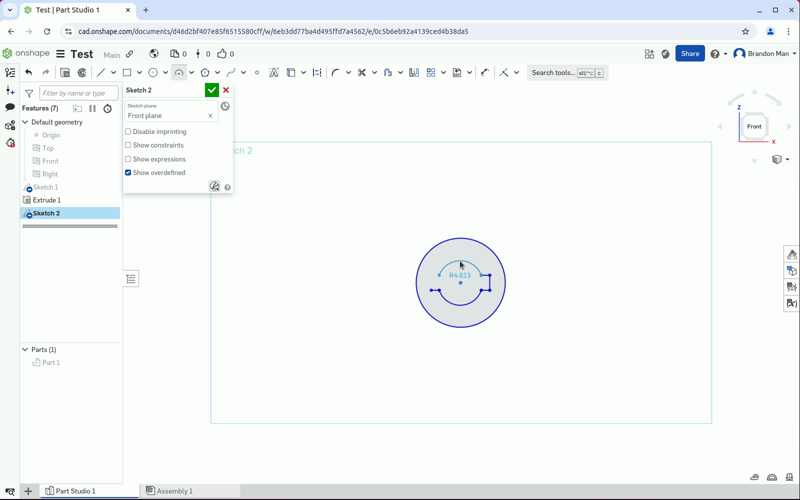
key(l)
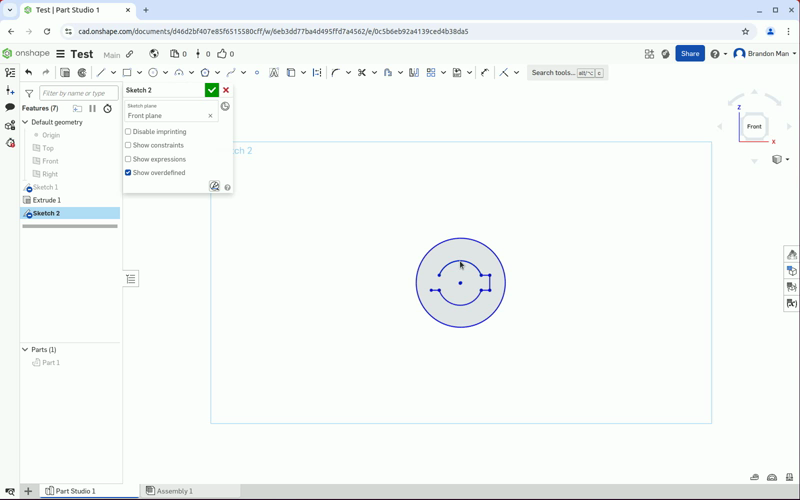
mouse_move(439, 275)
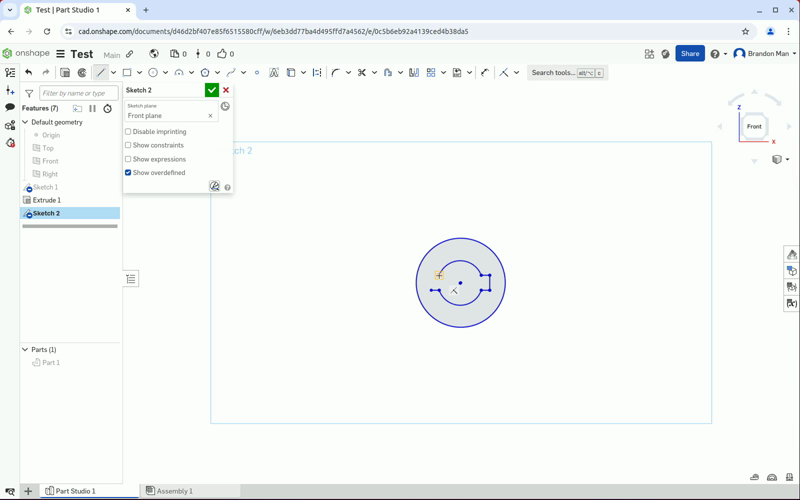
click(439, 275)
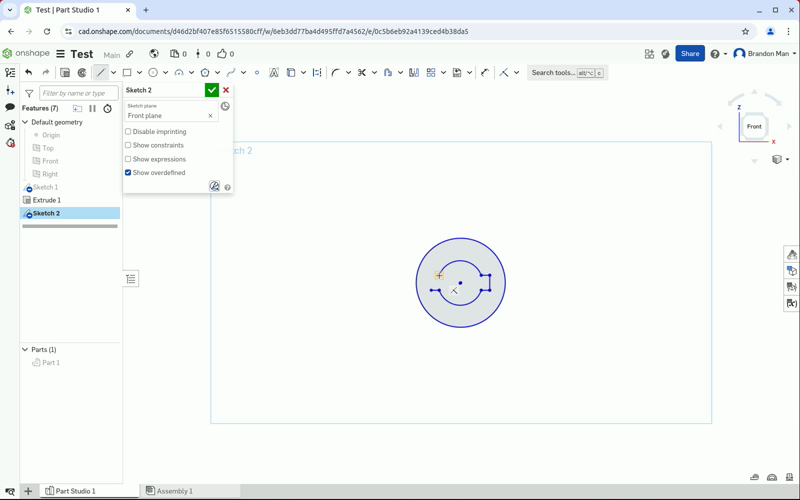
key_down(shift)
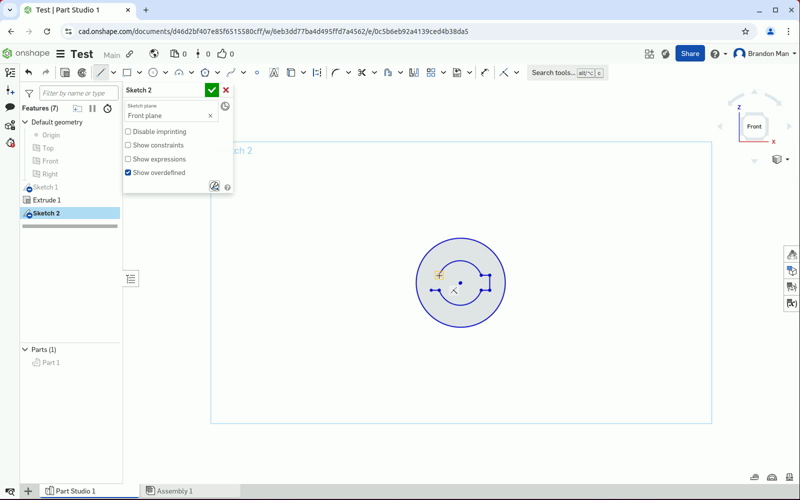
mouse_move(469, 275)
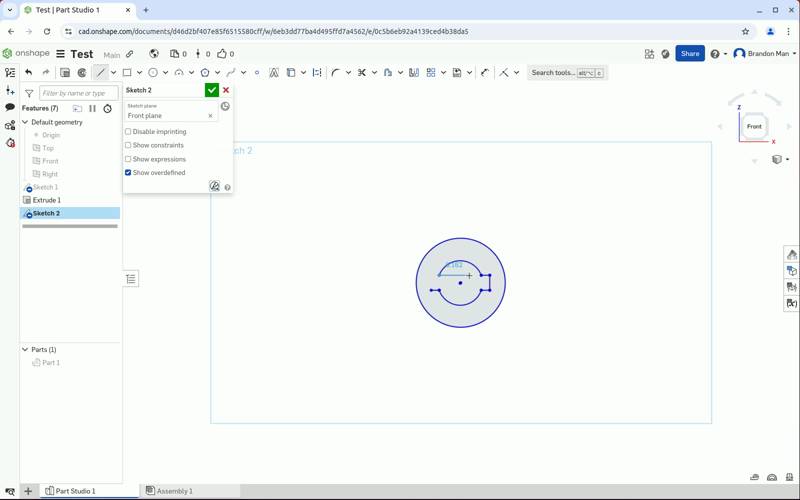
mouse_move(431, 275)
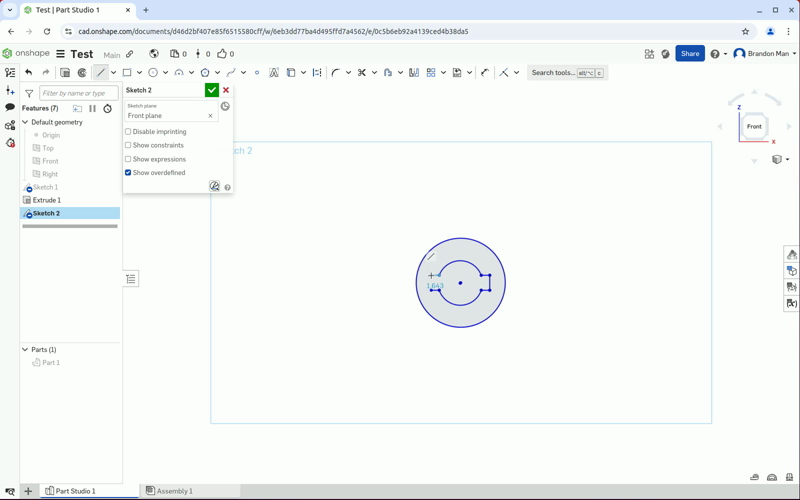
click(431, 275)
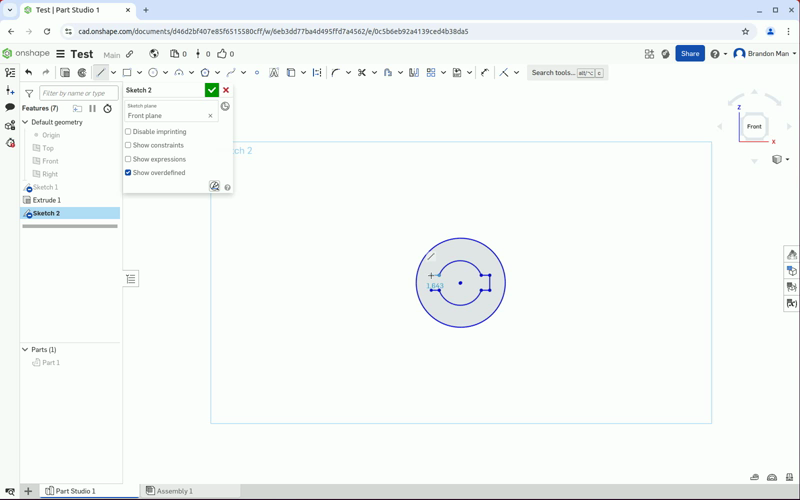
key_up(shift)
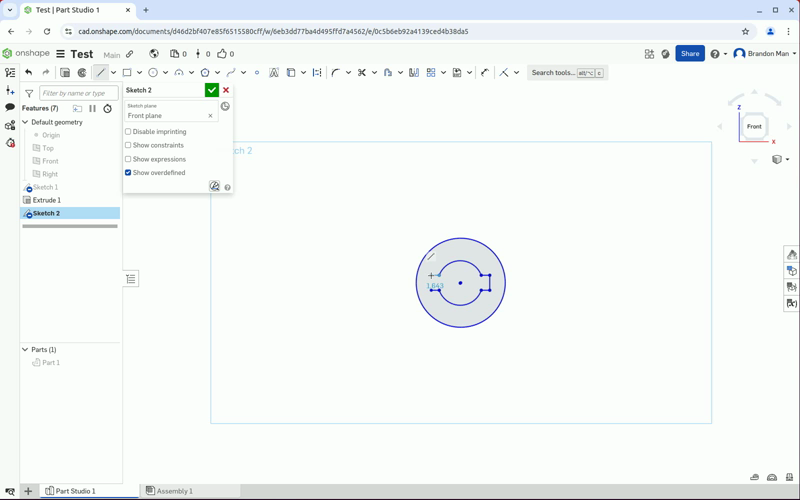
mouse_move(461, 275)
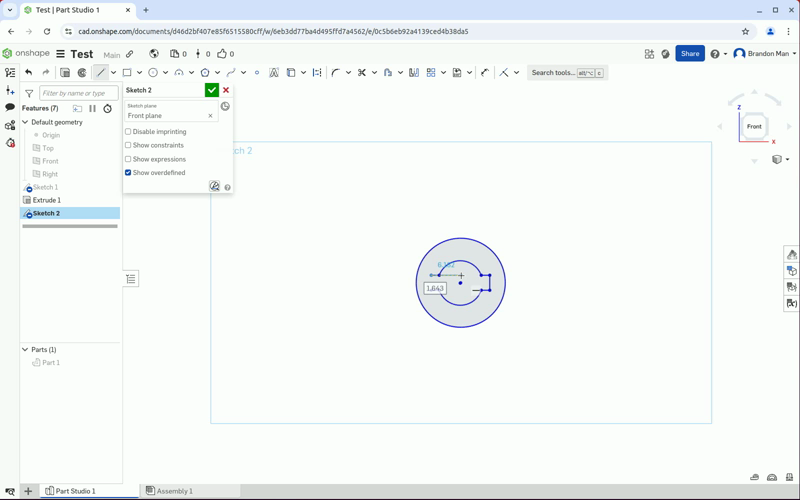
key_down(shift)
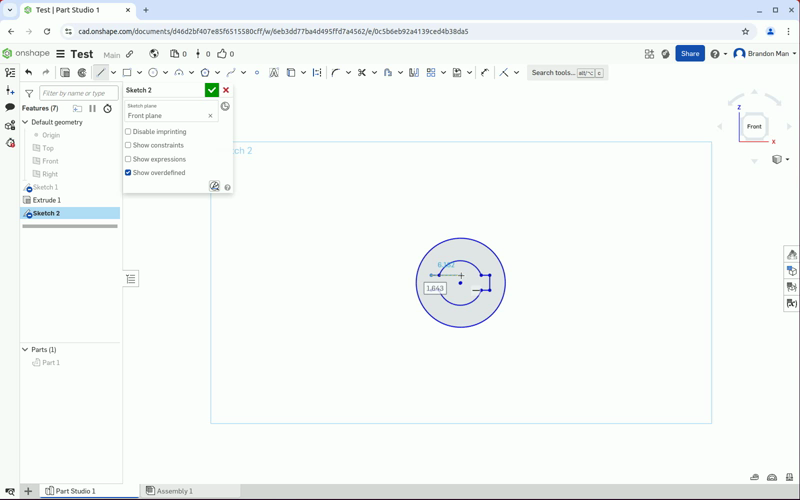
mouse_move(431, 290)
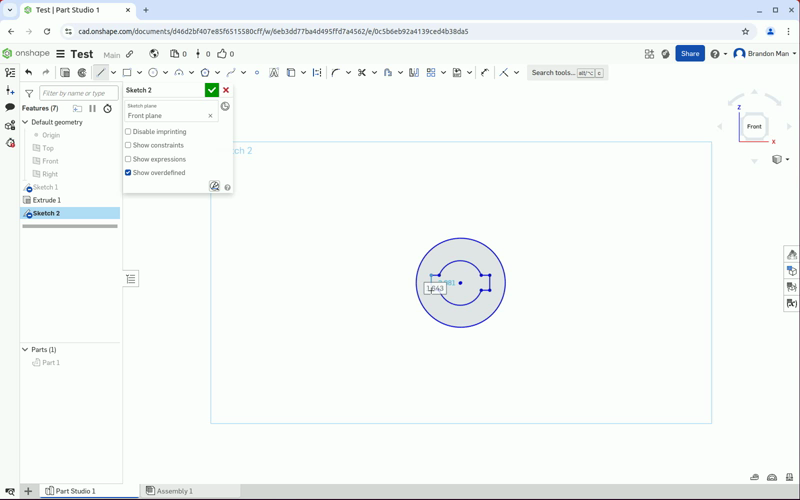
key_up(shift)
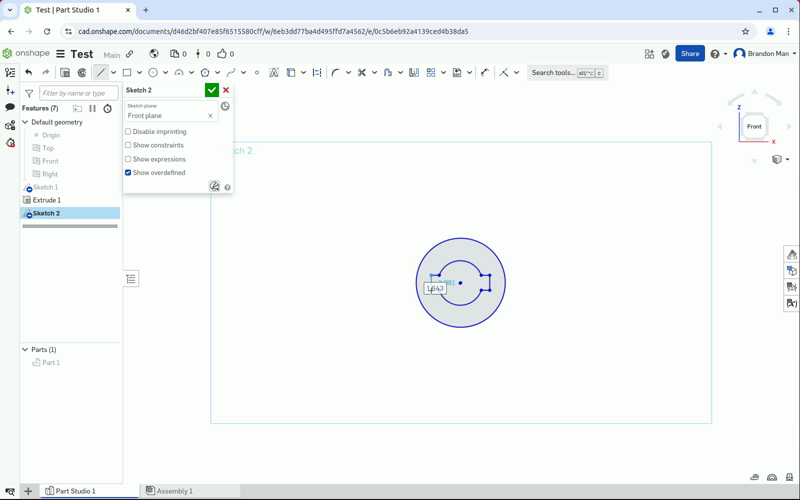
click(431, 290)
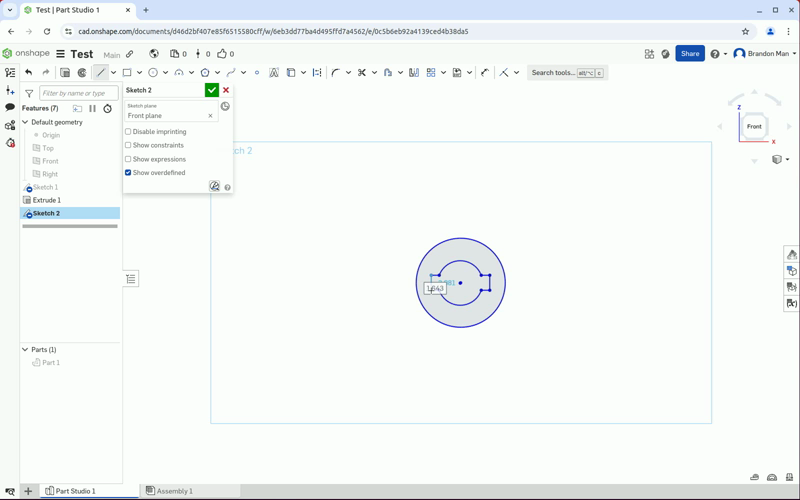
key(esc)
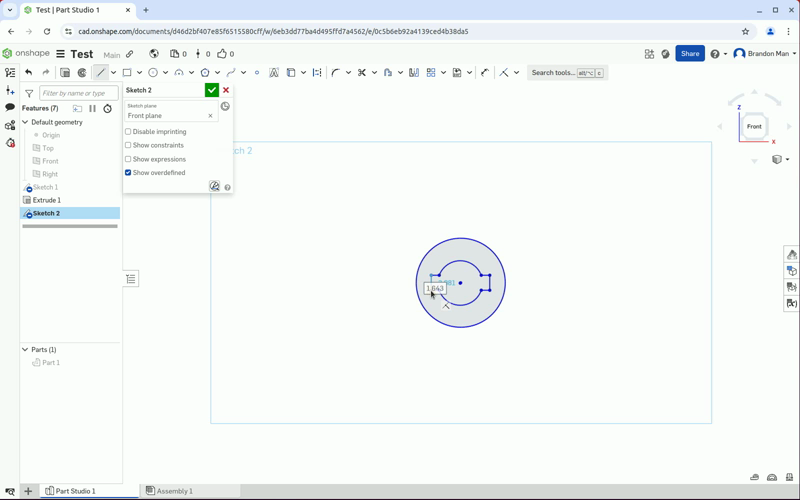
mouse_move(426, 260)
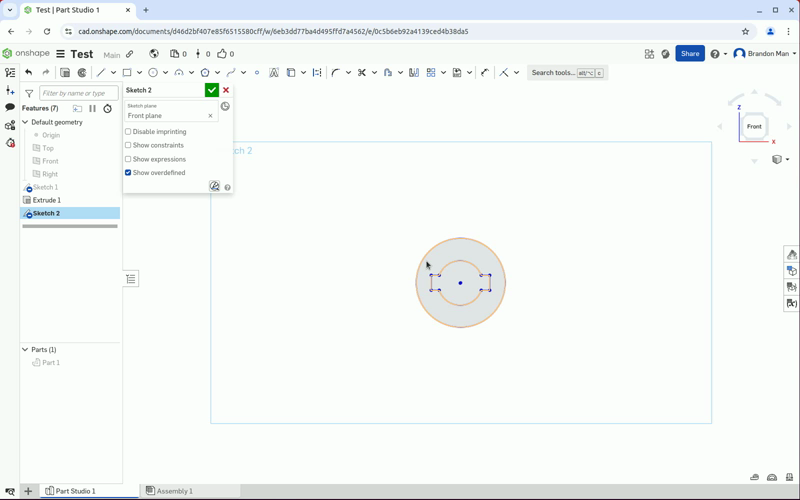
click(426, 260)
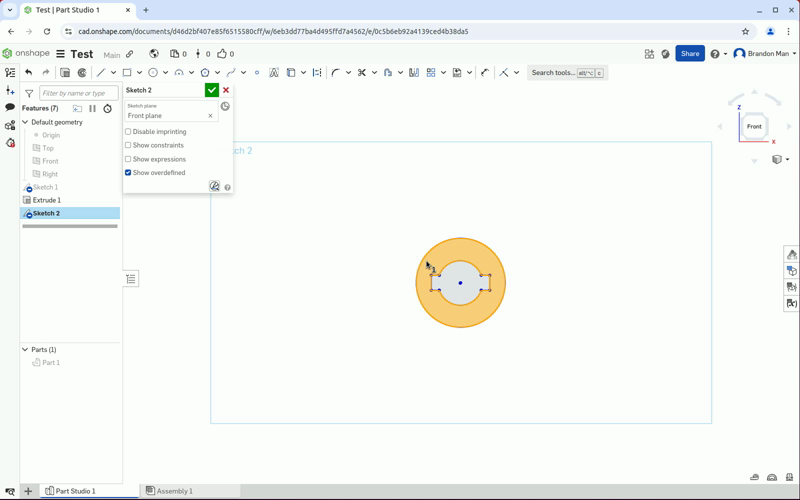
mouse_move(73, 352)
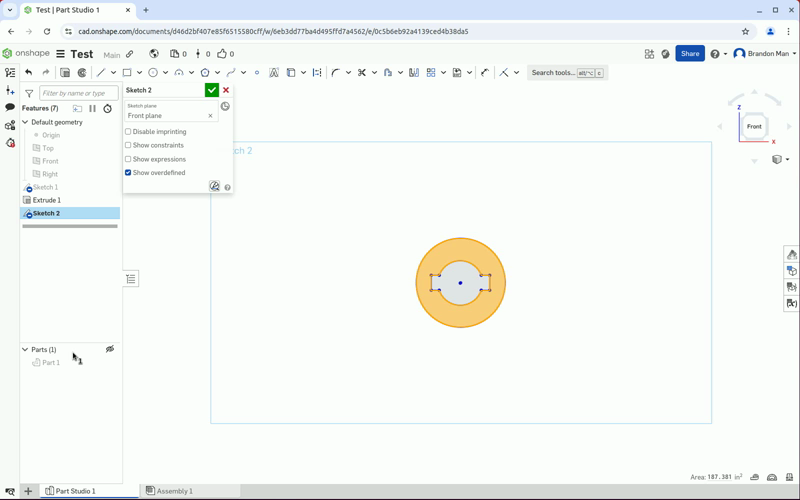
key(shift+y)
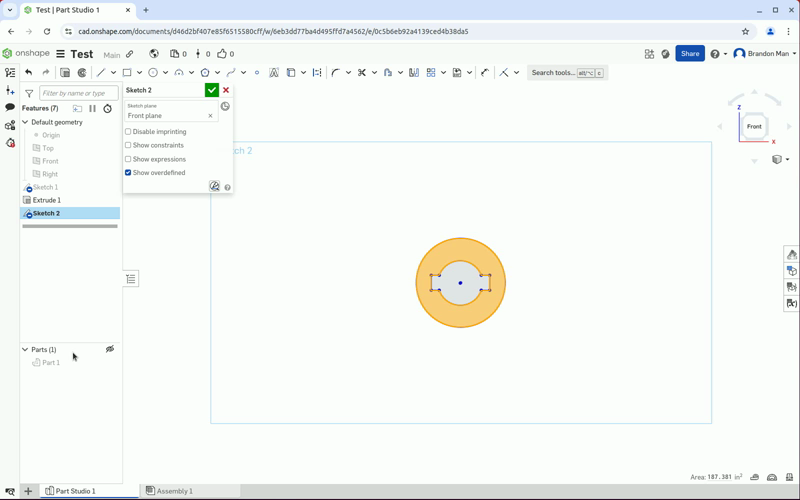
key(shift+e)
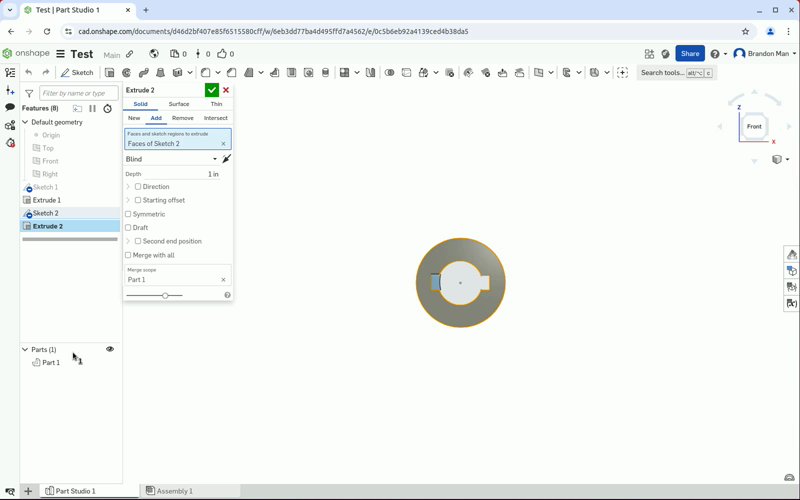
mouse_move(143, 106)
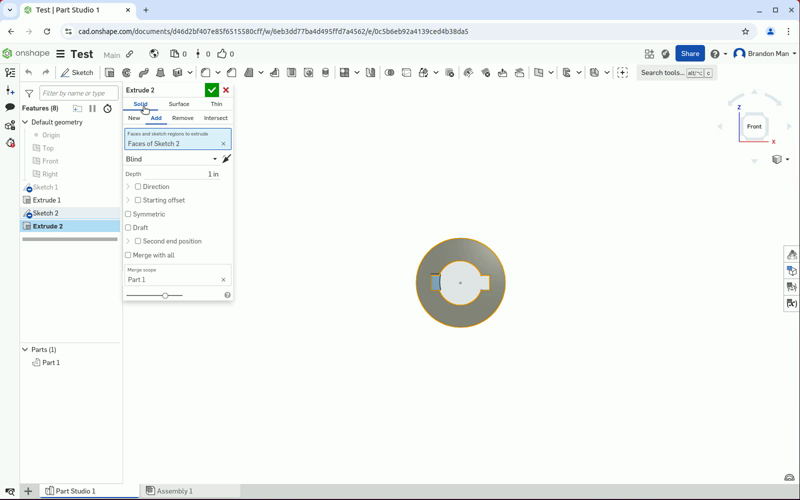
click(143, 106)
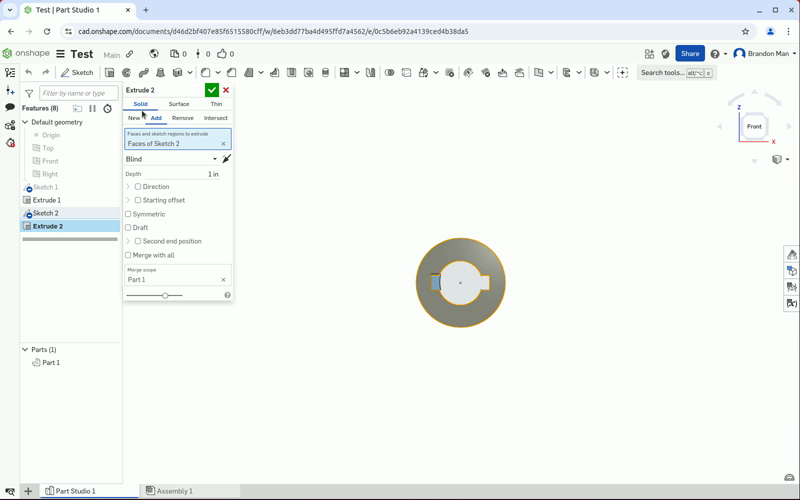
mouse_move(137, 120)
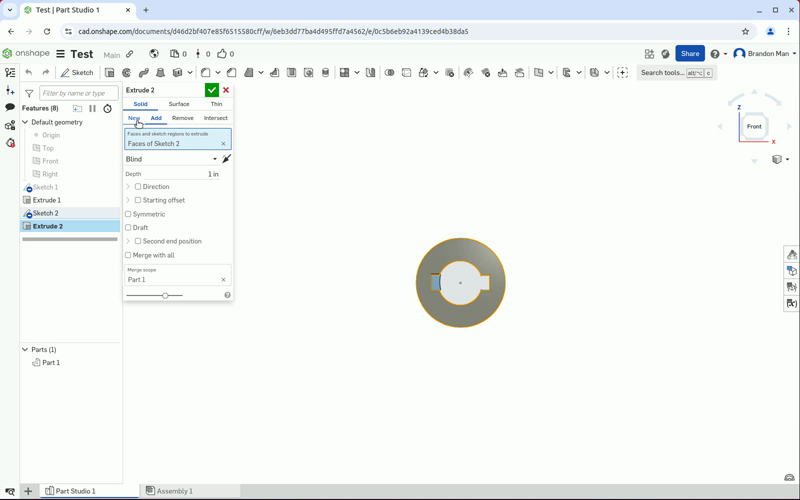
click(137, 120)
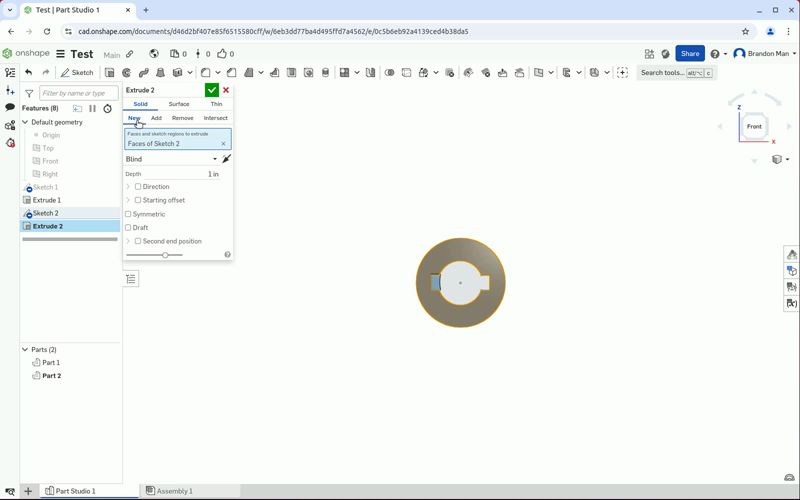
key(tab, 4)
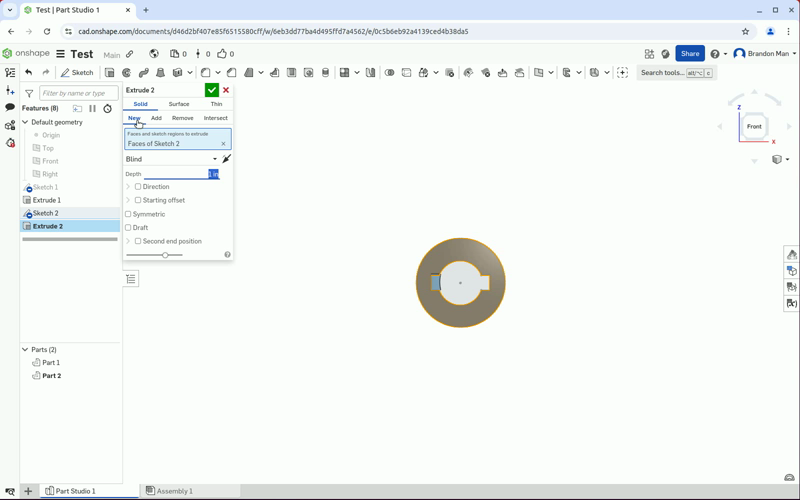
text(7.943)
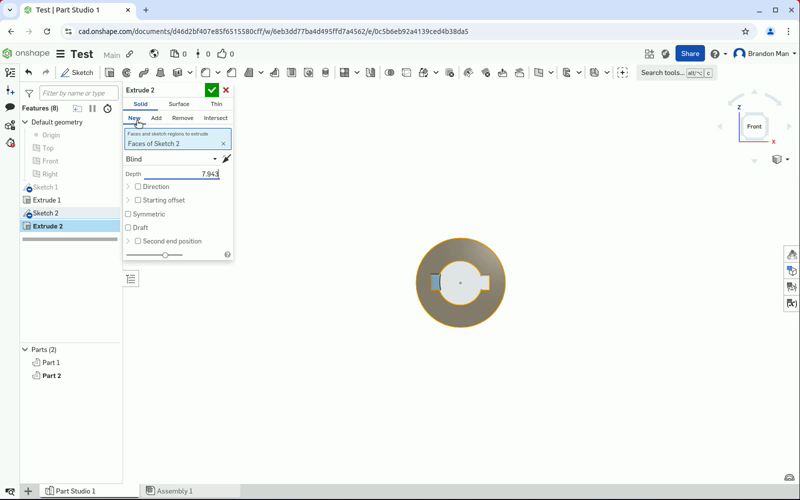
key(enter)
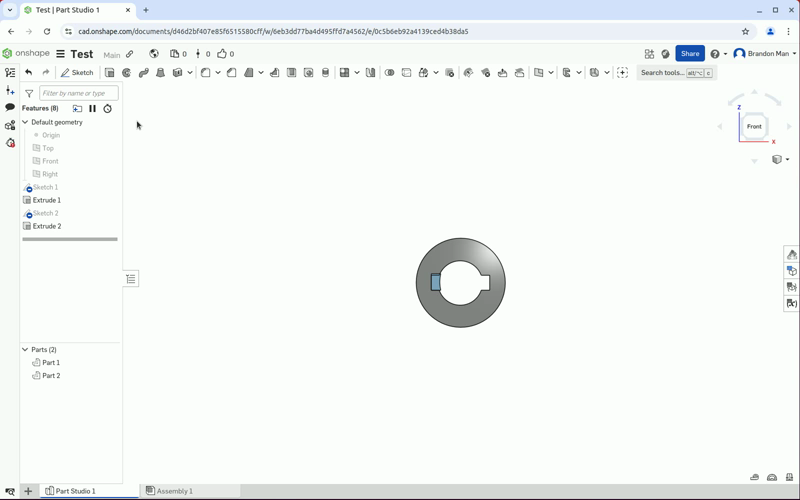
key(shift+h)
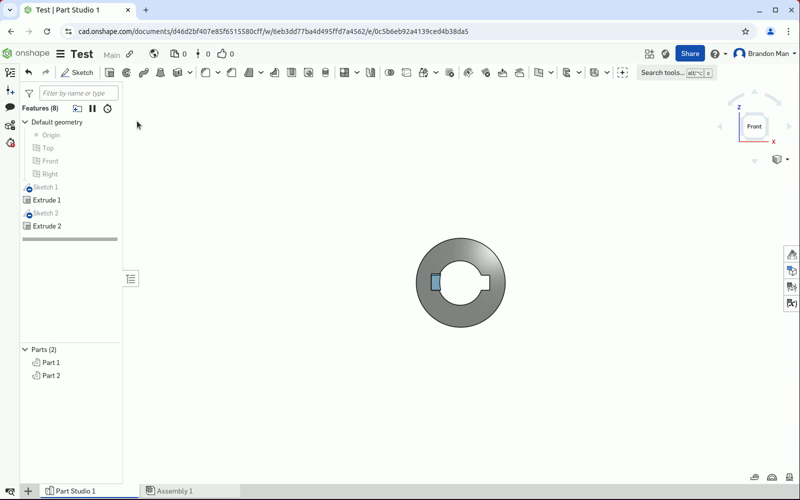
key(shift+h)
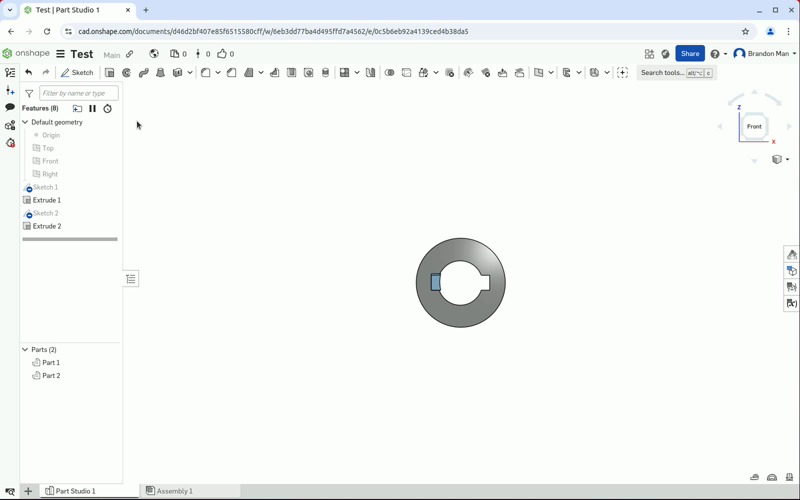
mouse_move(73, 189)
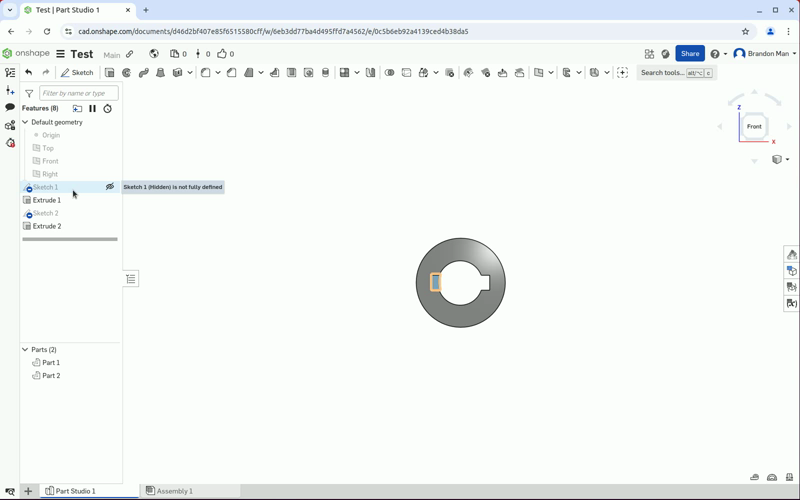
click(73, 189)
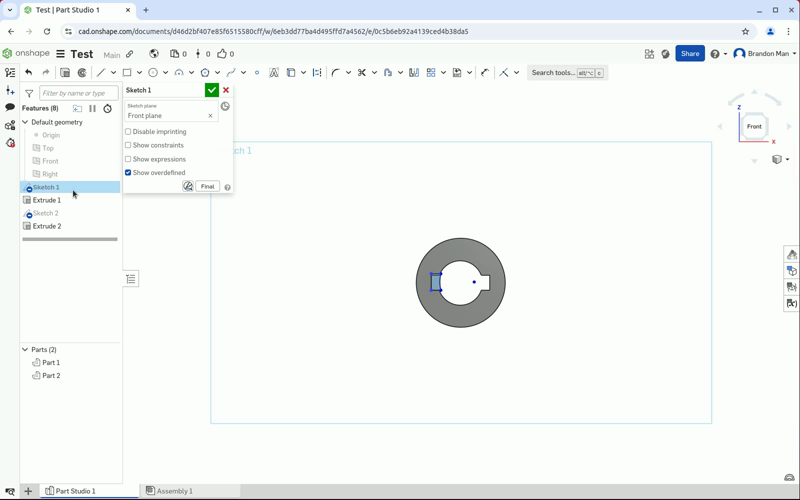
mouse_move(229, 92)
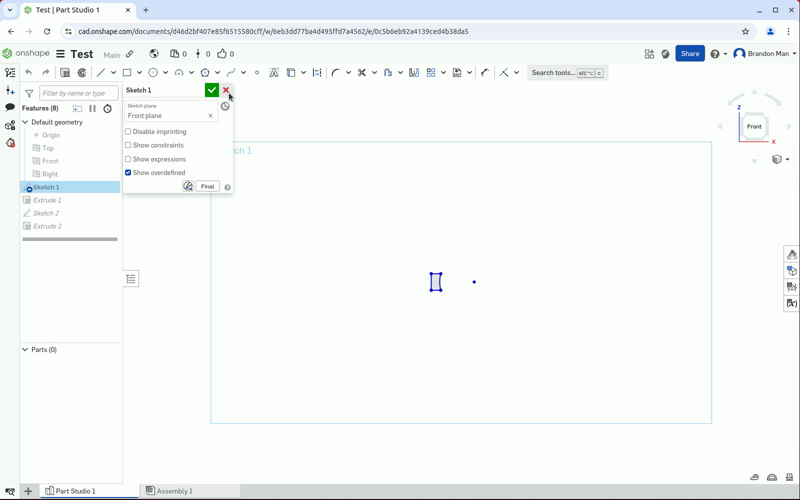
click(229, 92)
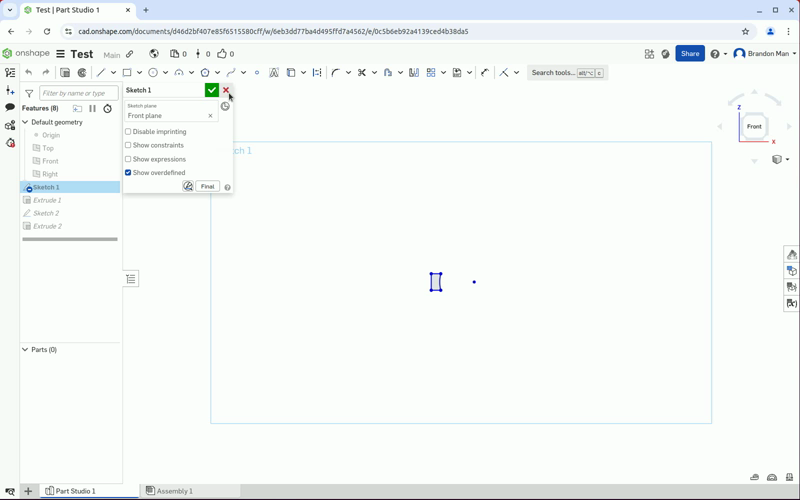
key(shift+s)
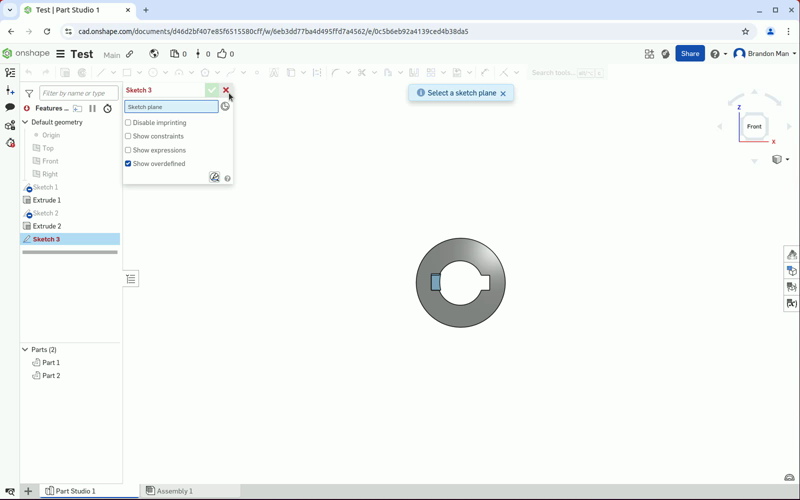
mouse_move(73, 163)
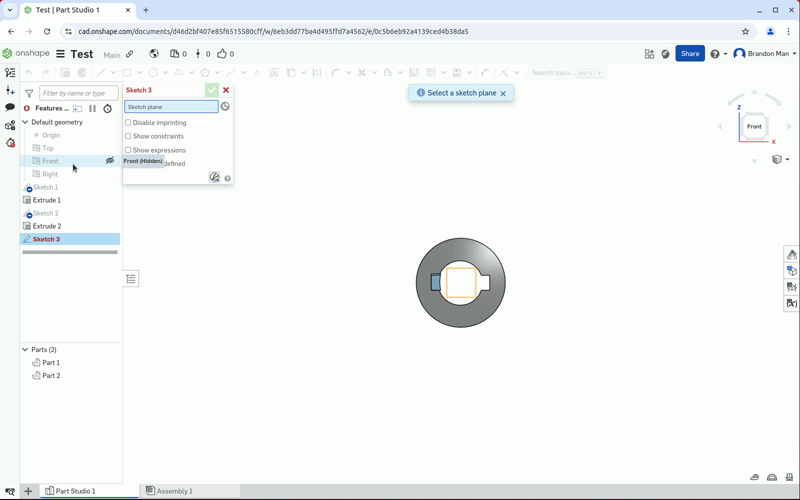
click(73, 163)
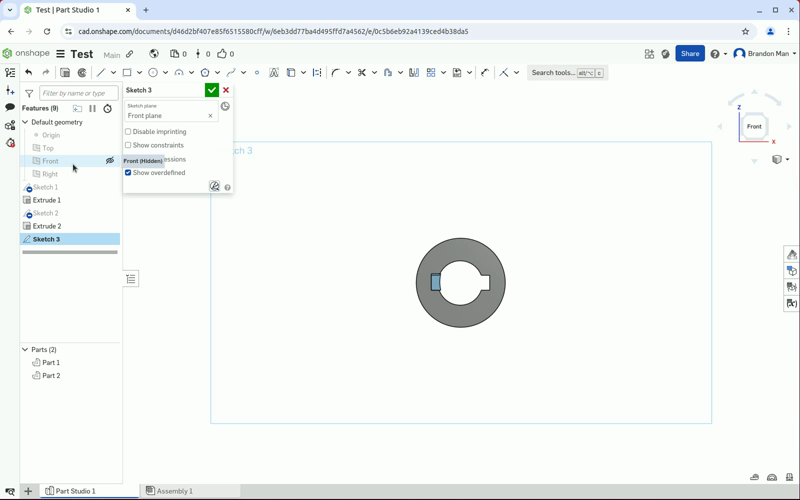
mouse_move(73, 352)
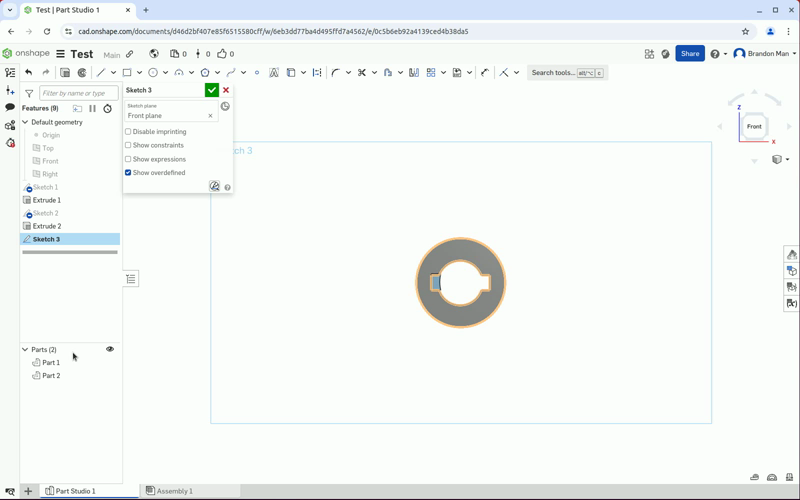
key(y)
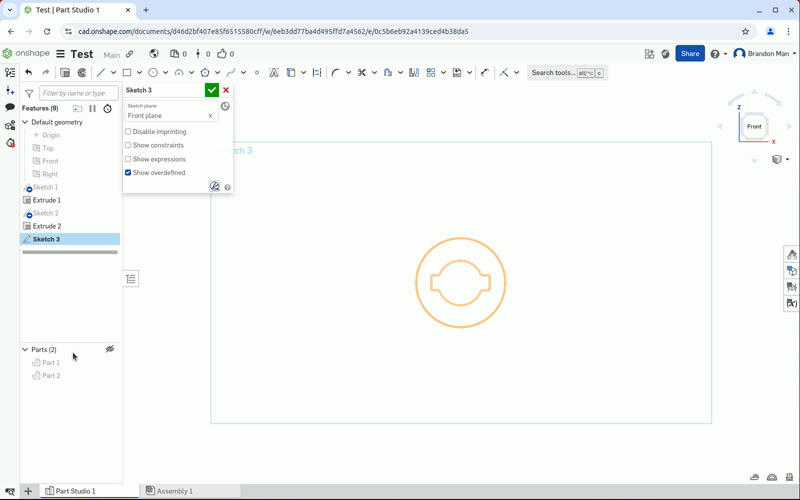
key(c)
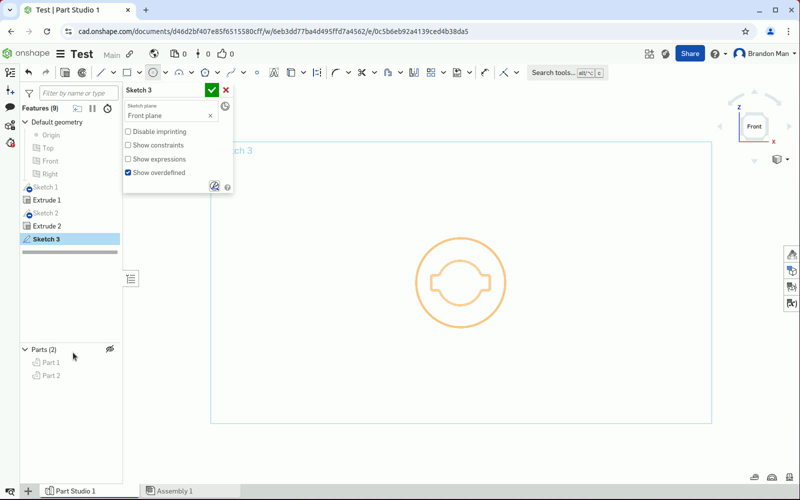
key_down(shift)
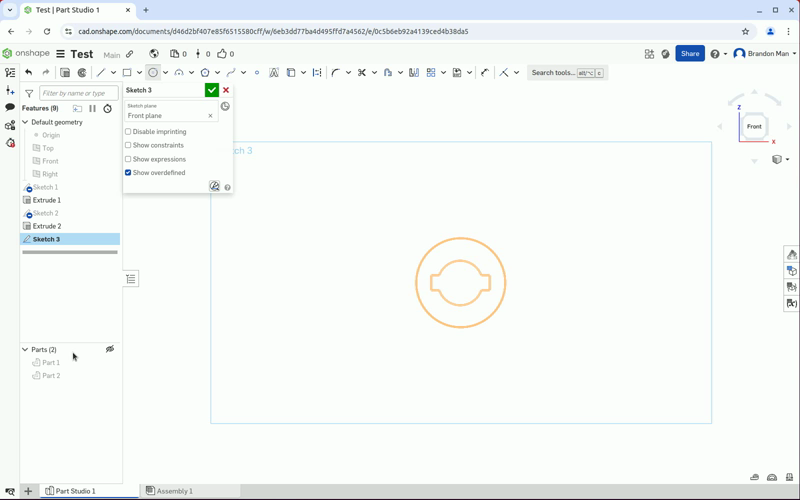
mouse_move(544, 282)
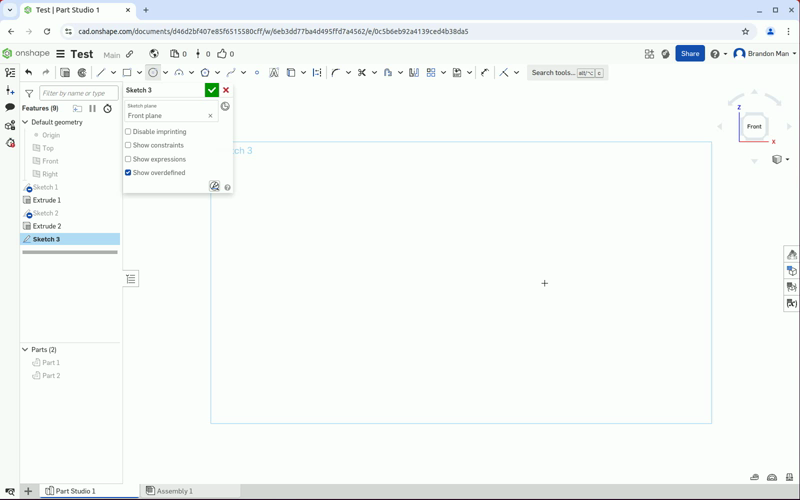
click(544, 282)
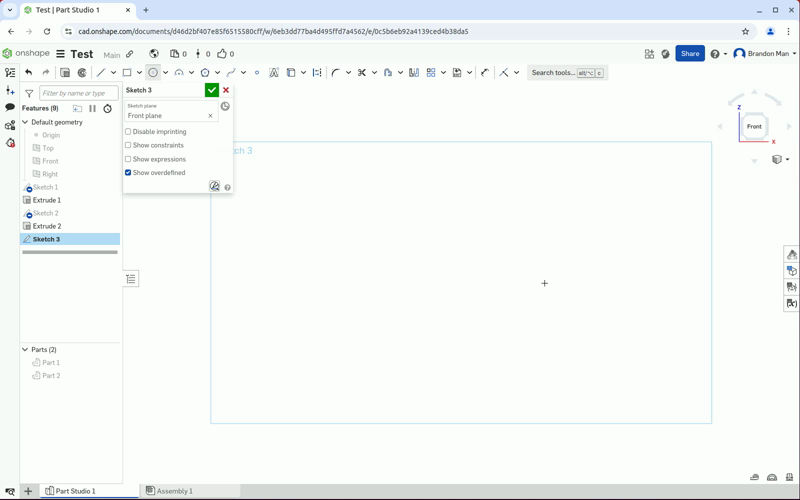
key_up(shift)
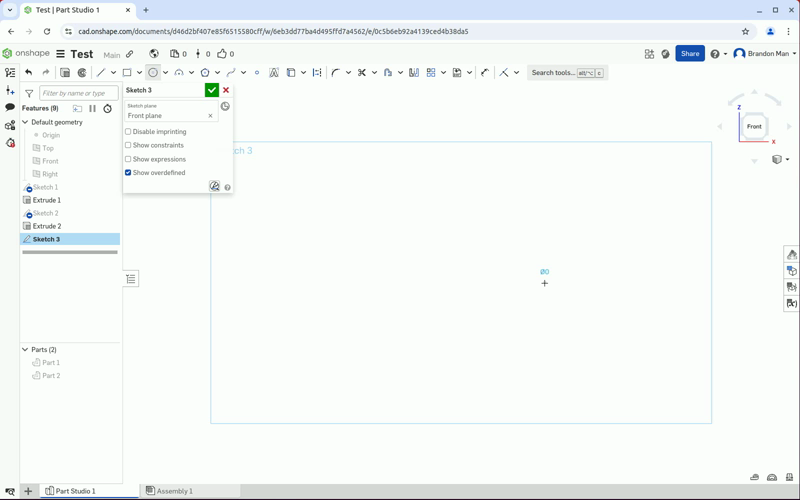
mouse_move(573, 282)
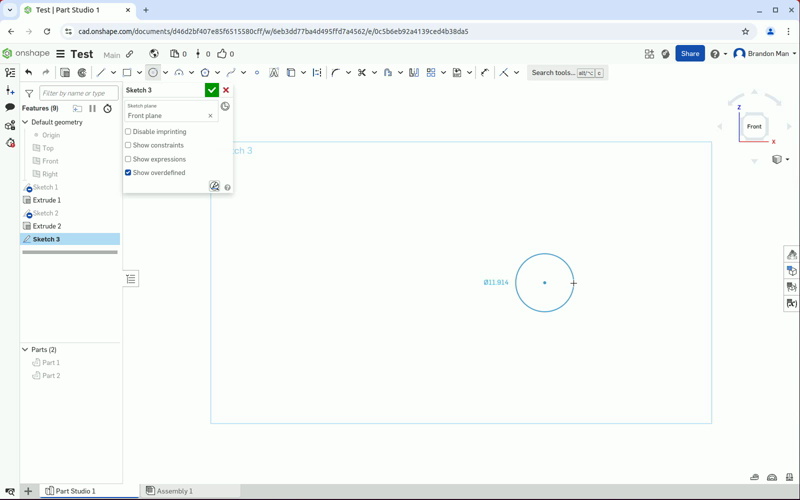
click(573, 282)
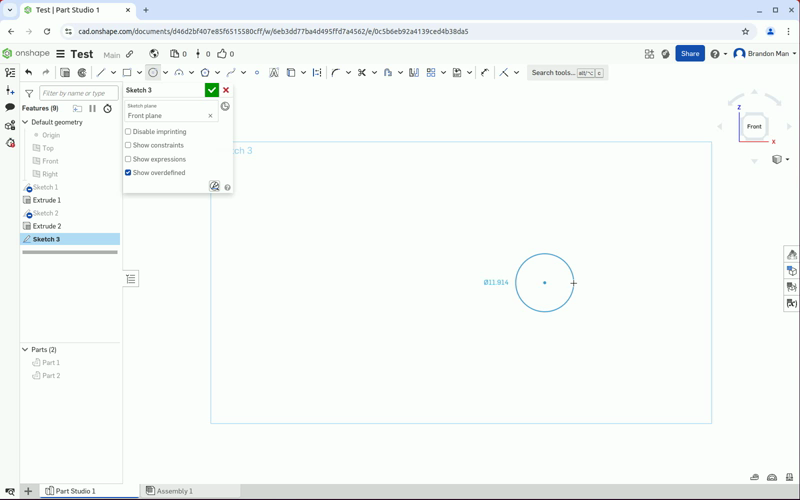
key(esc)
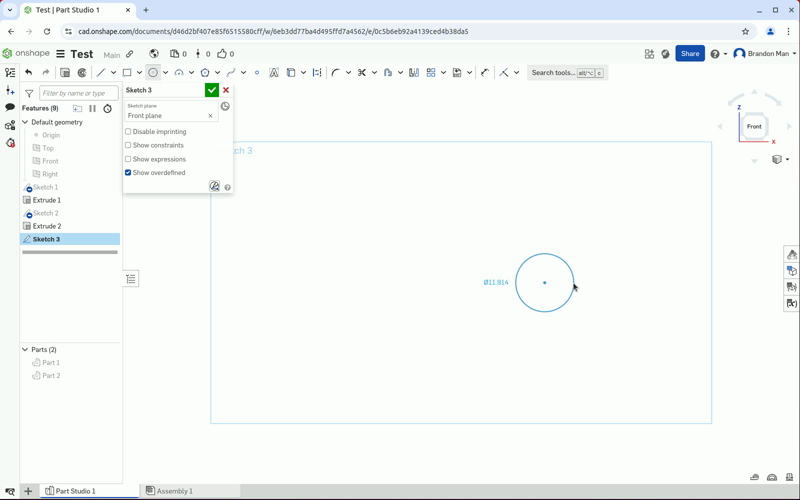
key(c)
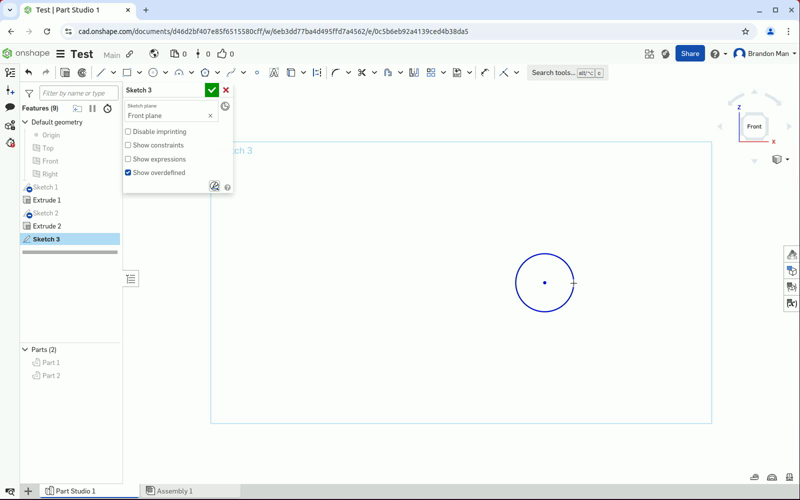
key_down(shift)
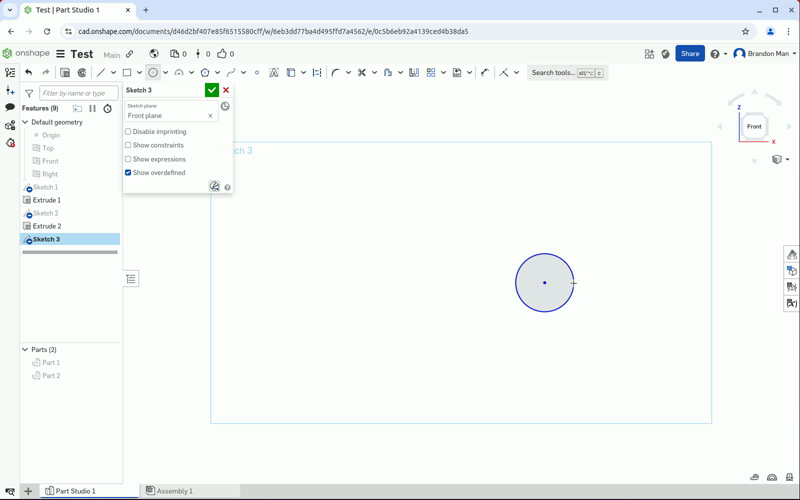
mouse_move(544, 282)
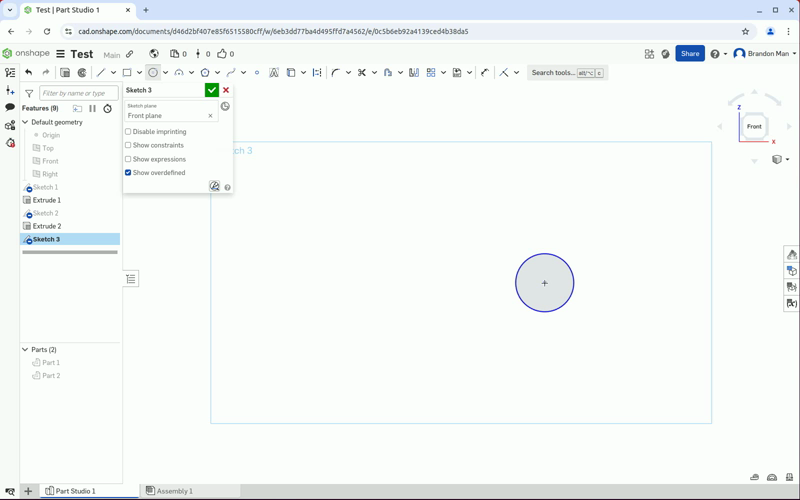
click(544, 282)
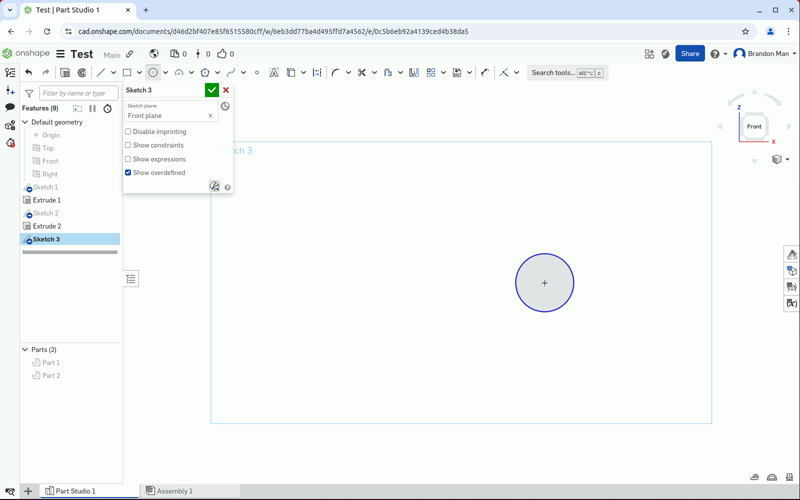
key_up(shift)
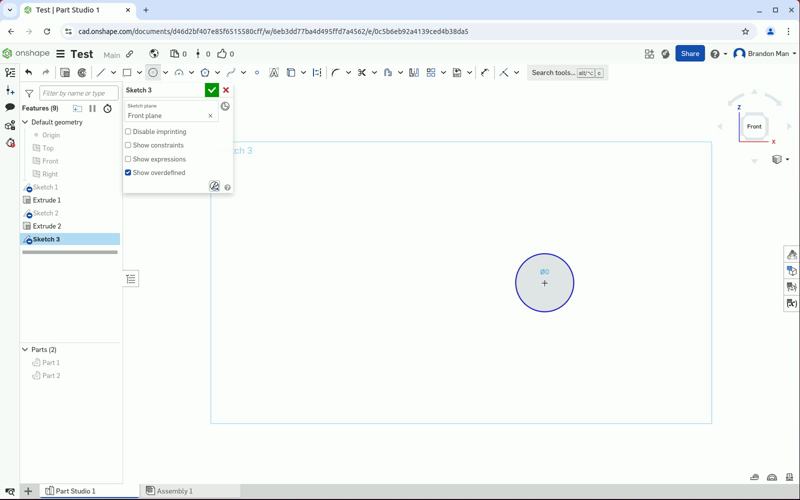
mouse_move(567, 282)
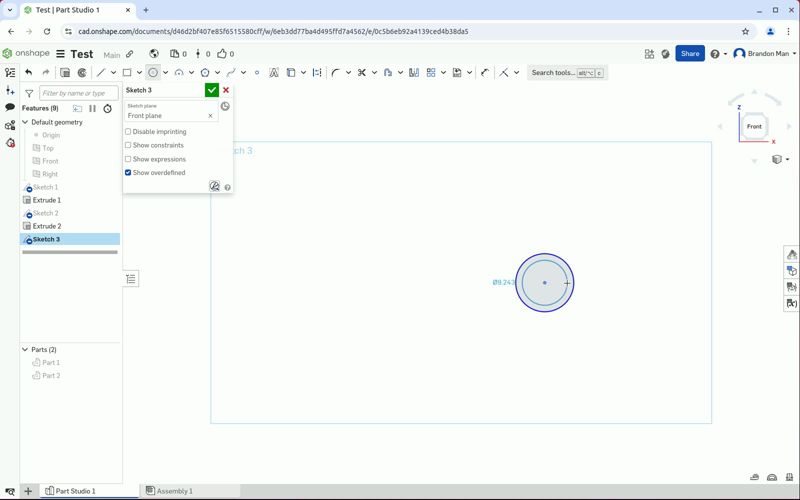
click(567, 282)
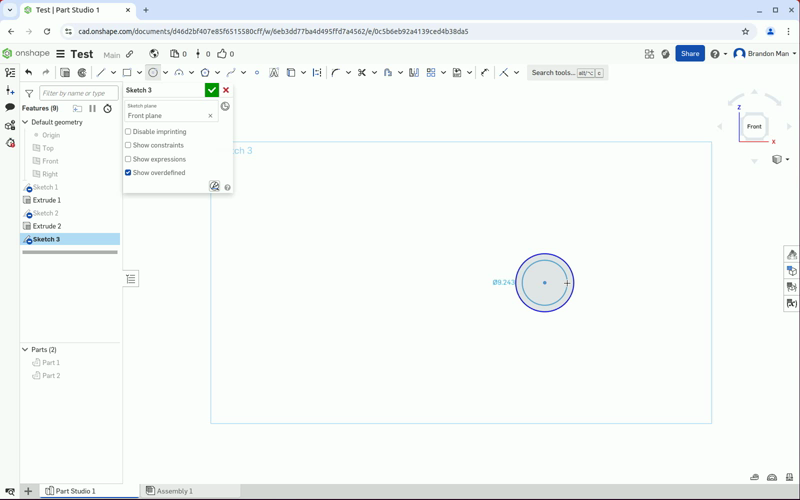
key(esc)
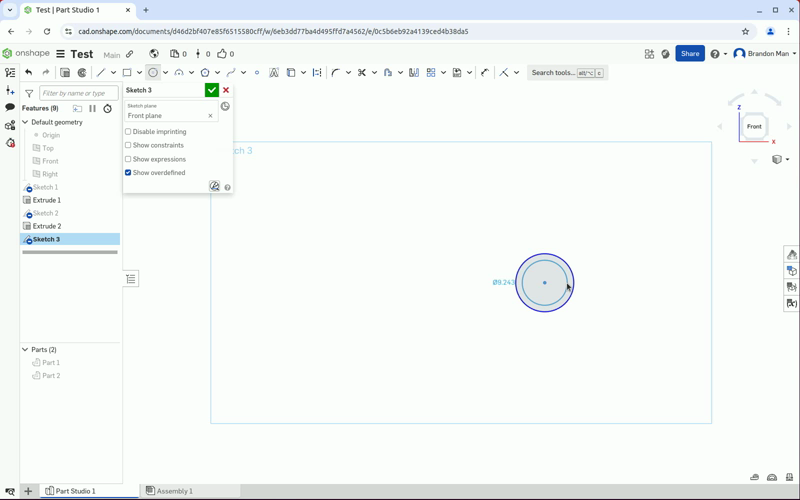
mouse_move(519, 285)
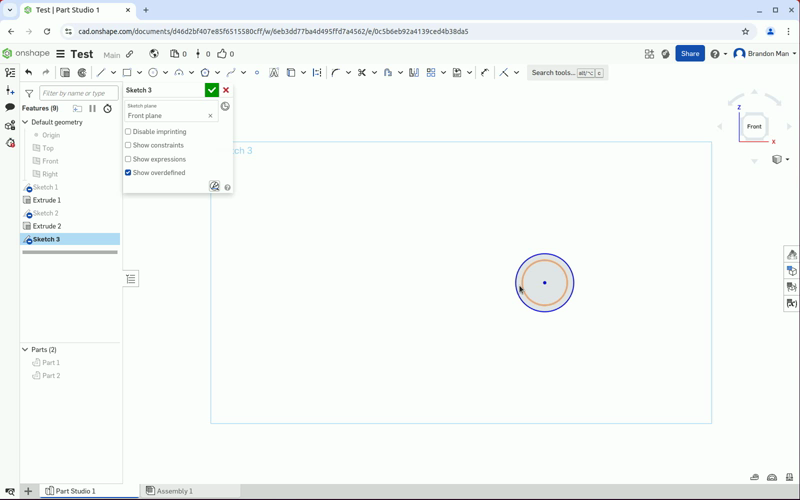
scroll(6)
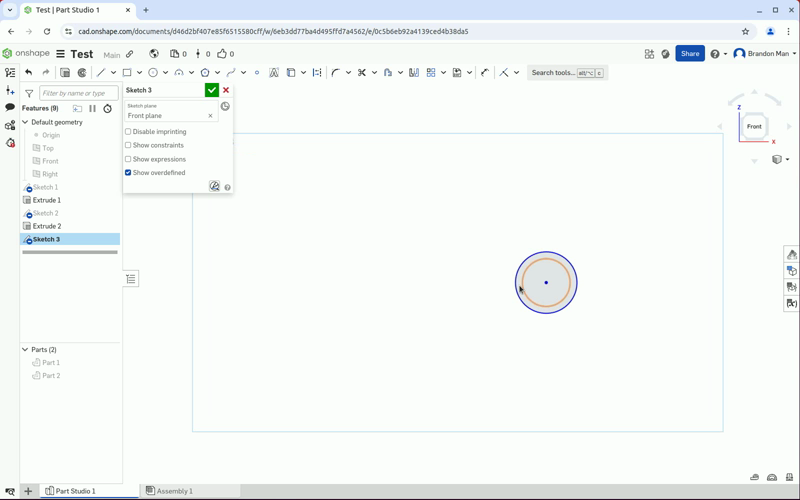
scroll(6)
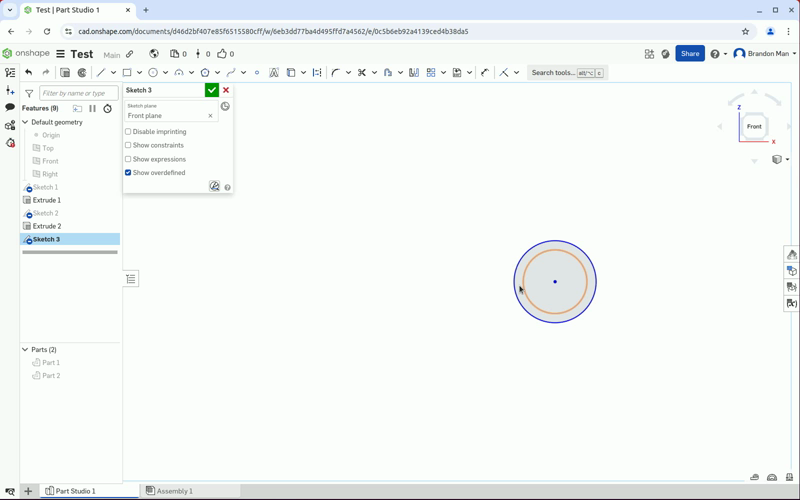
scroll(6)
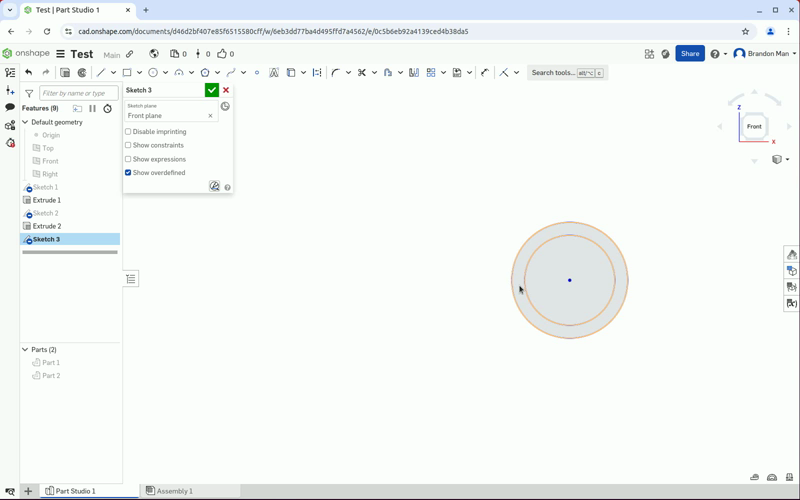
scroll(6)
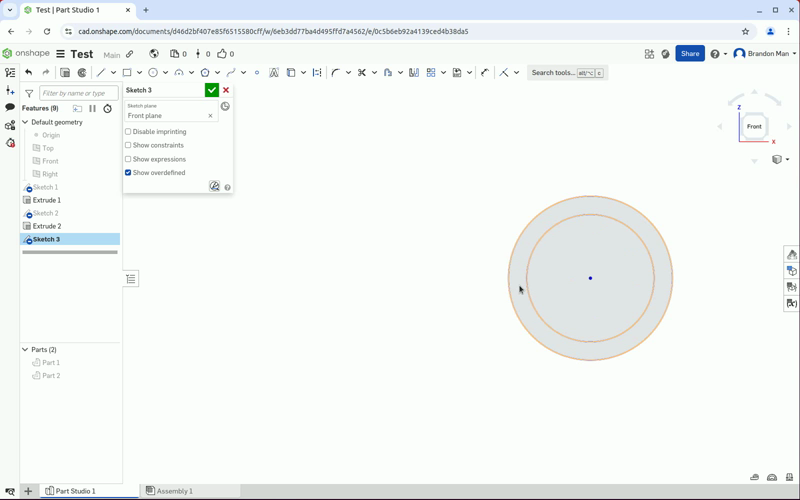
scroll(6)
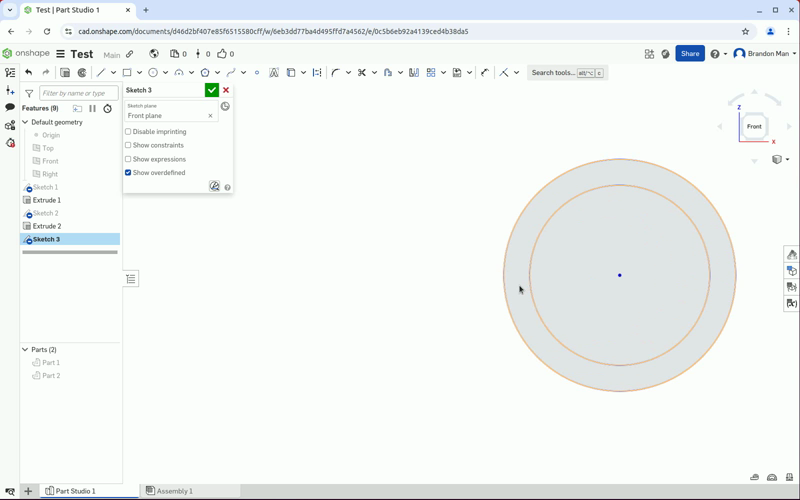
scroll(6)
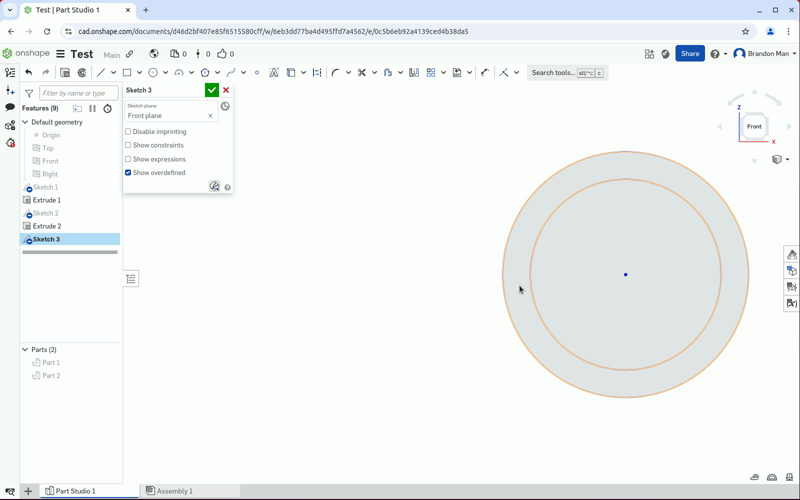
scroll(6)
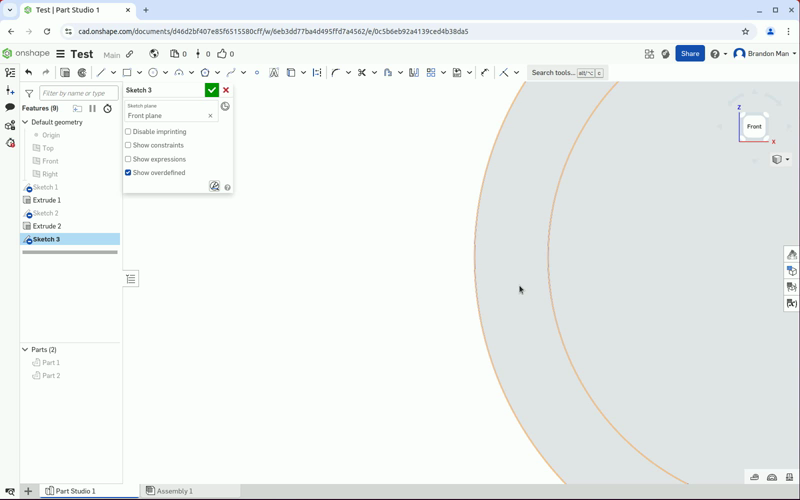
click(519, 285)
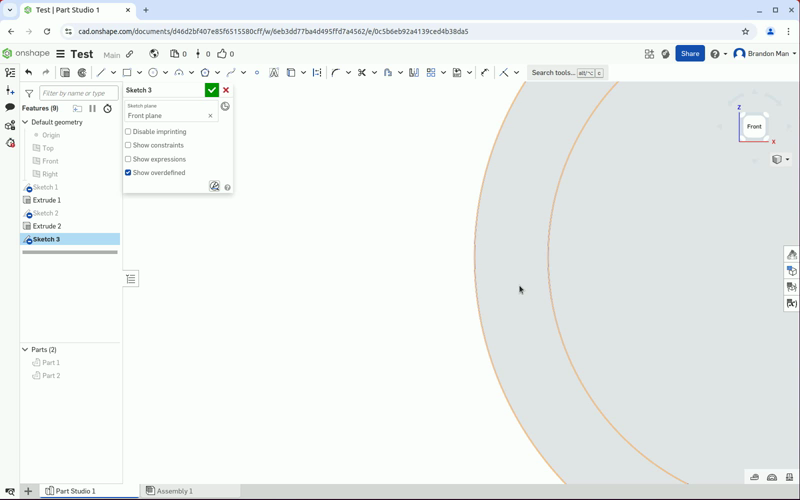
scroll(-6)
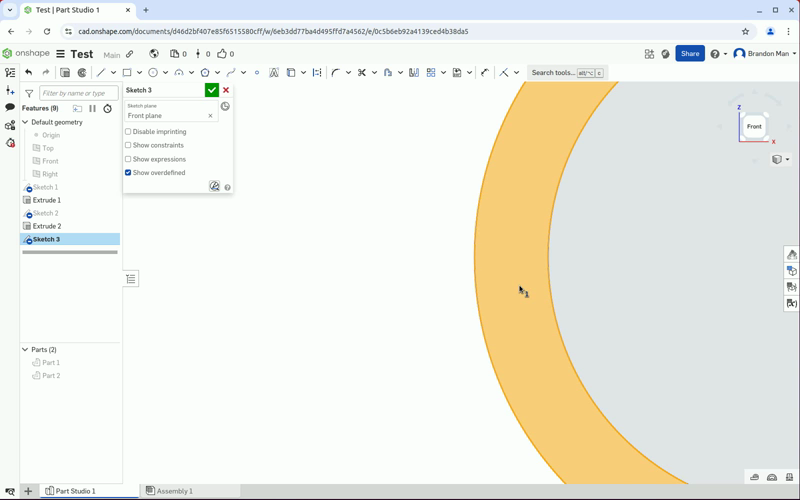
scroll(-6)
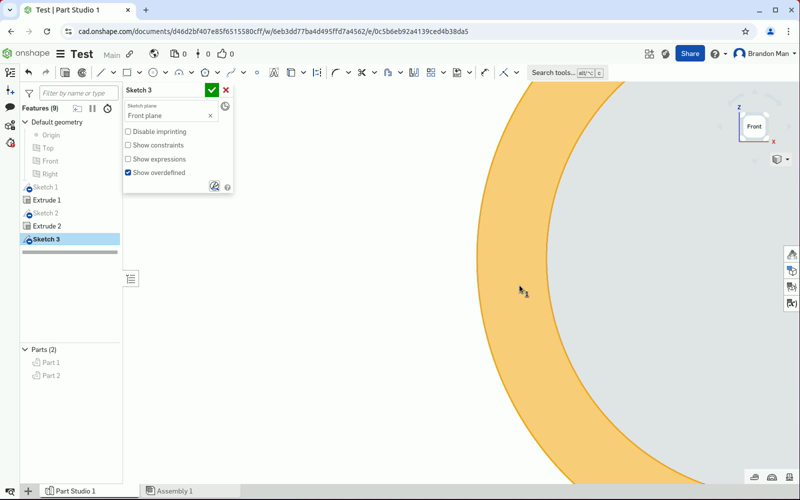
scroll(-6)
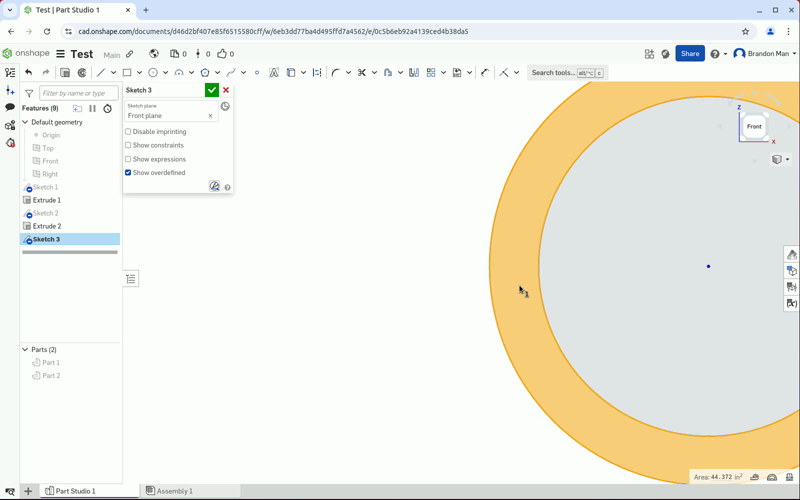
scroll(-6)
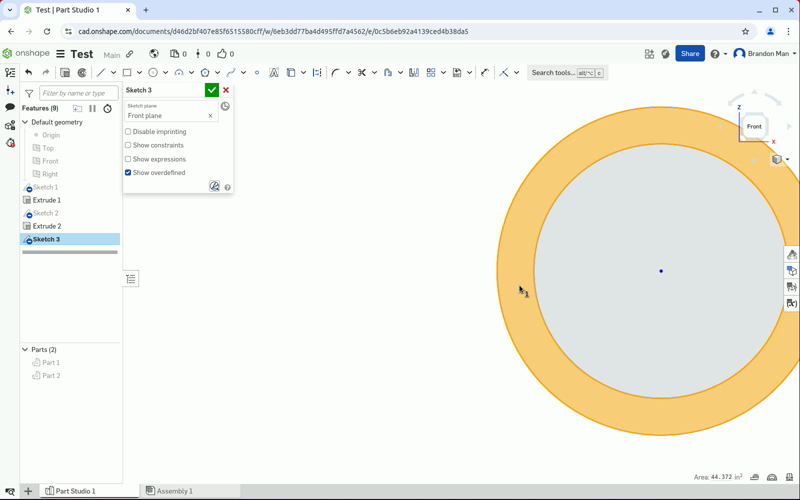
scroll(-6)
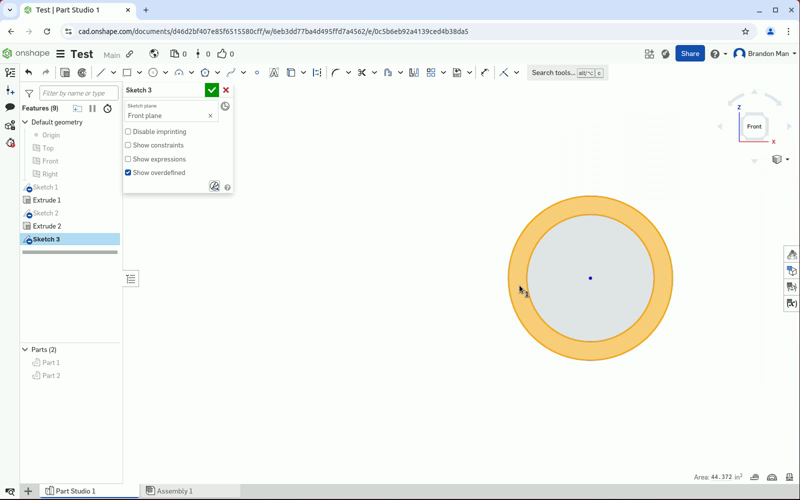
scroll(-6)
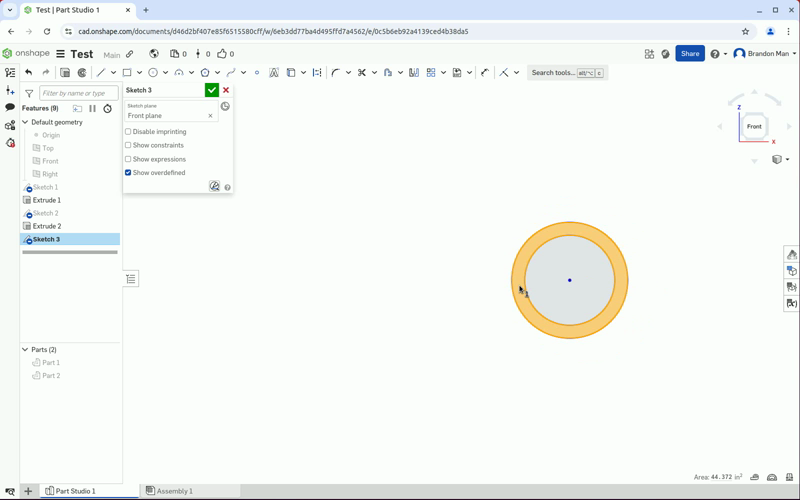
scroll(-6)
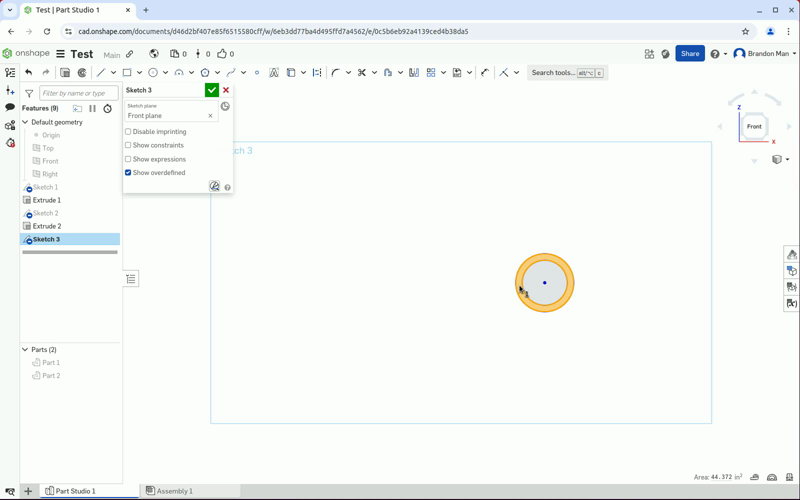
mouse_move(73, 352)
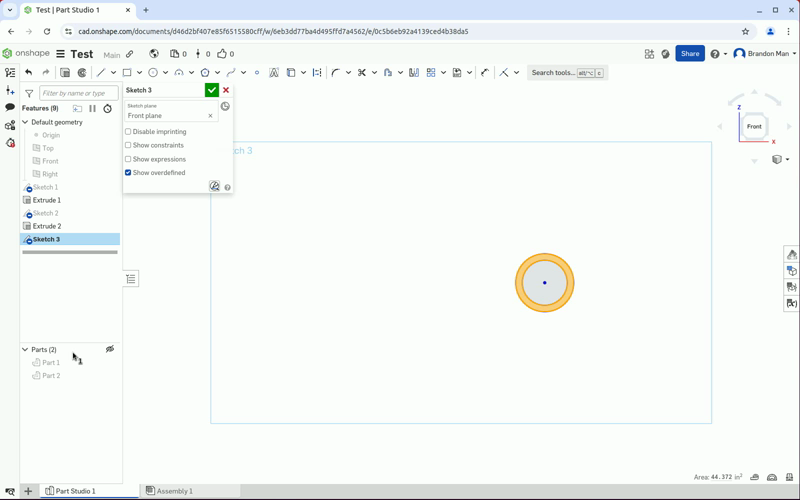
key(shift+y)
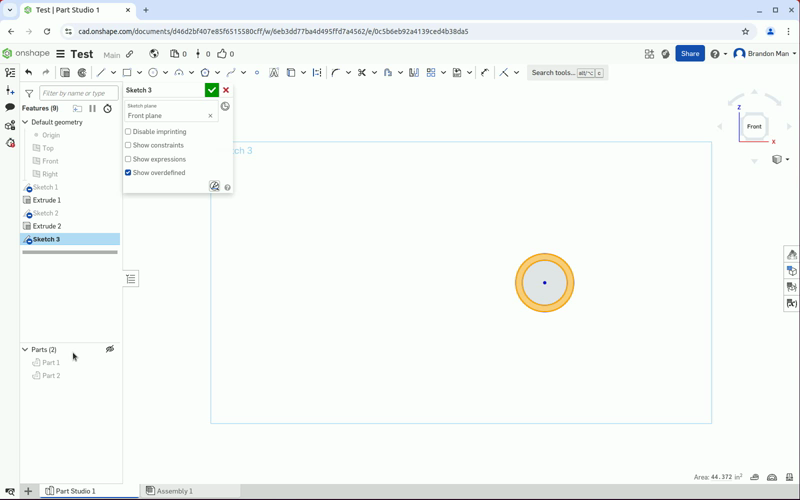
key(shift+e)
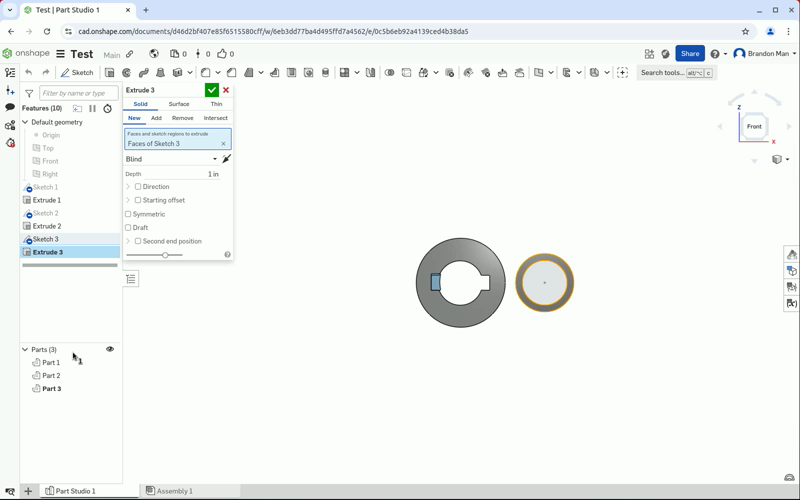
mouse_move(143, 106)
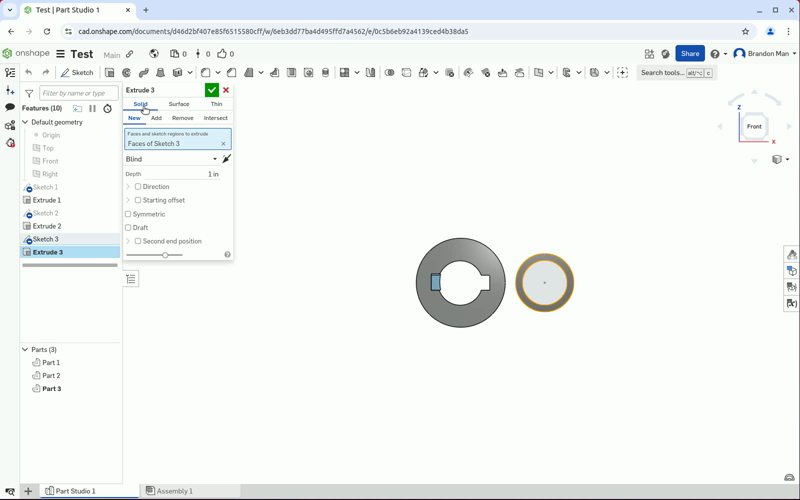
click(143, 106)
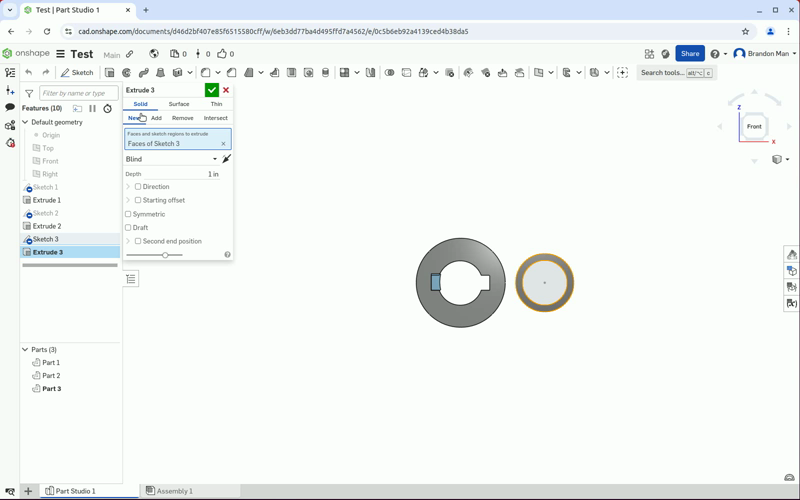
mouse_move(137, 120)
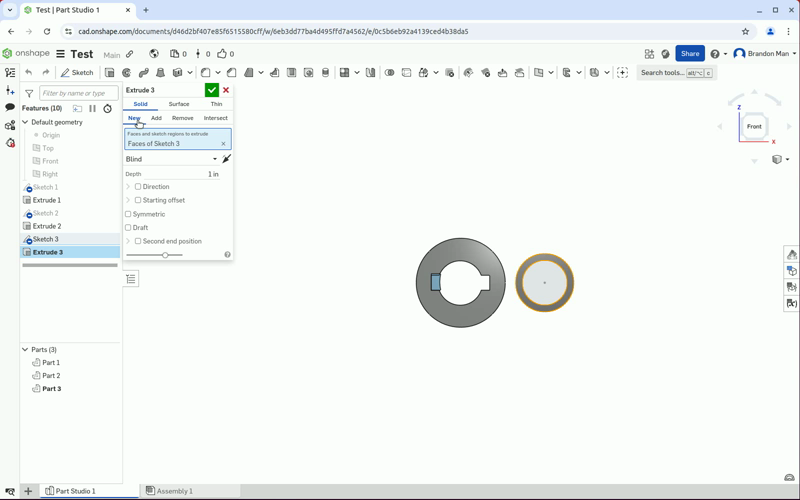
click(137, 120)
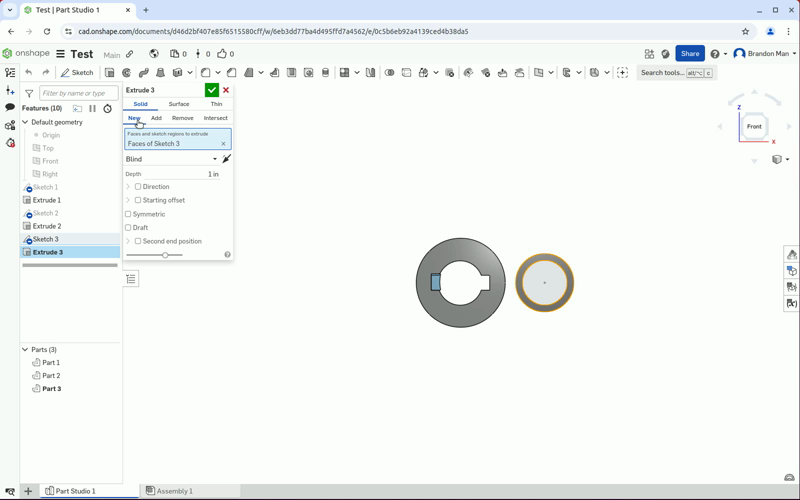
key(tab, 4)
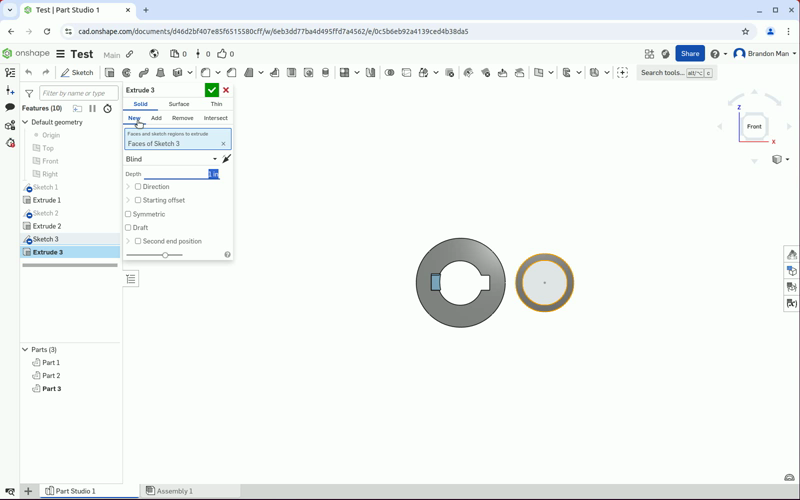
text(7.943)
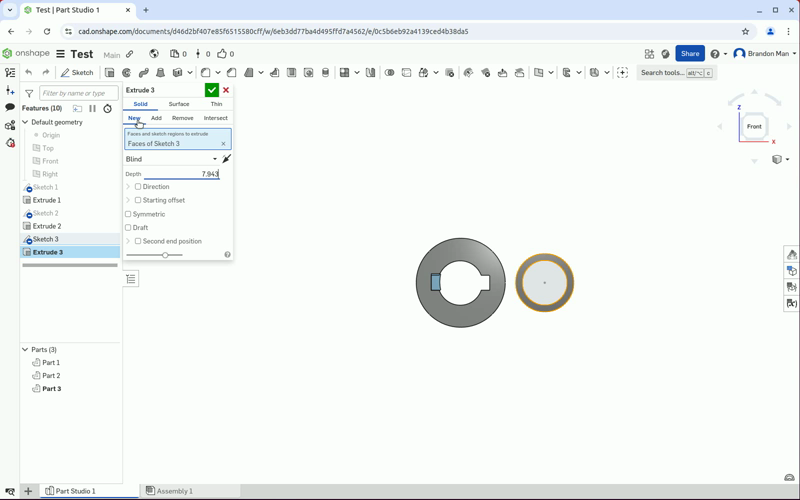
key(enter)
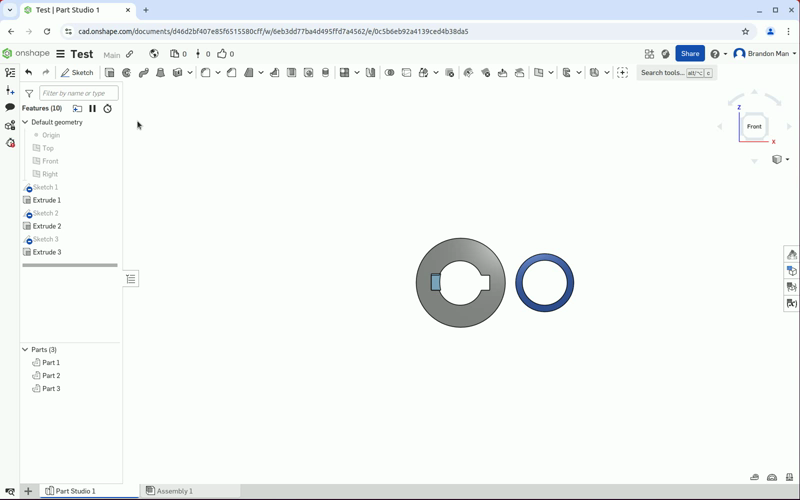
key(shift+h)
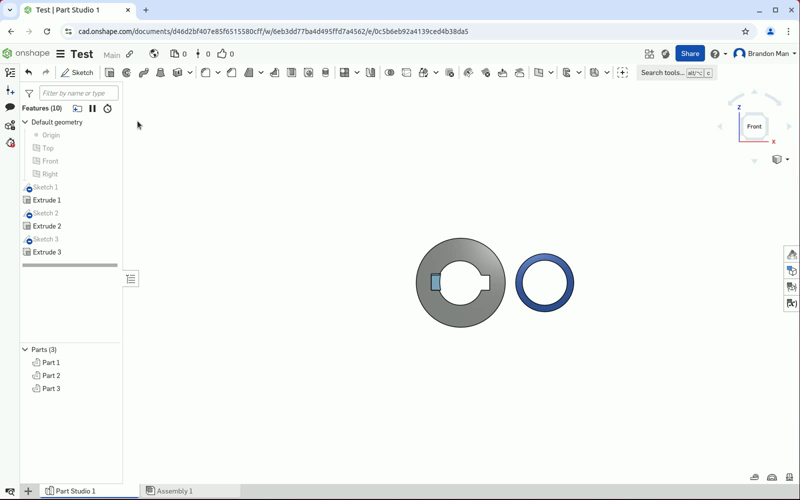
key(shift+h)
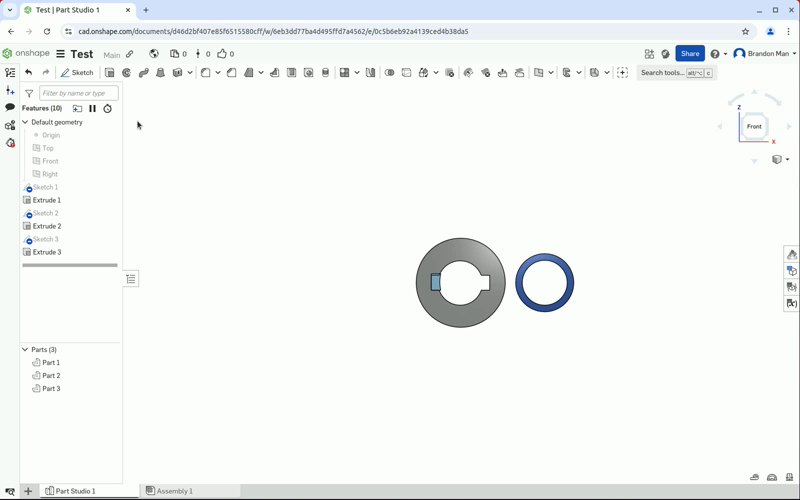
mouse_move(73, 189)
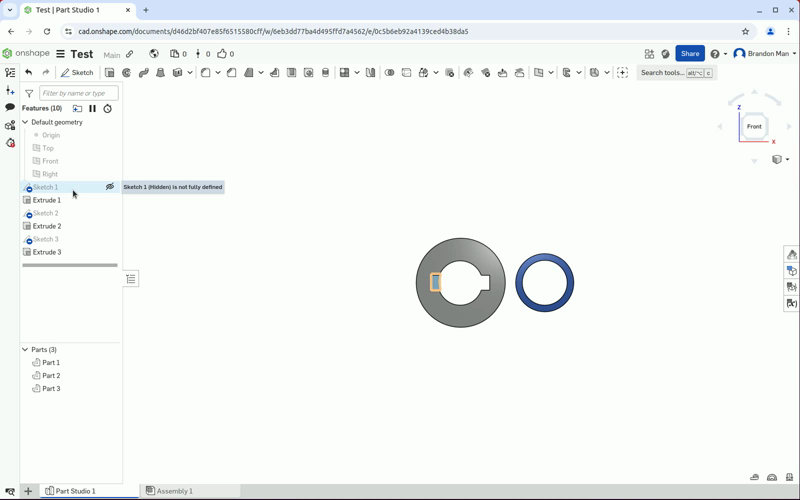
click(73, 189)
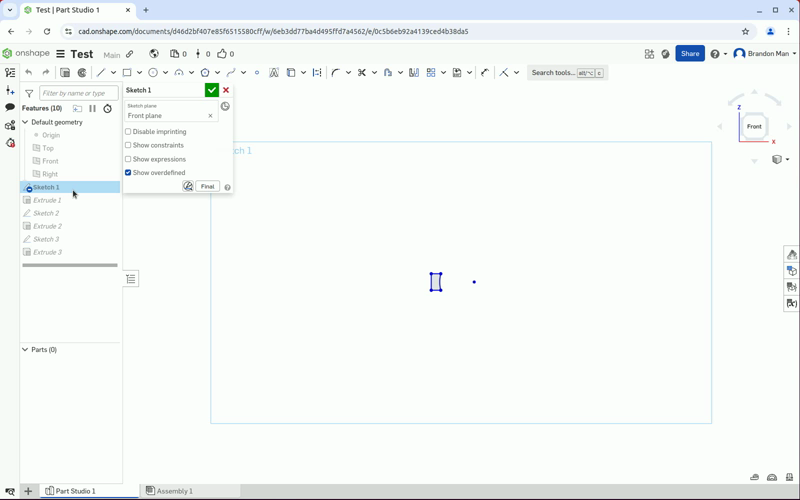
mouse_move(229, 92)
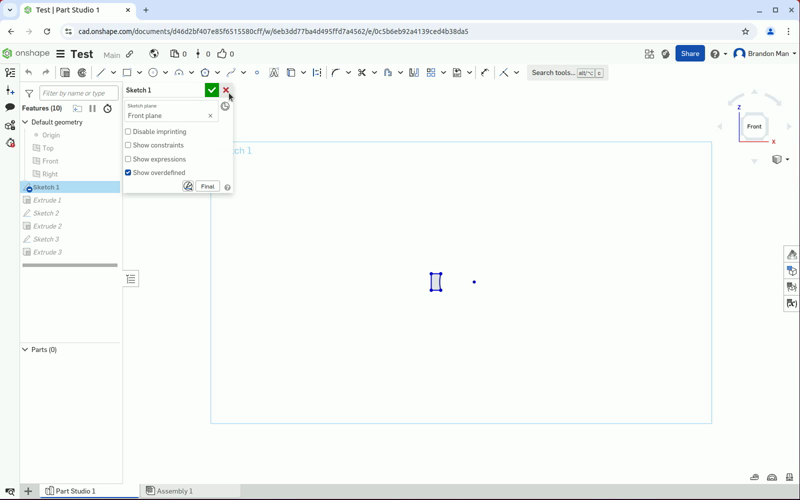
click(229, 92)
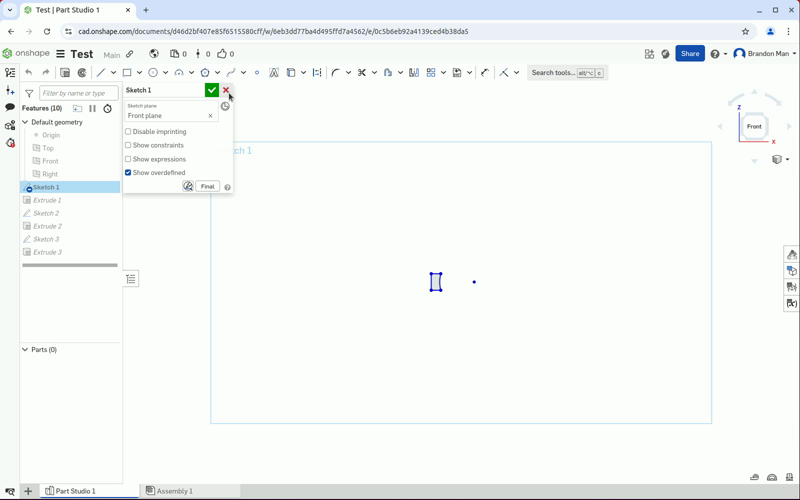
key(shift+s)
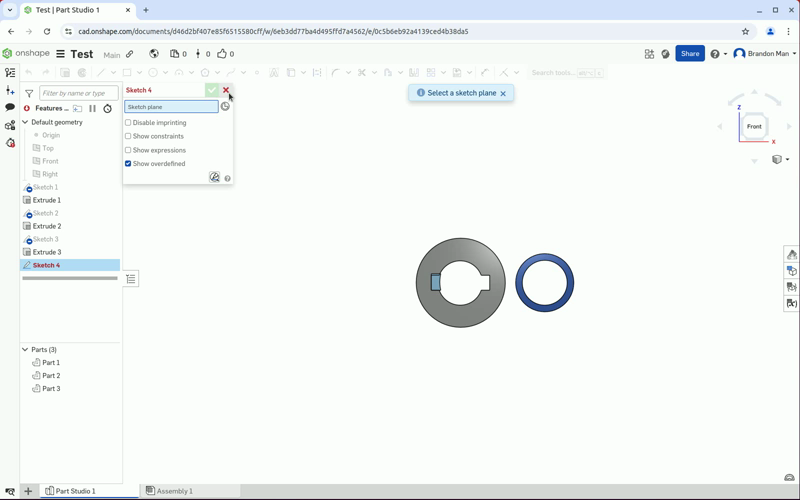
mouse_move(73, 163)
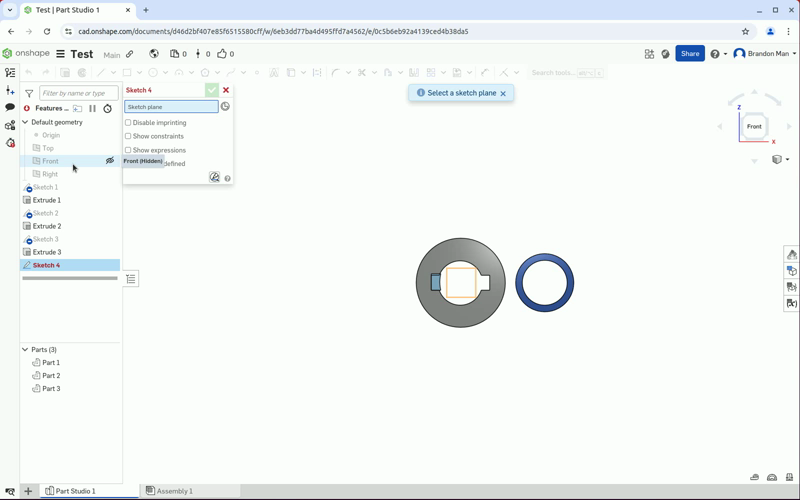
click(73, 163)
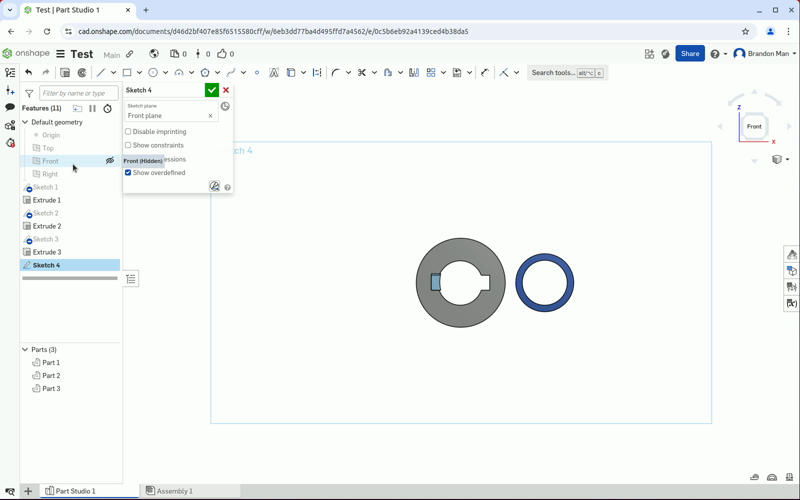
mouse_move(73, 352)
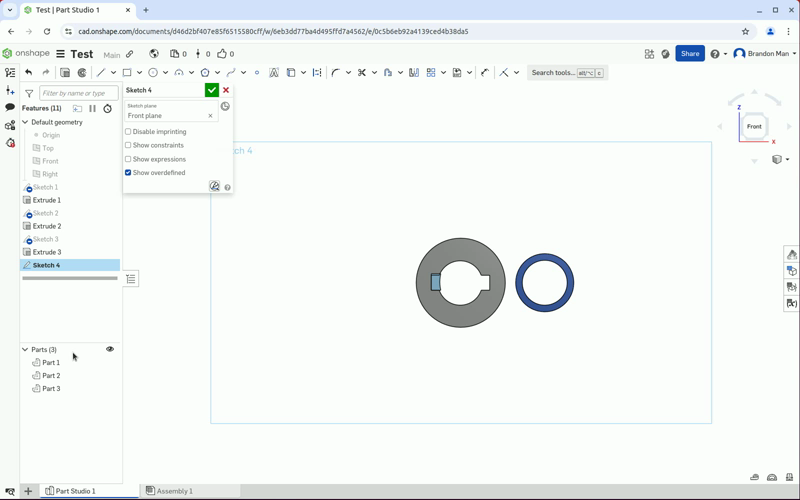
key(y)
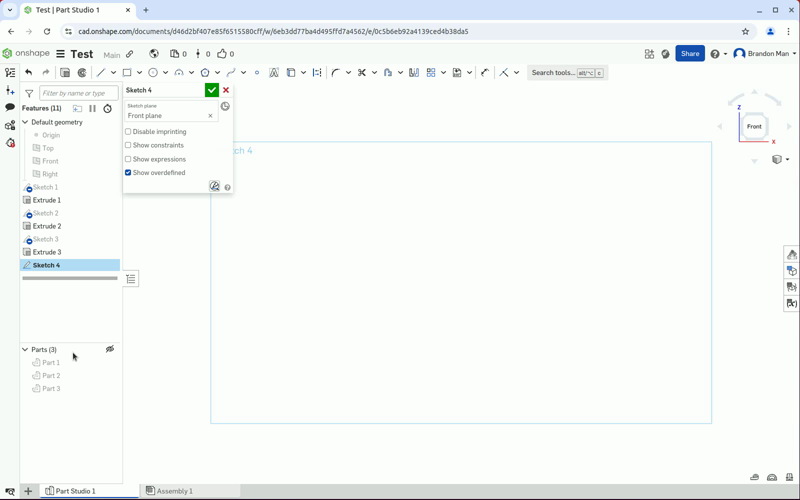
key(l)
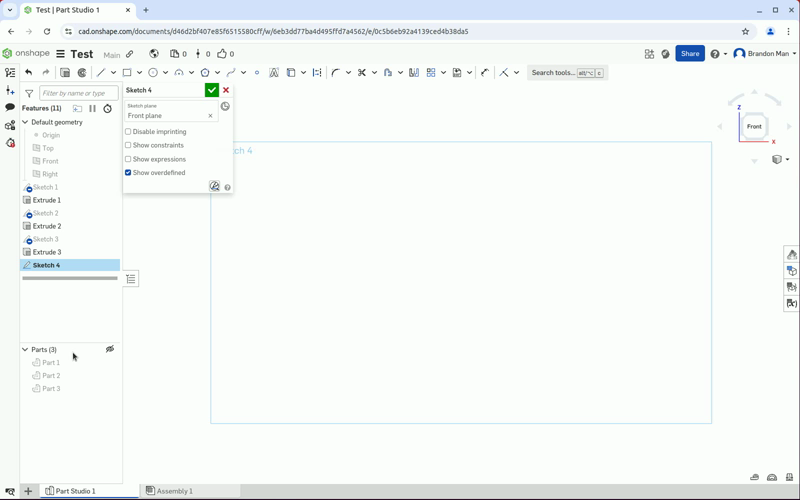
key_down(shift)
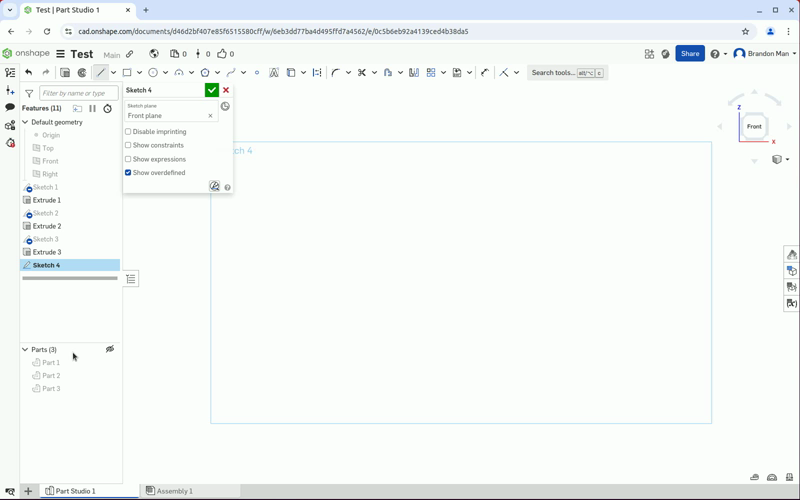
mouse_move(468, 326)
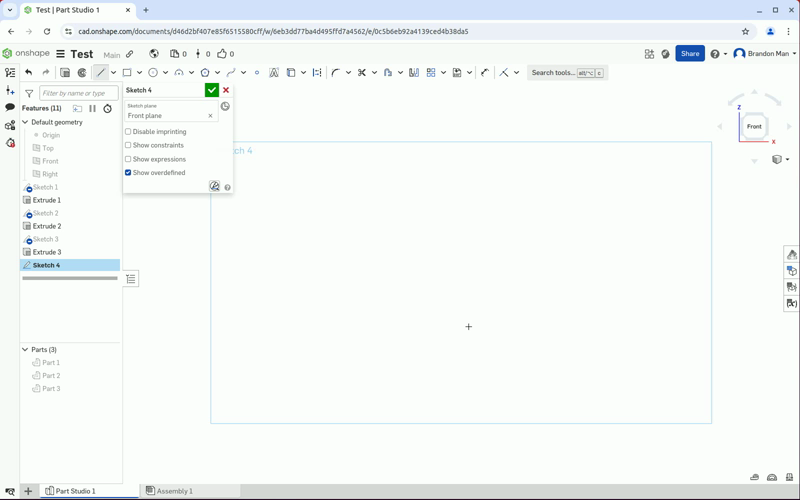
click(468, 326)
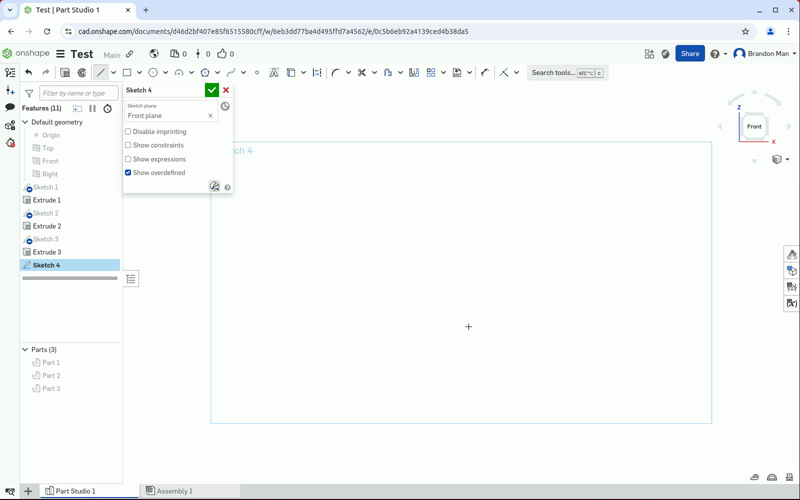
key_up(shift)
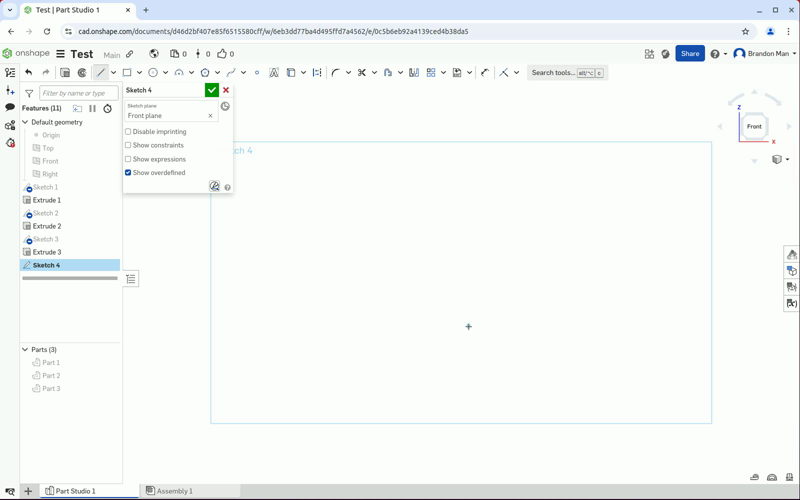
key_down(shift)
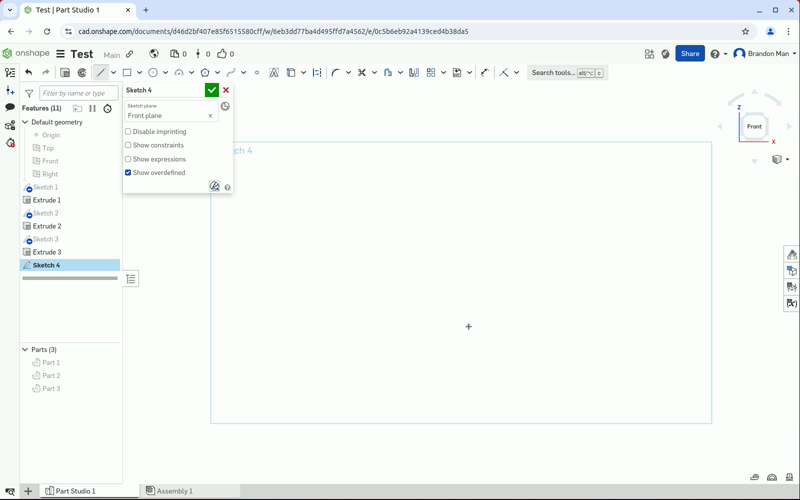
mouse_move(549, 311)
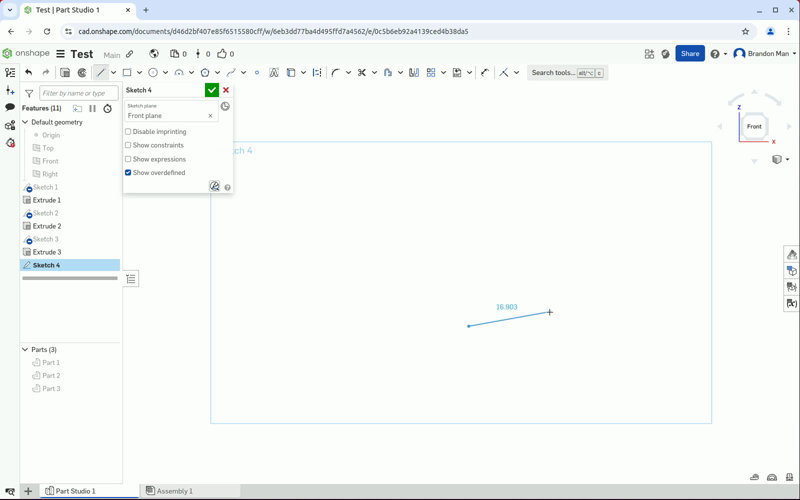
click(549, 311)
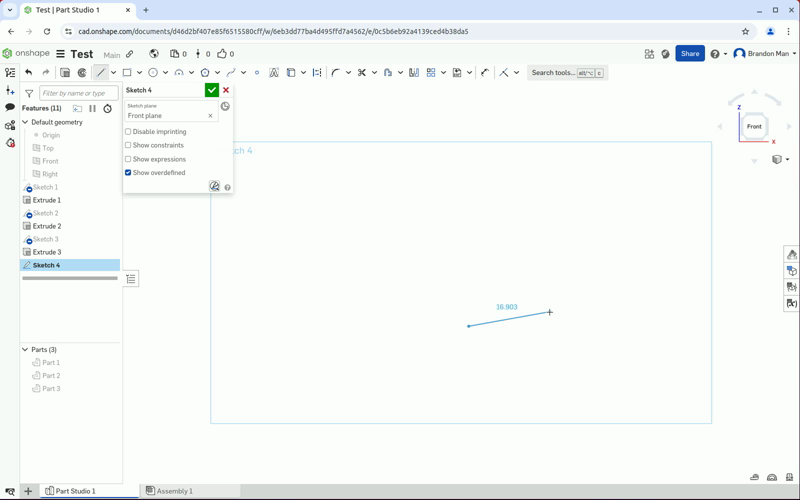
key_up(shift)
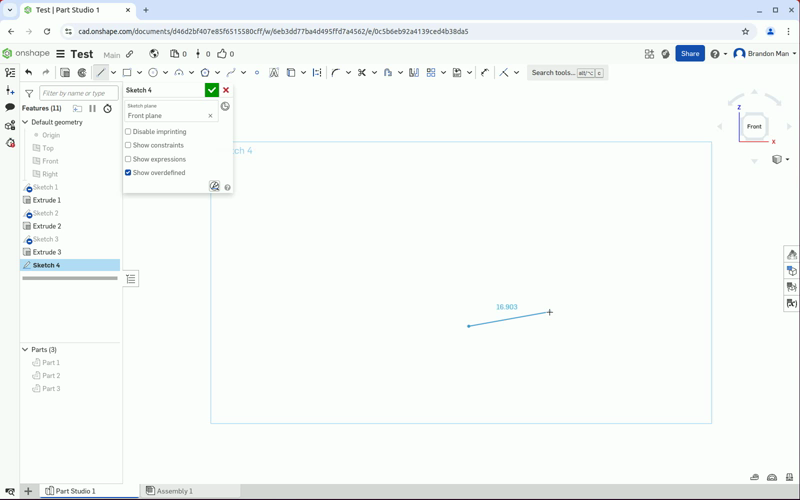
key(esc)
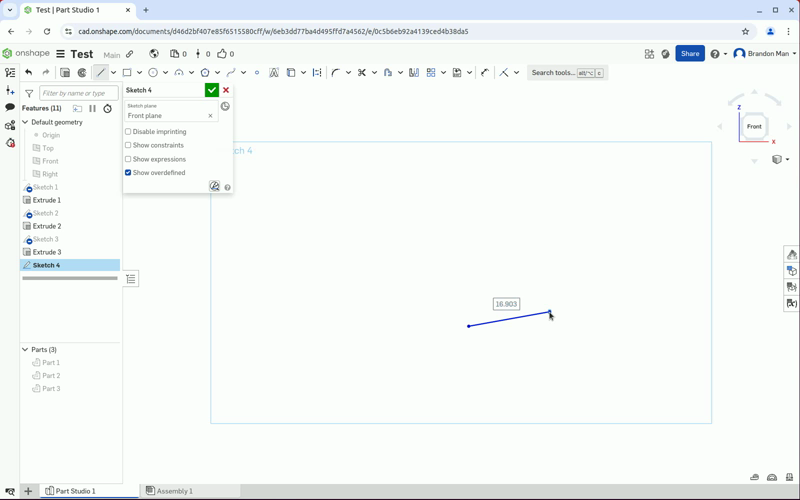
key(a)
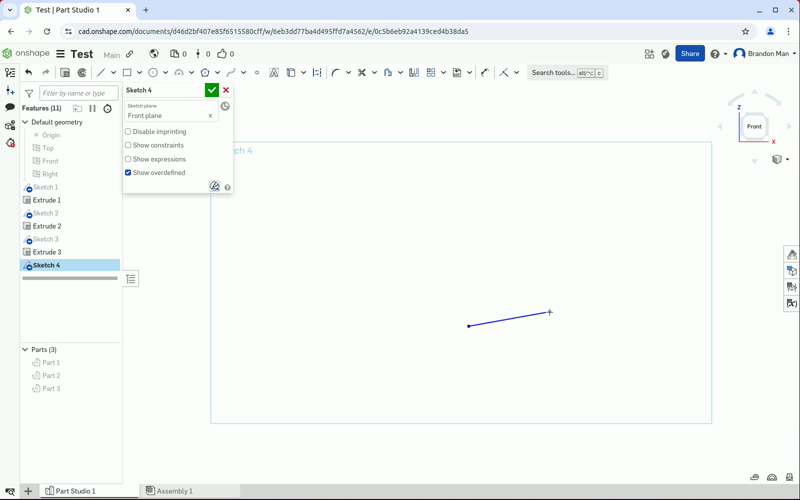
mouse_move(549, 311)
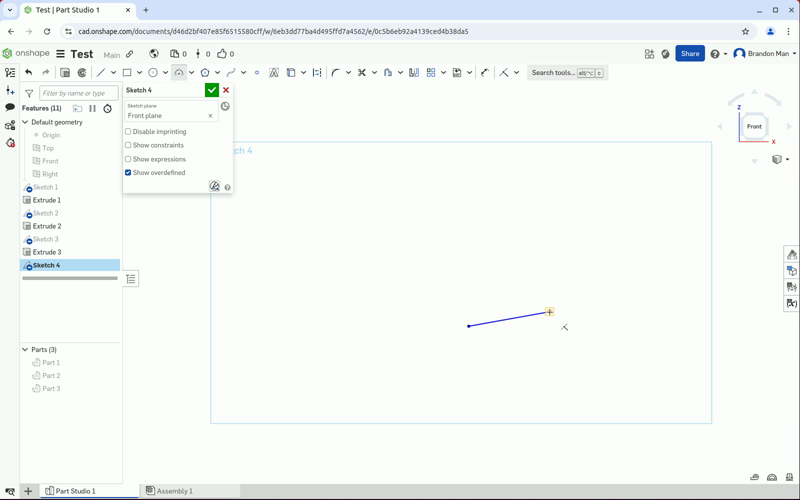
click(549, 311)
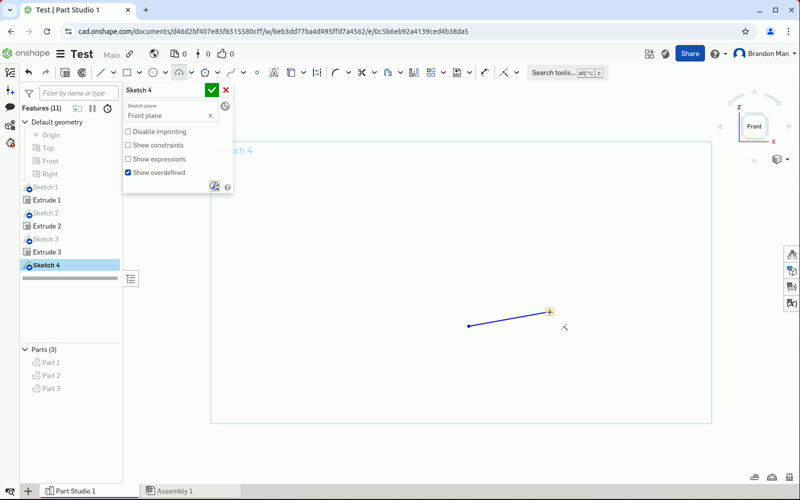
key_down(shift)
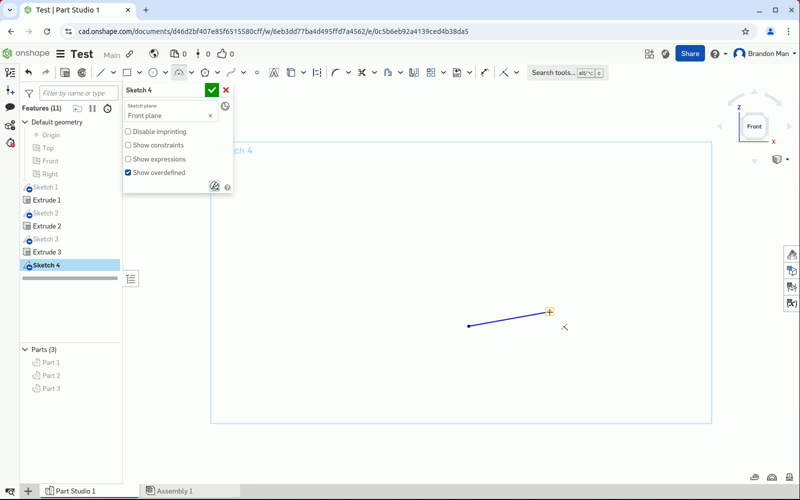
mouse_move(549, 253)
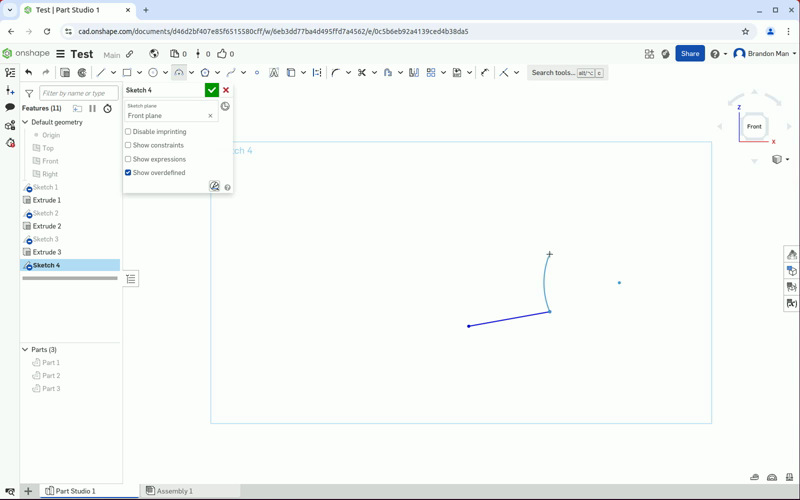
click(549, 253)
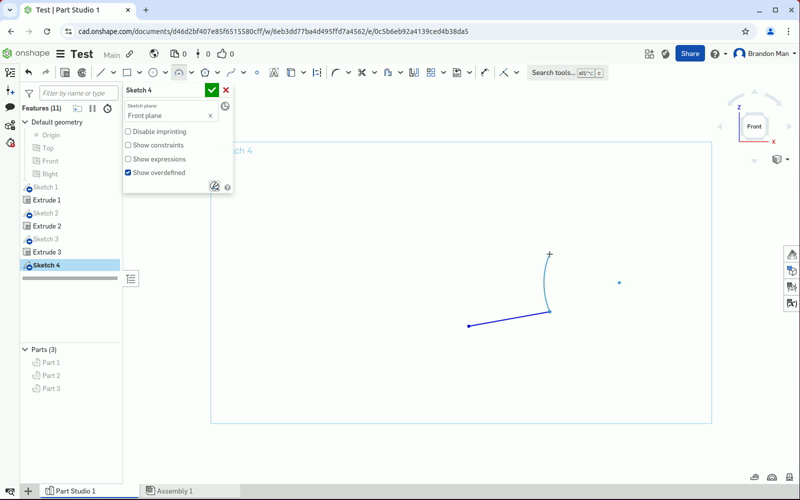
mouse_move(515, 282)
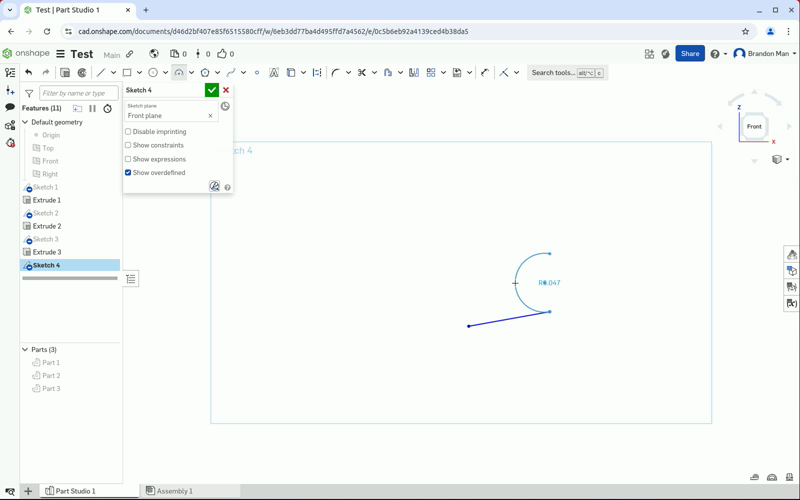
click(515, 282)
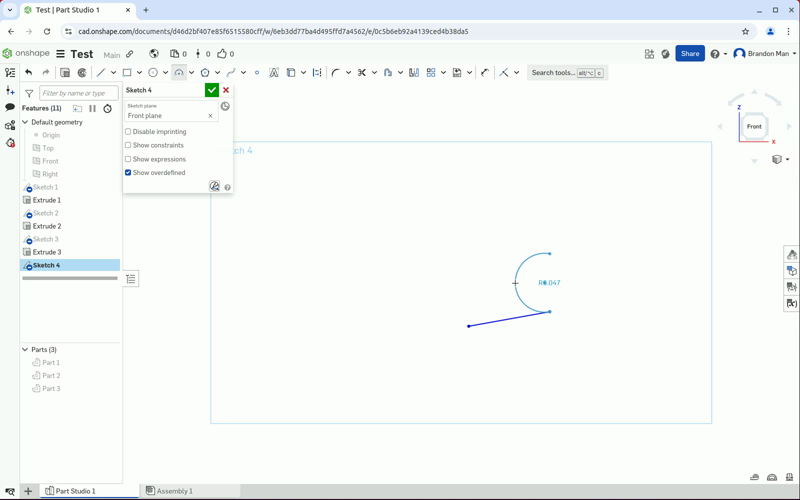
key_up(shift)
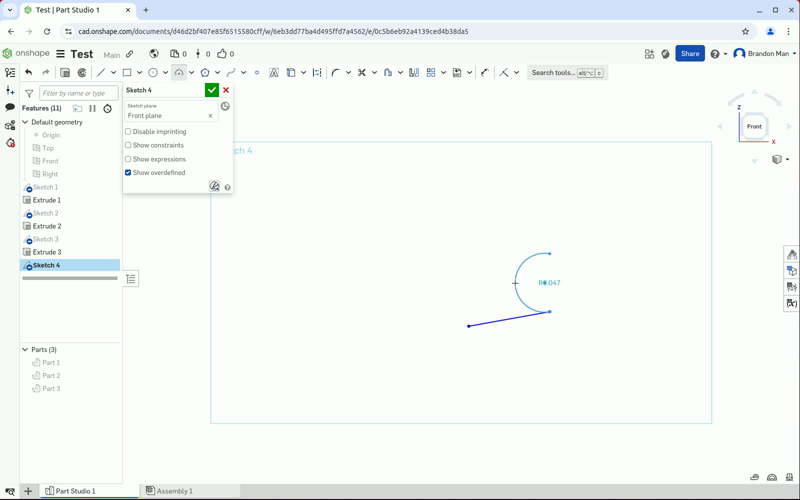
key(esc)
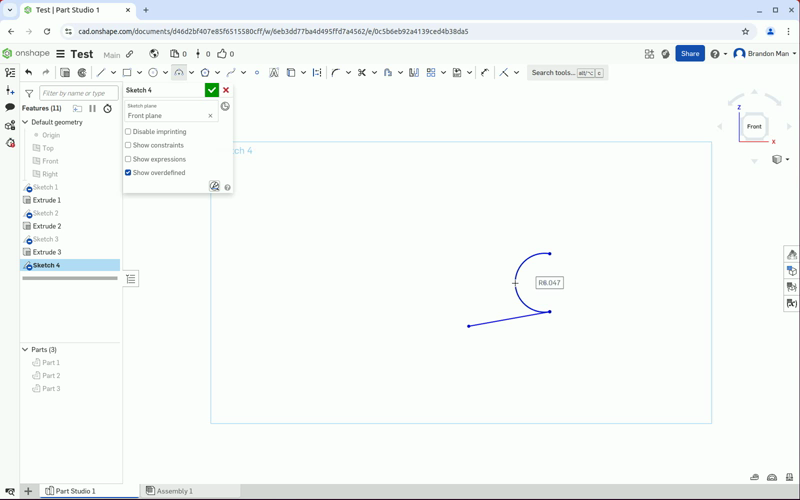
key(l)
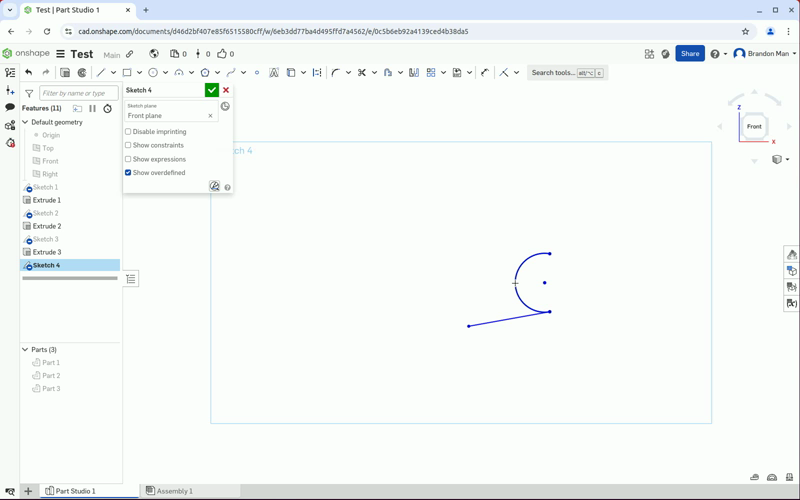
mouse_move(549, 253)
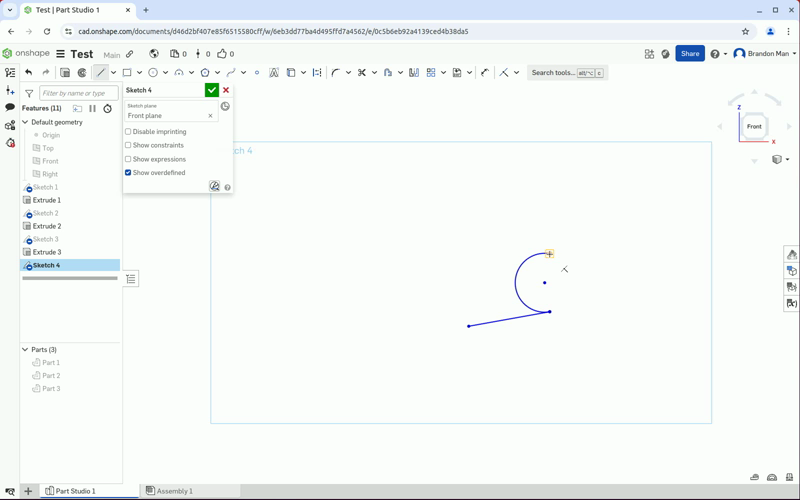
click(549, 253)
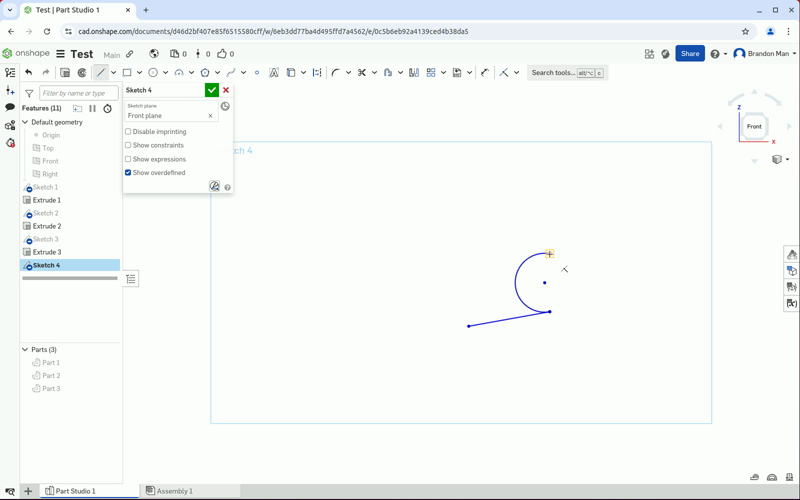
key_down(shift)
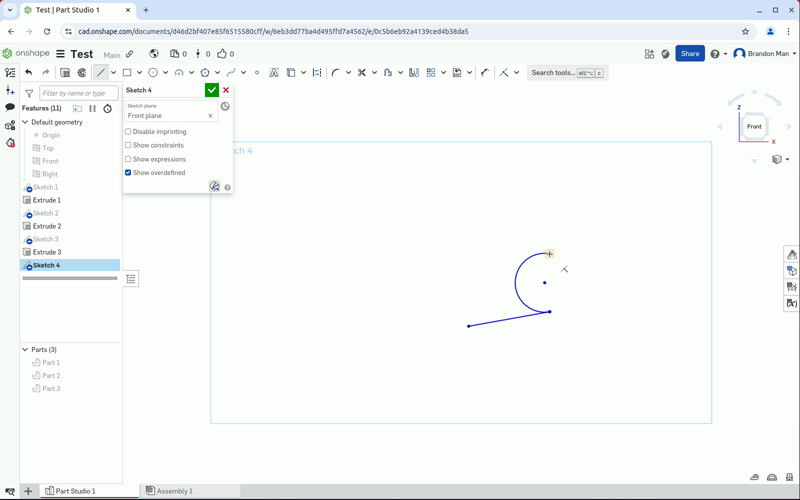
mouse_move(468, 239)
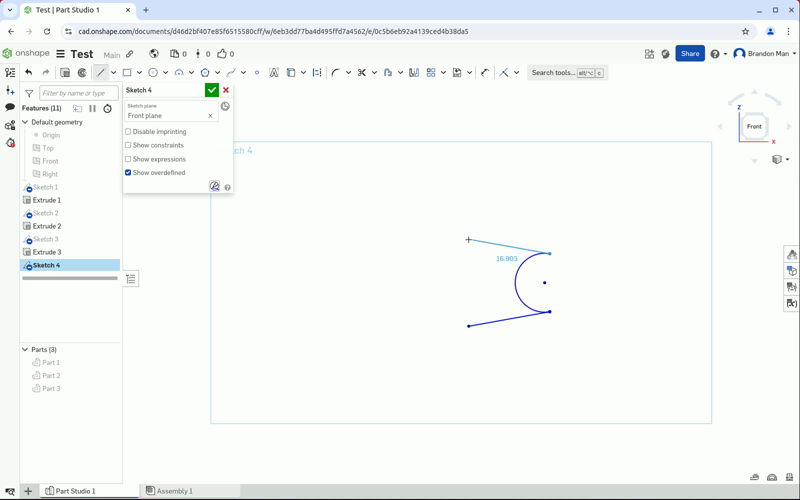
click(468, 239)
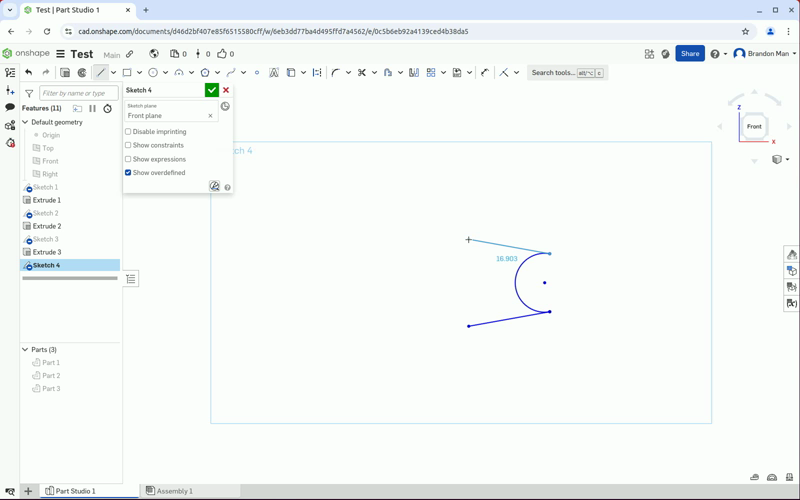
key_up(shift)
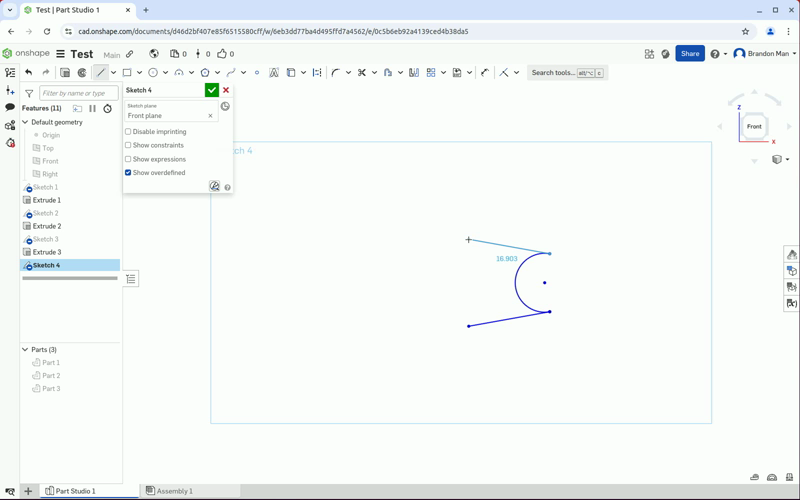
key(esc)
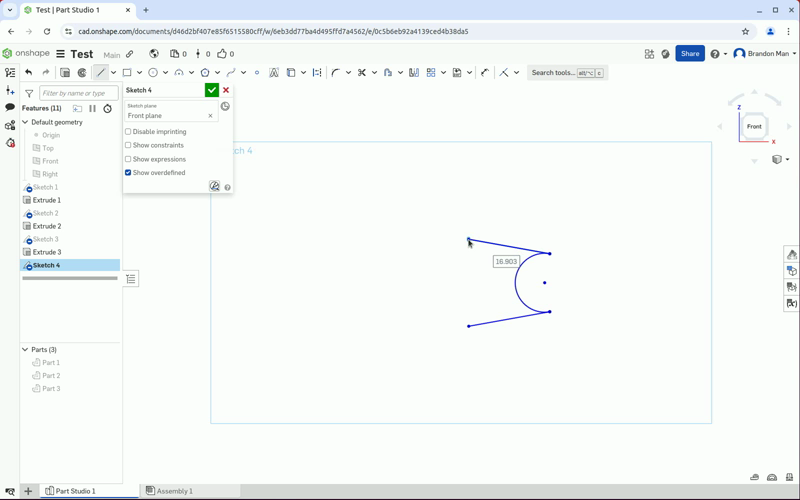
key(a)
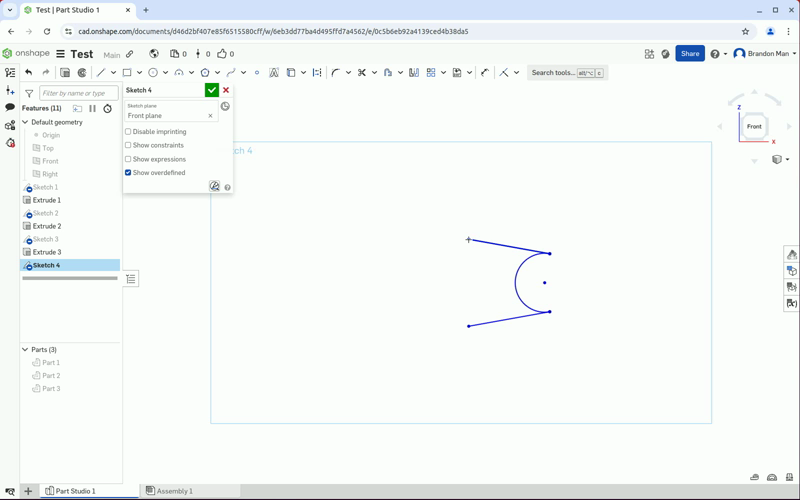
mouse_move(468, 239)
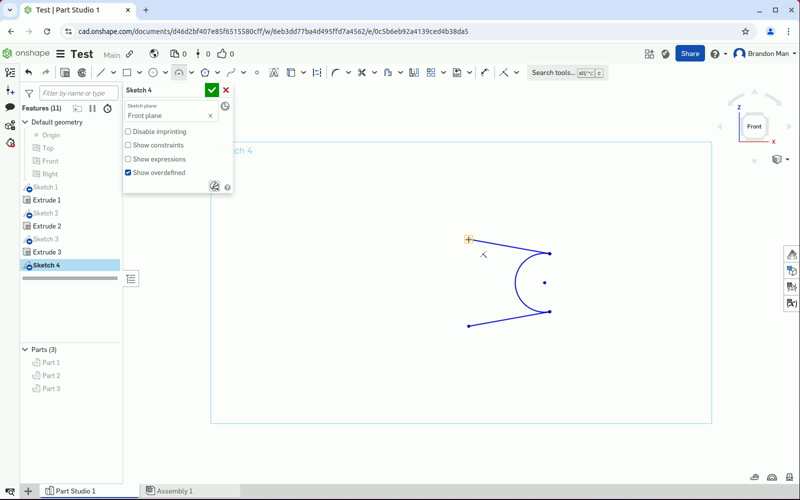
click(468, 239)
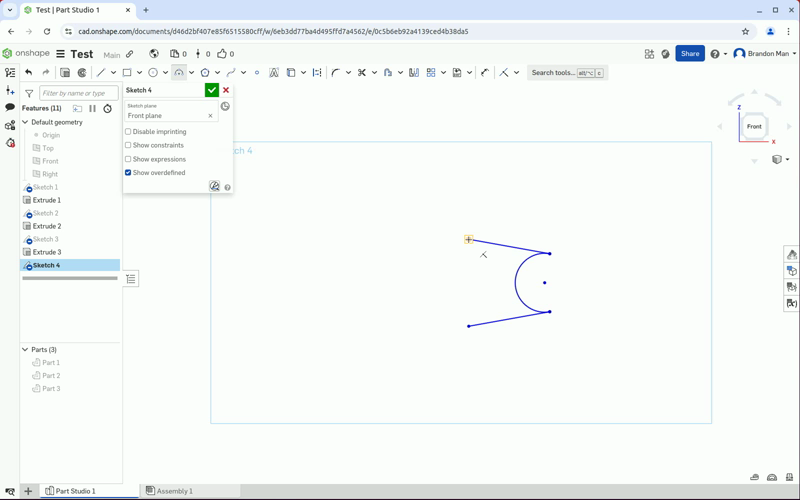
mouse_move(468, 326)
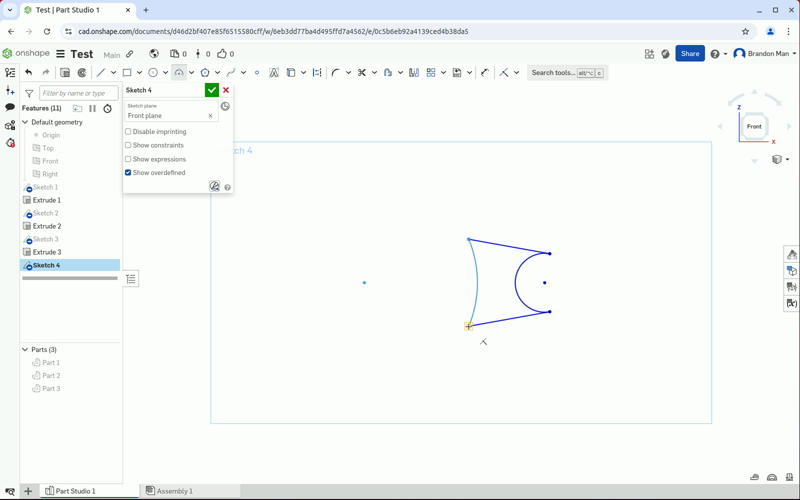
click(468, 326)
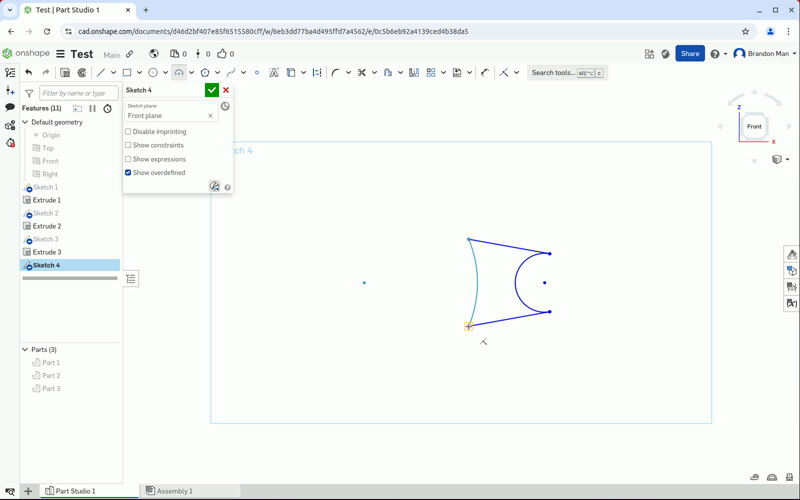
key_down(shift)
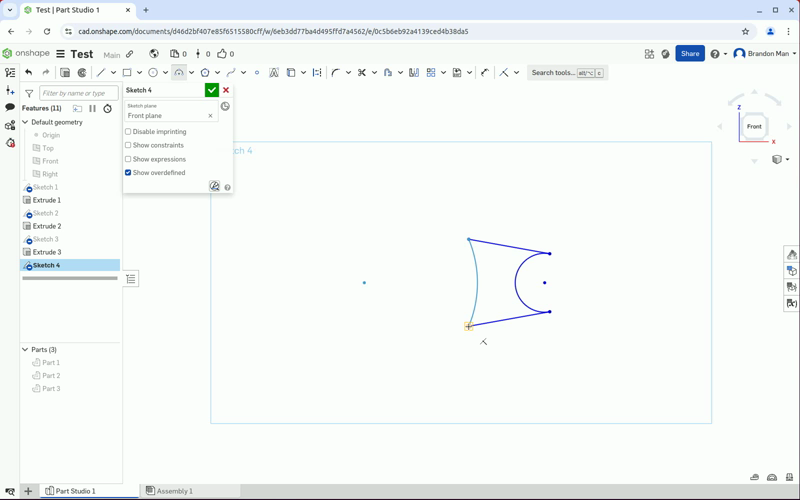
mouse_move(505, 282)
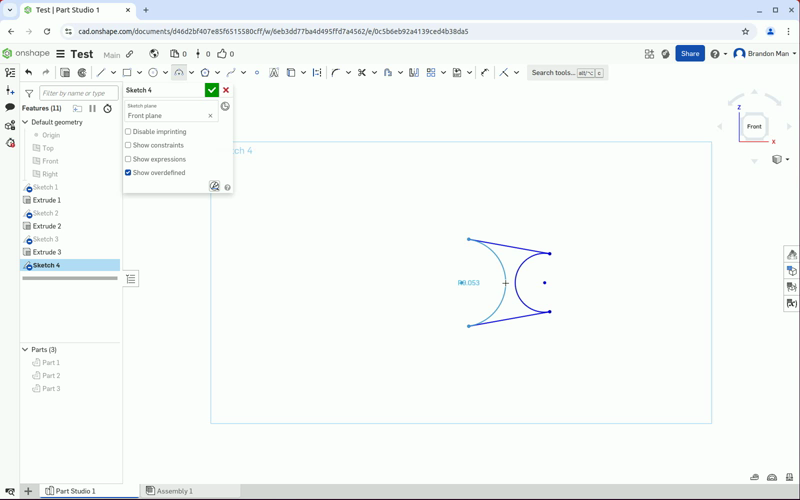
click(505, 282)
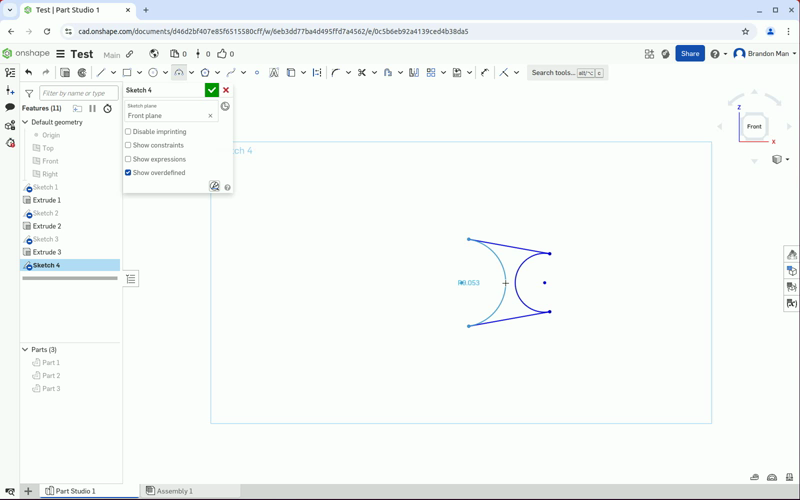
key_up(shift)
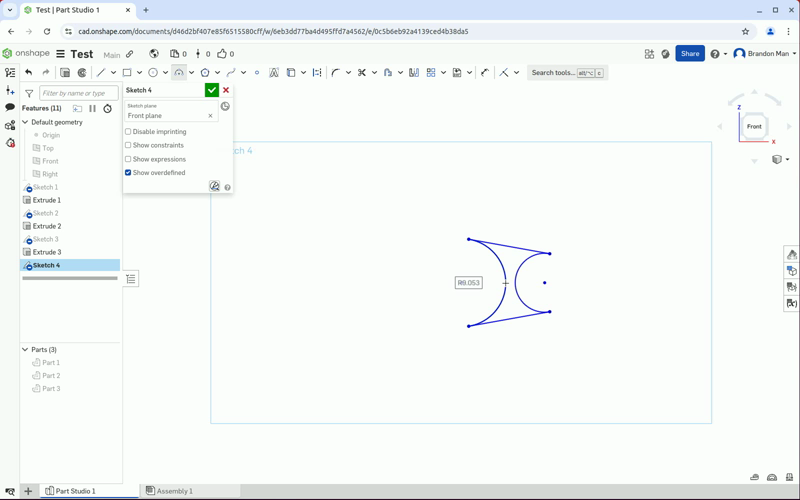
key(esc)
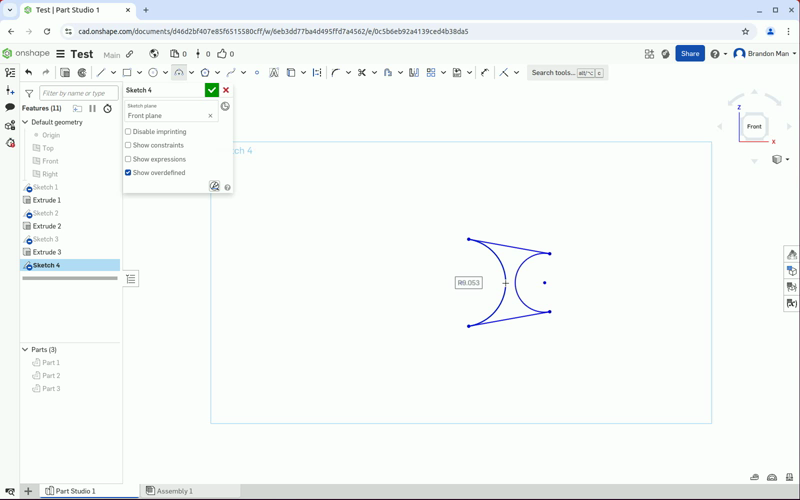
mouse_move(519, 304)
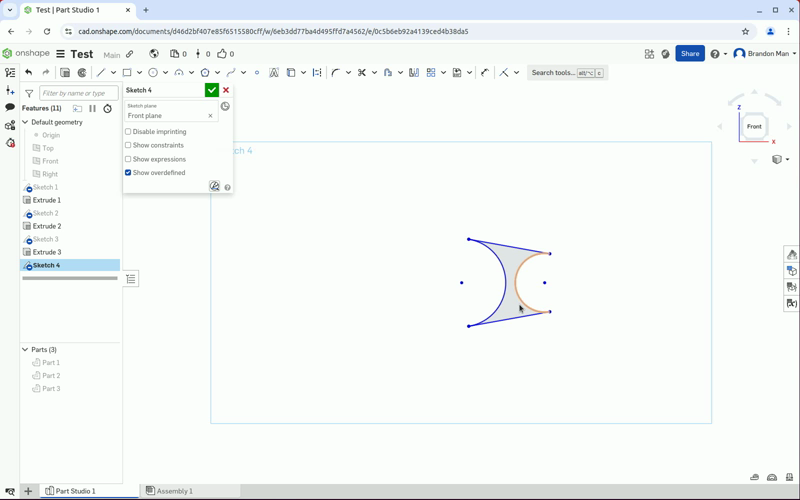
click(519, 304)
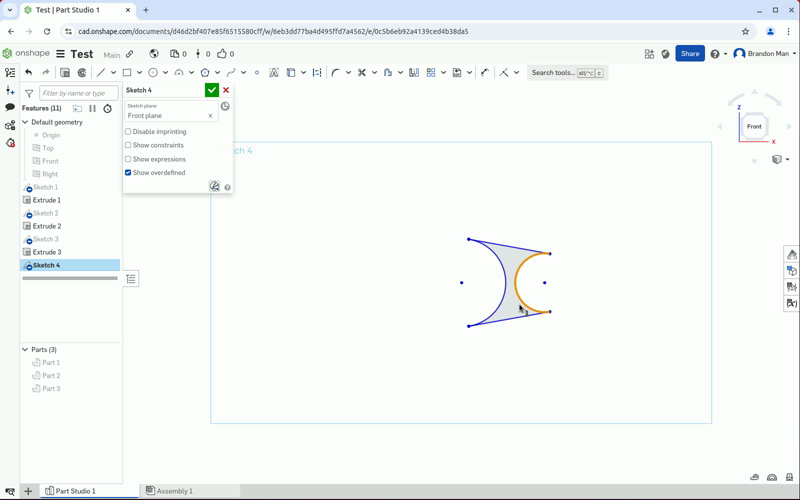
mouse_move(73, 352)
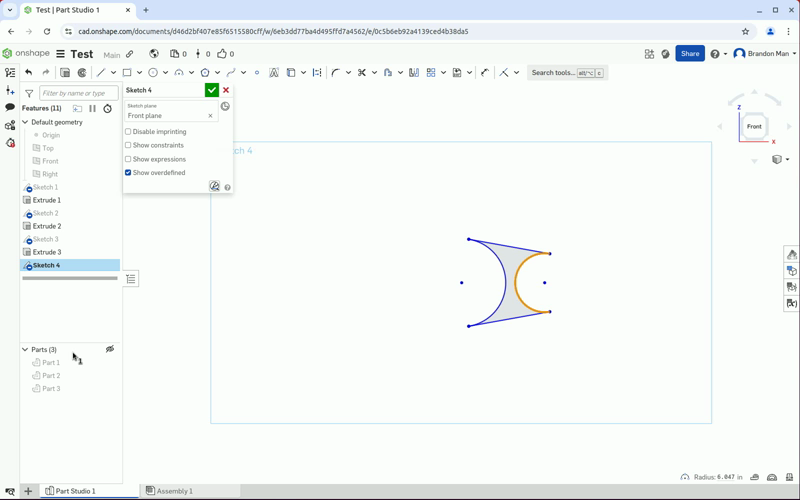
key(shift+y)
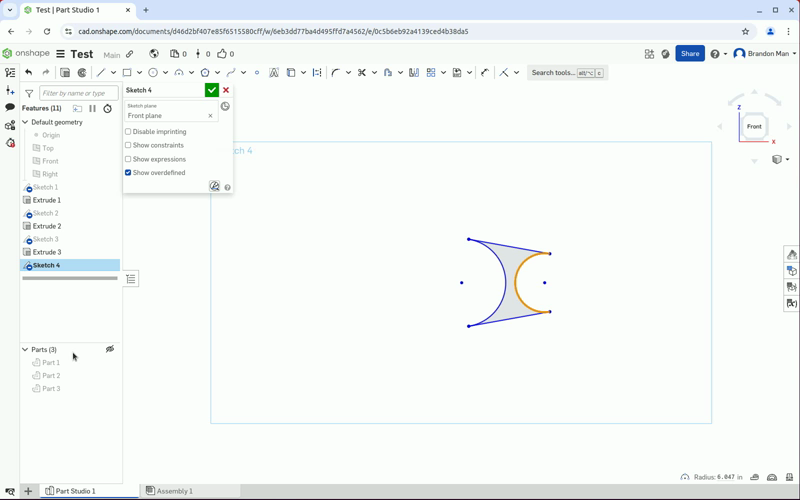
key(shift+e)
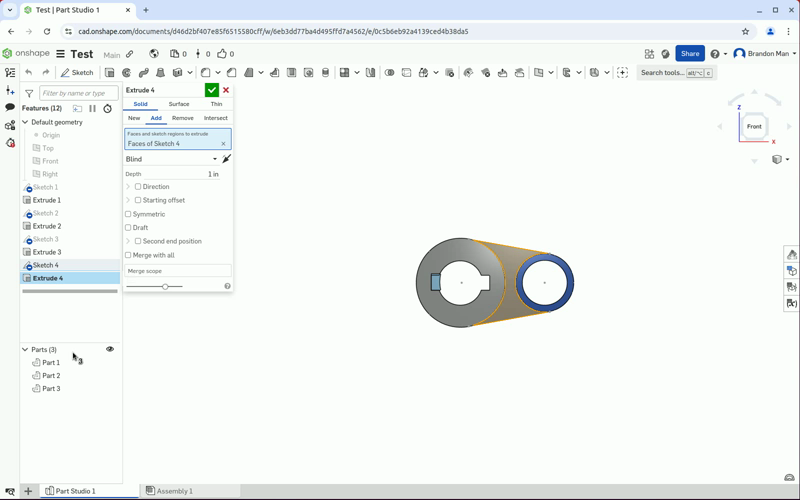
mouse_move(143, 106)
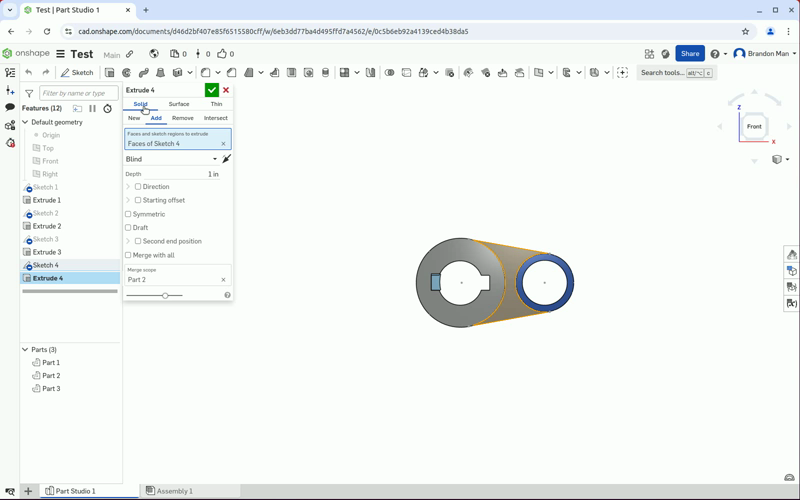
click(143, 106)
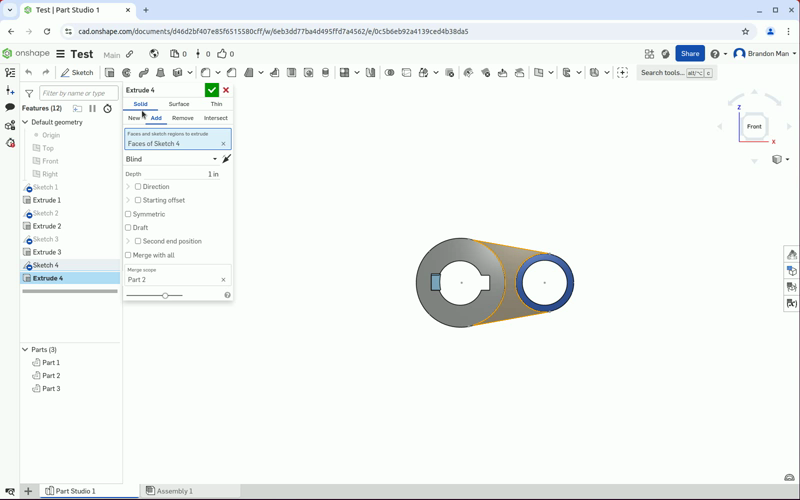
mouse_move(137, 120)
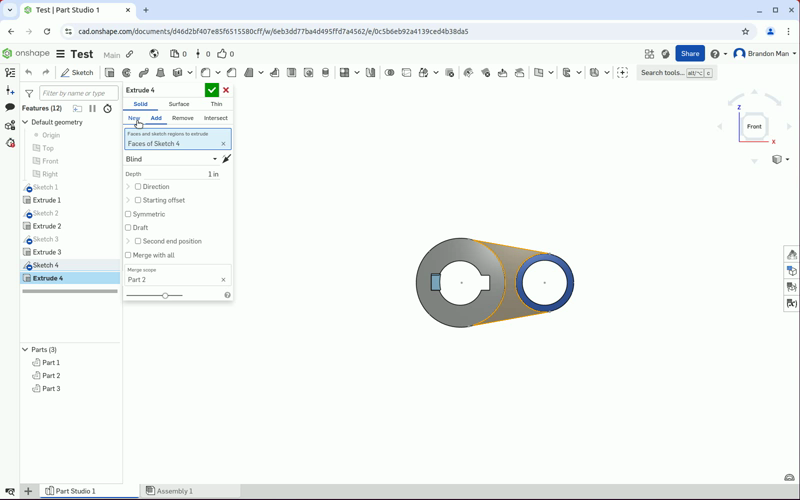
click(137, 120)
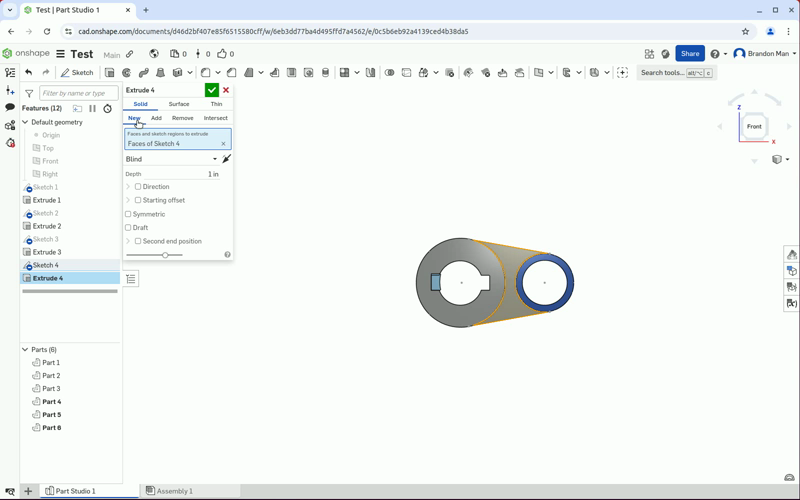
key(tab, 4)
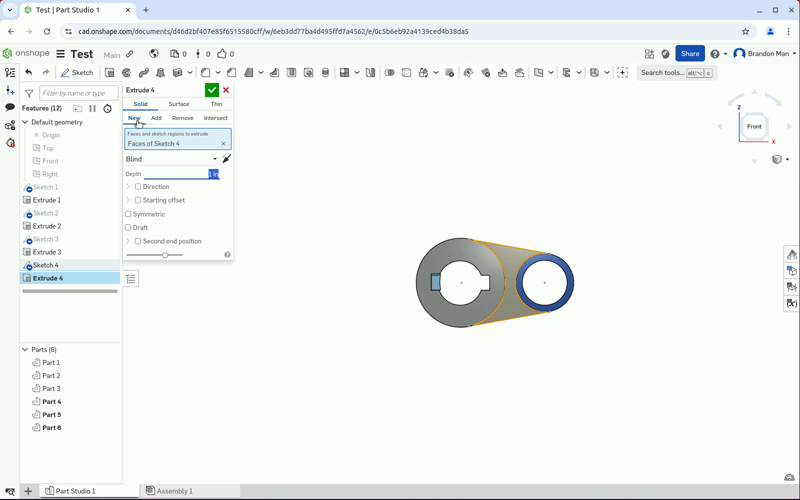
text(7.943)
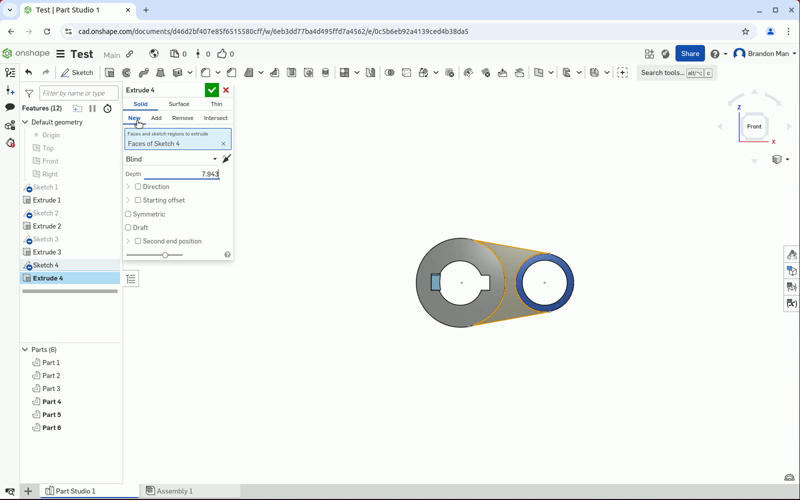
key(enter)
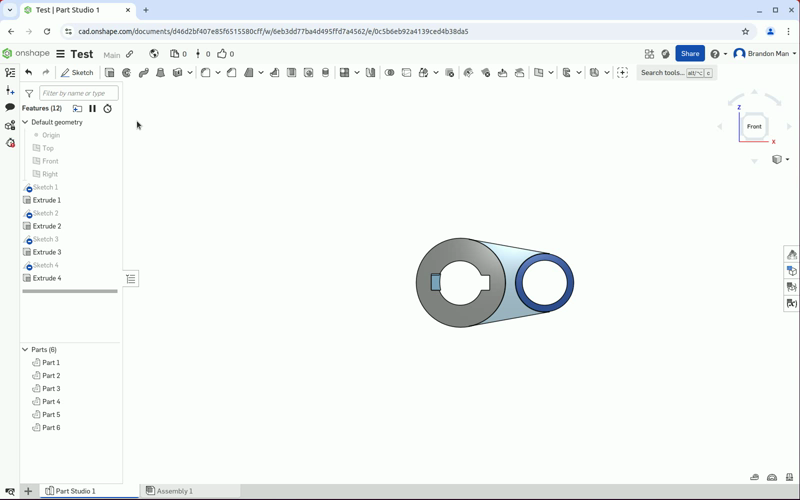
key(shift+h)
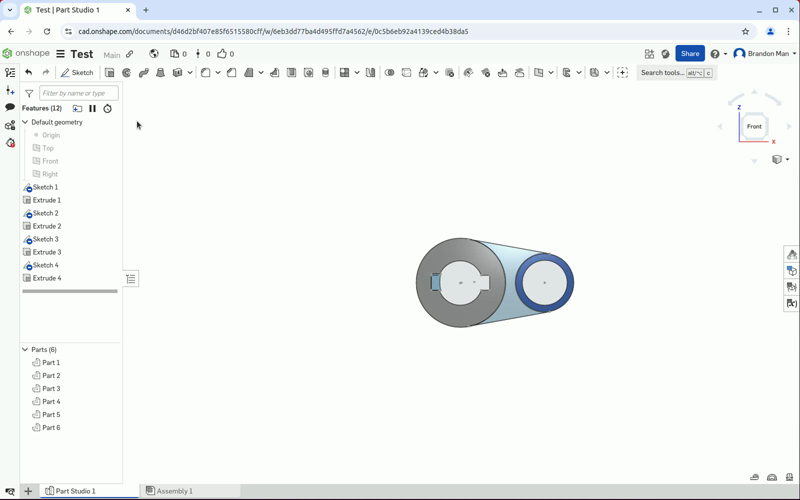
key(shift+h)
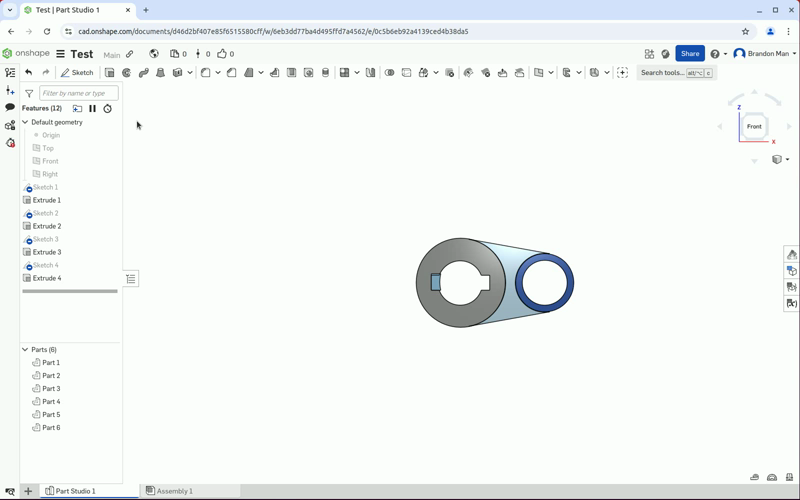
mouse_move(73, 189)
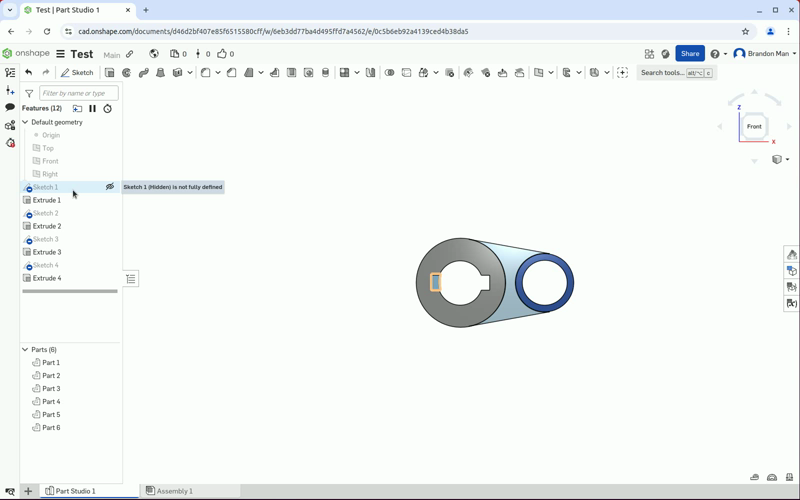
click(73, 189)
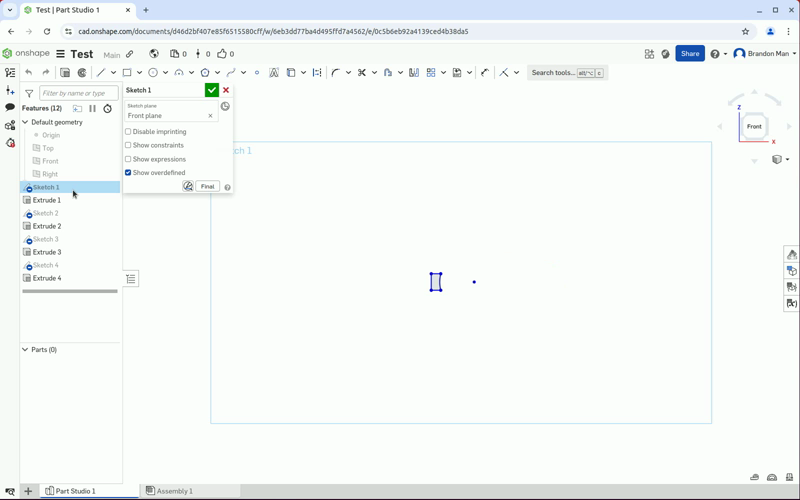
mouse_move(229, 92)
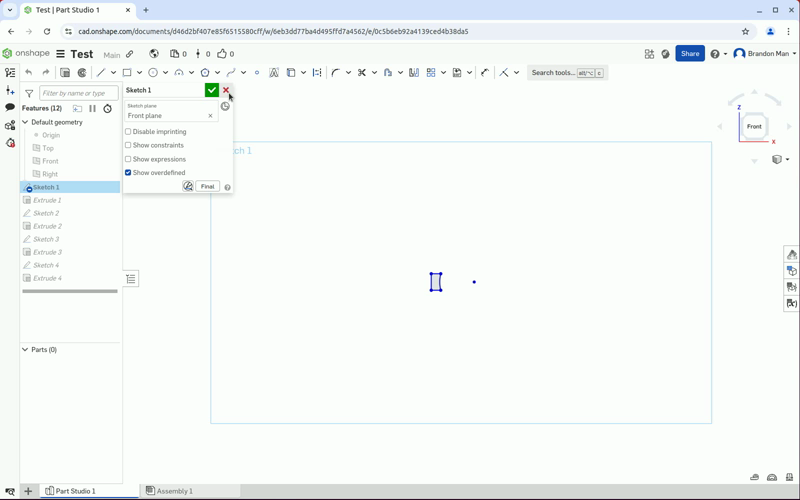
click(229, 92)
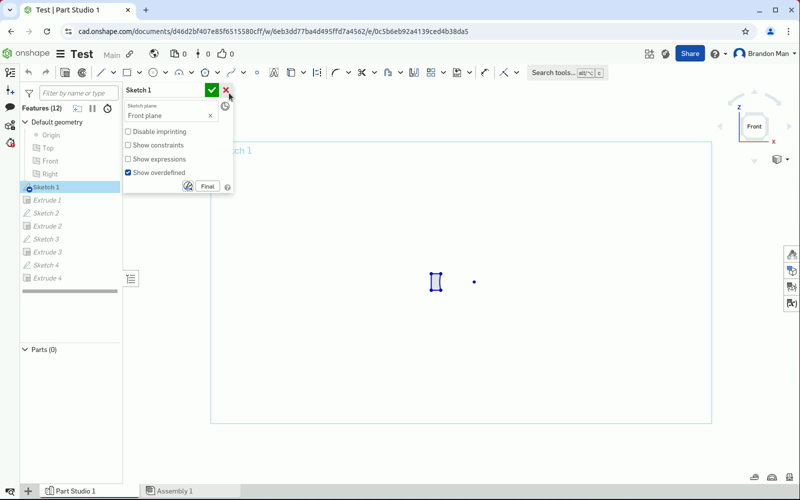
key(shift+s)
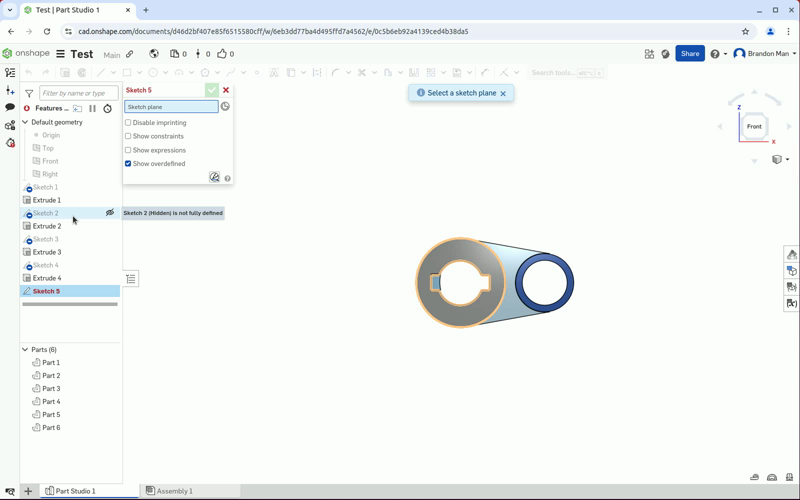
scroll(3)
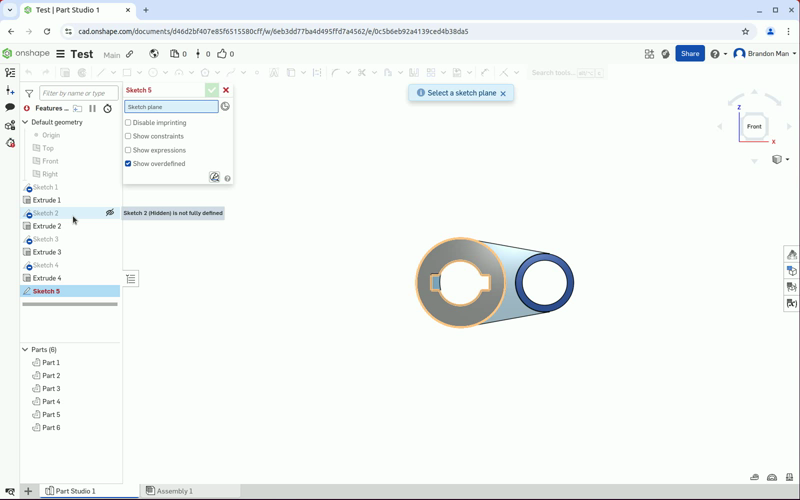
mouse_move(73, 163)
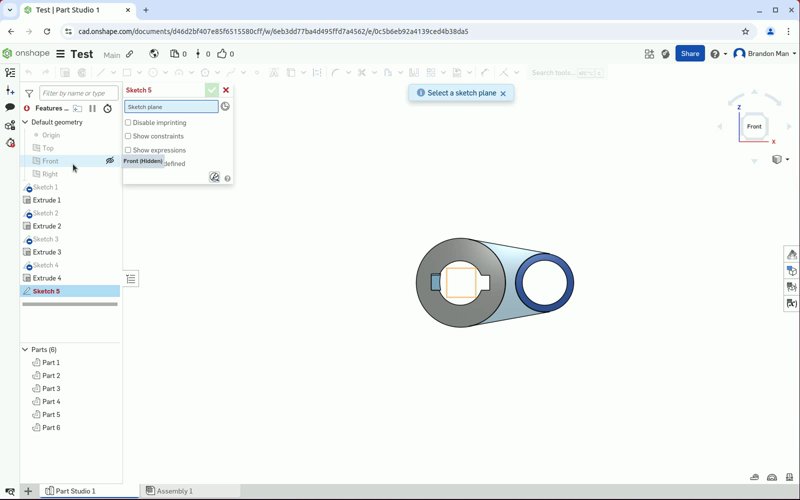
click(73, 163)
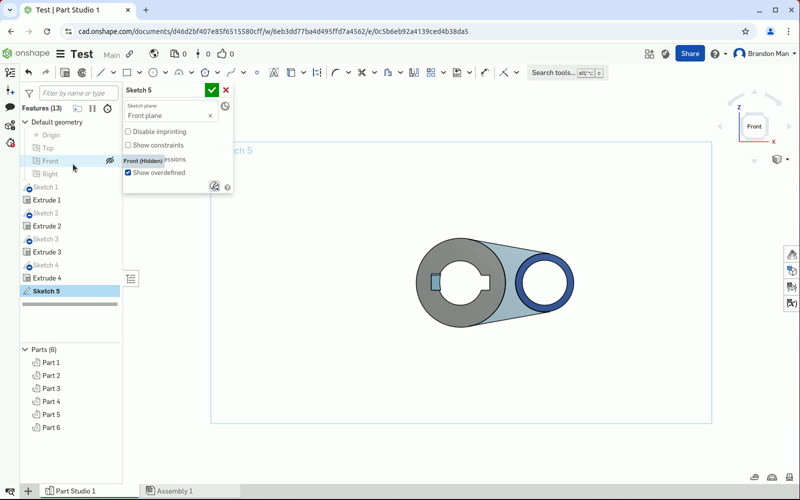
mouse_move(73, 352)
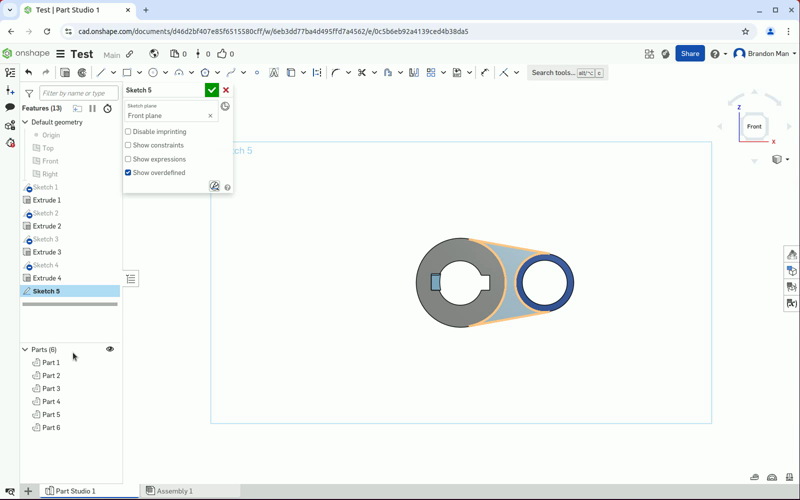
key(y)
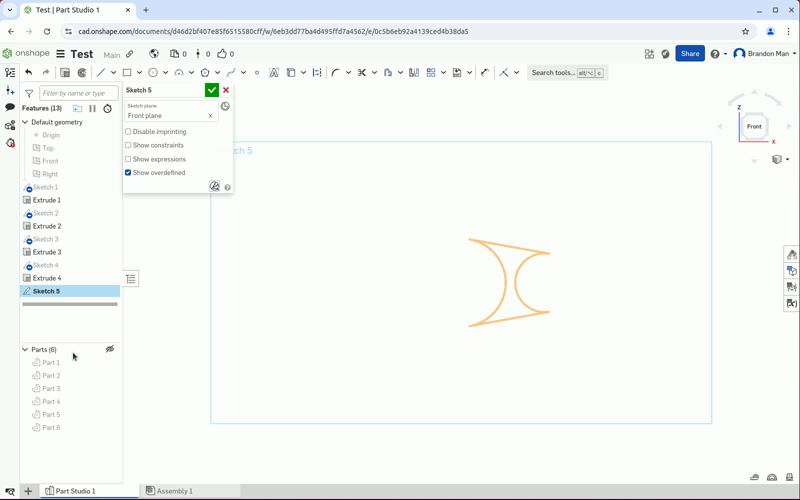
key(c)
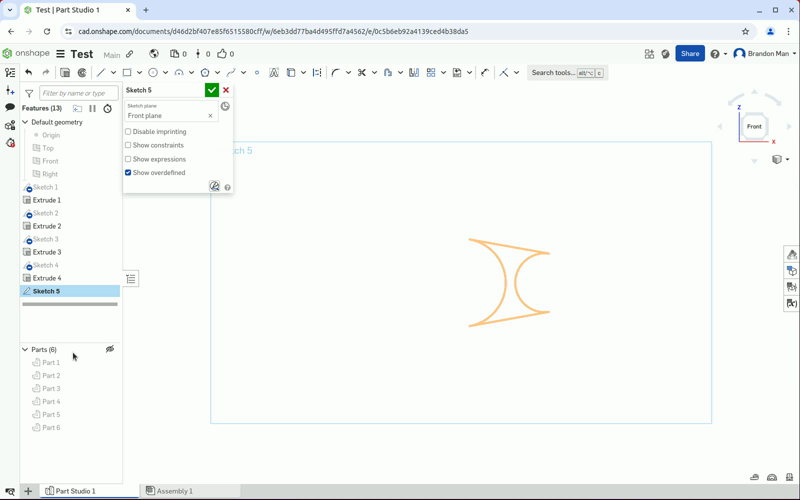
key_down(shift)
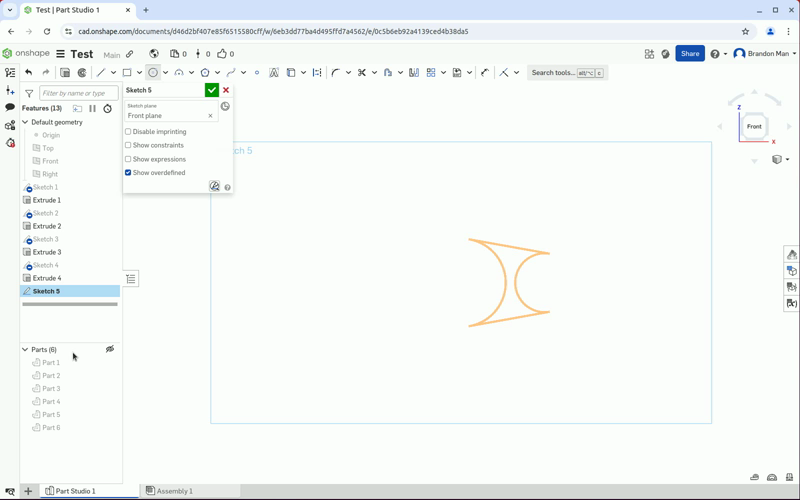
mouse_move(460, 282)
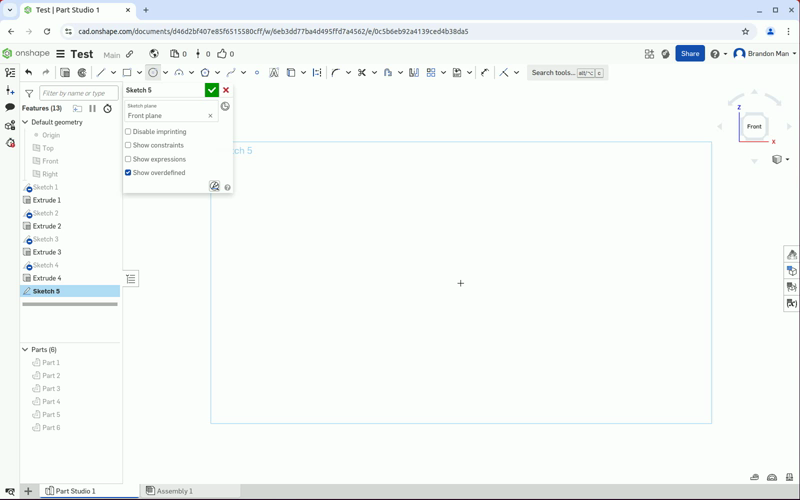
click(460, 282)
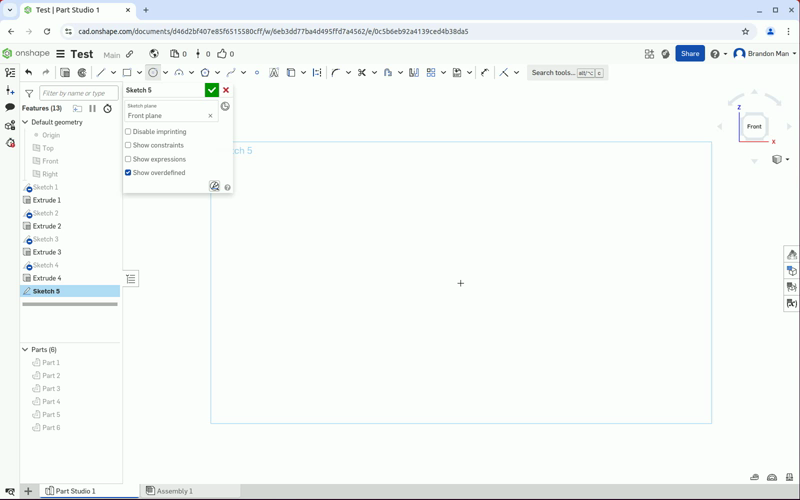
key_up(shift)
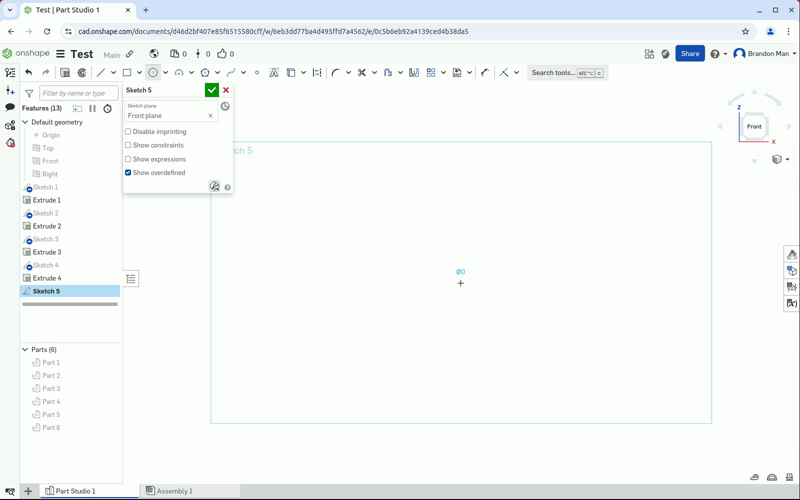
mouse_move(505, 282)
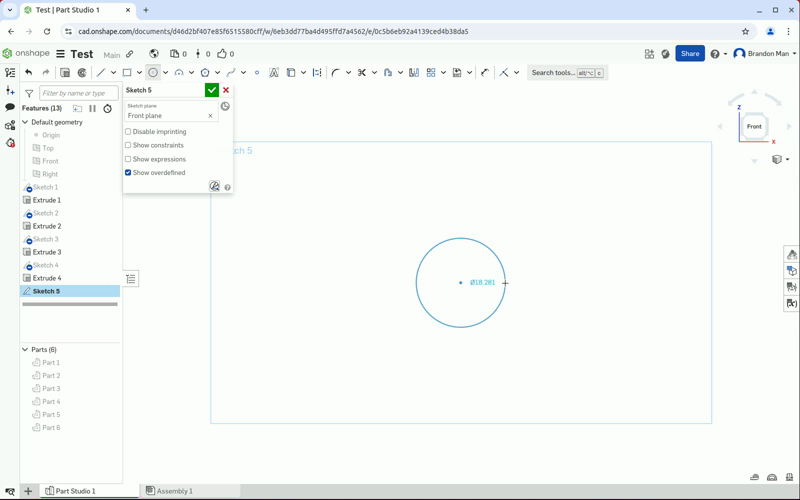
click(505, 282)
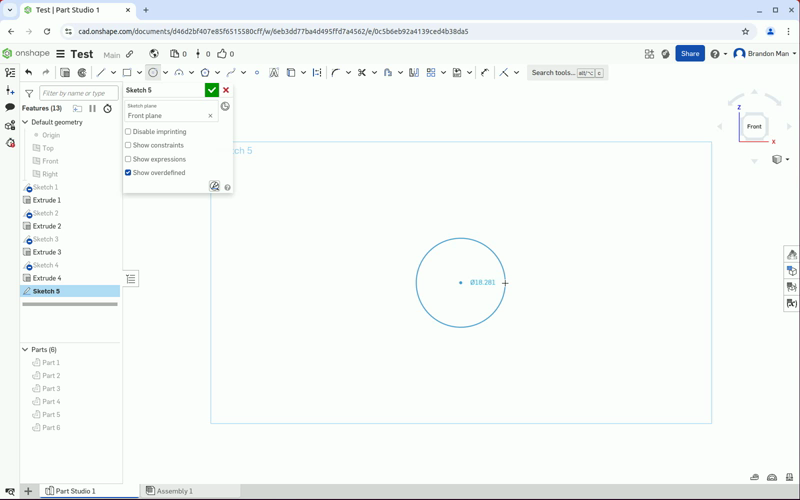
key(esc)
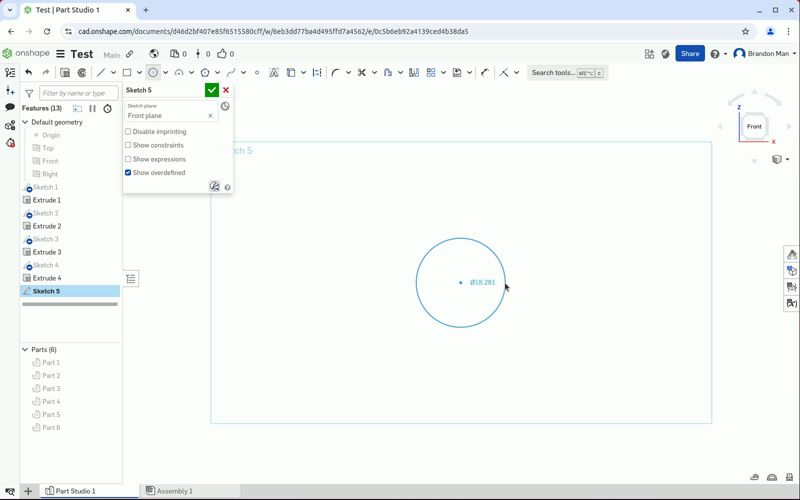
key(l)
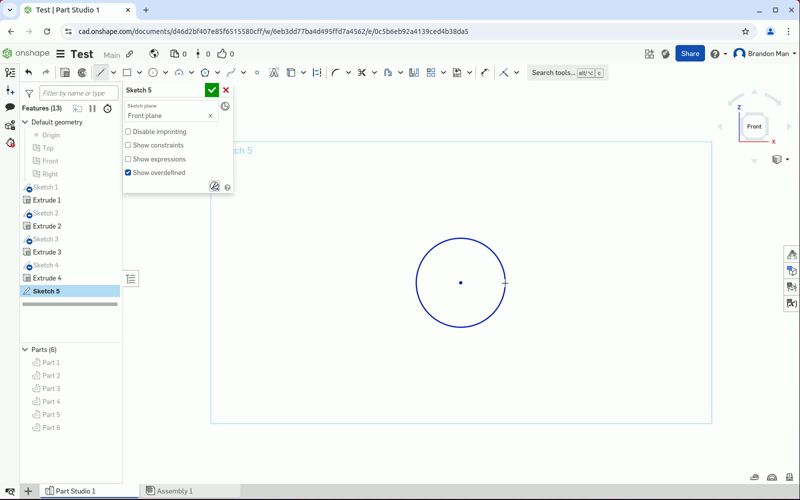
key_down(shift)
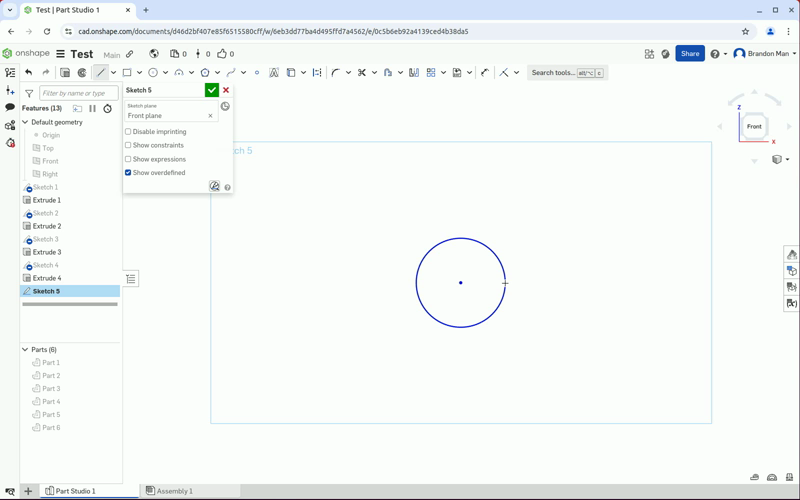
mouse_move(431, 290)
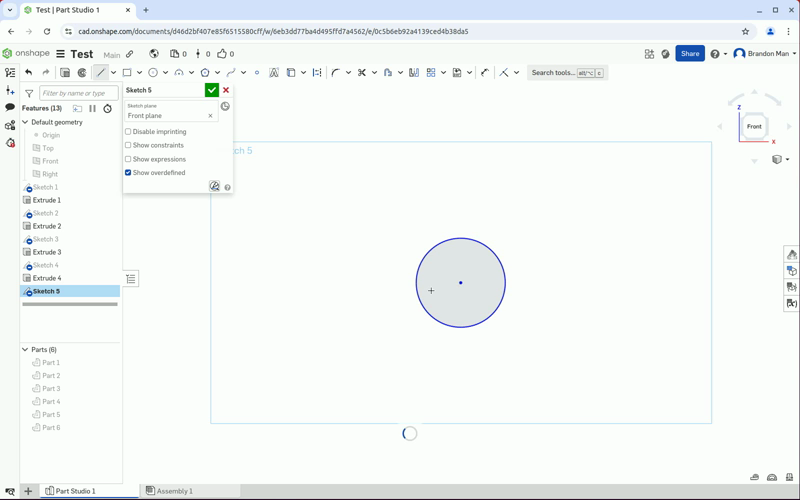
click(431, 290)
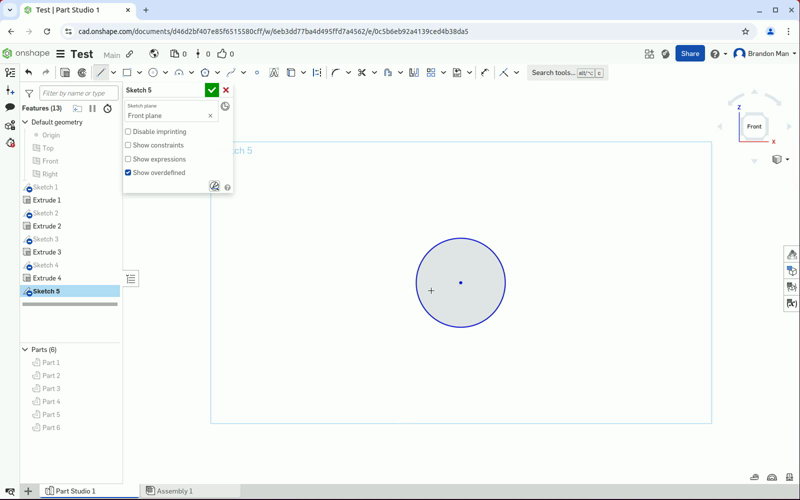
key_up(shift)
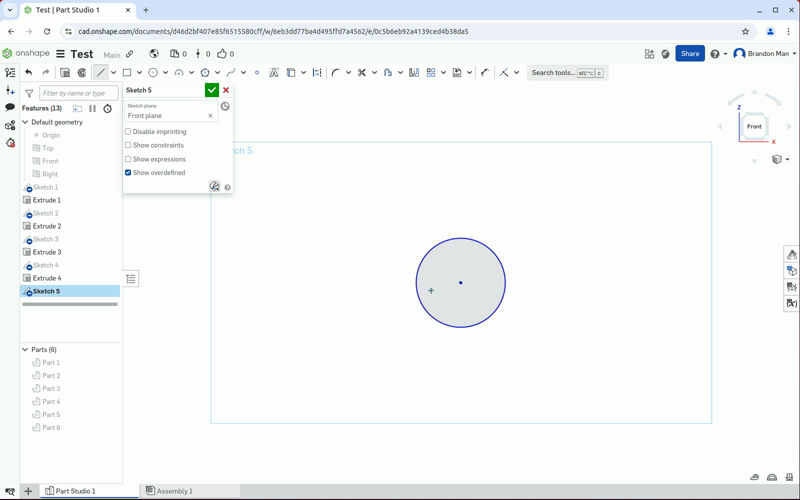
key_down(shift)
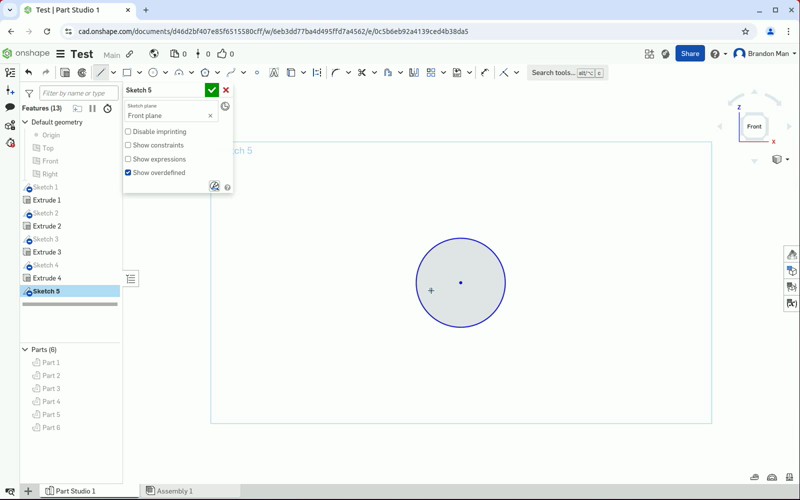
mouse_move(461, 290)
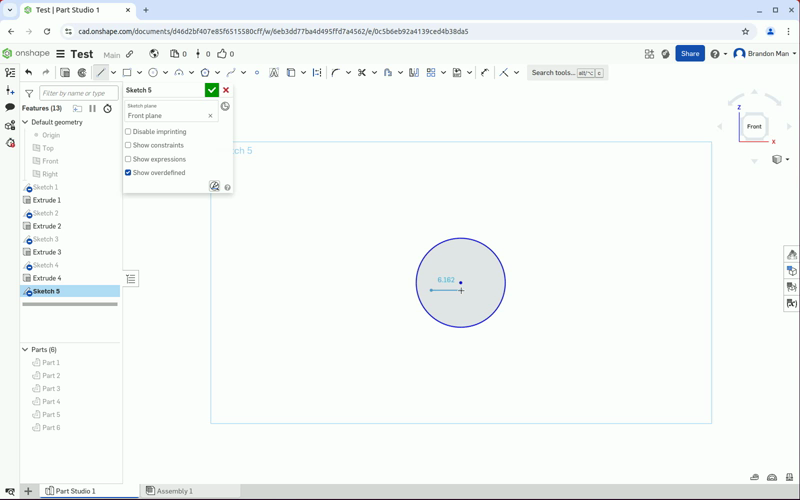
mouse_move(439, 290)
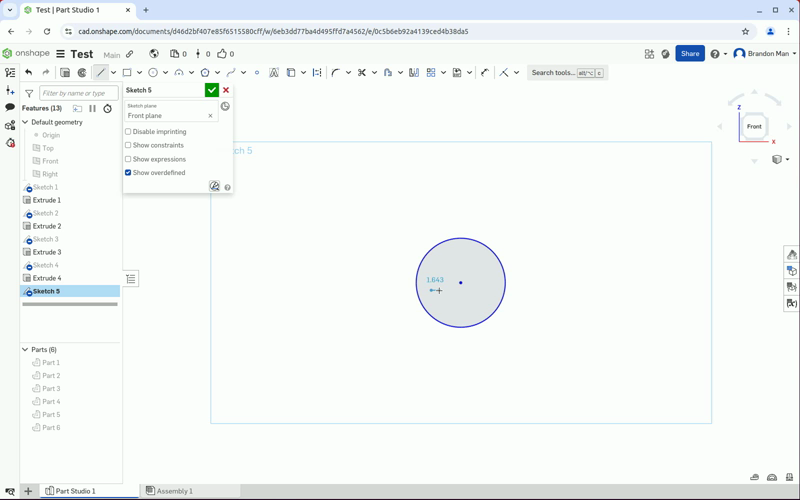
click(439, 290)
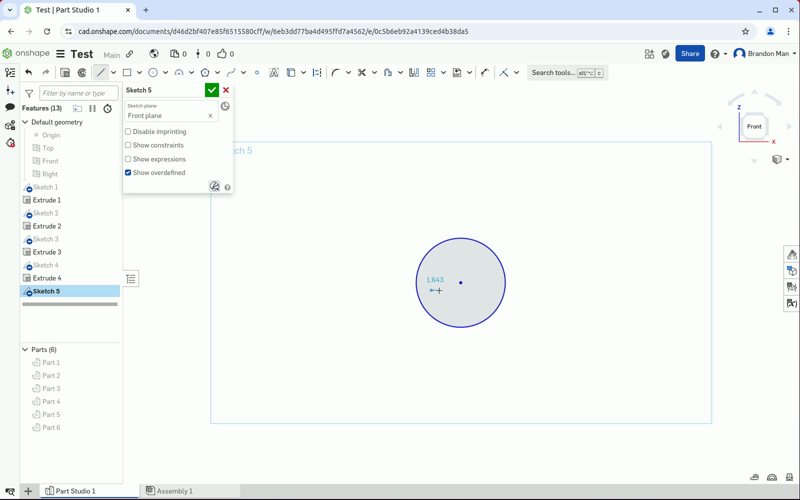
key_up(shift)
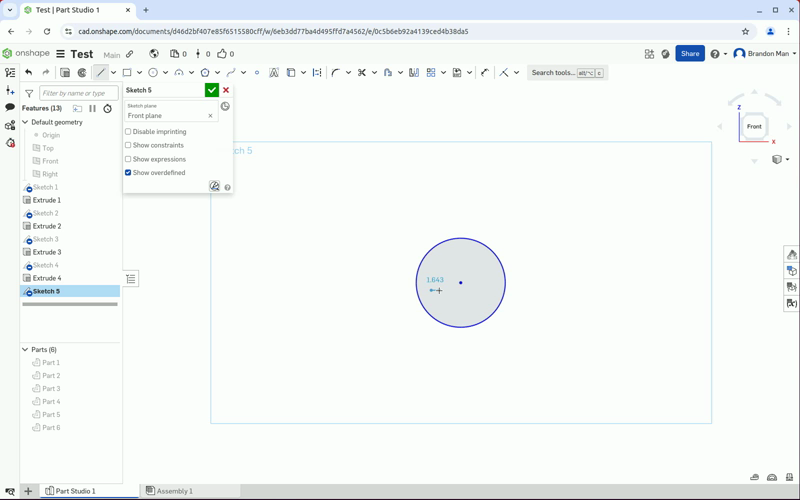
key(esc)
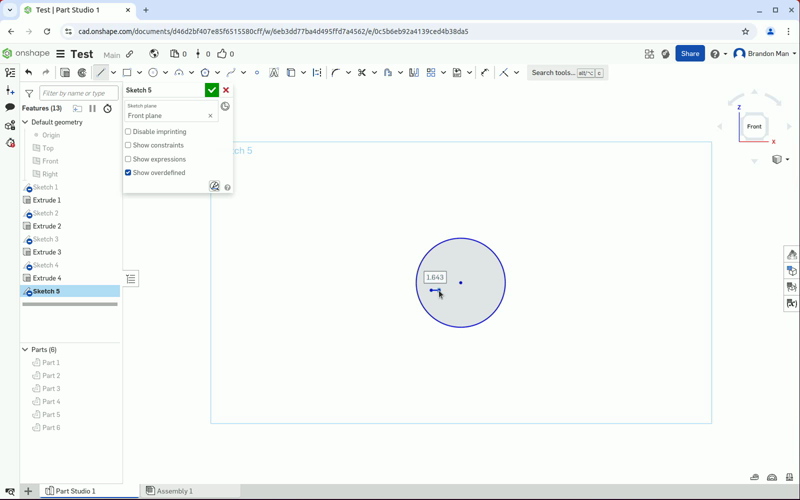
key(a)
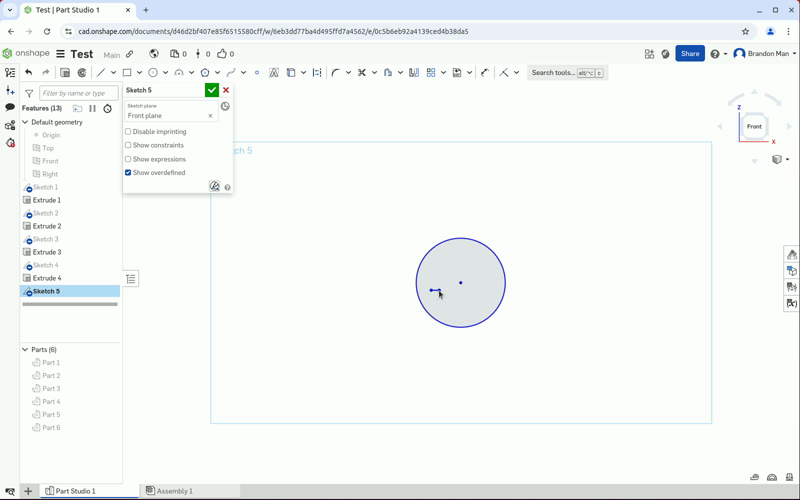
mouse_move(439, 290)
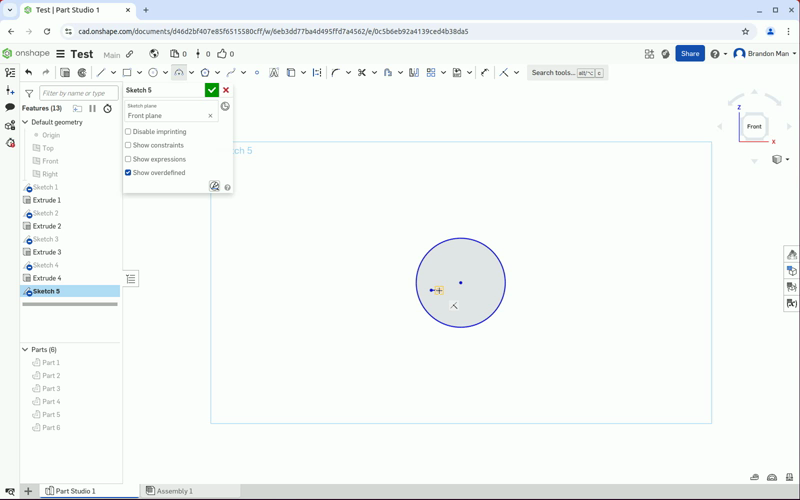
click(439, 290)
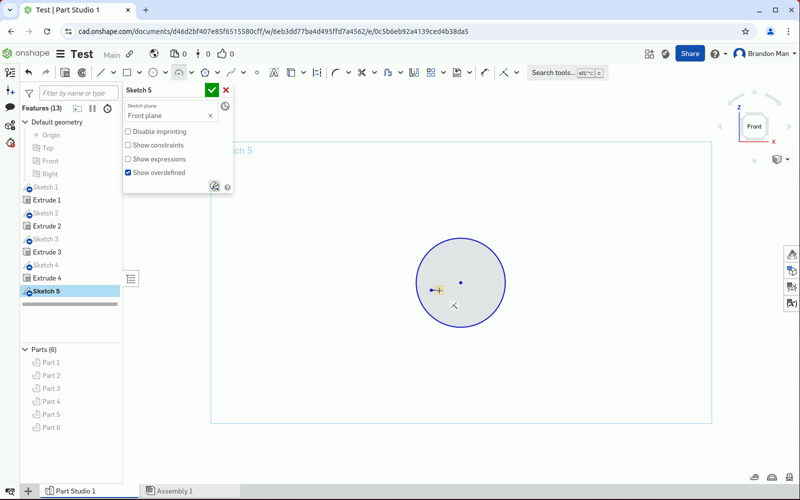
key_down(shift)
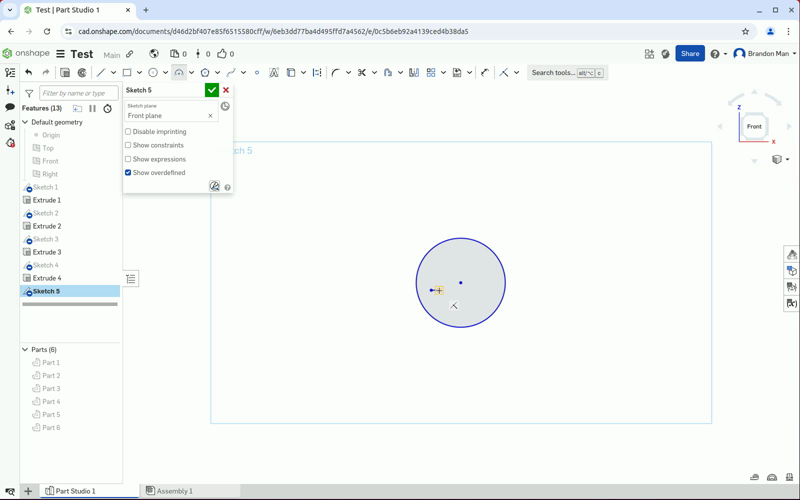
mouse_move(481, 290)
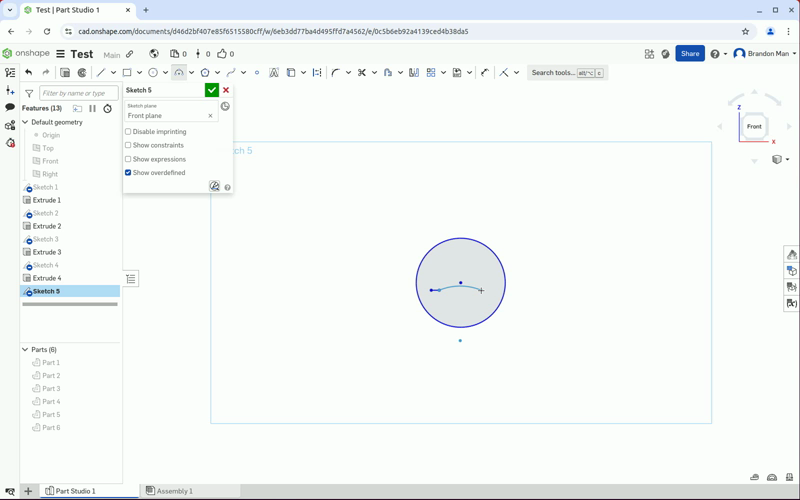
click(481, 290)
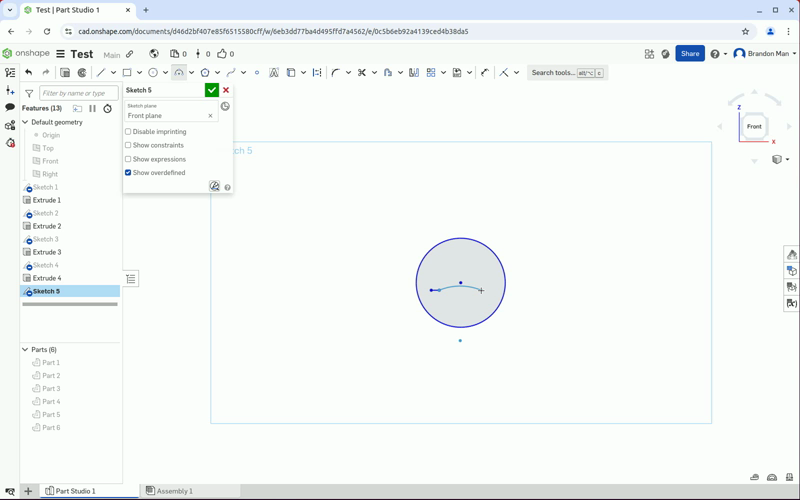
mouse_move(460, 305)
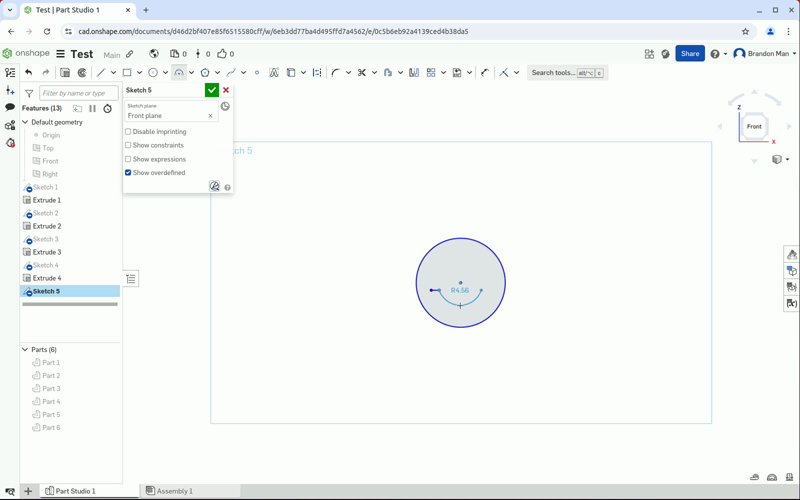
click(460, 305)
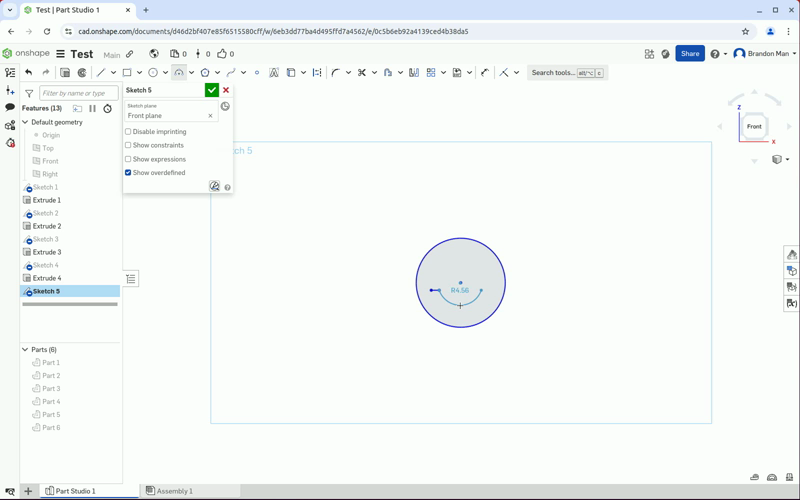
key_up(shift)
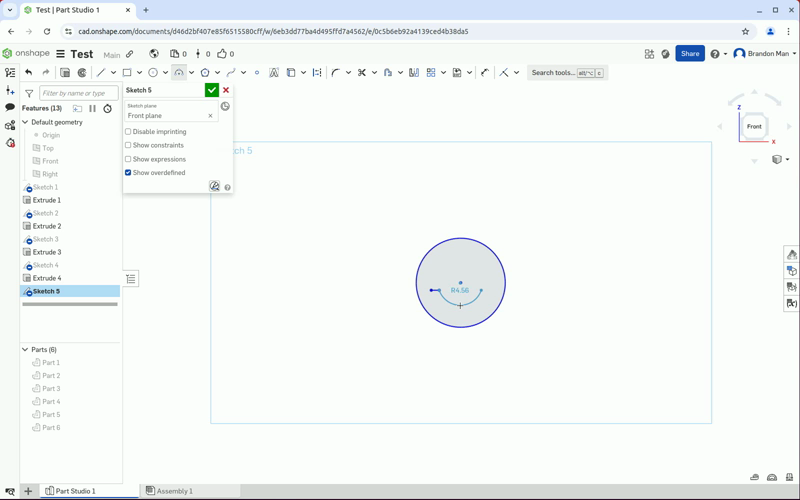
key(esc)
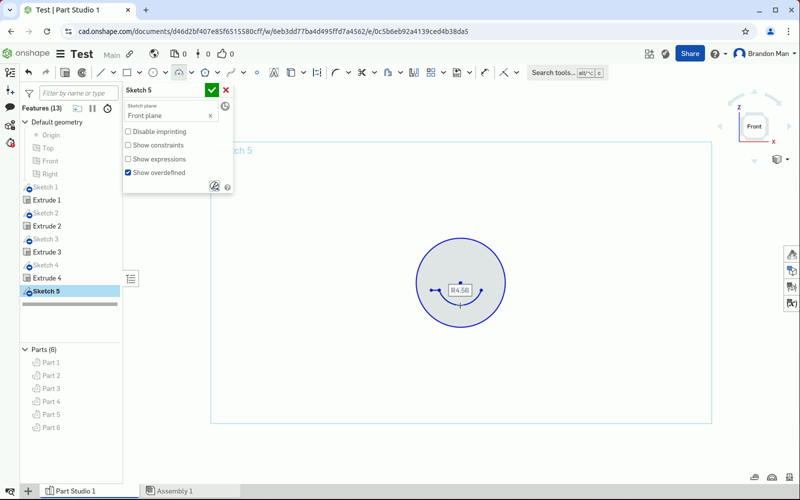
key(l)
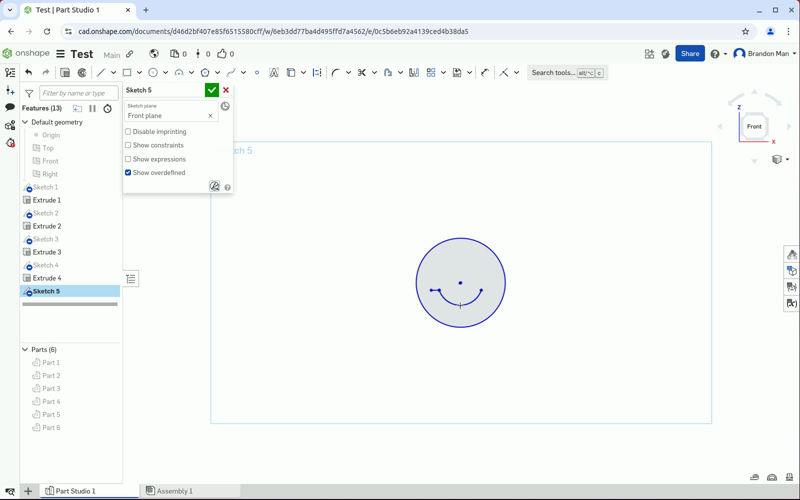
mouse_move(481, 290)
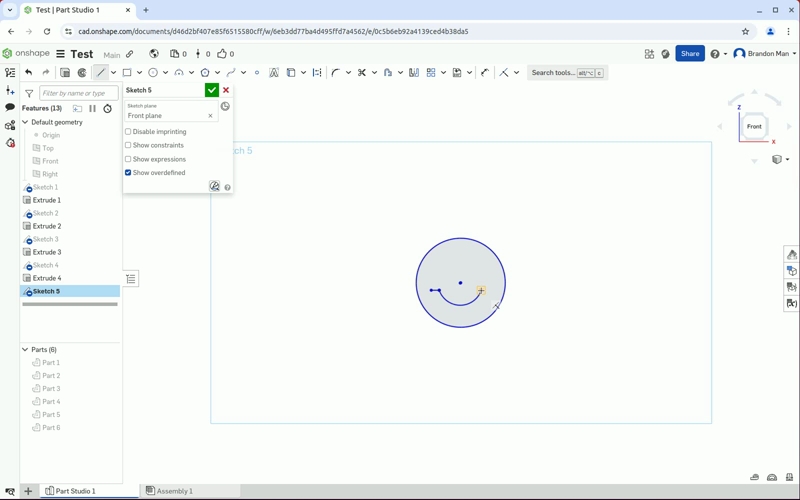
click(481, 290)
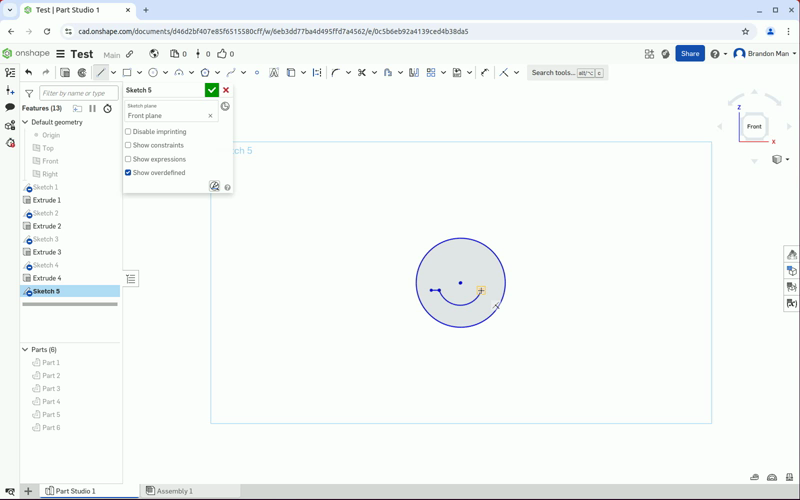
key_down(shift)
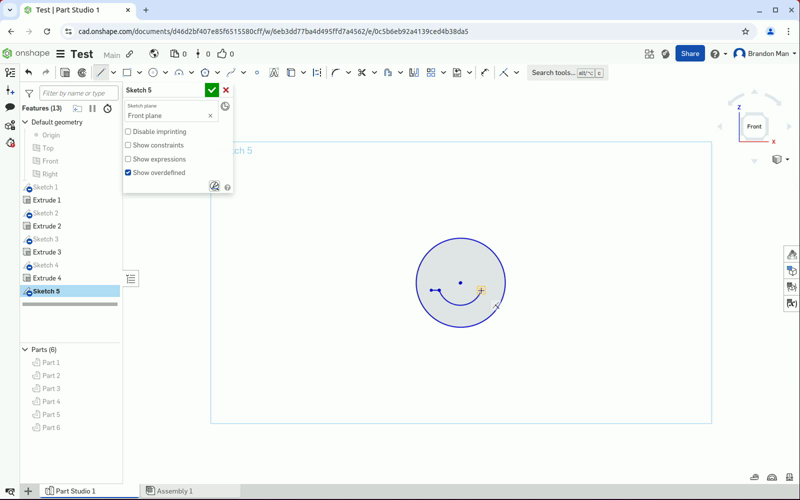
mouse_move(511, 290)
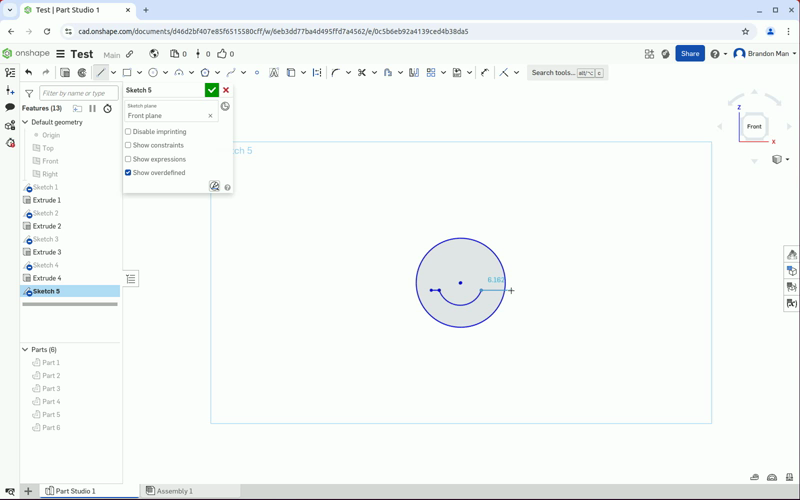
mouse_move(489, 290)
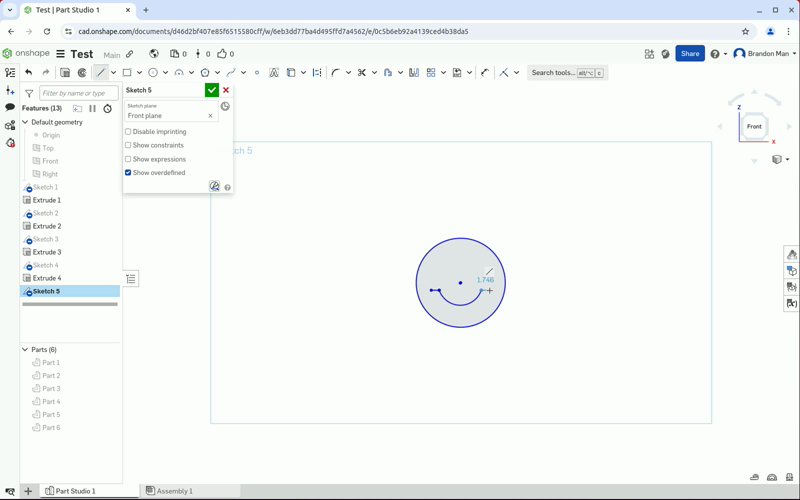
click(489, 290)
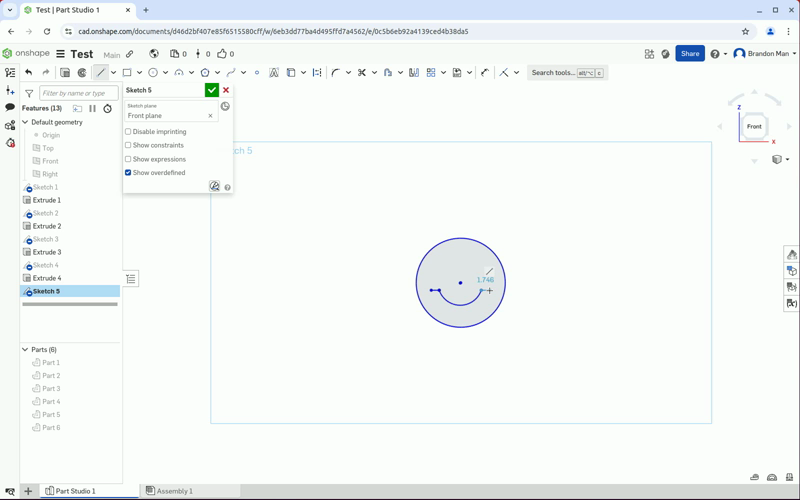
key_up(shift)
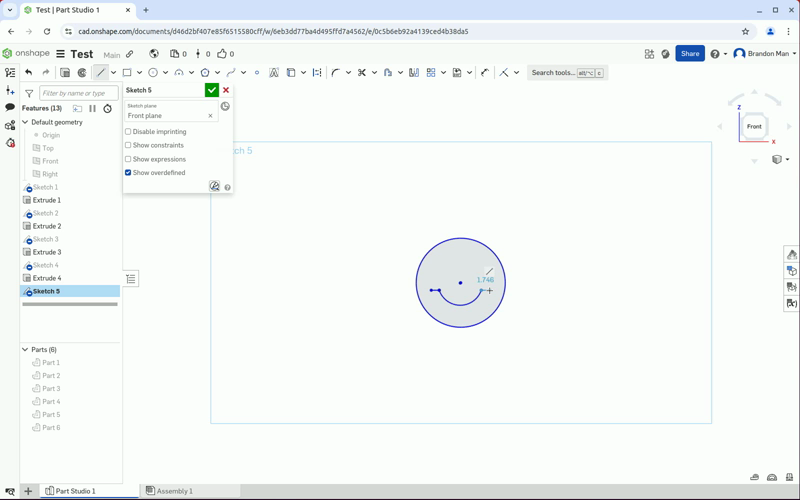
key_down(shift)
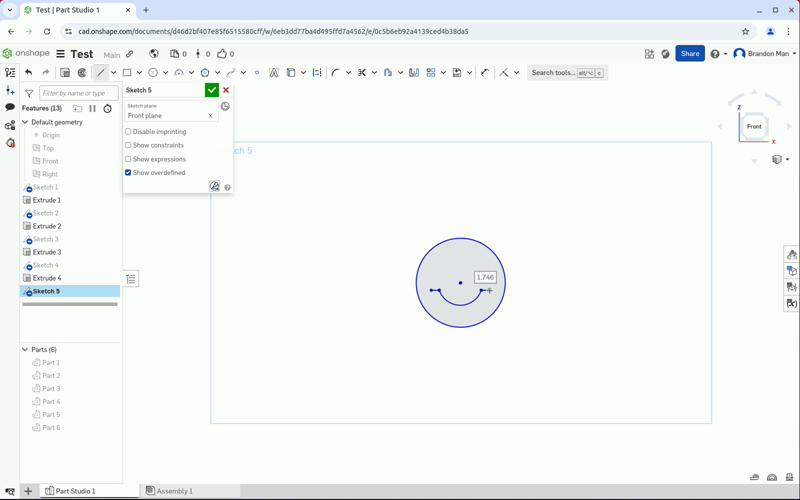
mouse_move(519, 290)
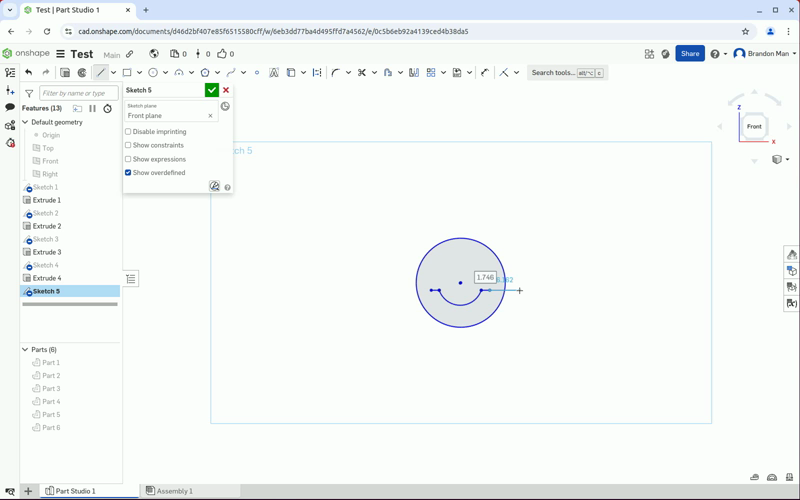
mouse_move(489, 275)
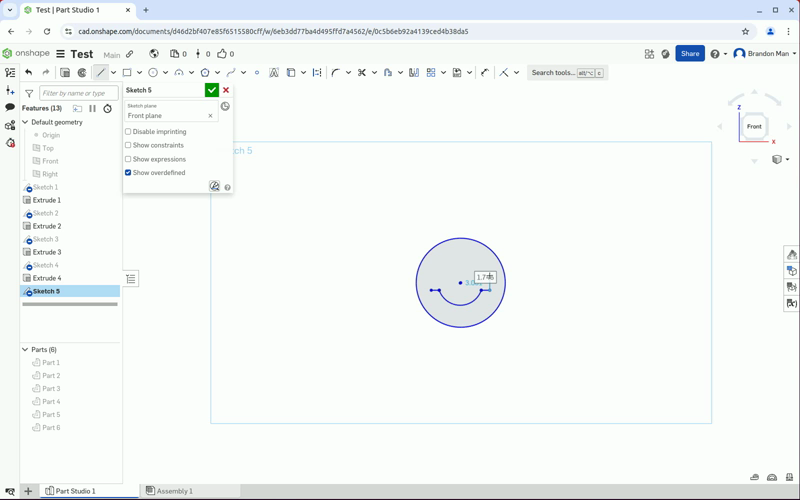
click(489, 275)
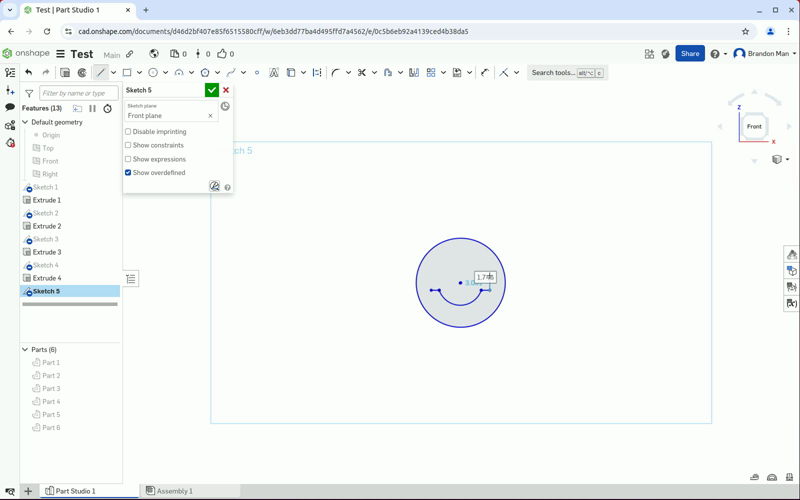
key_up(shift)
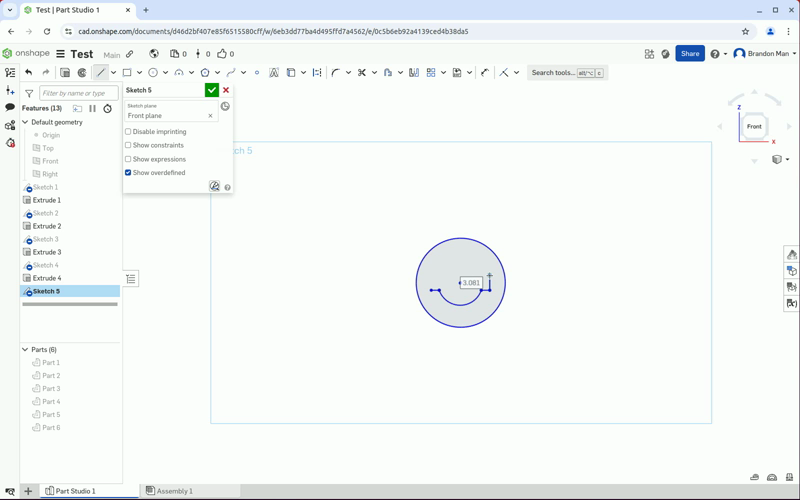
key_down(shift)
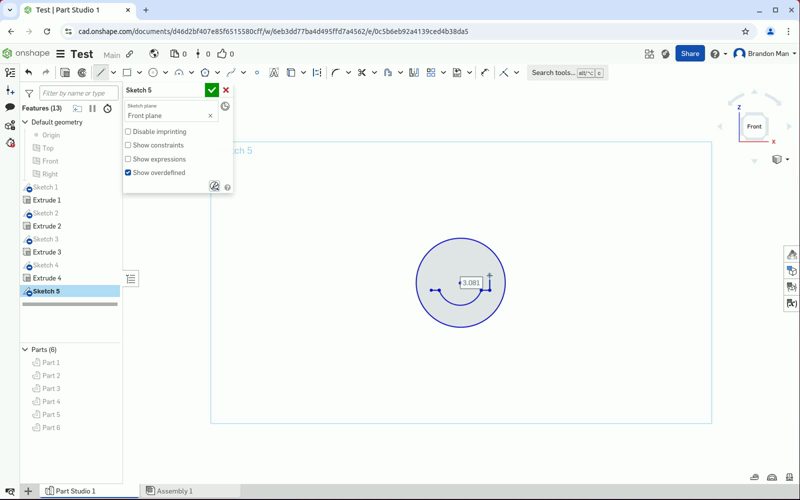
mouse_move(519, 275)
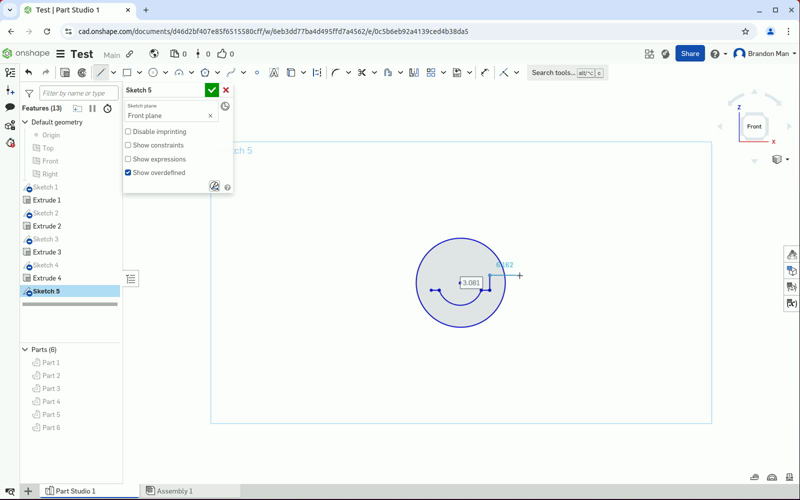
mouse_move(481, 275)
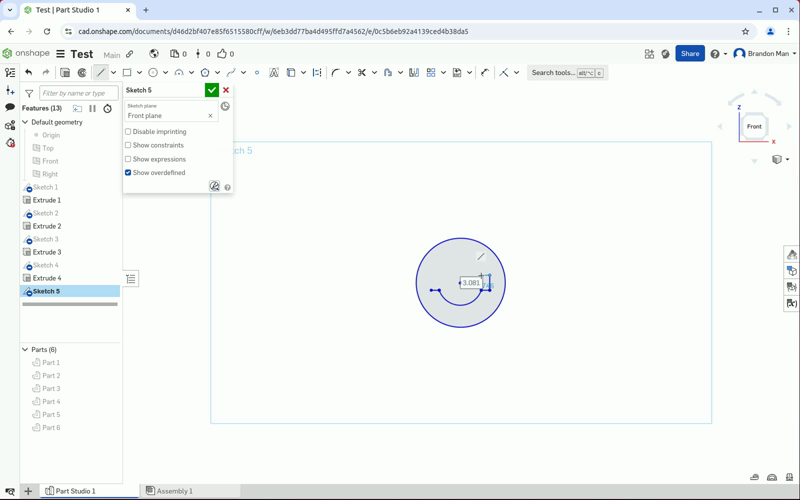
click(481, 275)
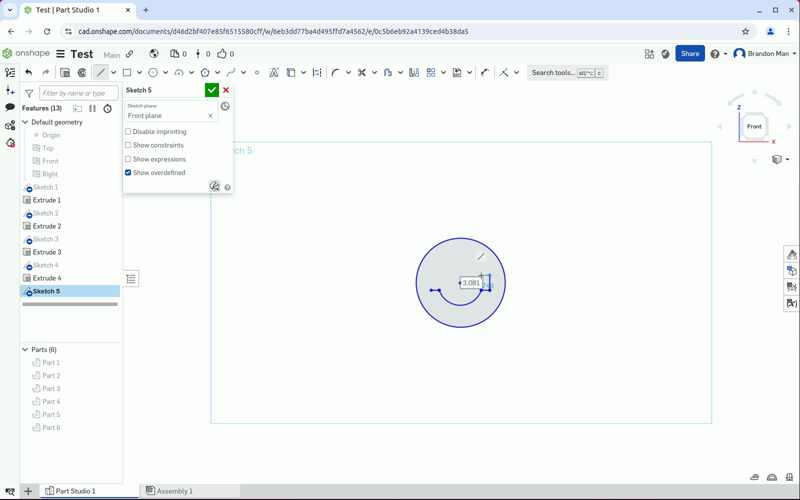
key_up(shift)
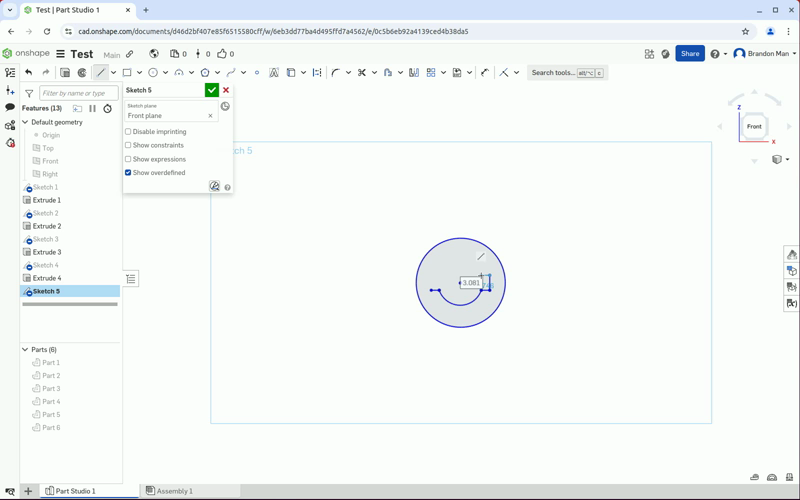
key(esc)
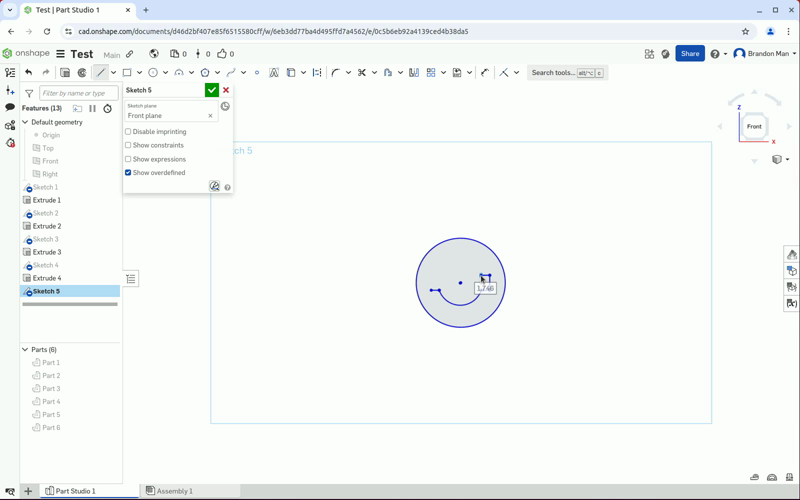
key(a)
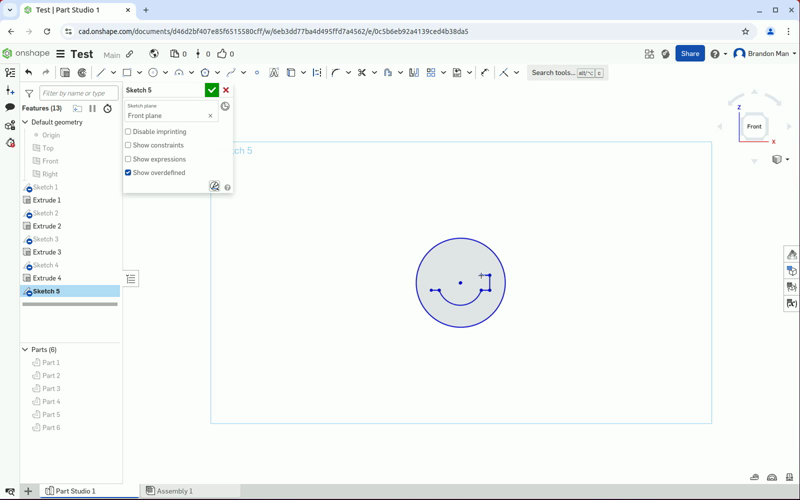
mouse_move(481, 275)
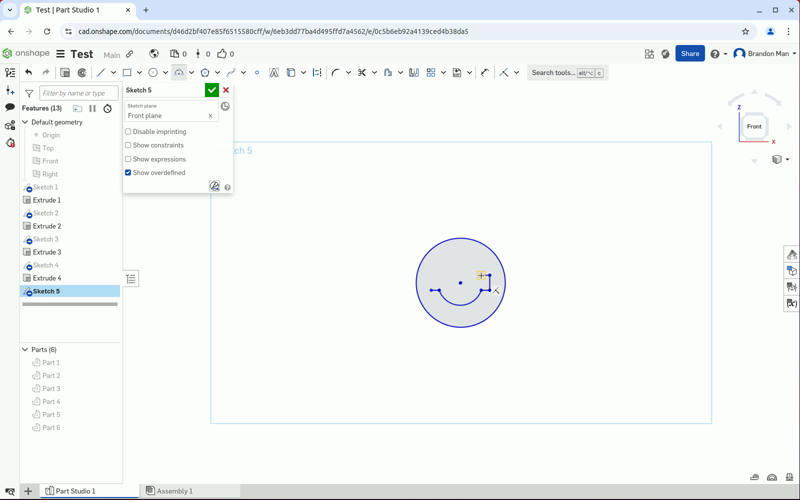
click(481, 275)
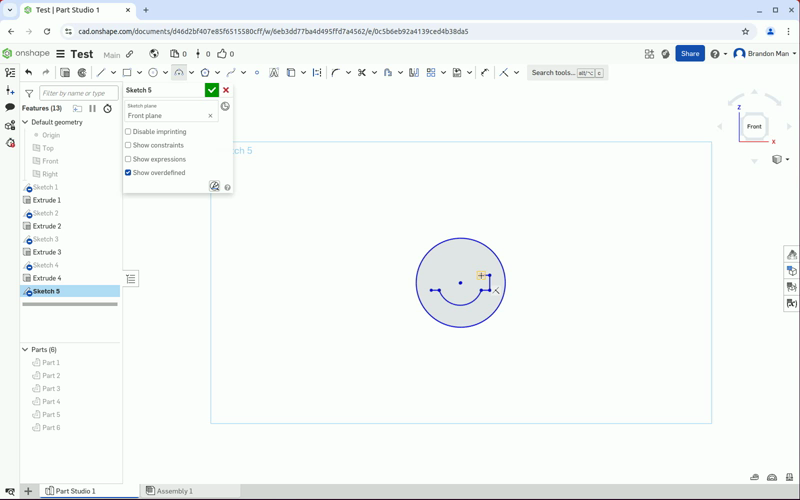
key_down(shift)
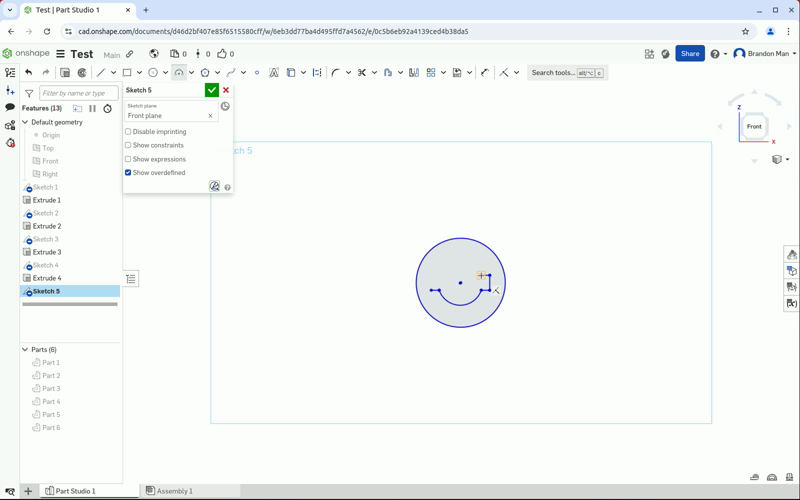
mouse_move(439, 275)
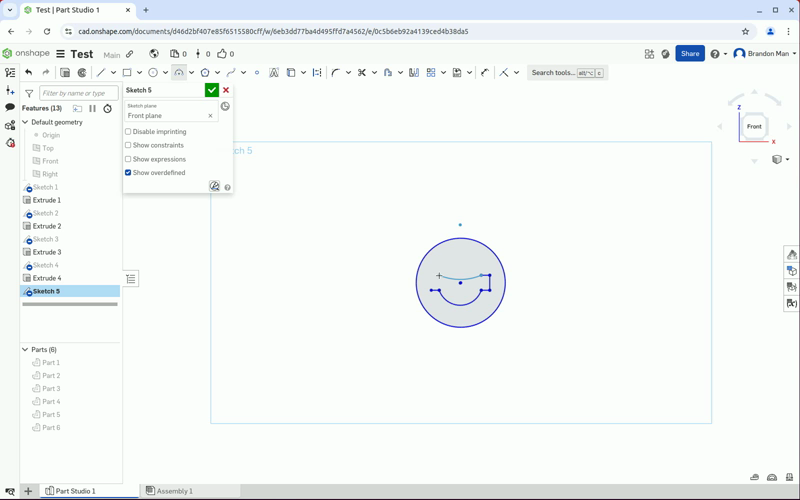
click(439, 275)
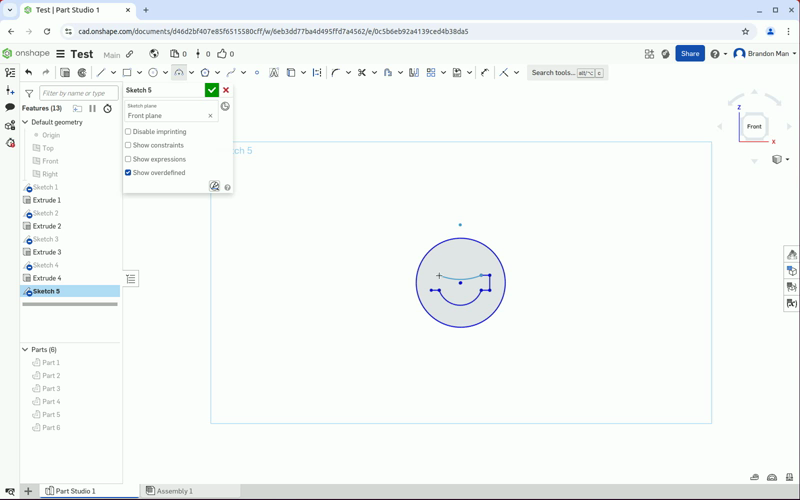
mouse_move(460, 260)
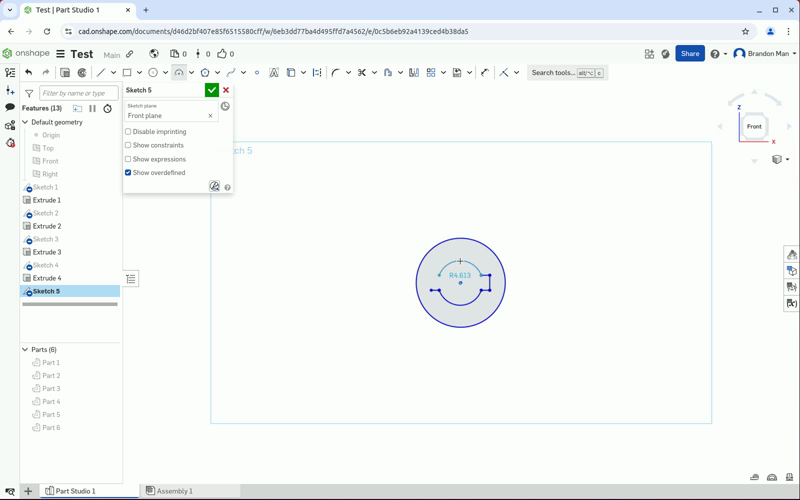
click(460, 260)
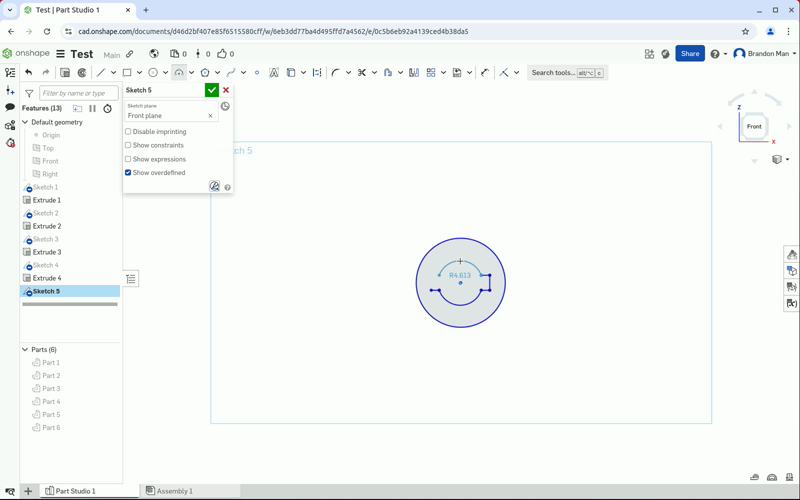
key_up(shift)
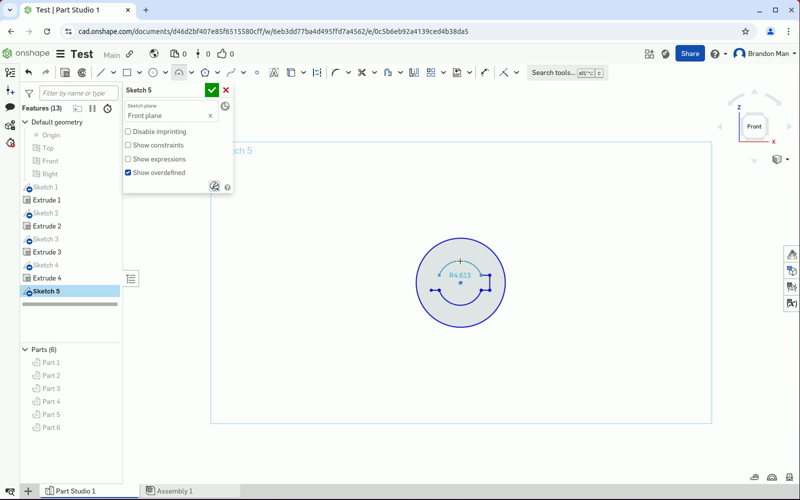
key(esc)
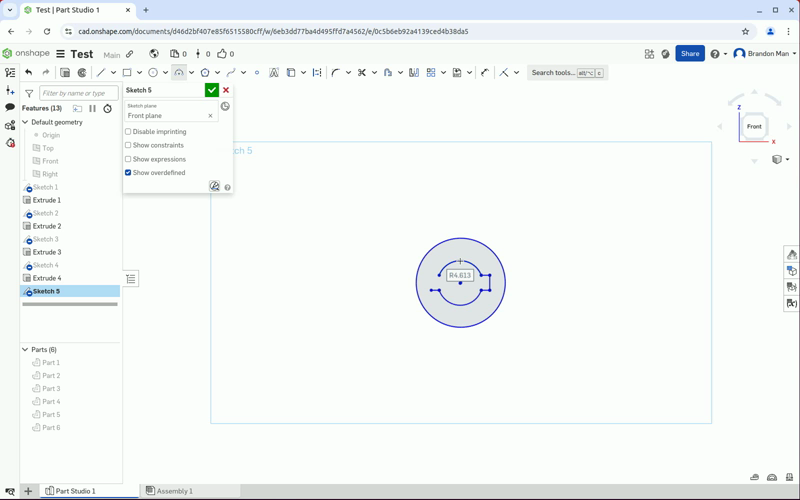
key(l)
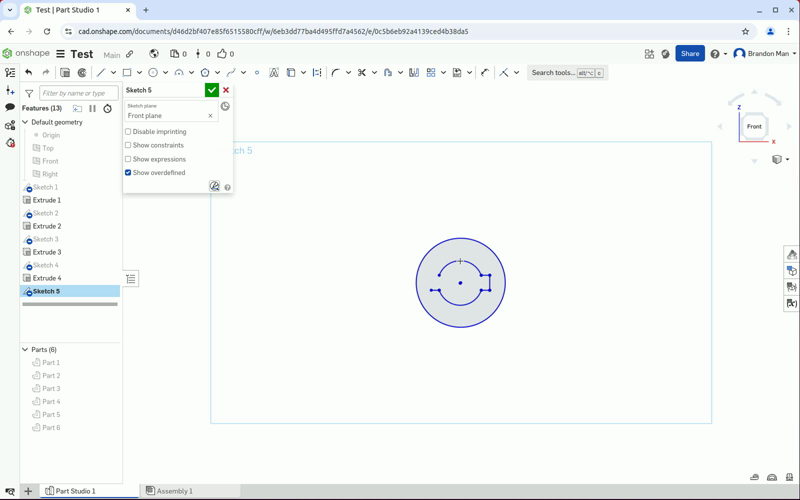
mouse_move(439, 275)
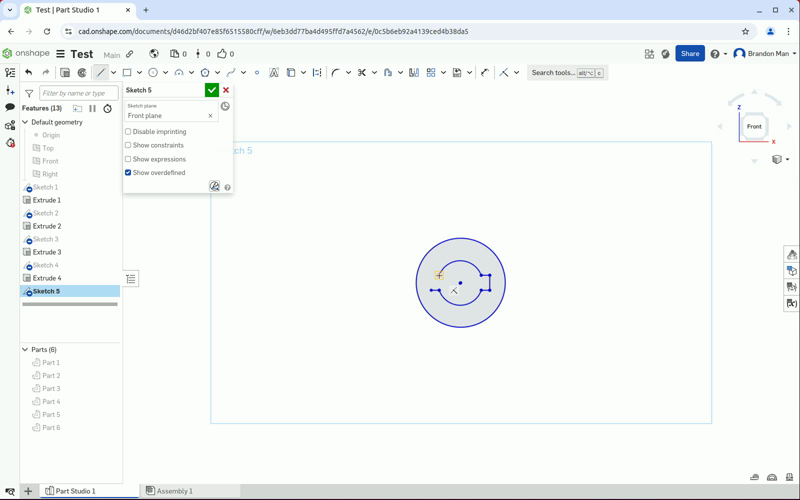
click(439, 275)
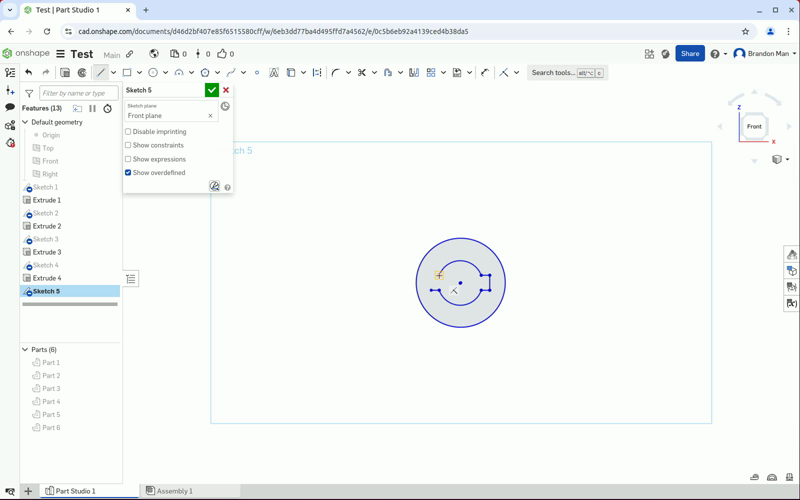
key_down(shift)
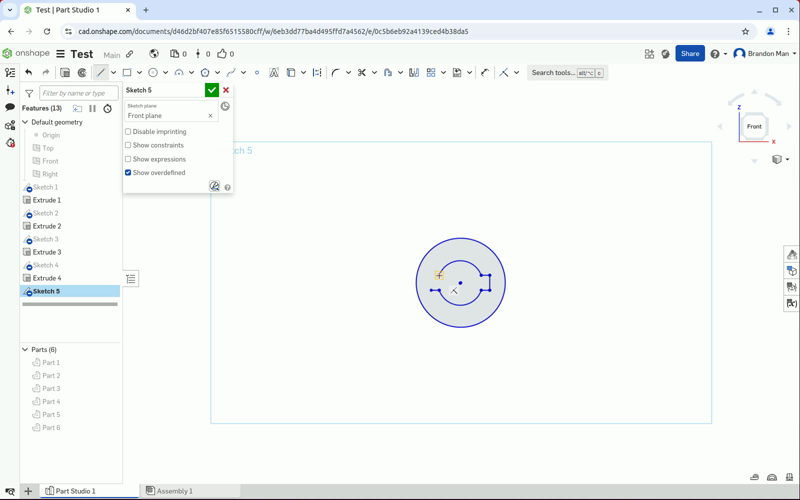
mouse_move(469, 275)
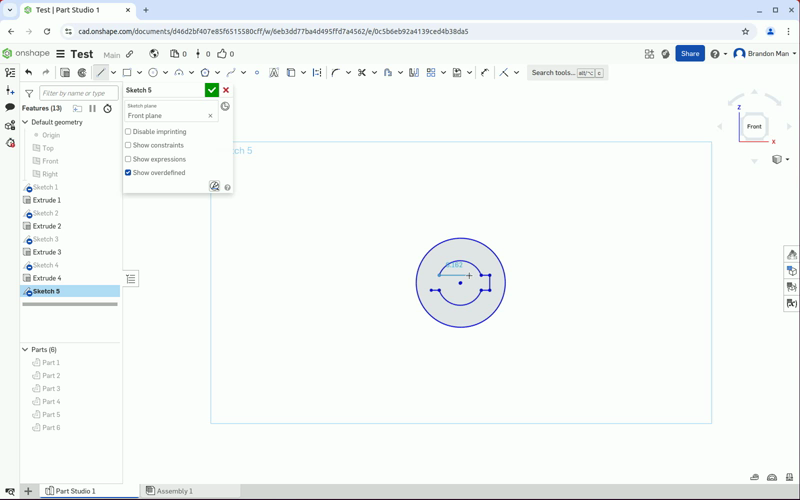
mouse_move(431, 275)
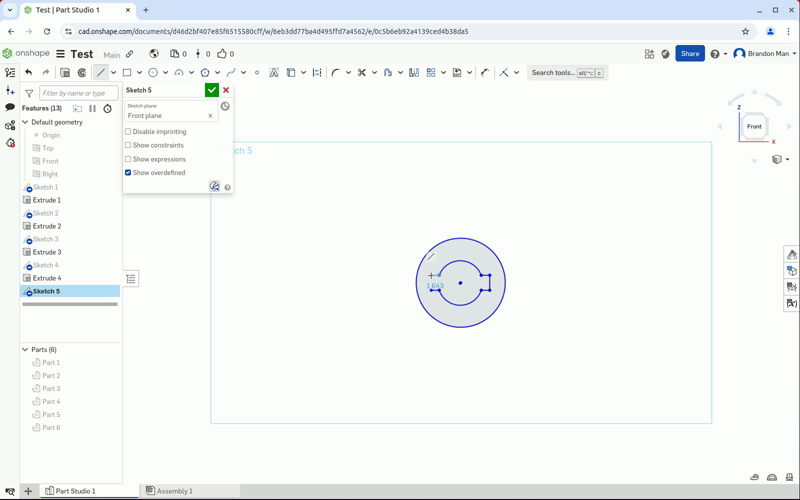
click(431, 275)
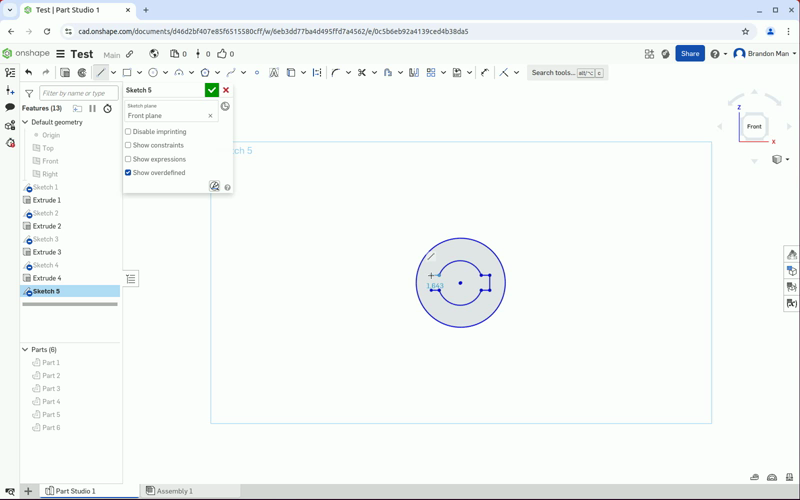
key_up(shift)
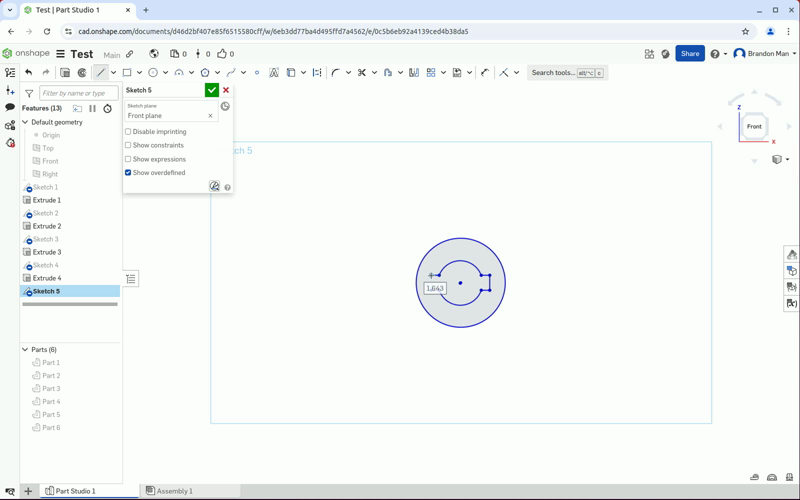
mouse_move(461, 275)
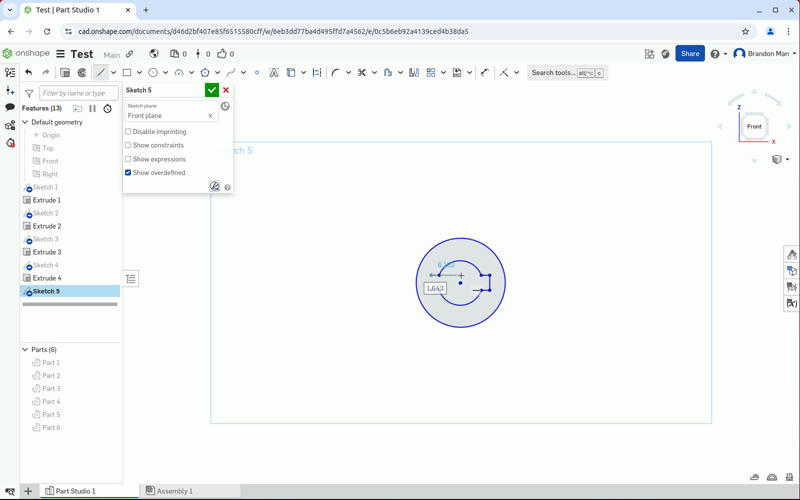
key_down(shift)
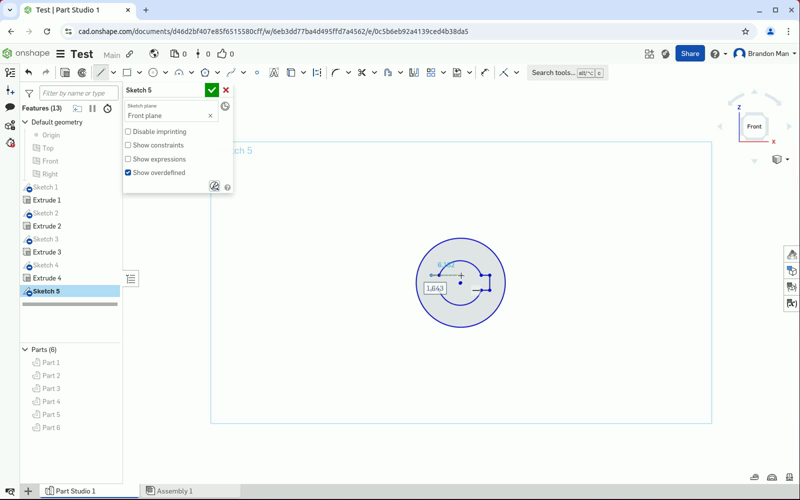
mouse_move(431, 290)
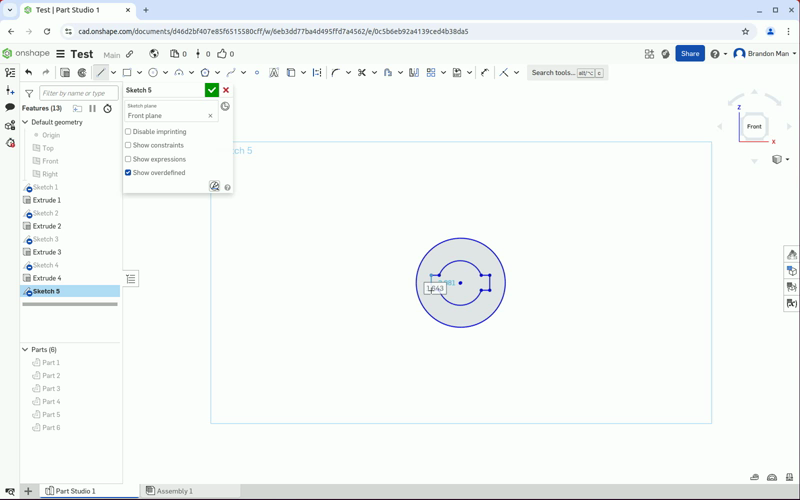
key_up(shift)
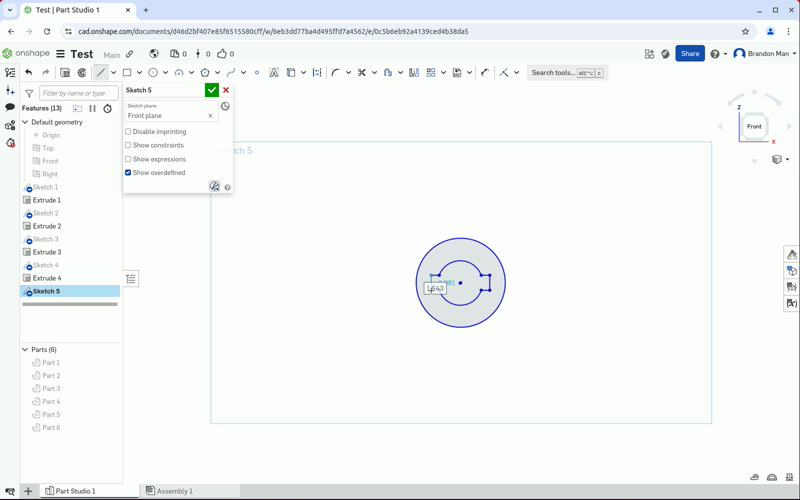
click(431, 290)
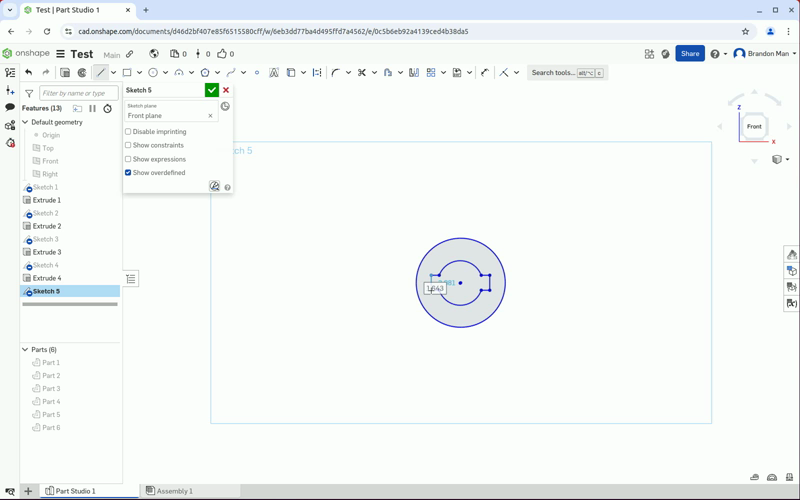
key(esc)
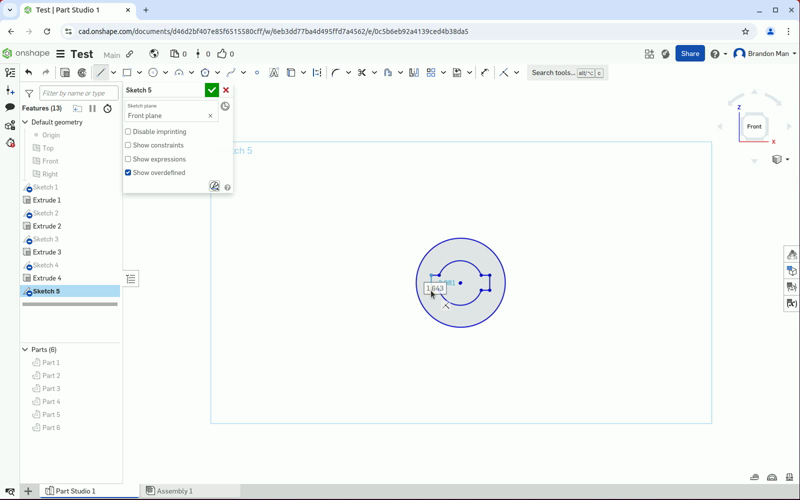
mouse_move(498, 296)
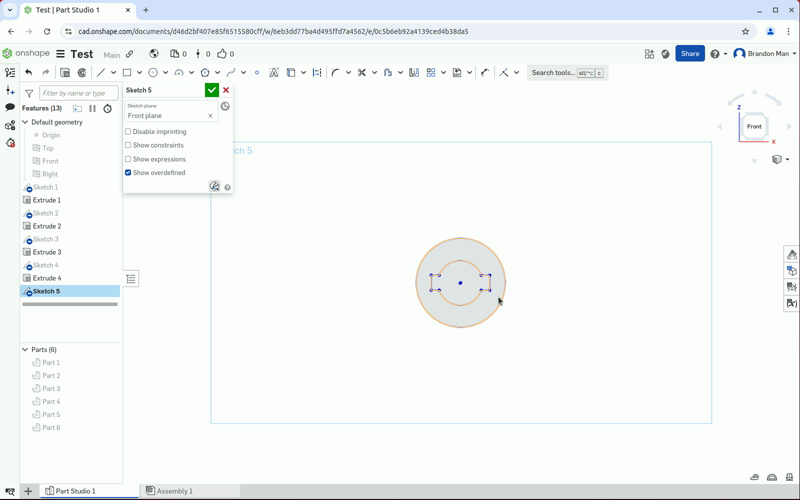
click(498, 296)
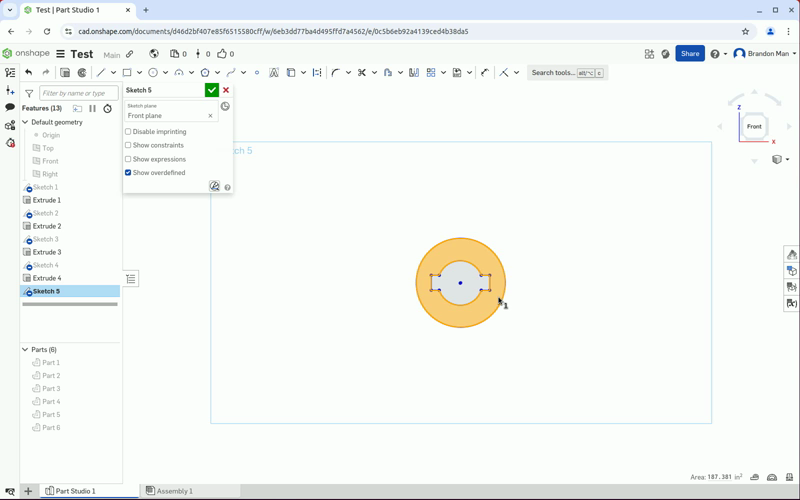
mouse_move(73, 352)
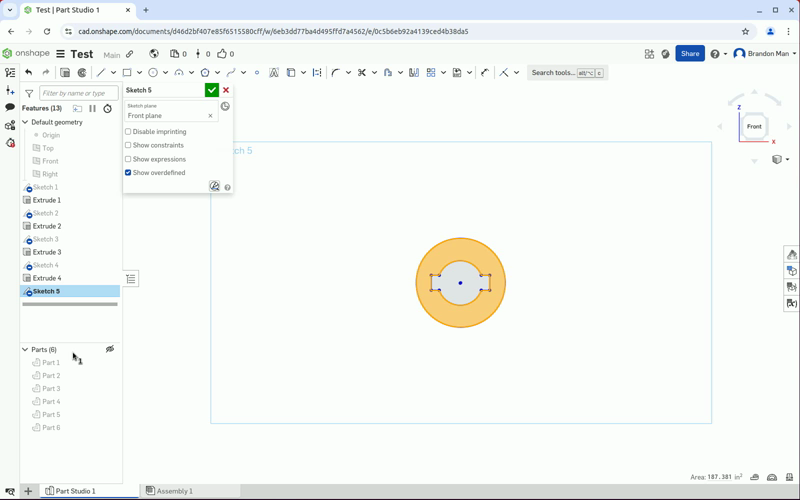
key(shift+y)
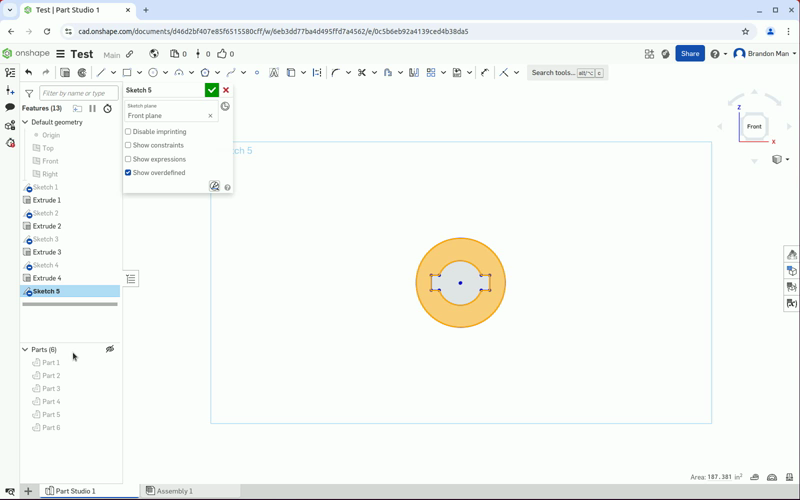
key(shift+e)
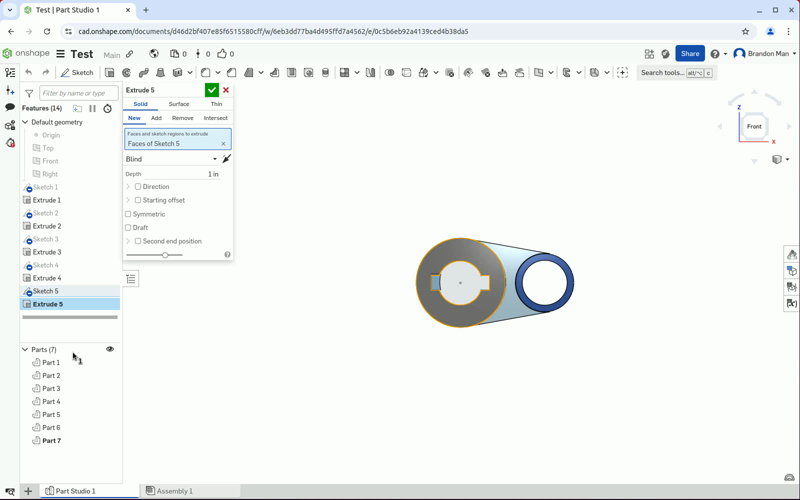
mouse_move(143, 106)
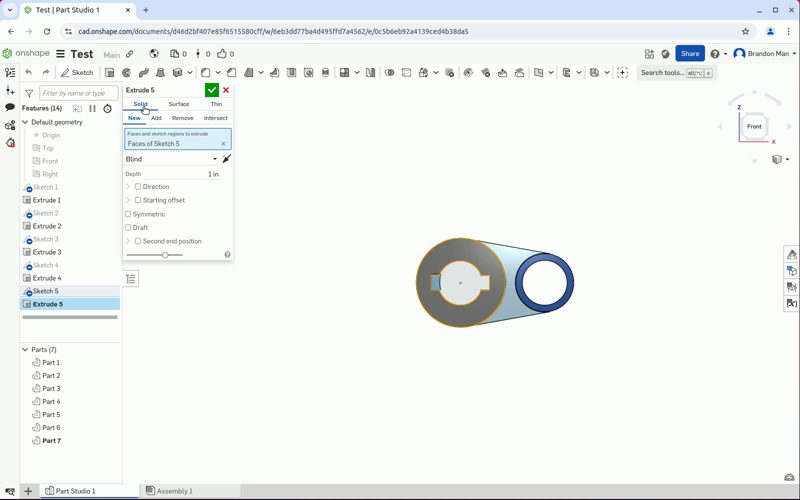
click(143, 106)
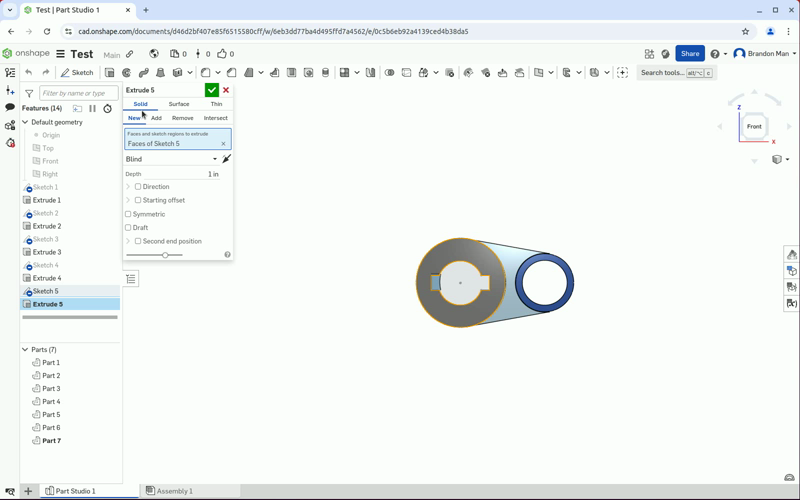
mouse_move(137, 120)
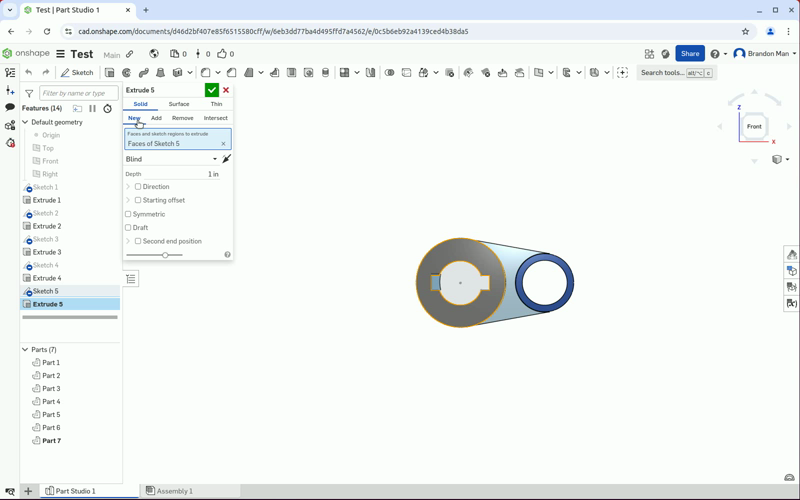
click(137, 120)
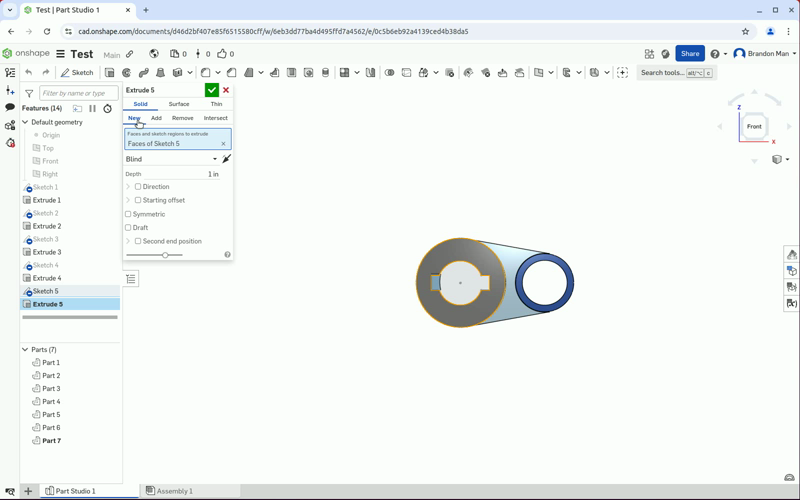
key(tab, 4)
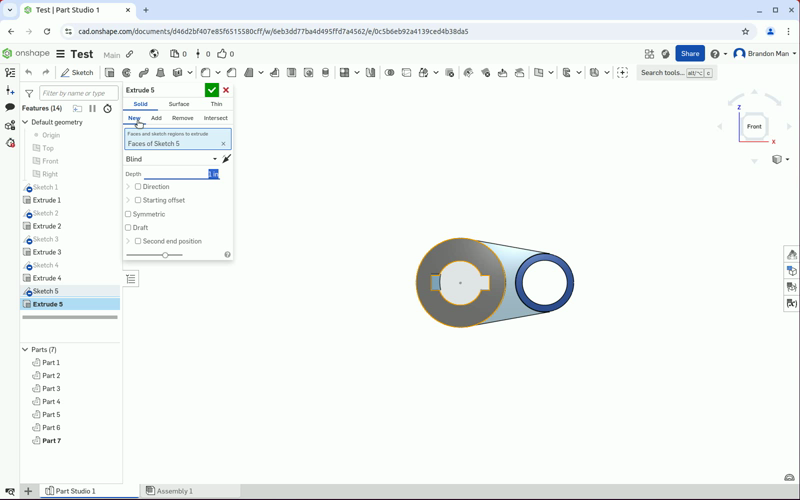
text(16.128)
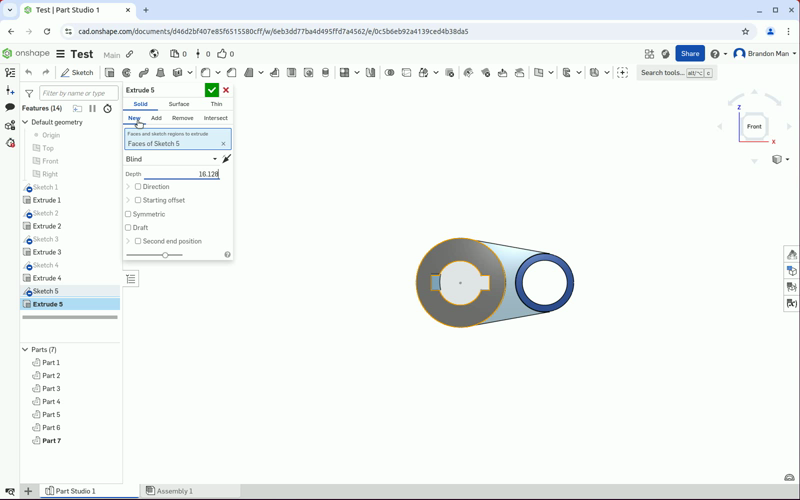
key(enter)
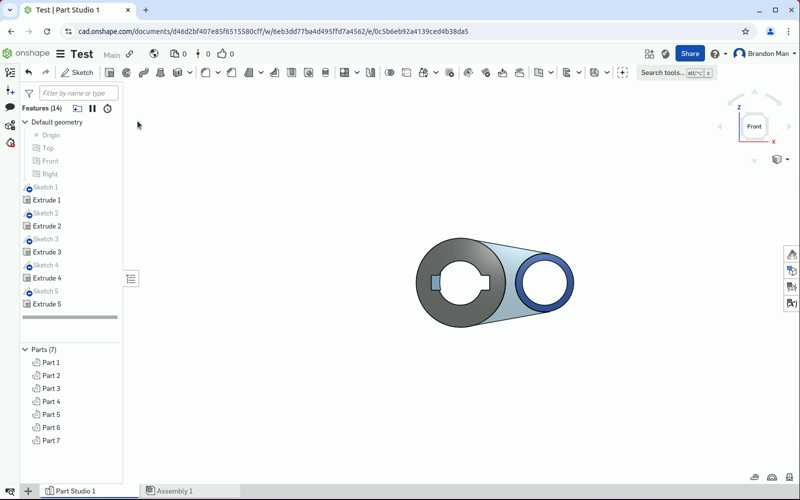
key(shift+h)
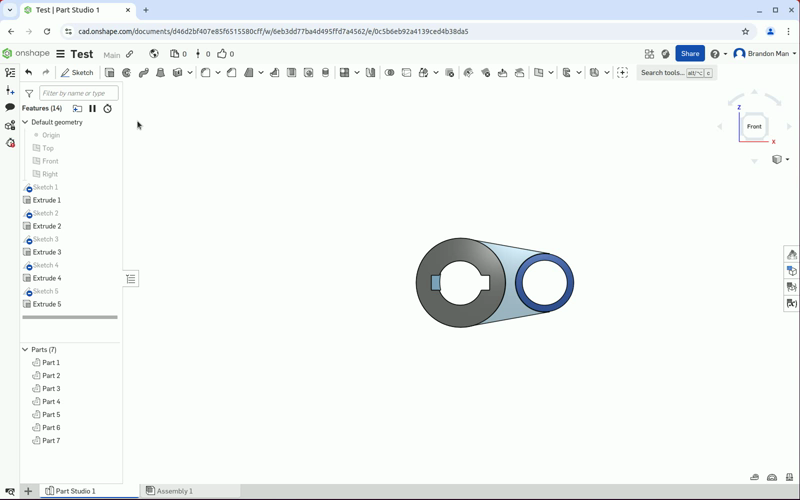
key(shift+h)
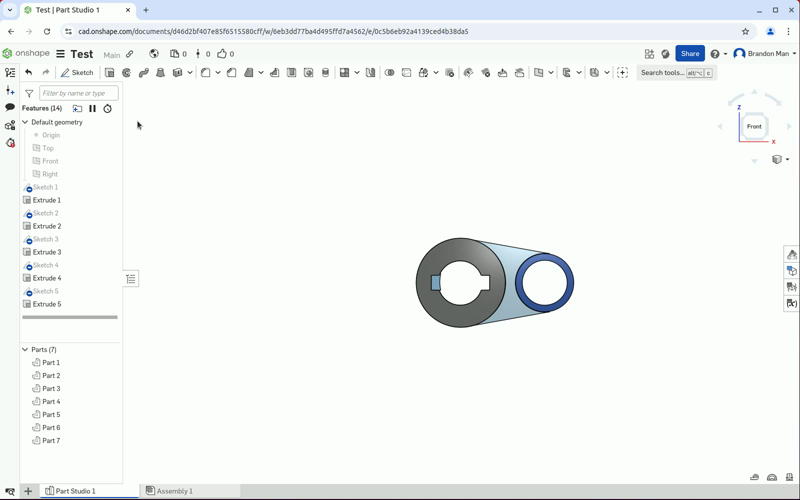
mouse_move(73, 189)
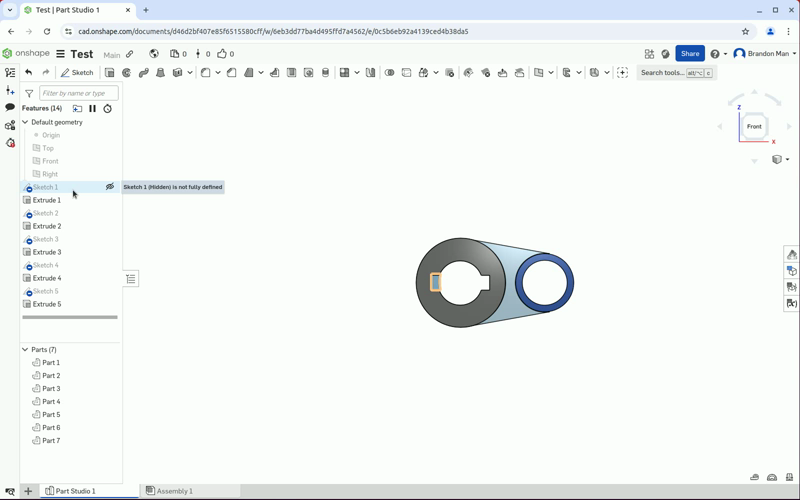
click(73, 189)
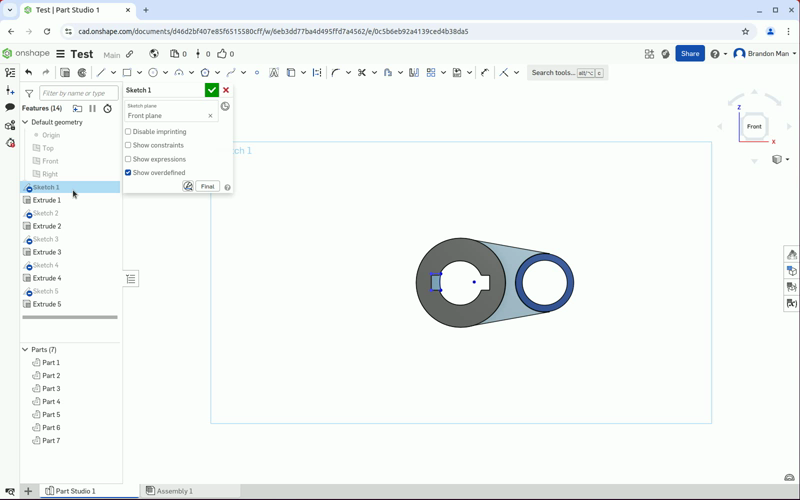
mouse_move(229, 92)
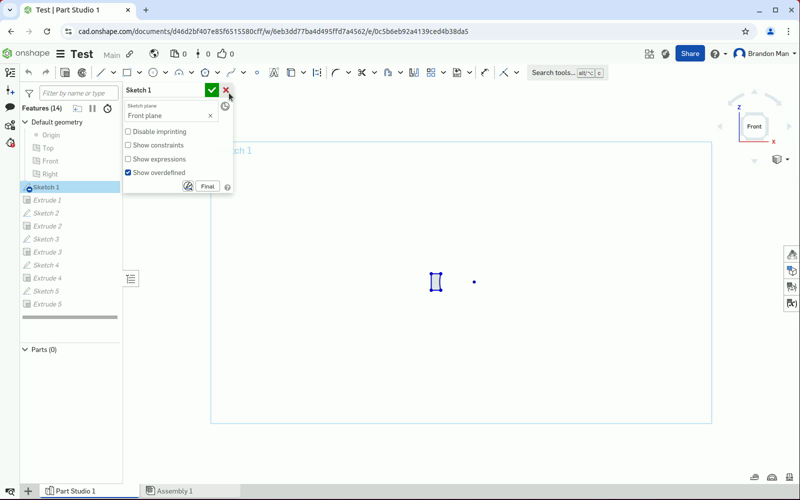
click(229, 92)
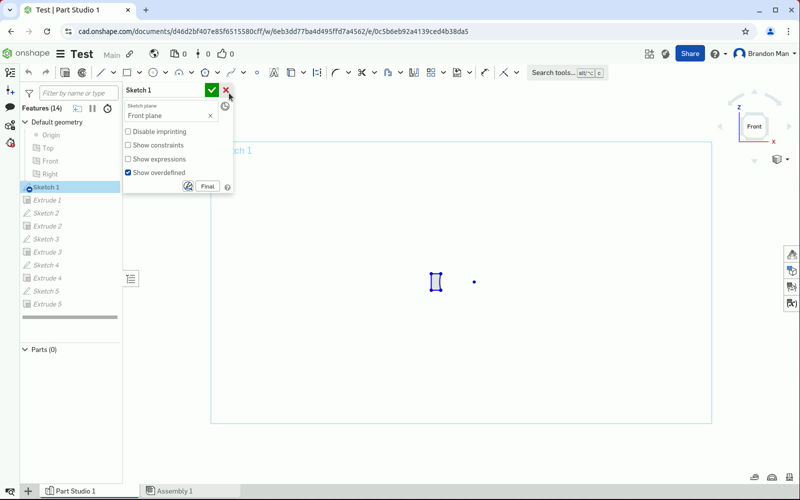
key(shift+s)
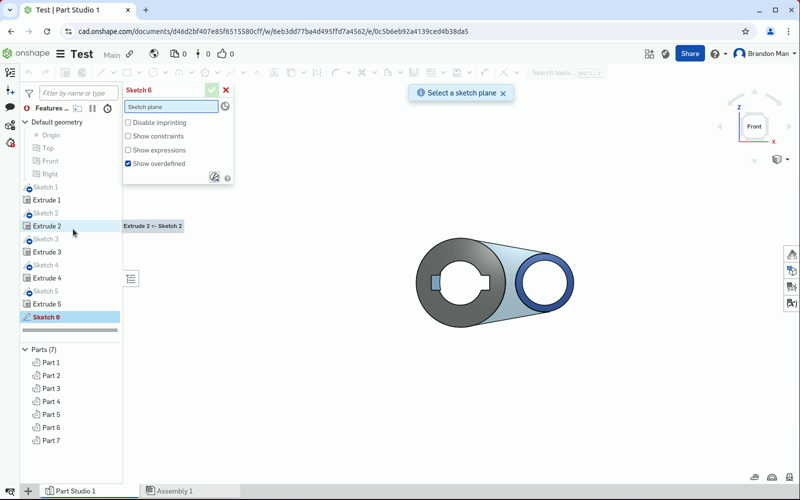
scroll(3)
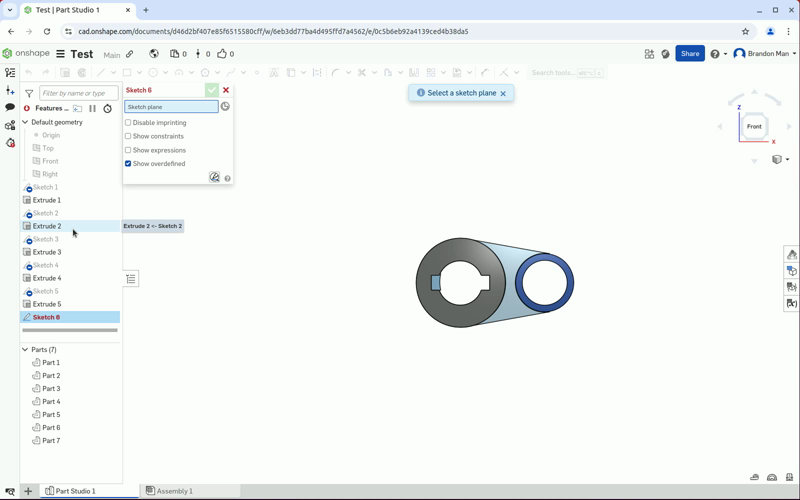
mouse_move(73, 163)
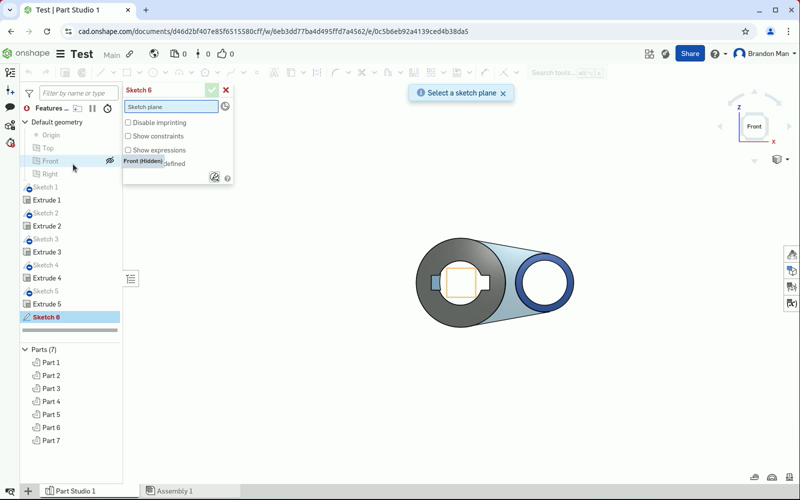
click(73, 163)
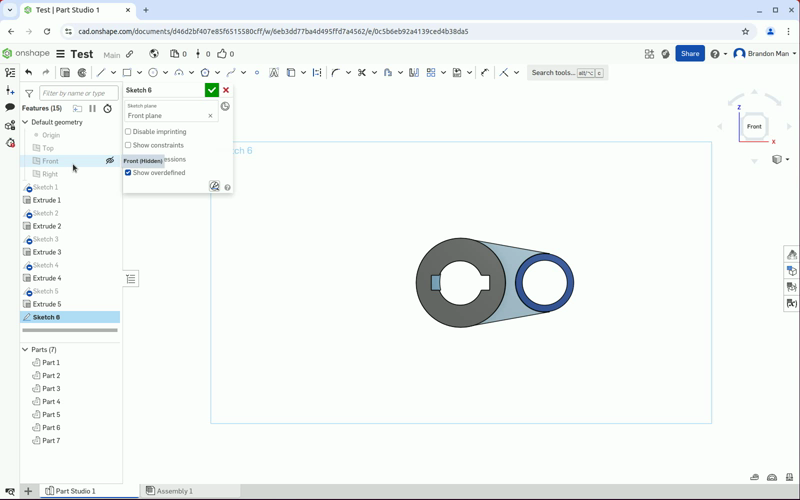
mouse_move(73, 352)
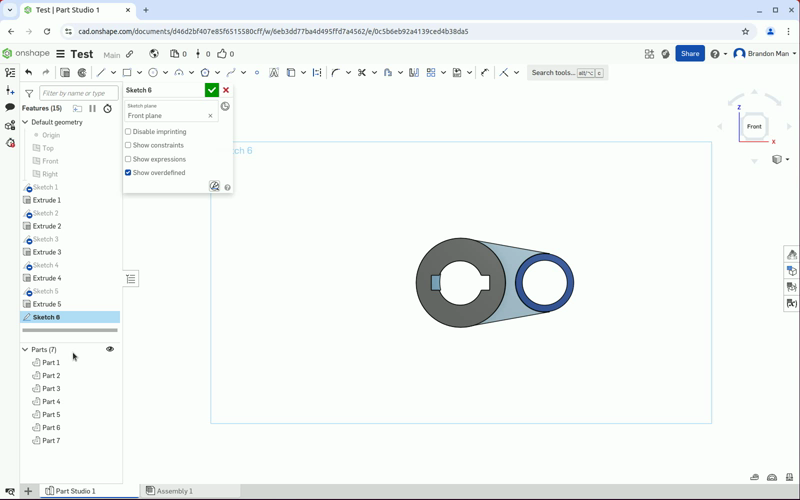
key(y)
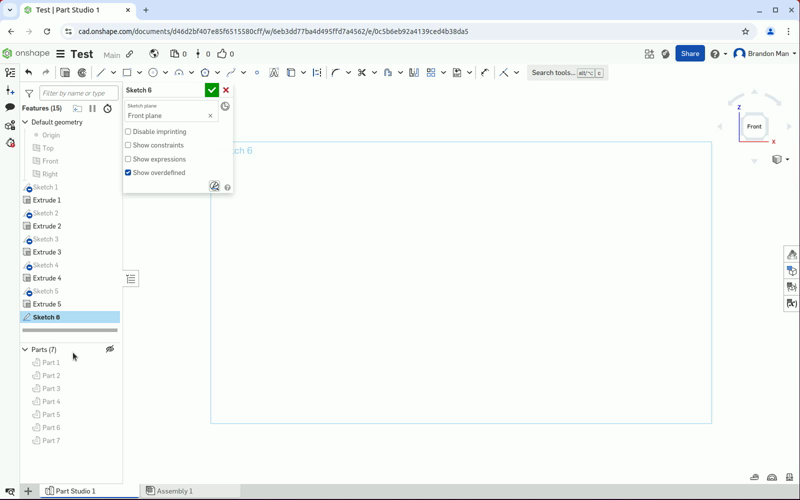
key(l)
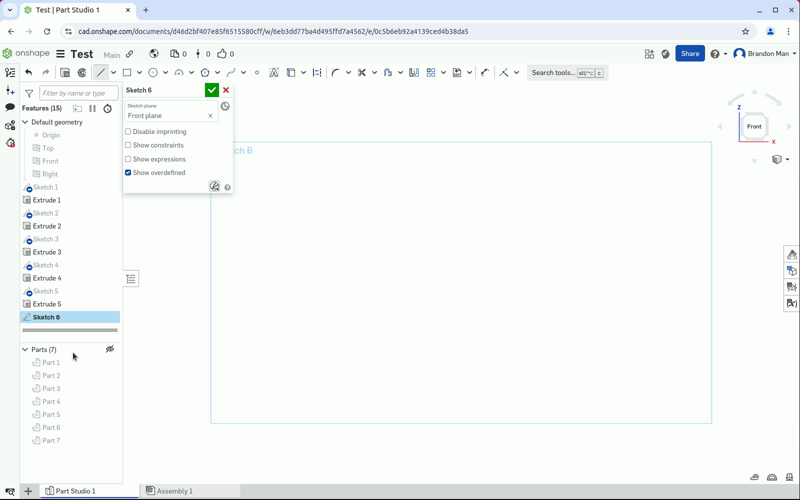
key_down(shift)
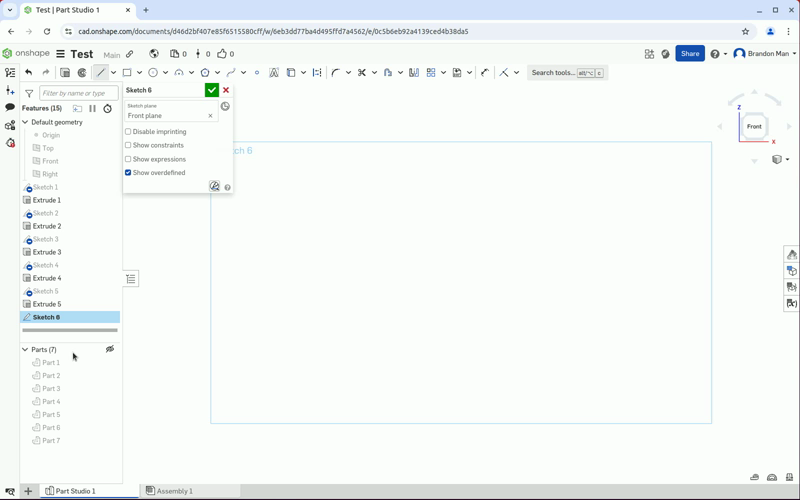
mouse_move(431, 290)
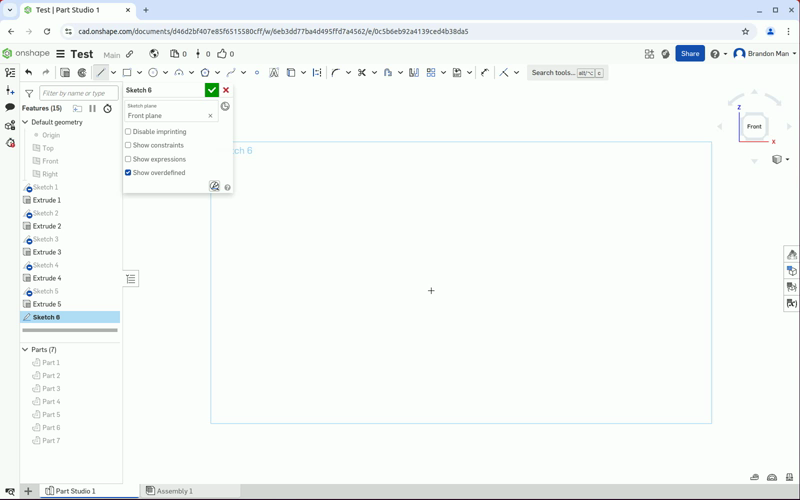
click(431, 290)
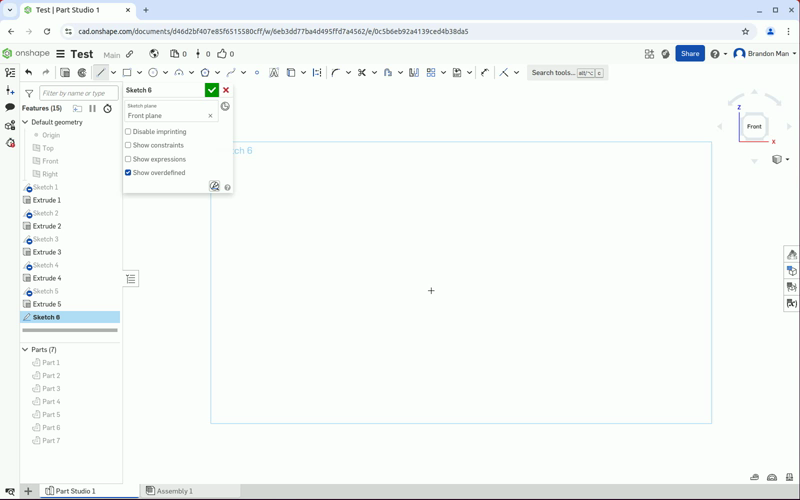
key_up(shift)
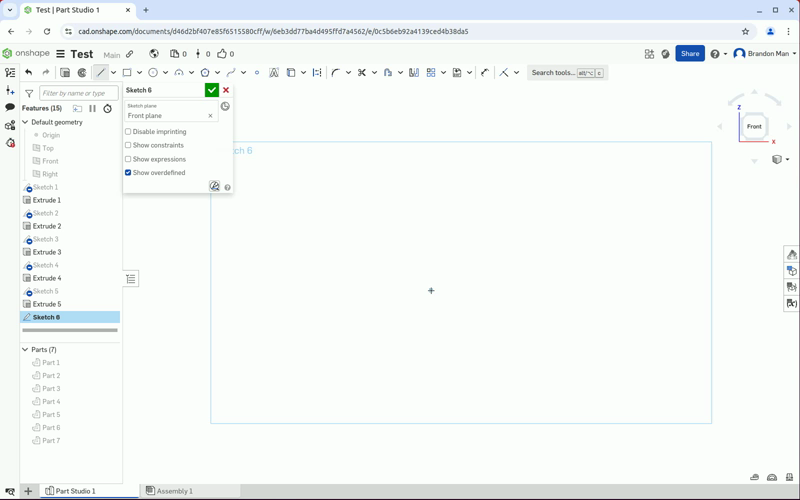
key_down(shift)
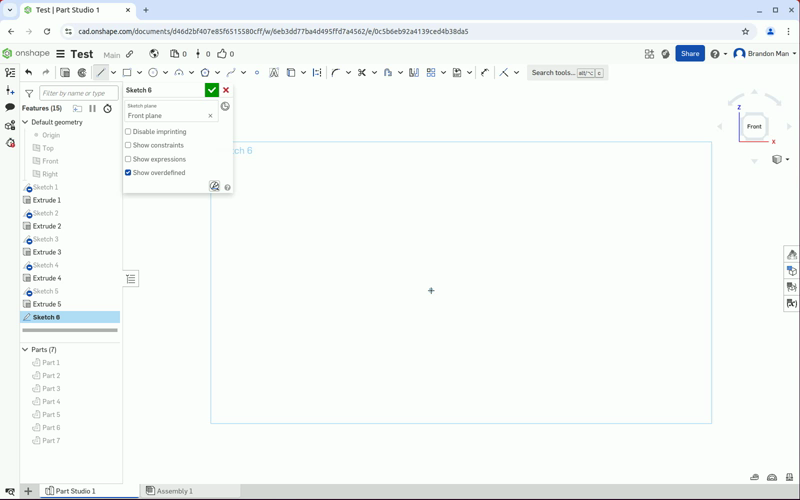
mouse_move(461, 290)
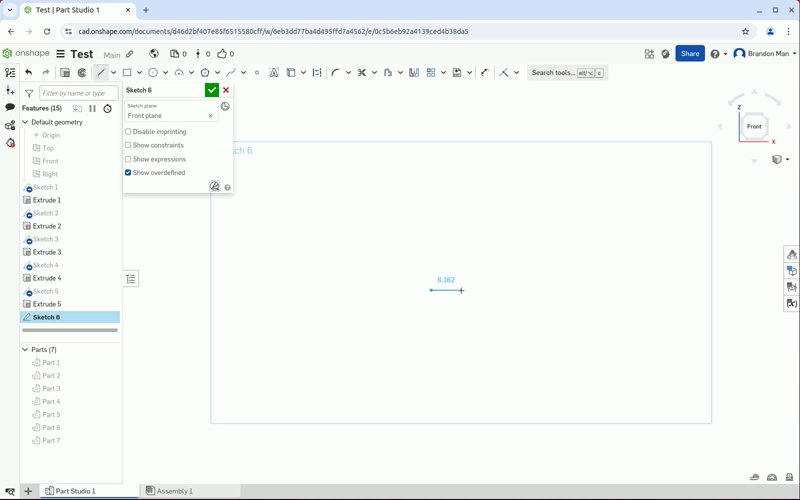
mouse_move(440, 290)
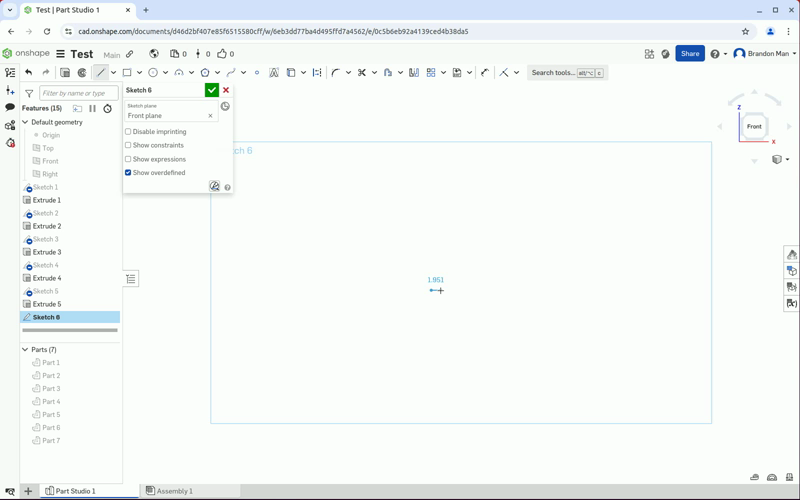
click(440, 290)
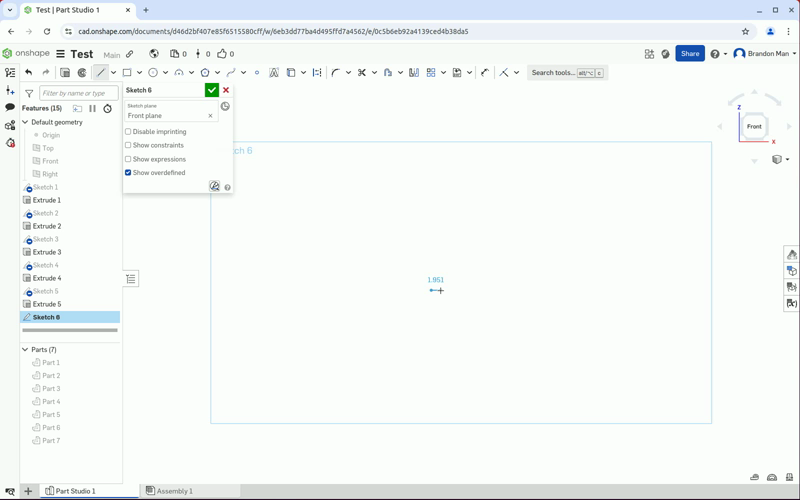
key_up(shift)
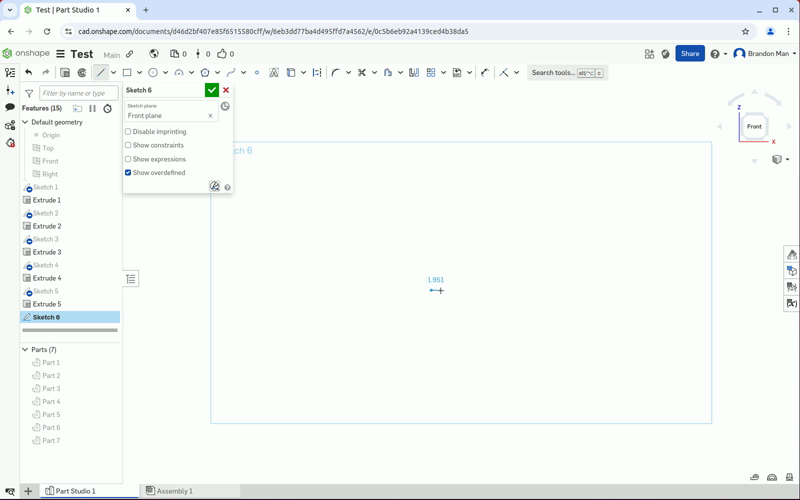
key(esc)
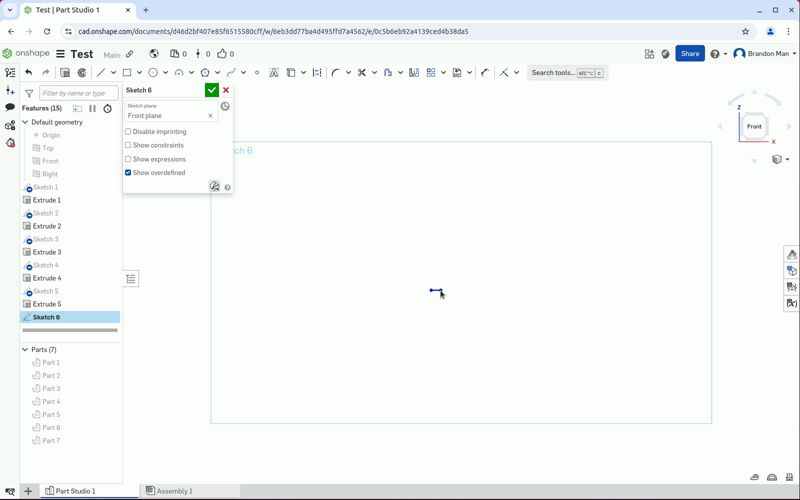
key(a)
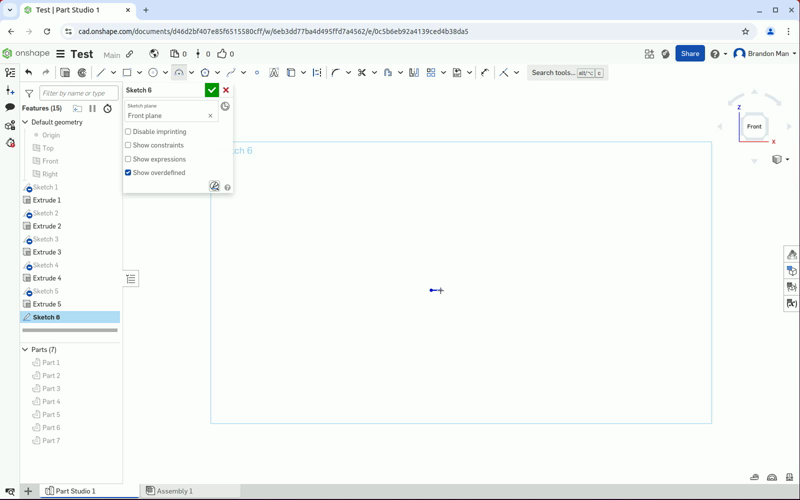
mouse_move(440, 290)
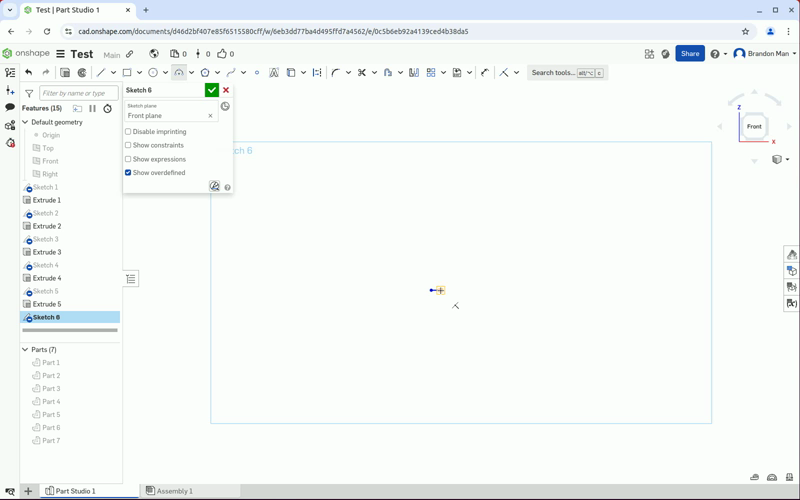
click(440, 290)
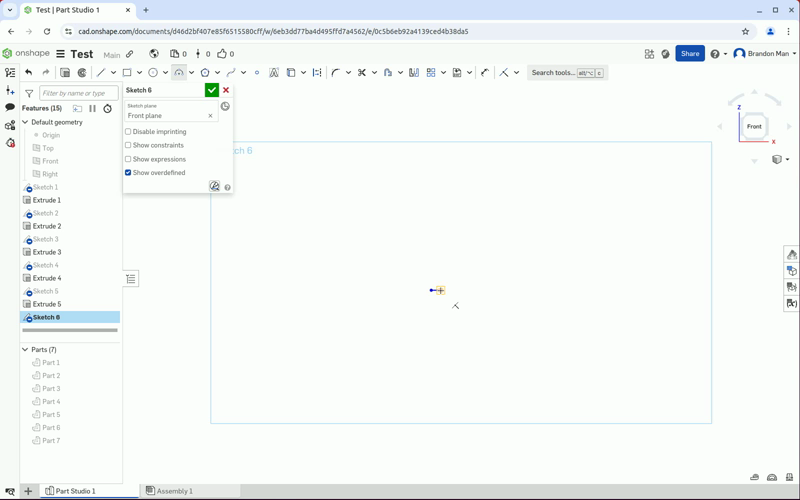
key_down(shift)
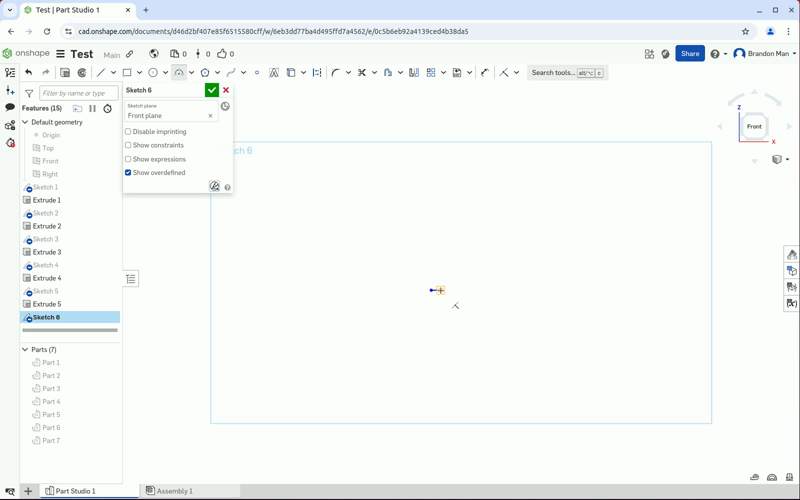
mouse_move(440, 273)
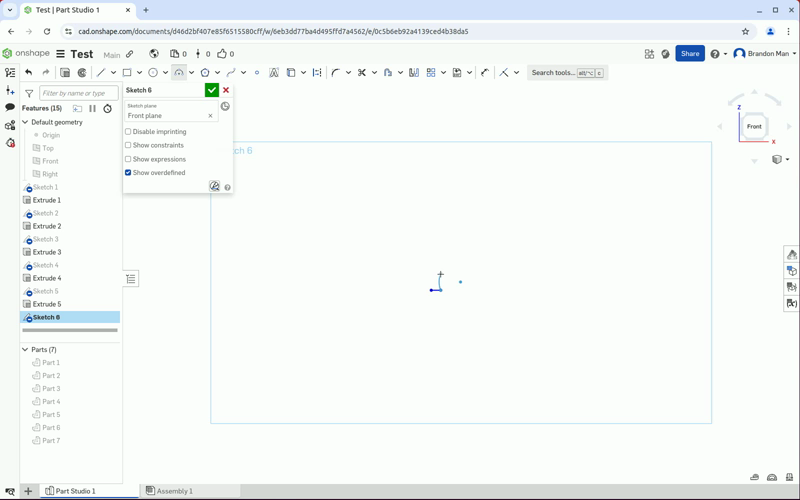
click(440, 273)
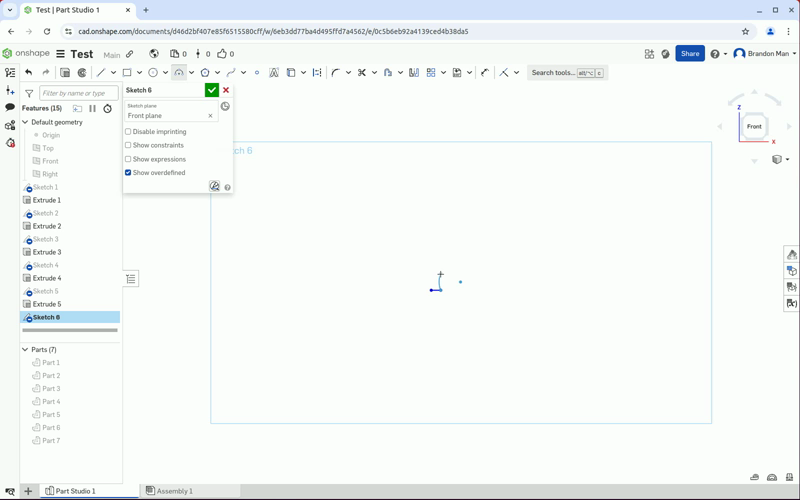
mouse_move(439, 281)
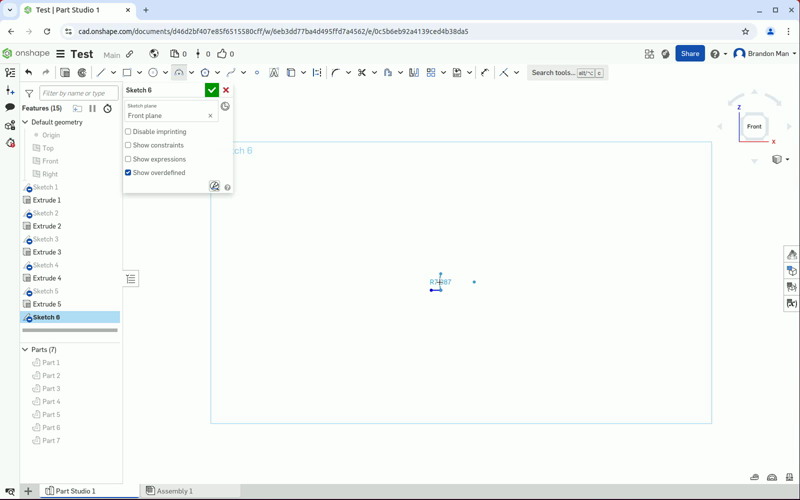
click(439, 281)
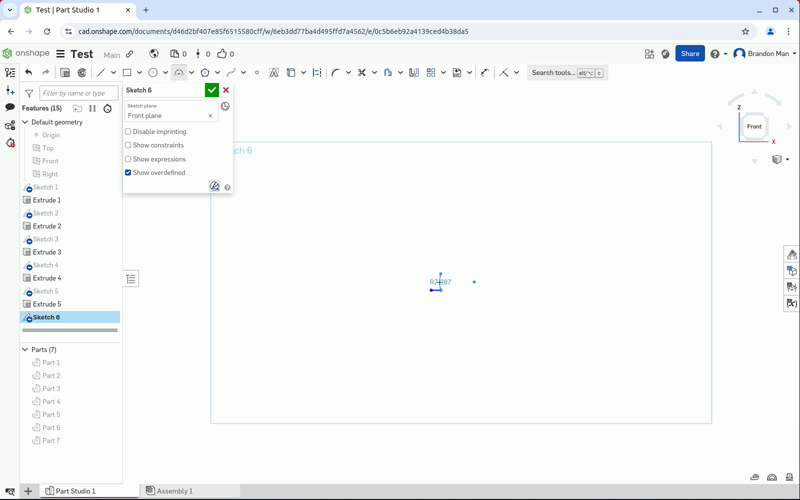
key_up(shift)
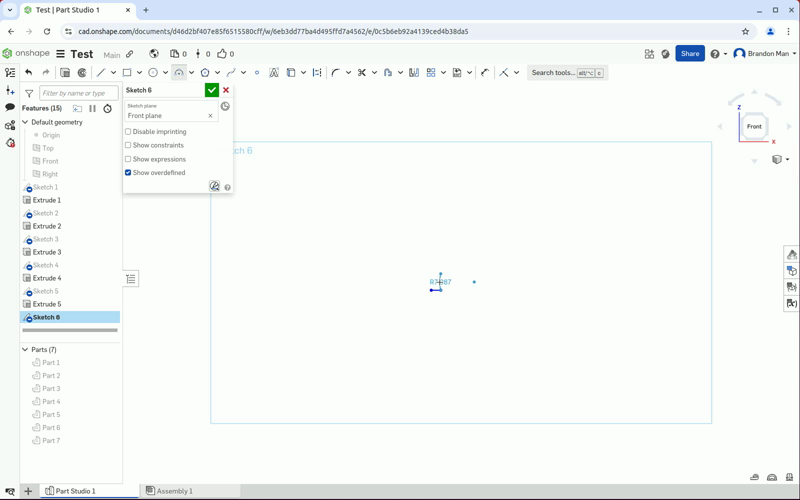
key(esc)
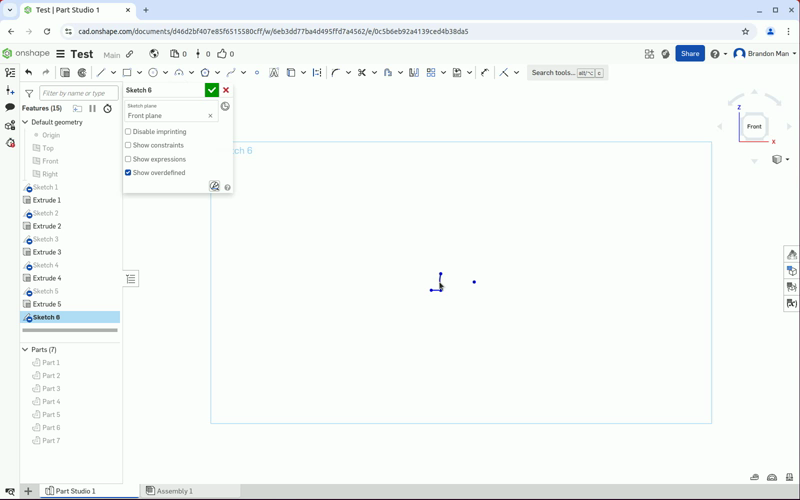
key(l)
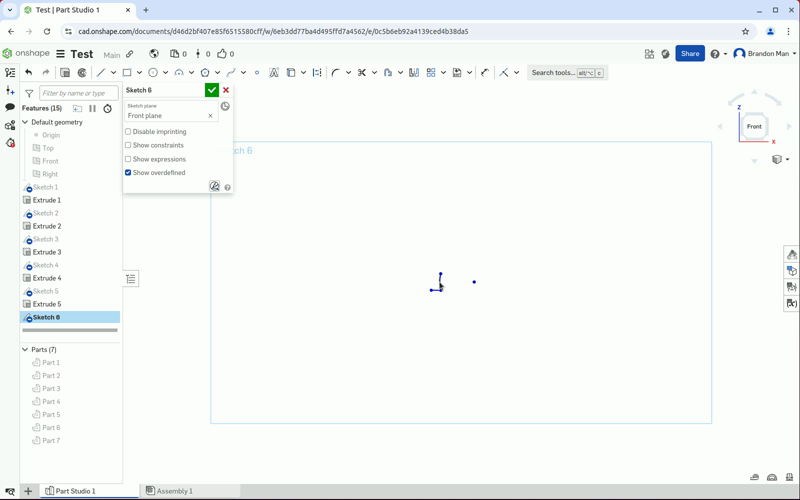
mouse_move(440, 273)
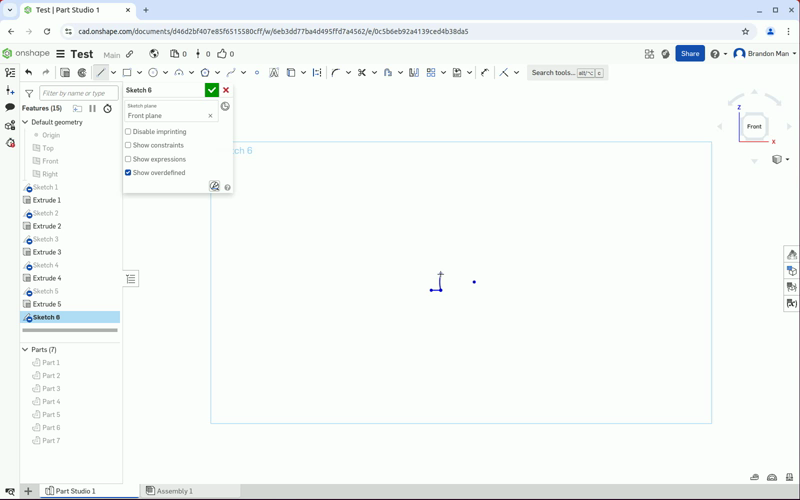
click(440, 273)
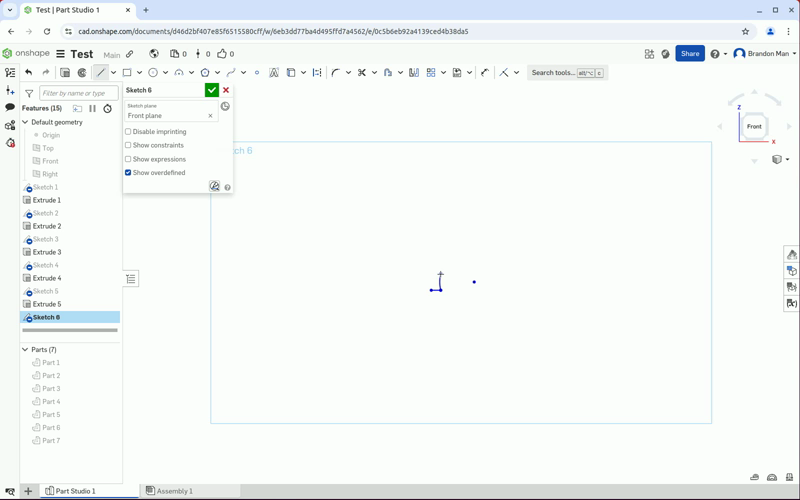
key_down(shift)
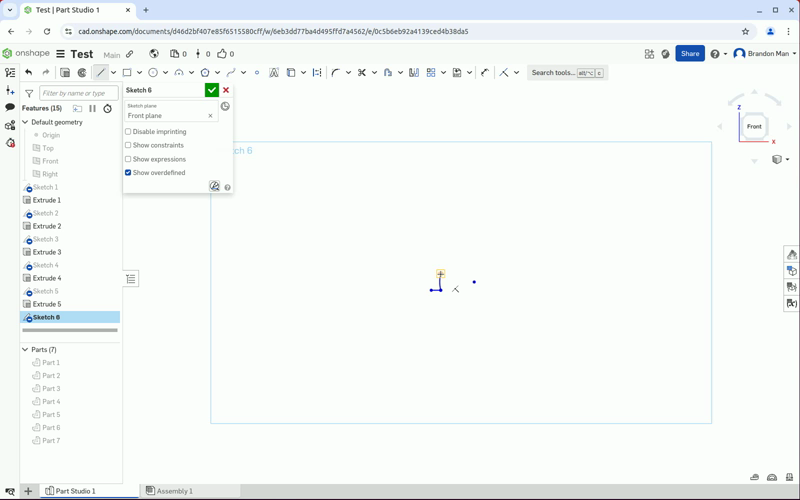
mouse_move(470, 273)
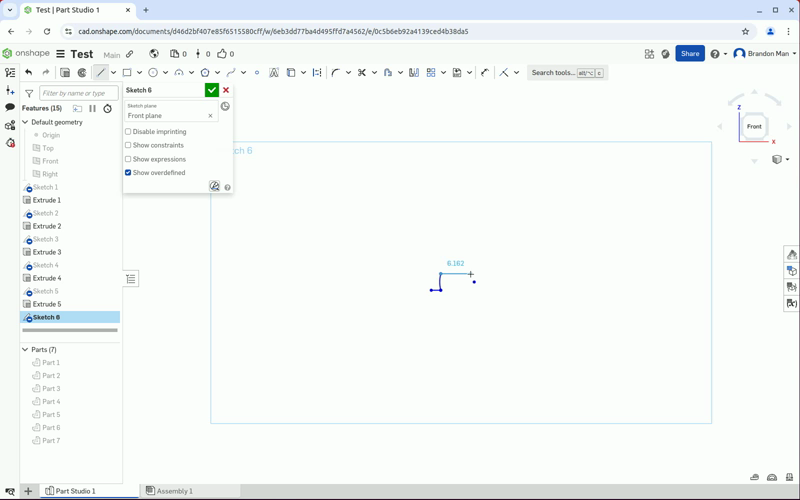
mouse_move(431, 273)
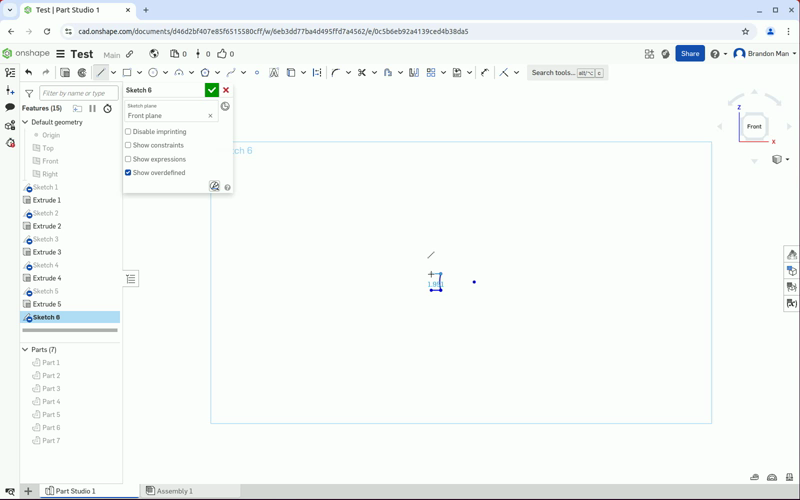
click(431, 273)
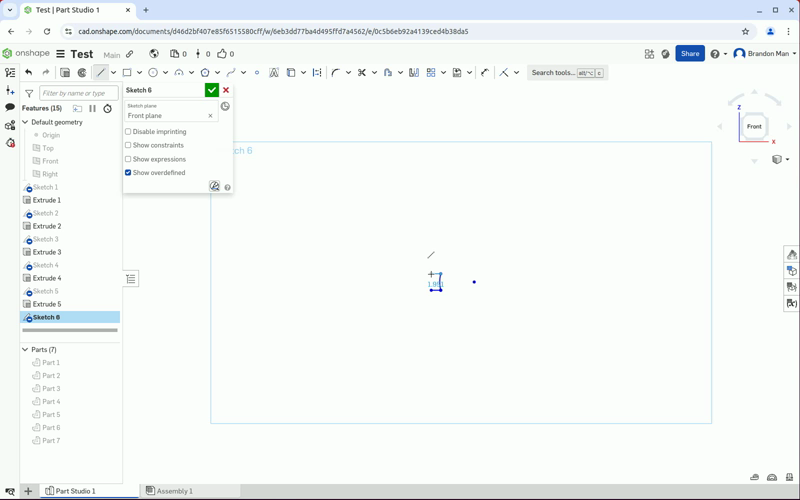
key_up(shift)
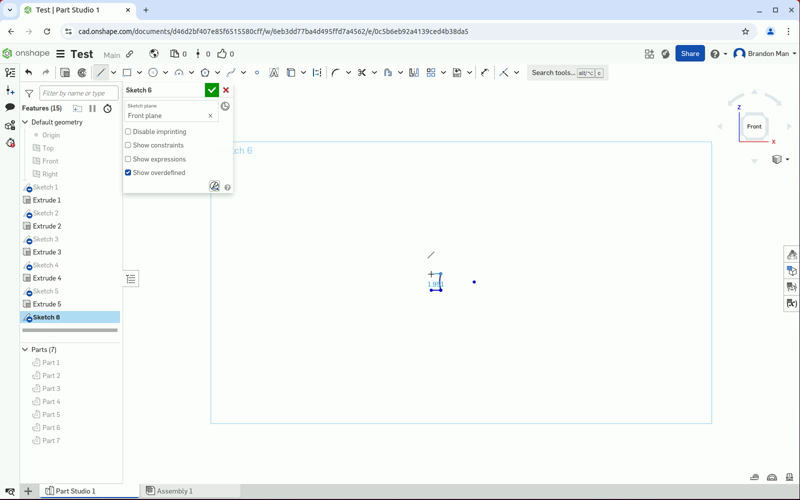
mouse_move(461, 273)
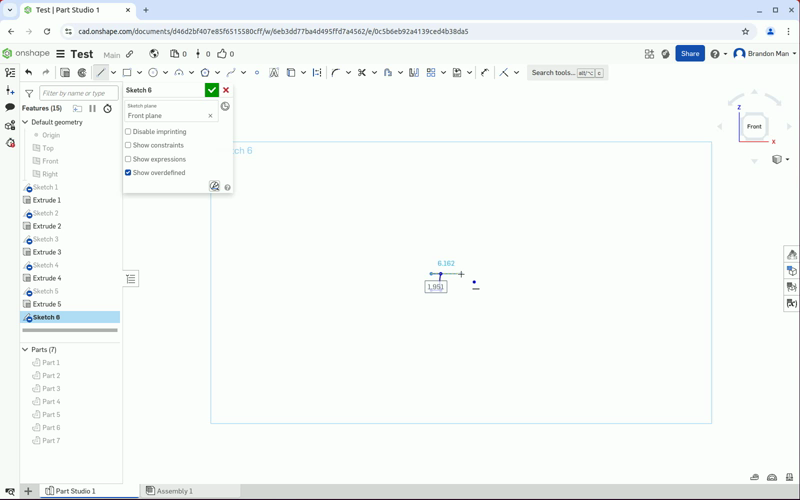
key_down(shift)
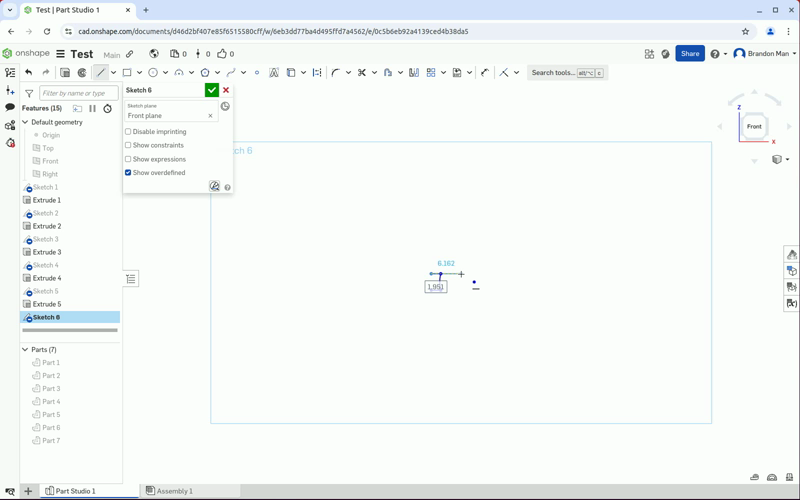
mouse_move(431, 290)
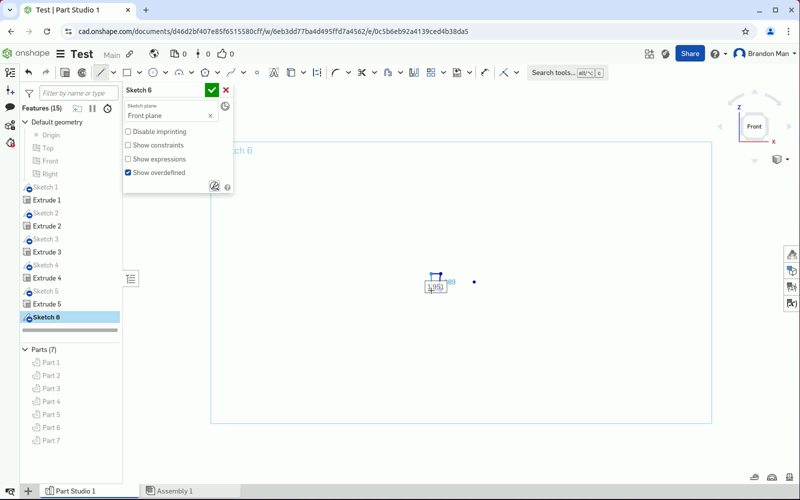
key_up(shift)
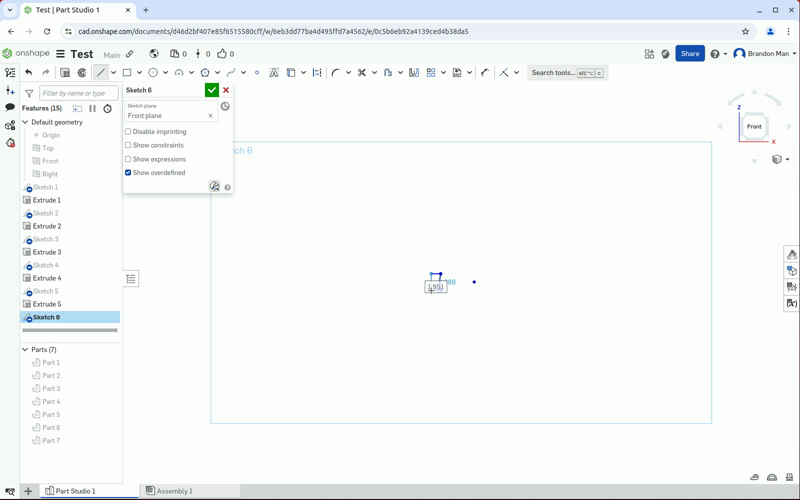
click(431, 290)
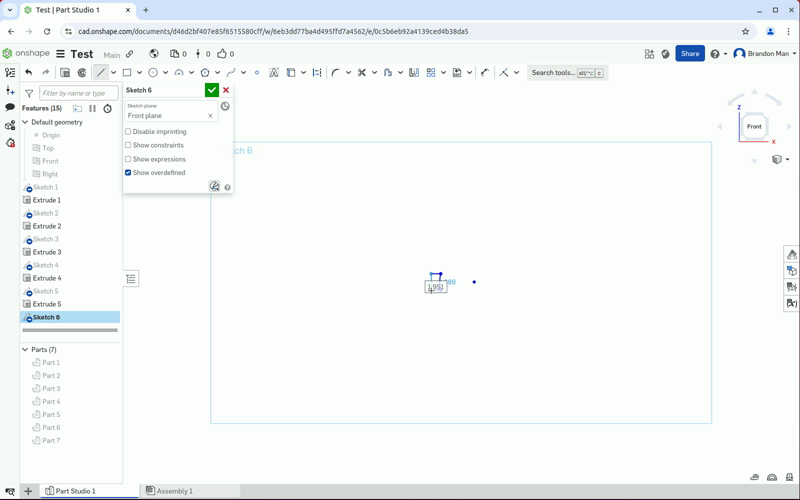
key(esc)
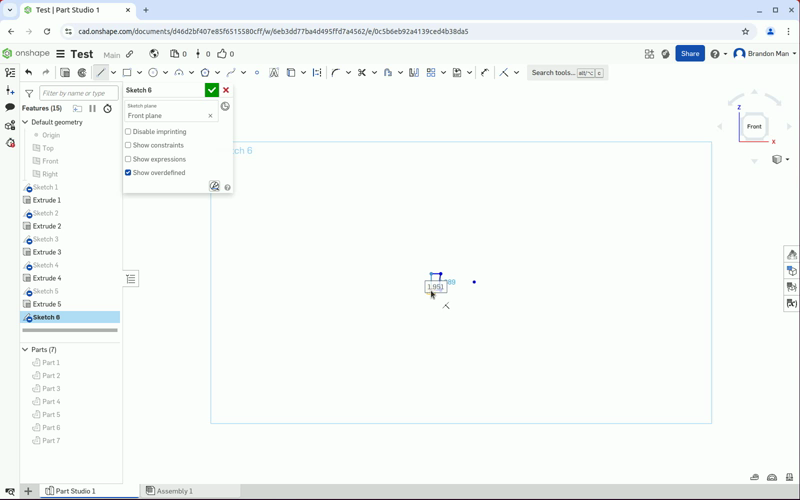
mouse_move(434, 278)
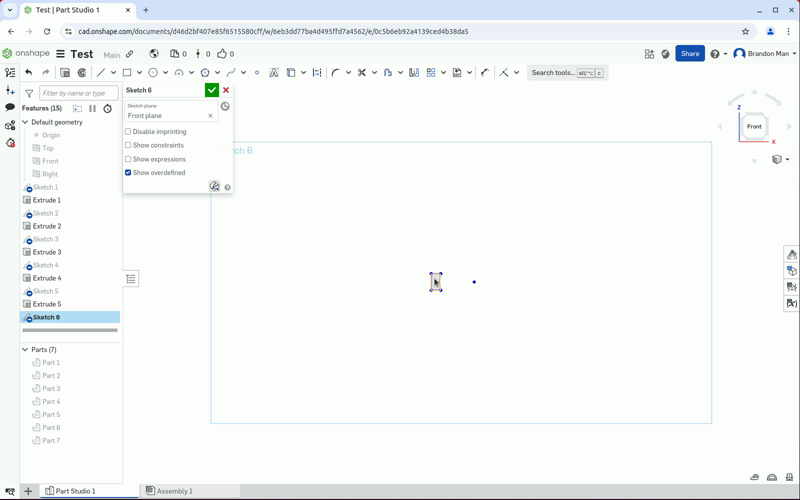
scroll(6)
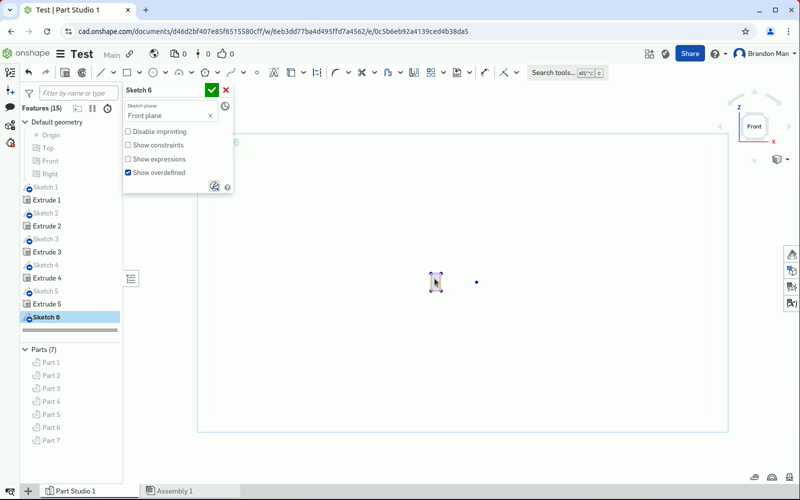
scroll(6)
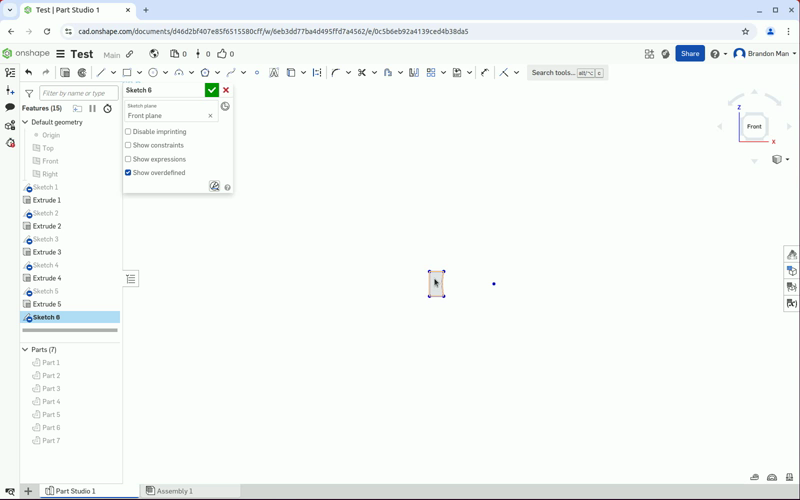
scroll(6)
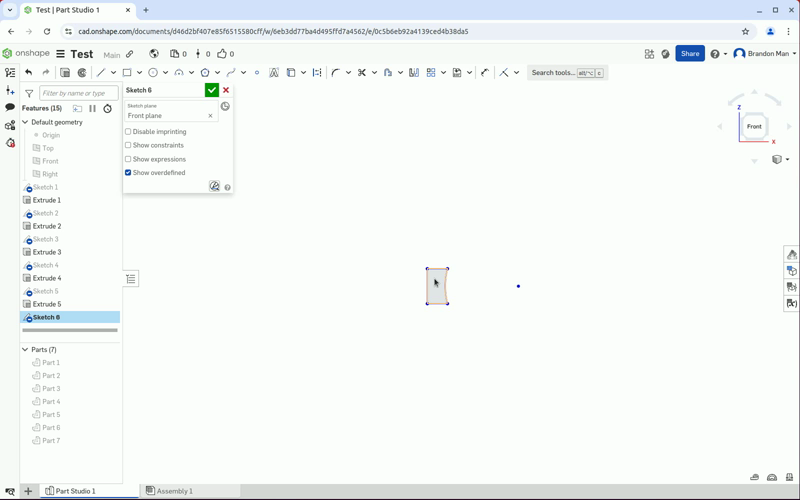
scroll(6)
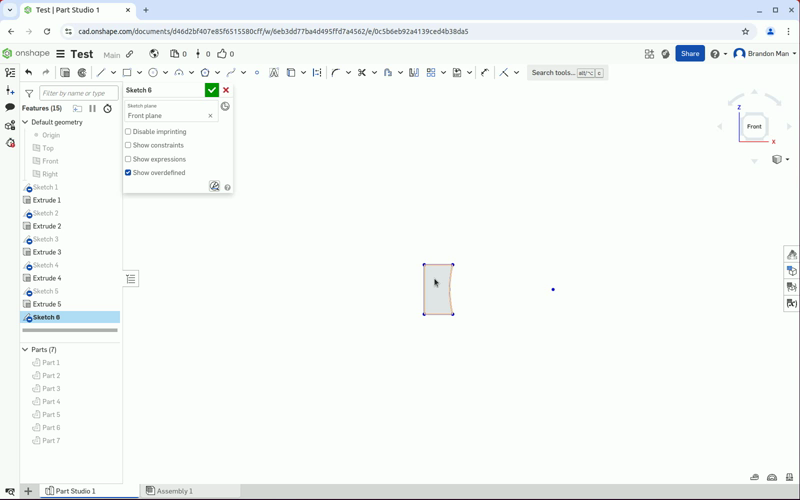
scroll(6)
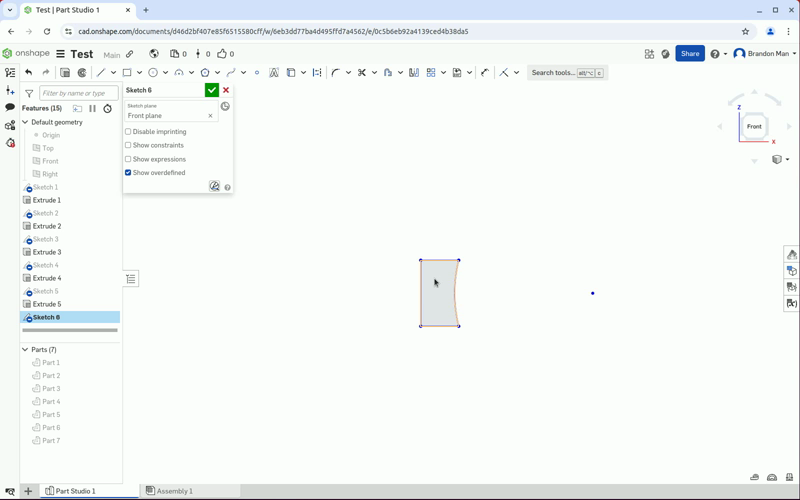
scroll(6)
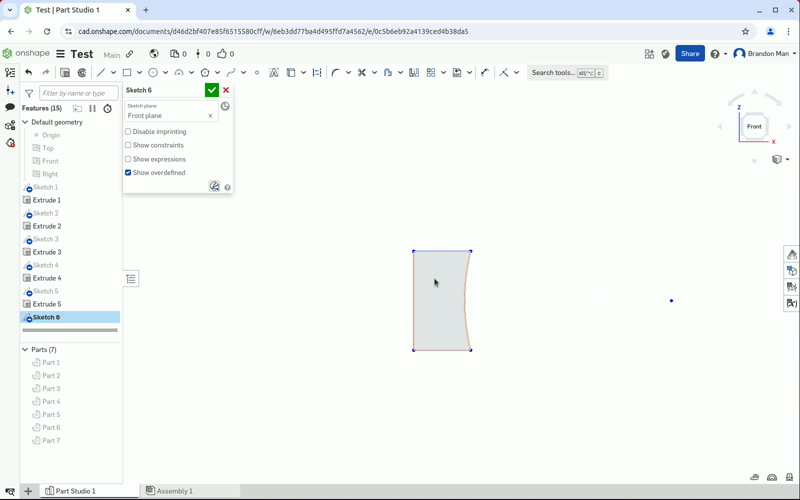
scroll(6)
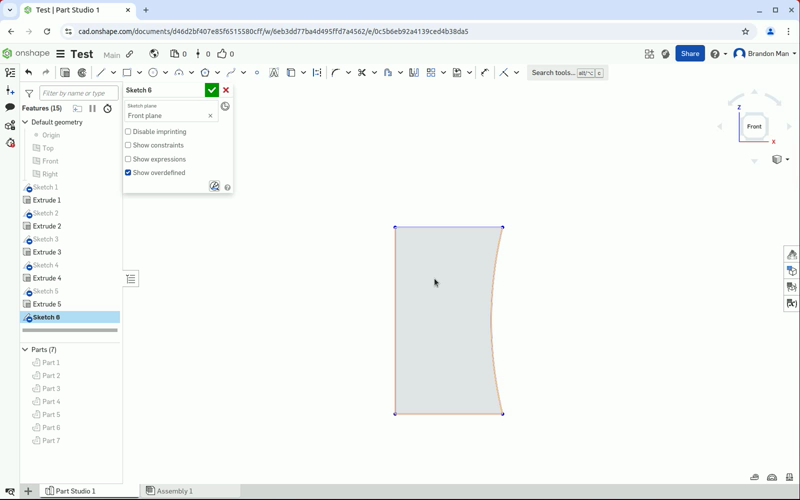
click(434, 278)
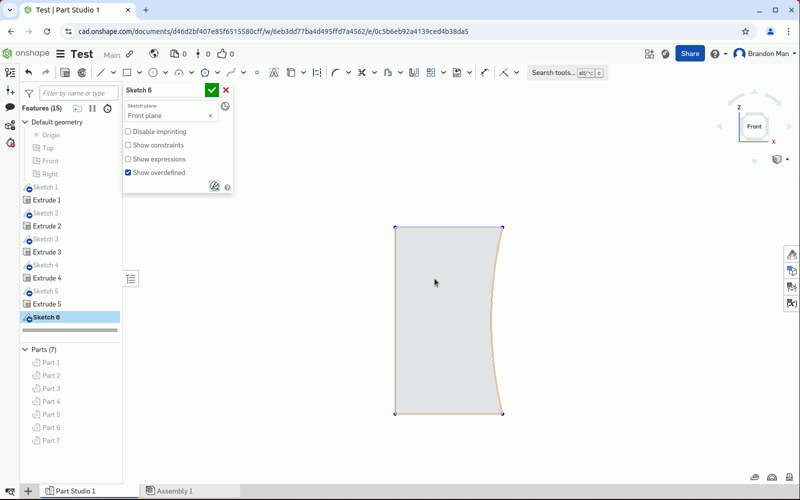
scroll(-6)
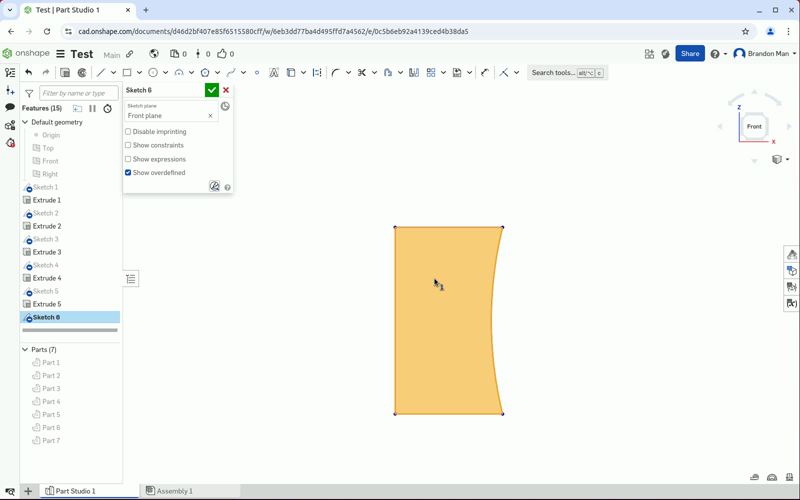
scroll(-6)
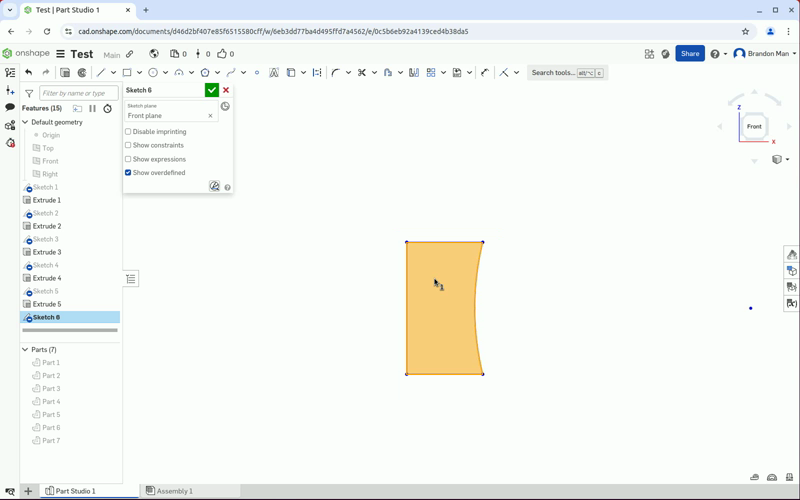
scroll(-6)
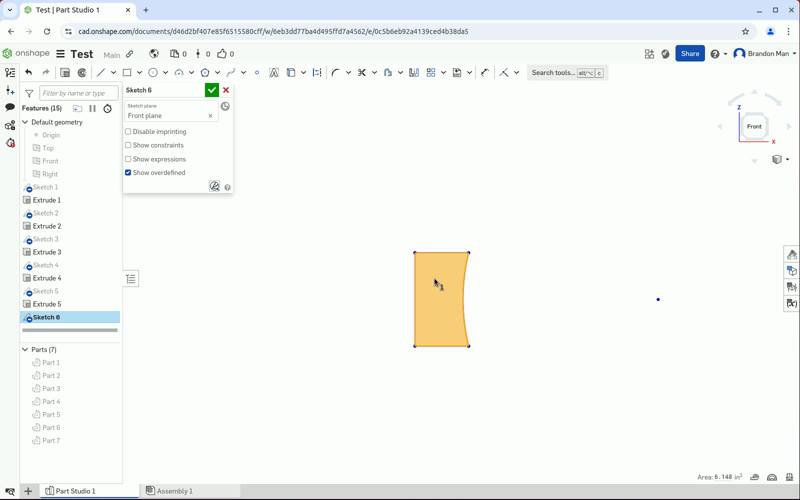
scroll(-6)
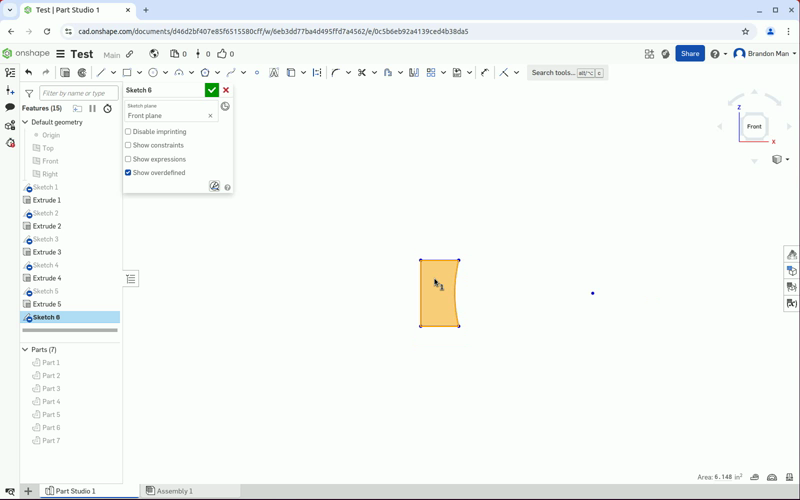
scroll(-6)
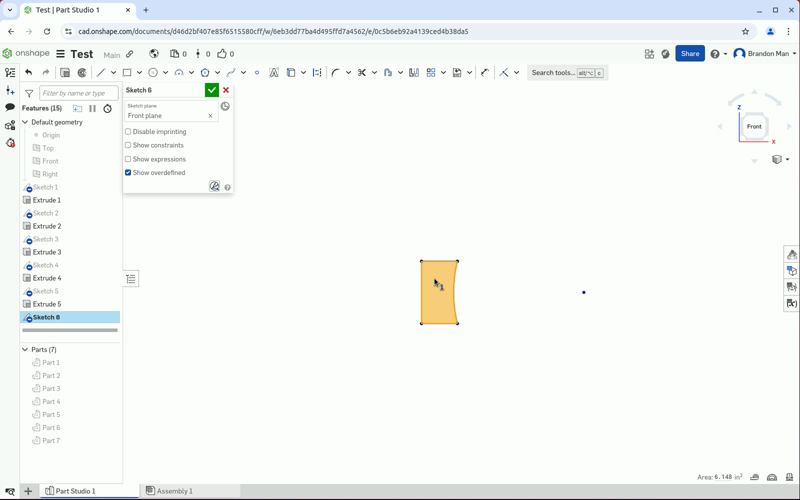
scroll(-6)
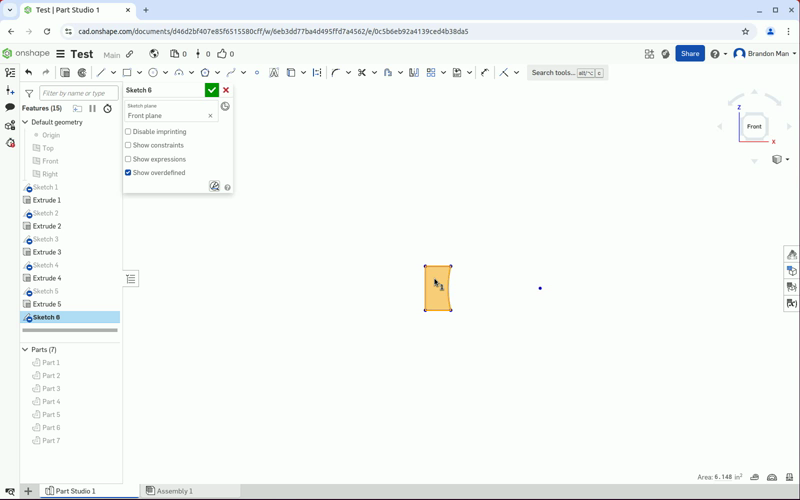
scroll(-6)
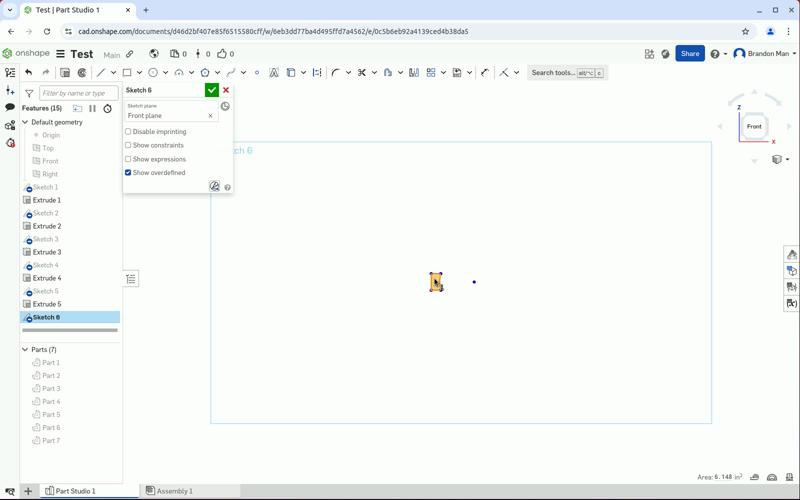
mouse_move(73, 352)
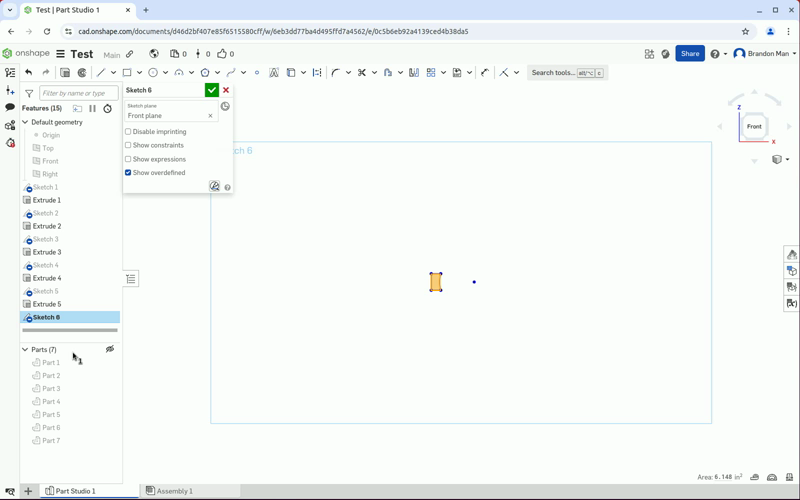
key(shift+y)
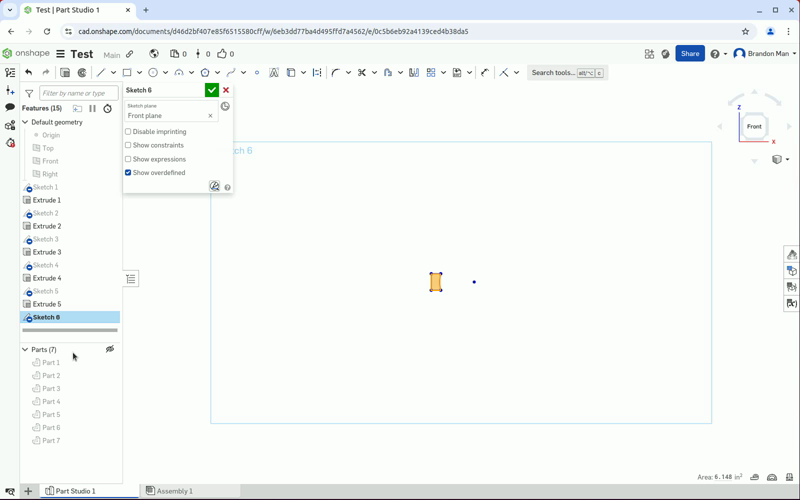
key(shift+e)
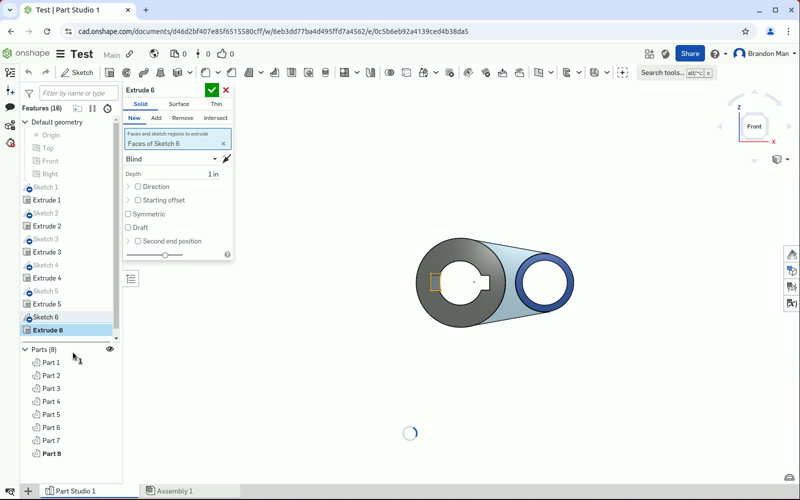
mouse_move(143, 106)
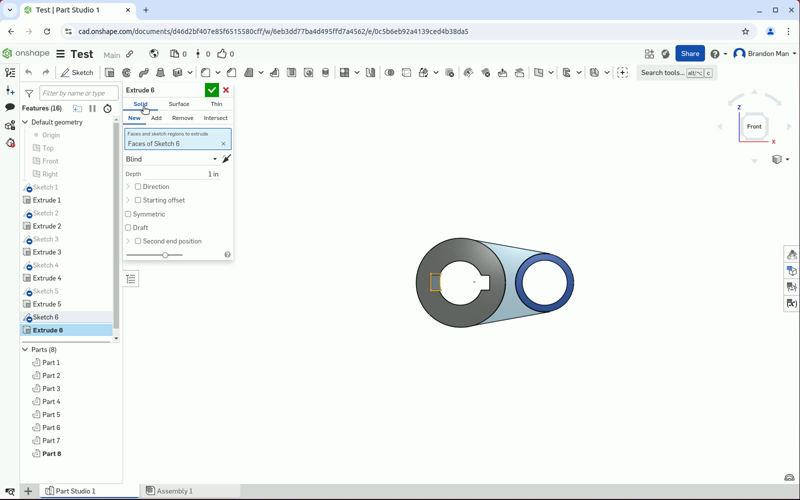
click(143, 106)
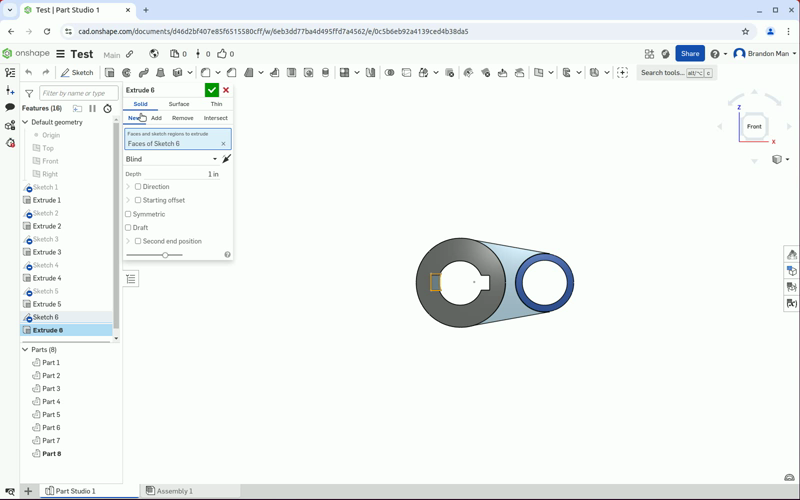
mouse_move(137, 120)
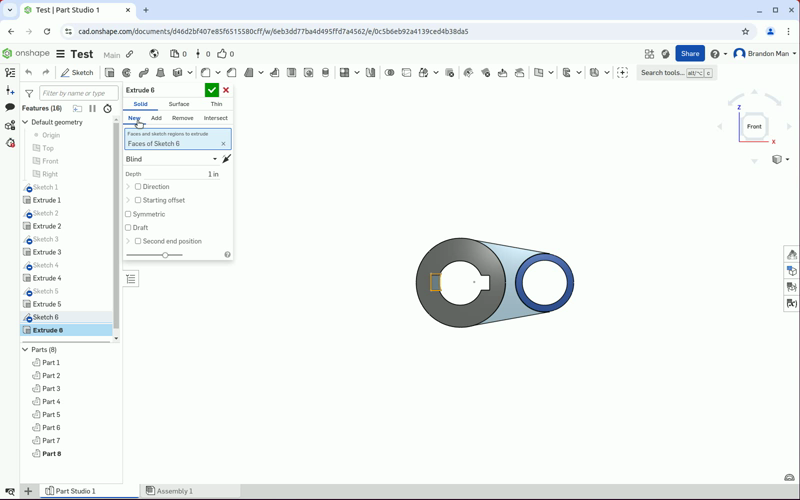
click(137, 120)
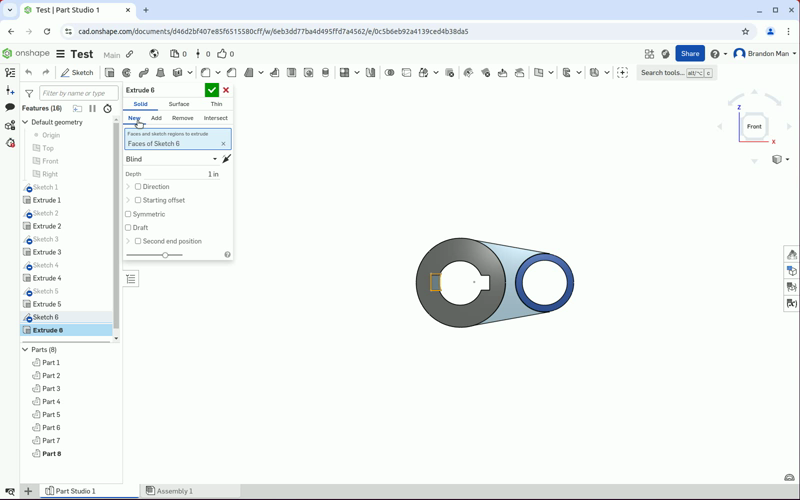
key(tab, 4)
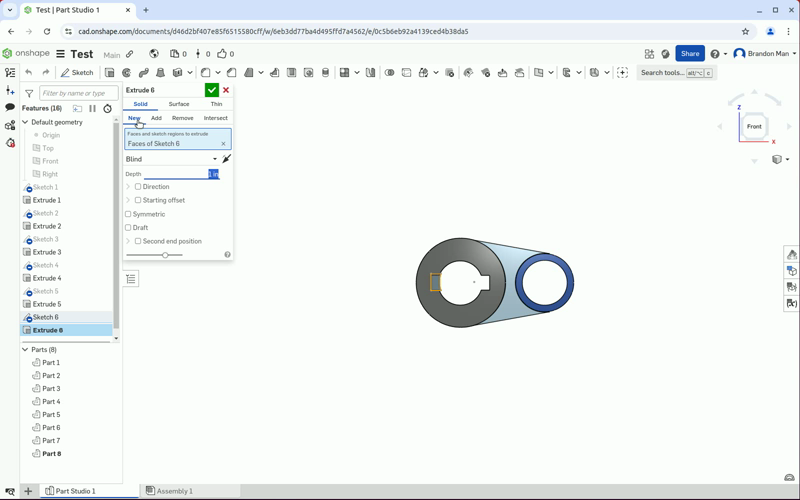
text(16.128)
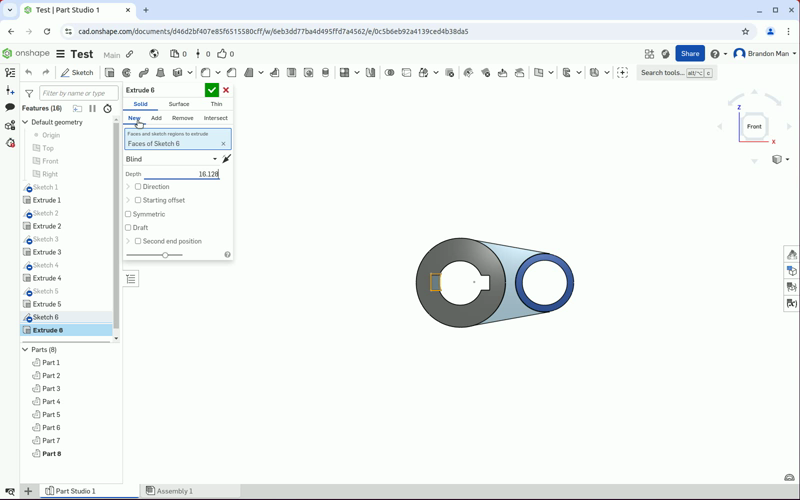
key(enter)
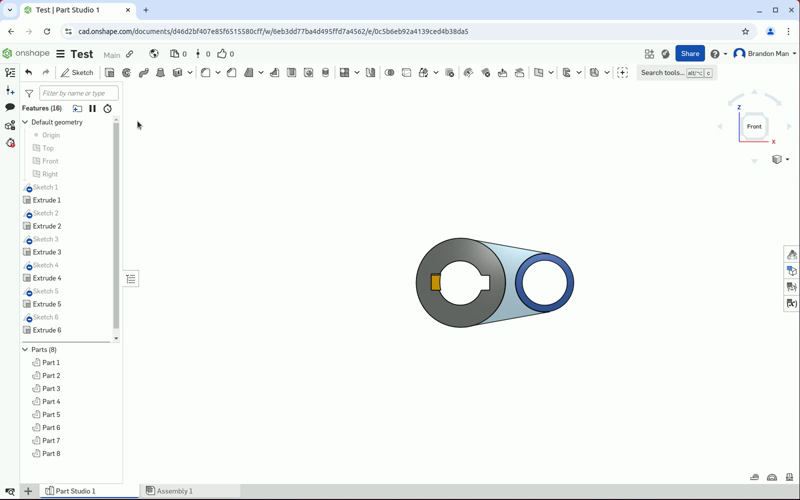
key(shift+h)
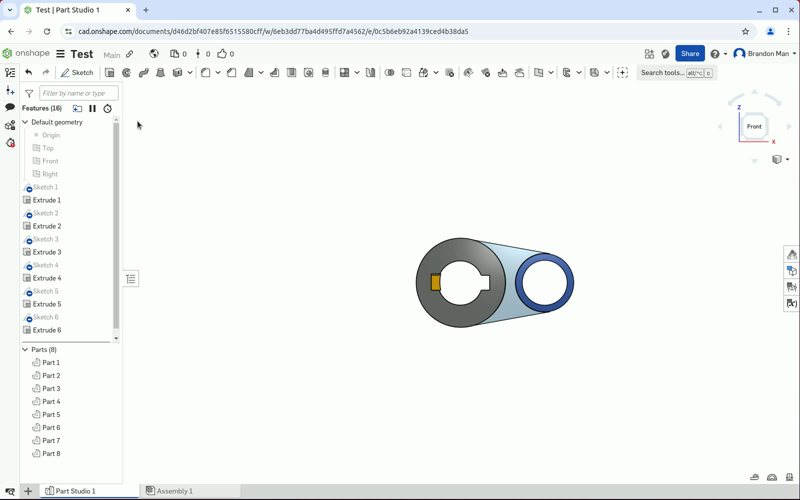
key(shift+h)
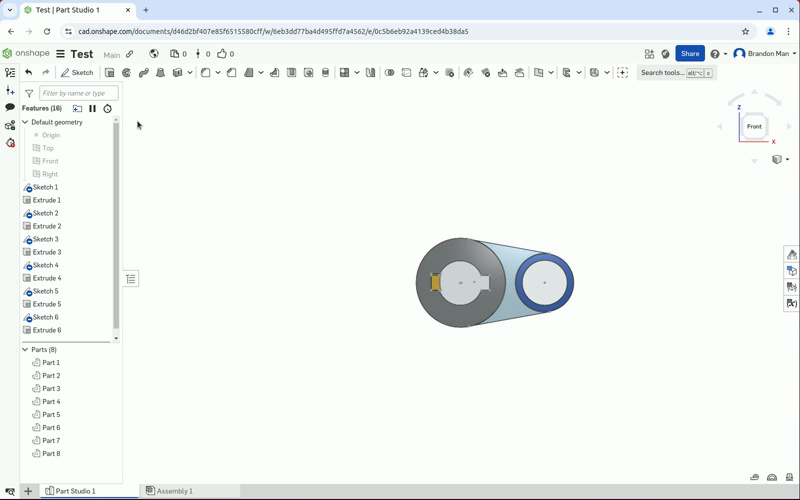
key(shift+7)
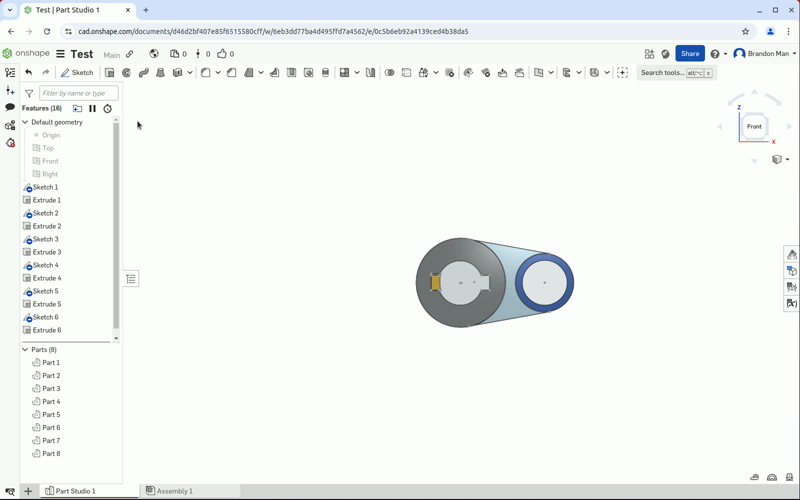
key(left, 2)
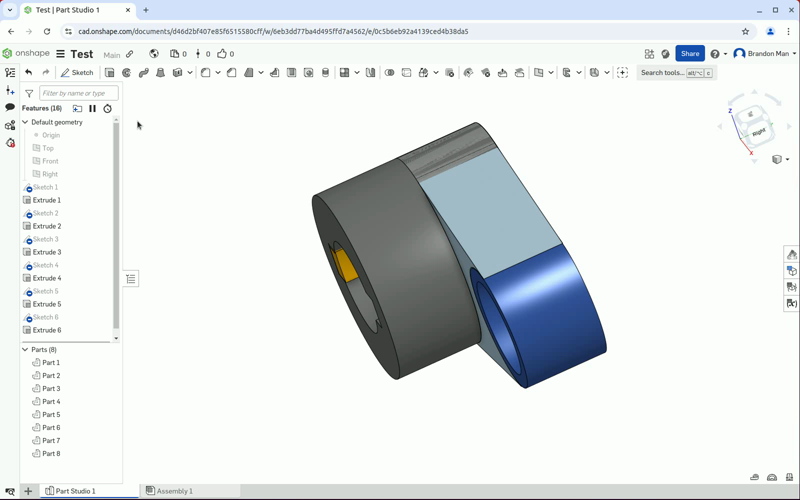
key(down, 2)
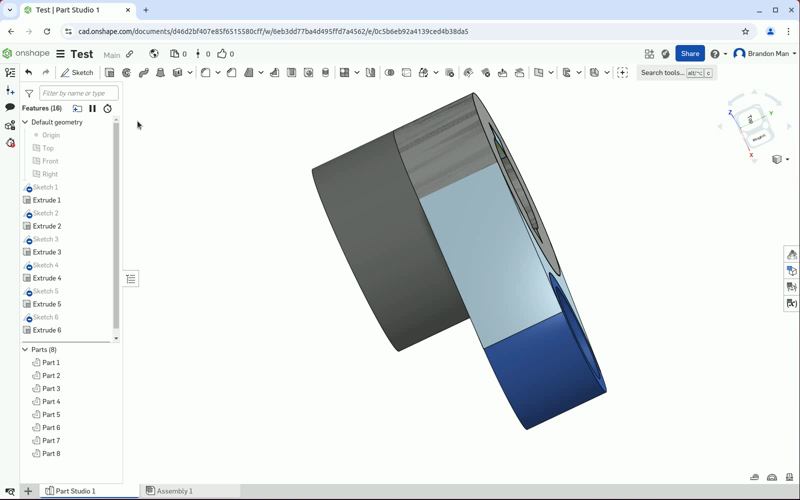
key(up, 2)
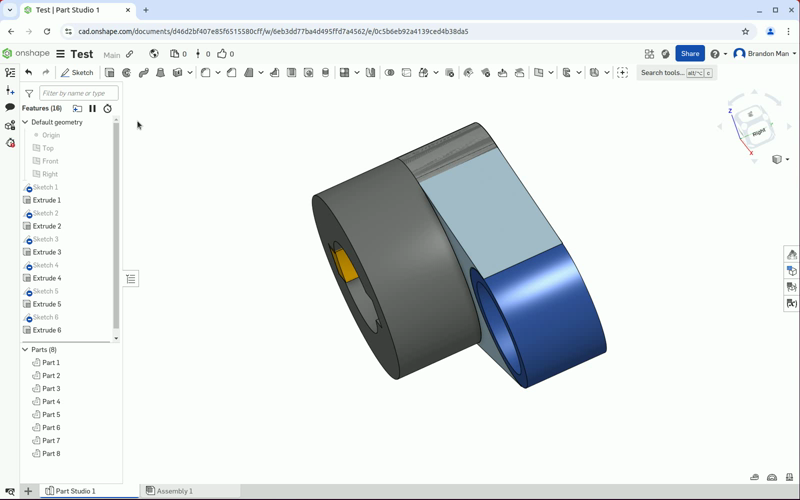
key(right, 2)
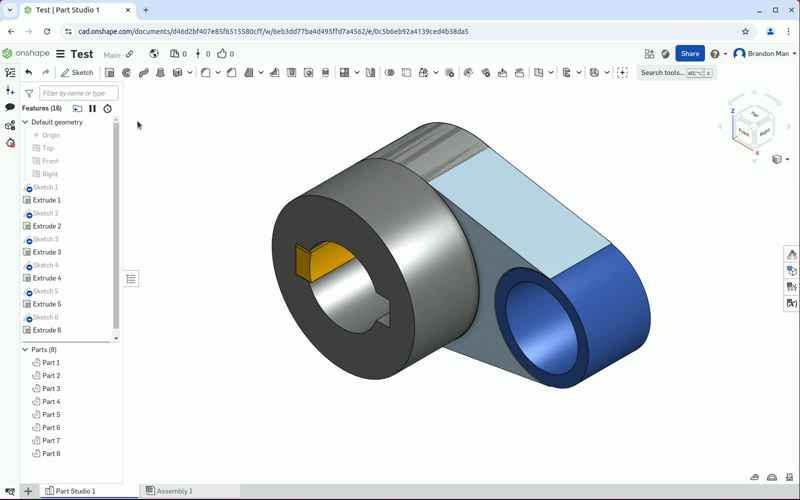
mouse_move(69, 189)
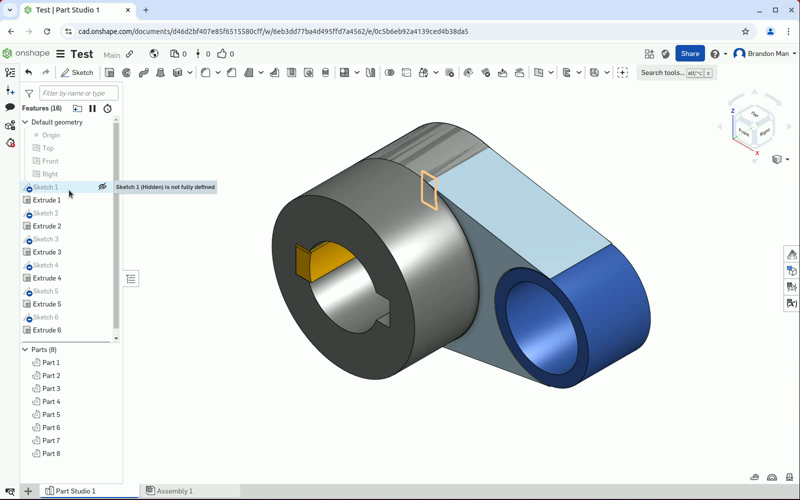
click(69, 189)